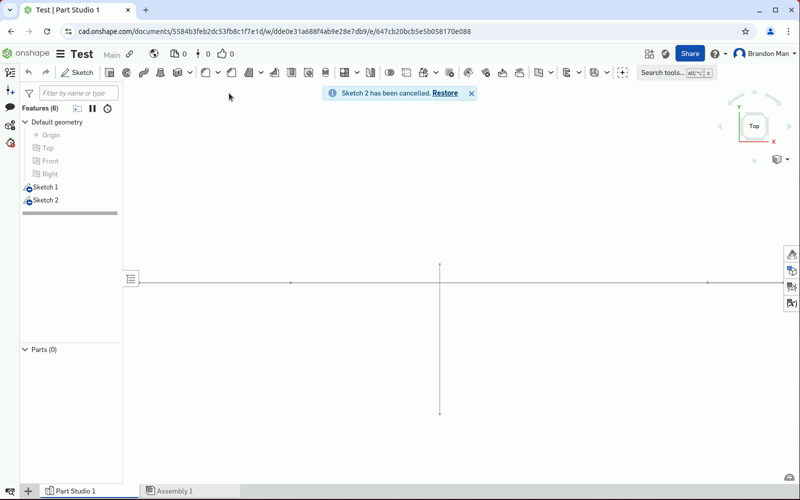
key(shift+h)
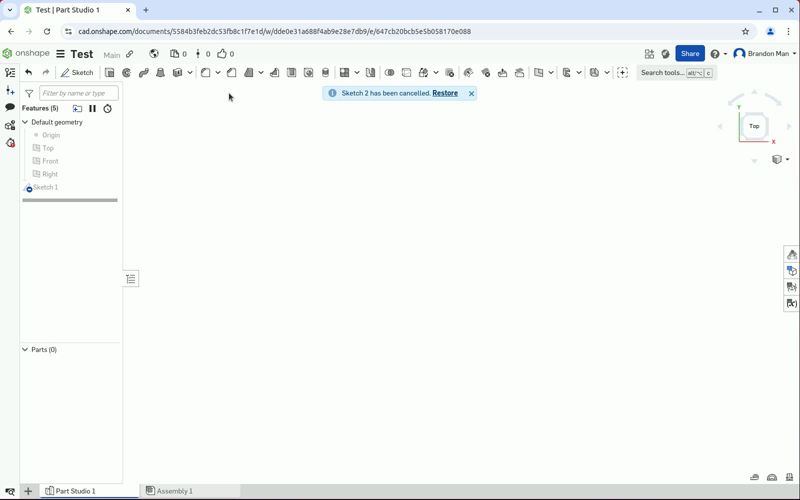
mouse_move(73, 352)
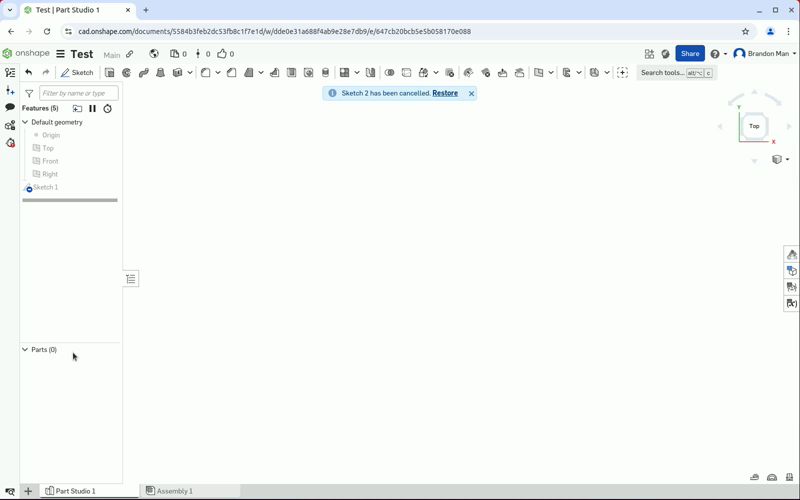
key(y)
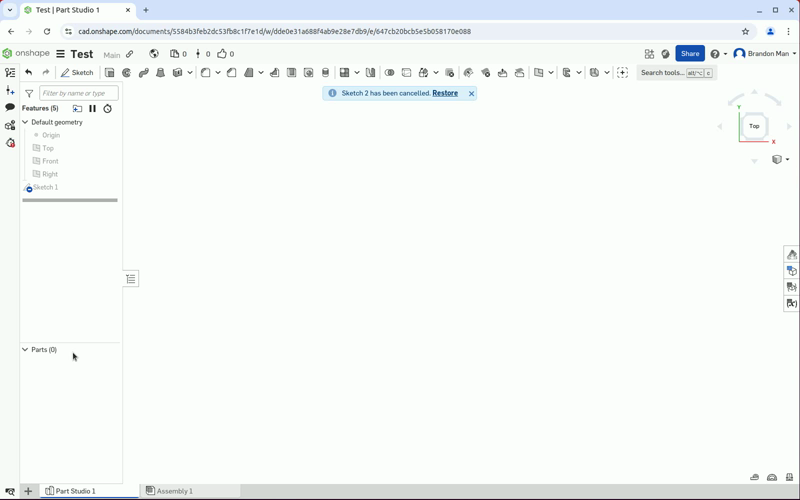
key(shift+p)
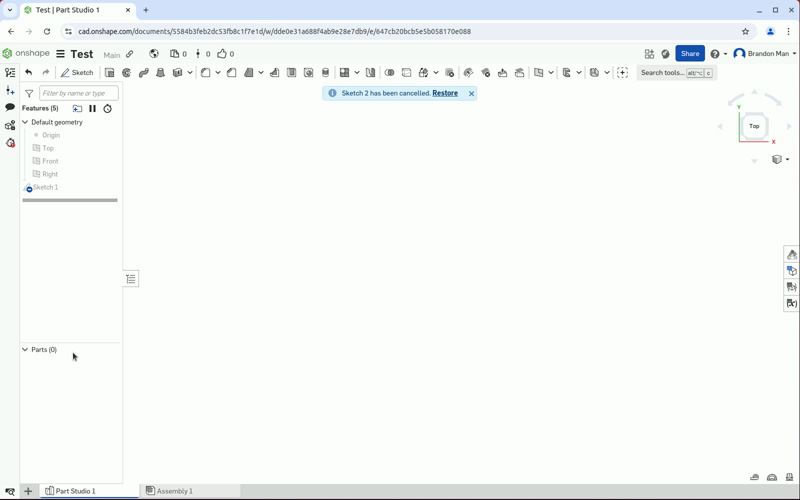
key(space)
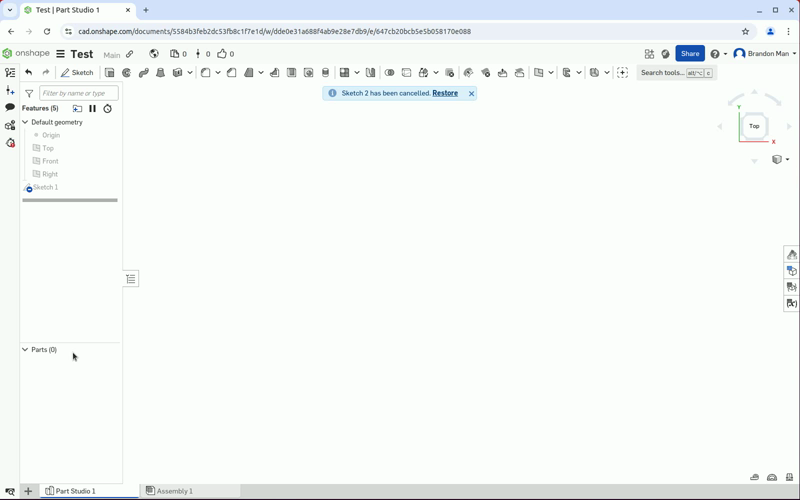
key_down(shift)
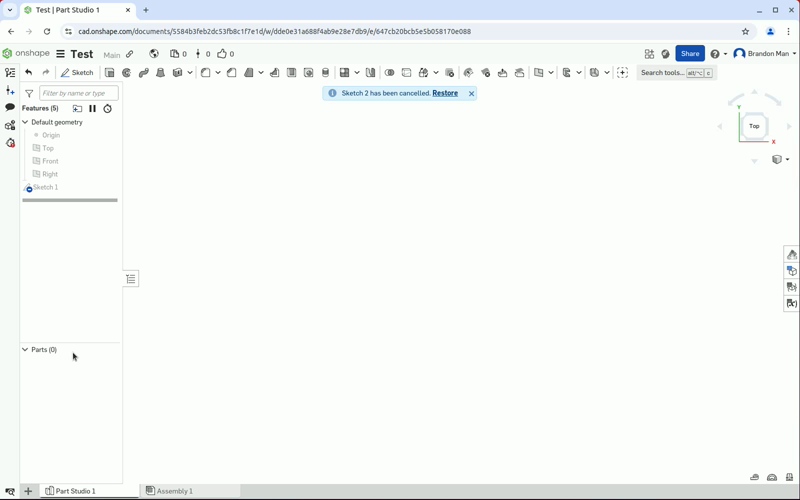
key(up)
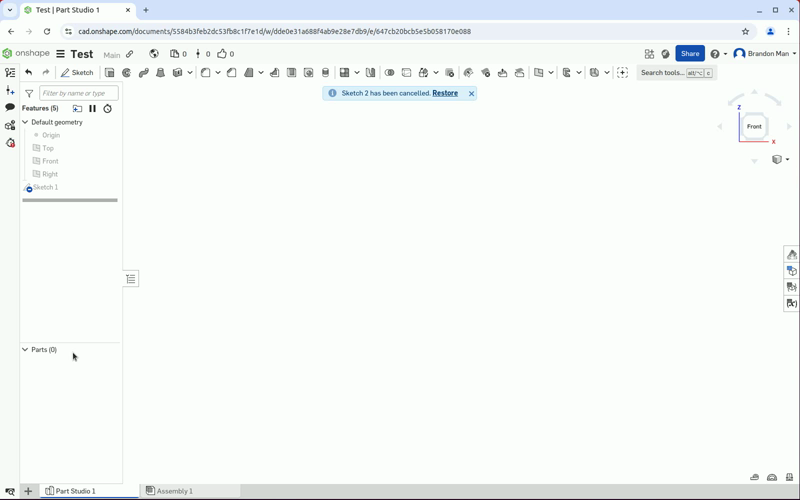
key_up(shift)
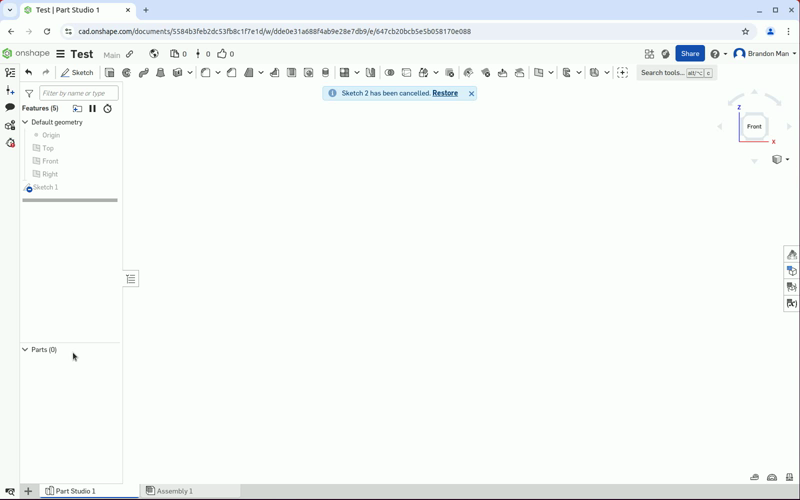
mouse_move(73, 352)
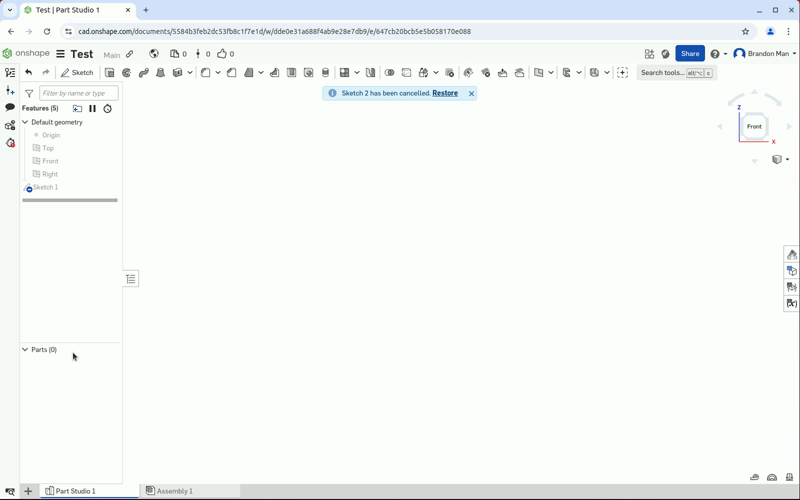
key(shift+y)
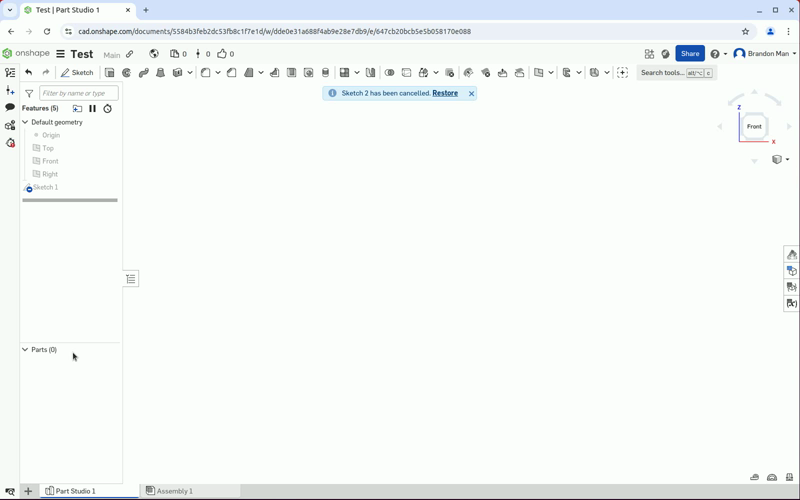
key(shift+s)
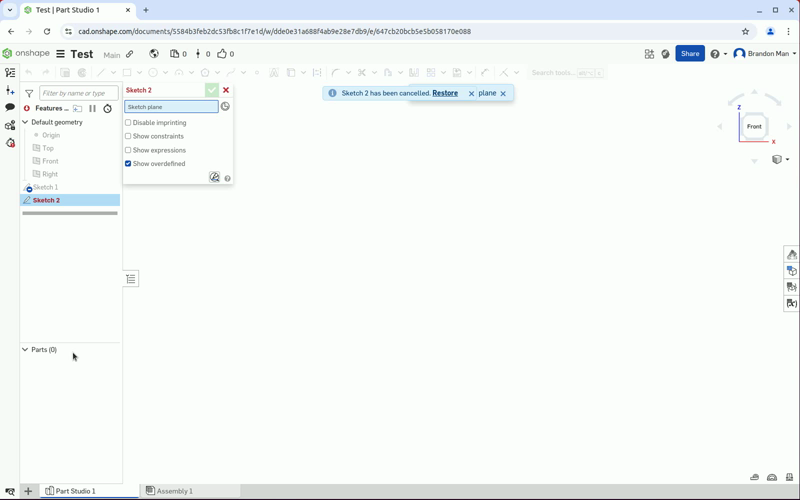
mouse_move(73, 163)
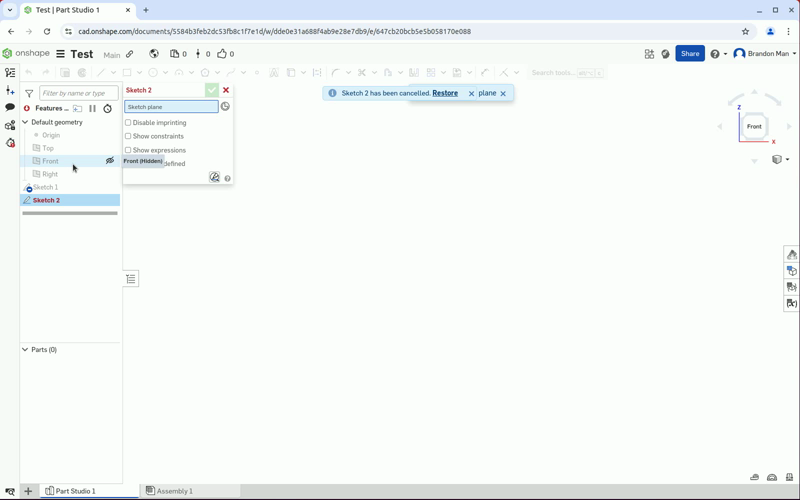
click(73, 163)
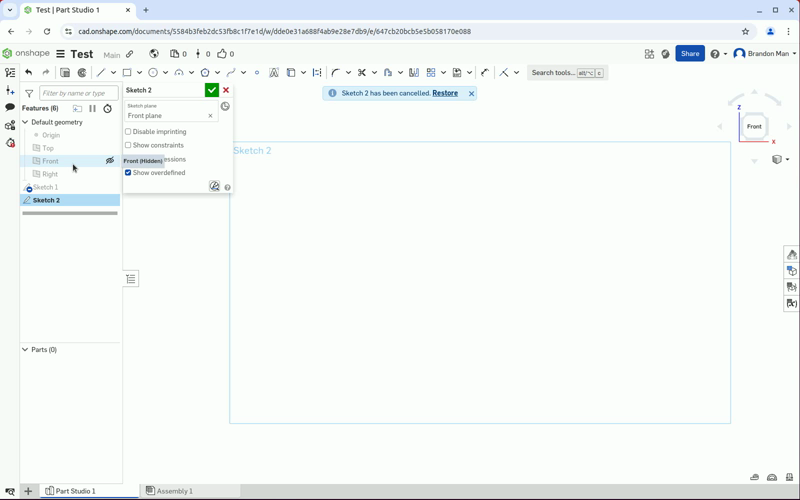
mouse_move(73, 352)
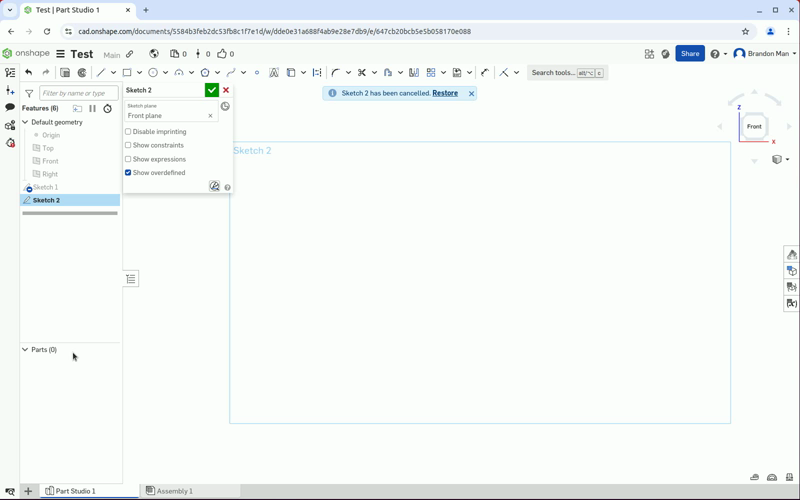
key(y)
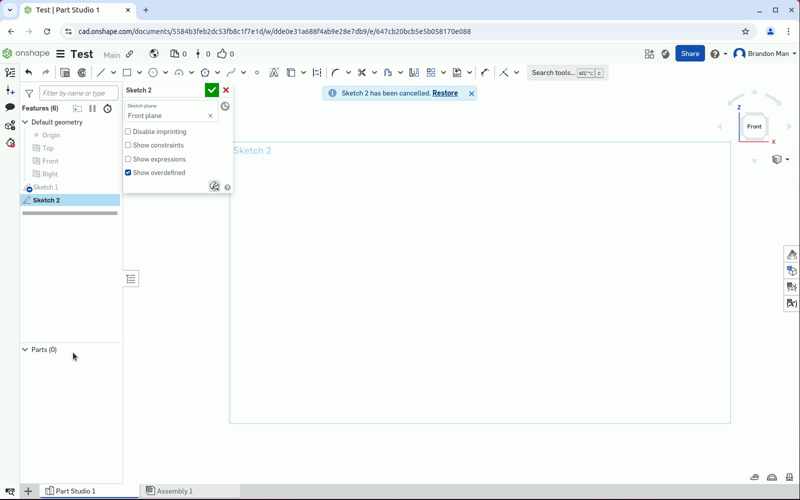
key(a)
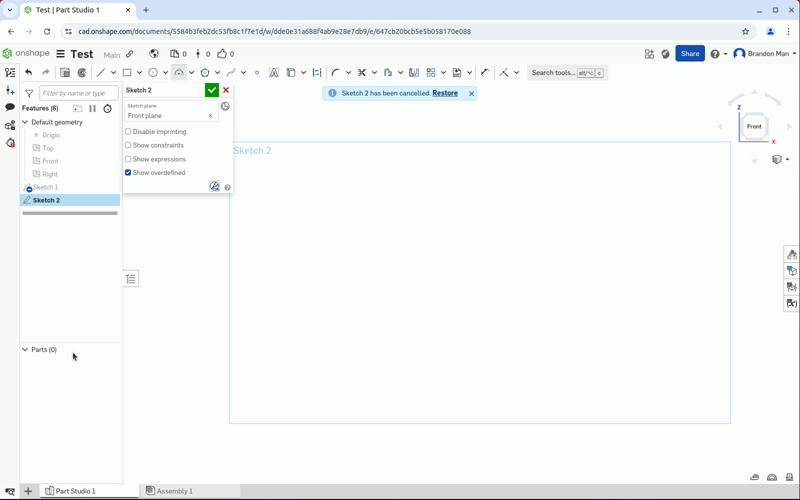
key_down(shift)
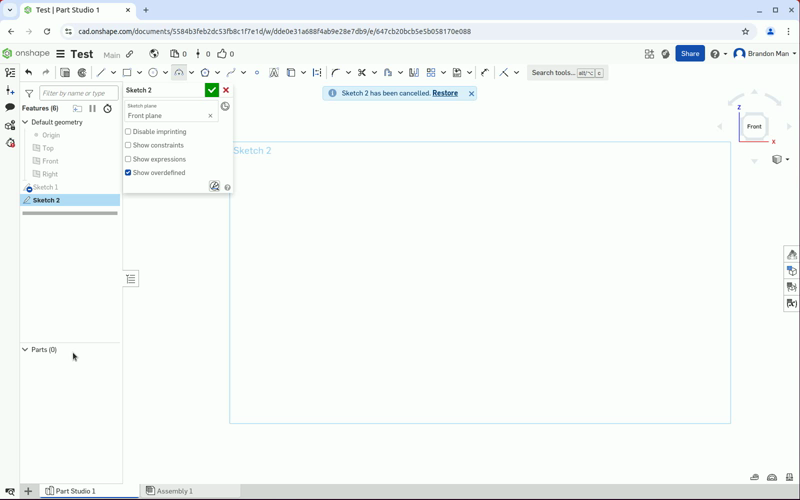
mouse_move(388, 295)
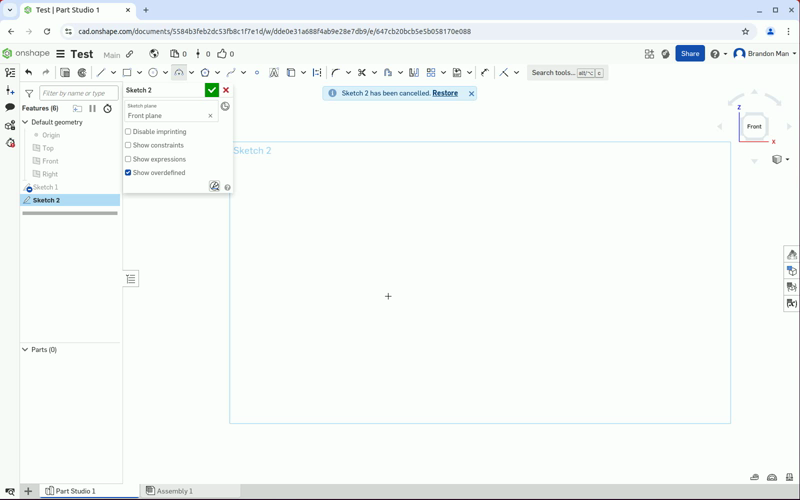
click(388, 295)
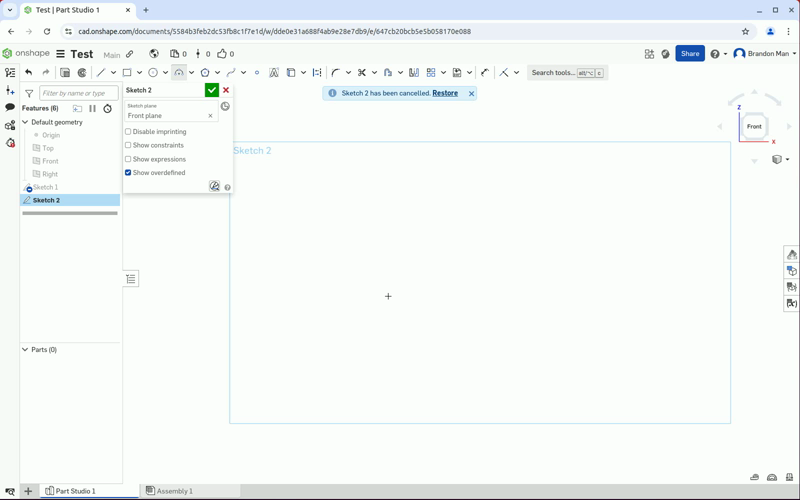
key_up(shift)
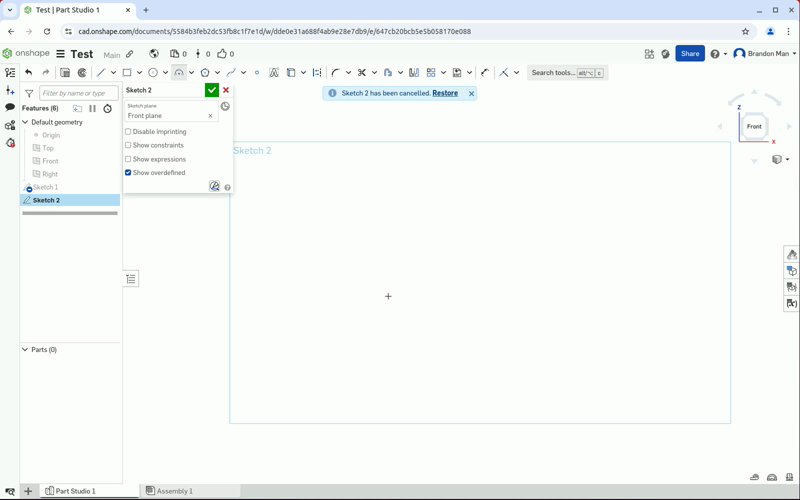
key_down(shift)
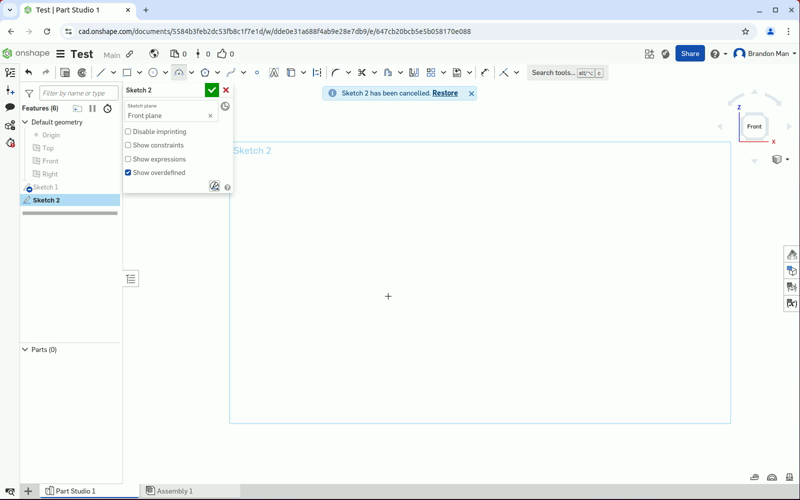
mouse_move(395, 303)
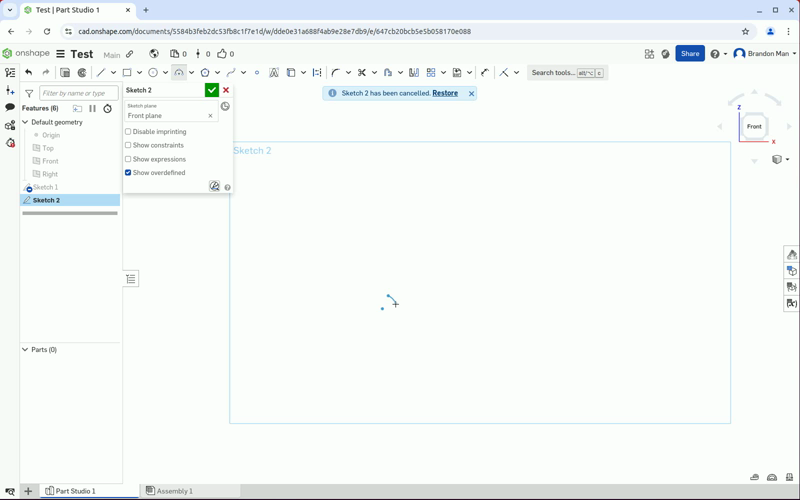
click(395, 303)
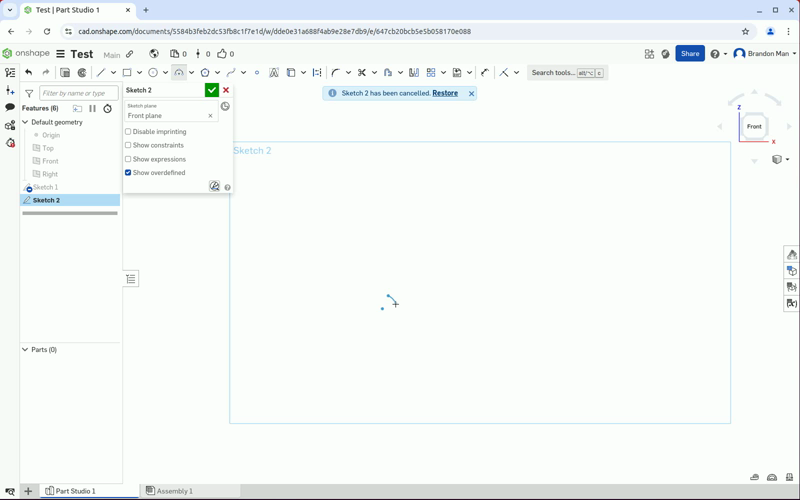
mouse_move(390, 301)
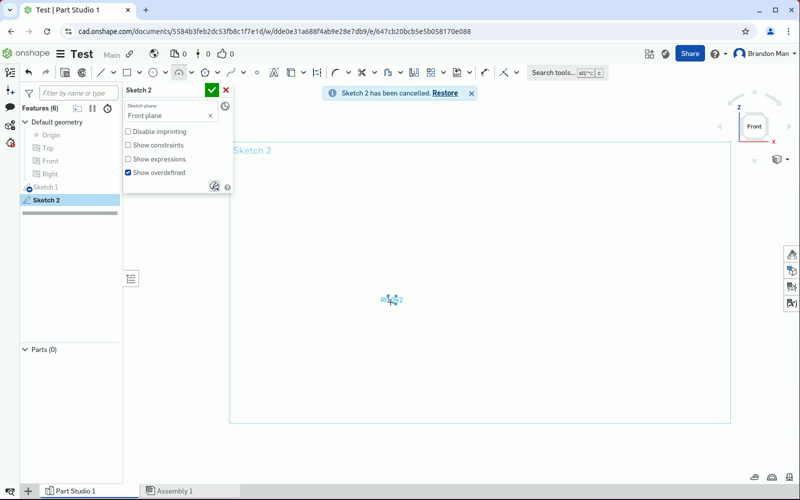
click(390, 301)
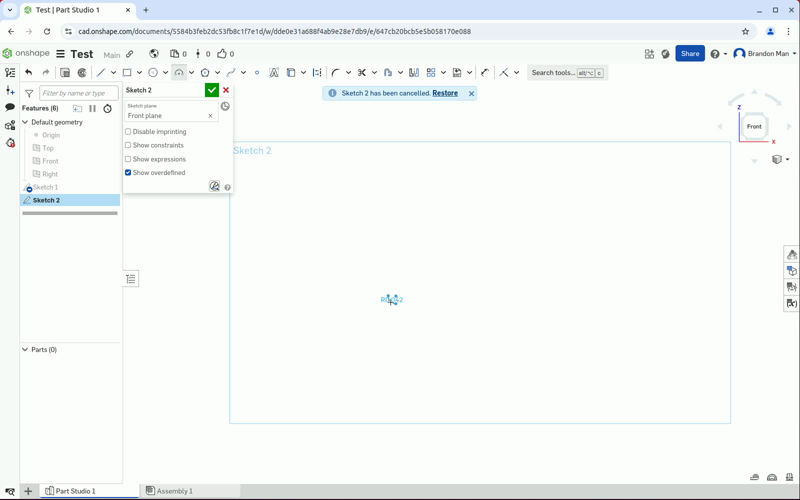
key_up(shift)
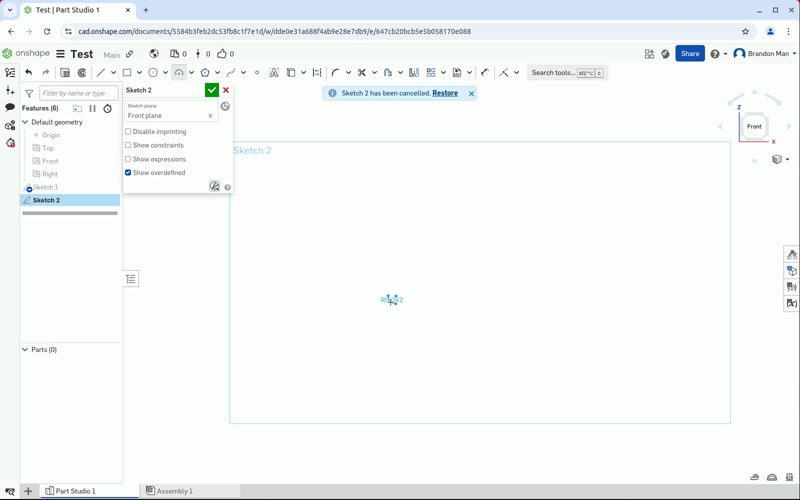
key(esc)
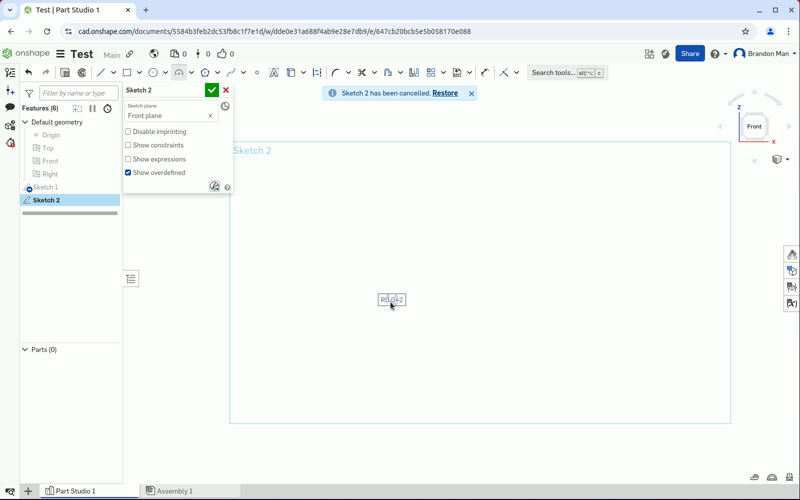
key(l)
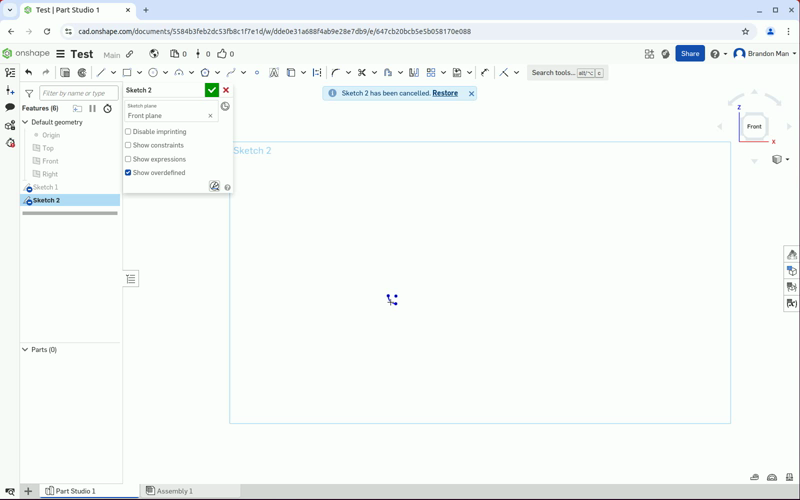
mouse_move(395, 303)
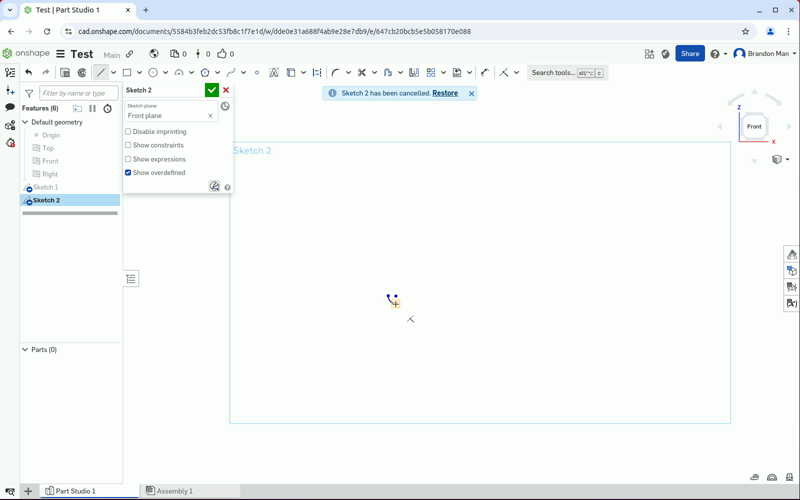
click(395, 303)
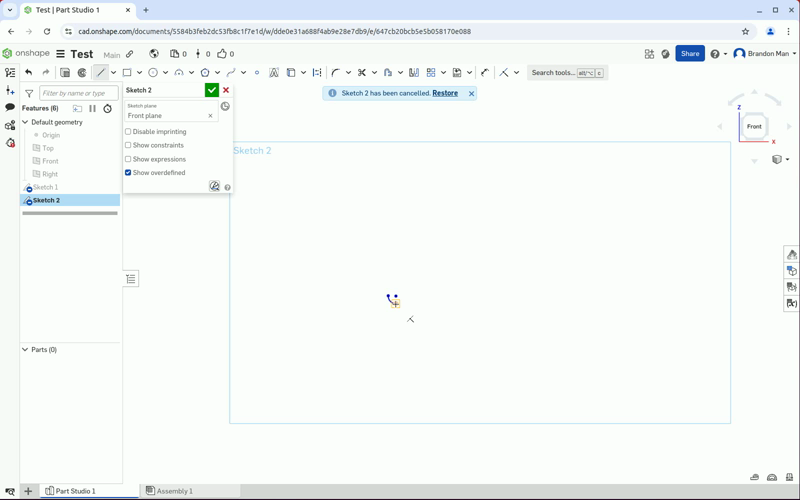
key_down(shift)
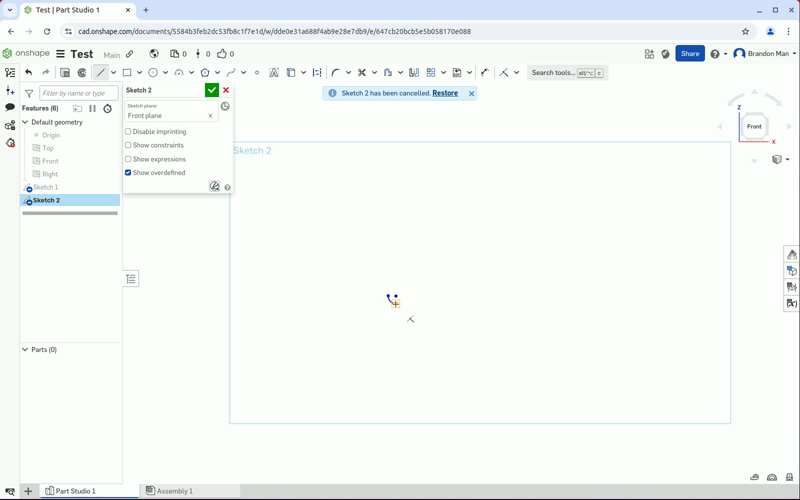
mouse_move(425, 303)
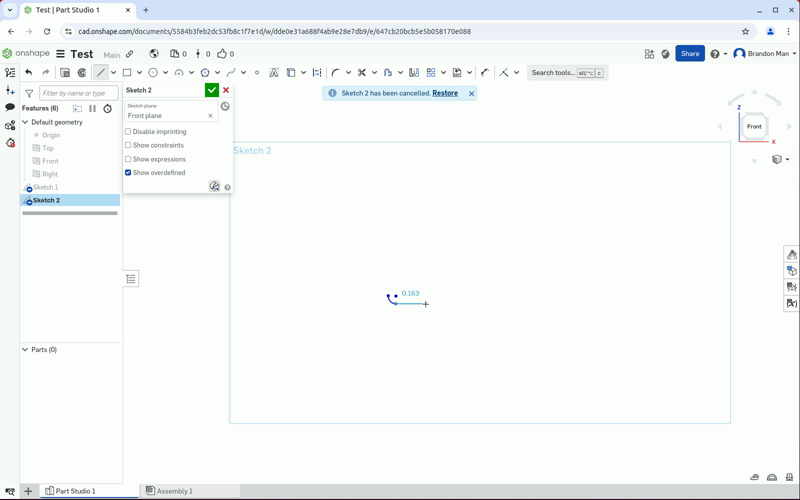
mouse_move(400, 303)
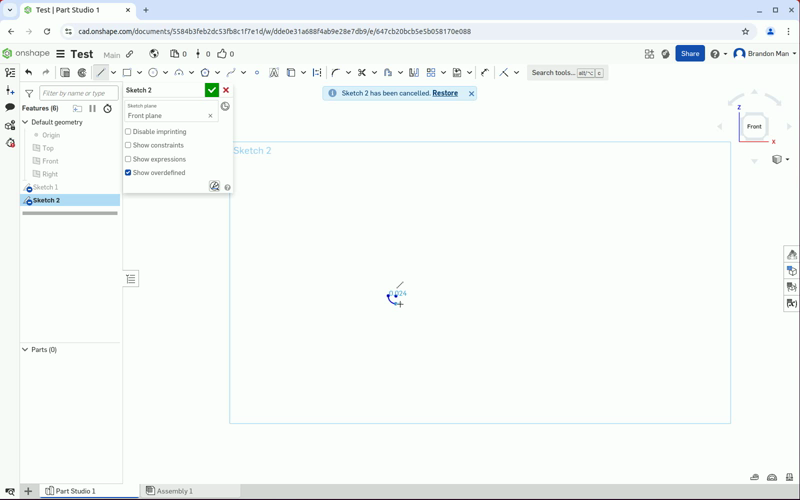
scroll(6)
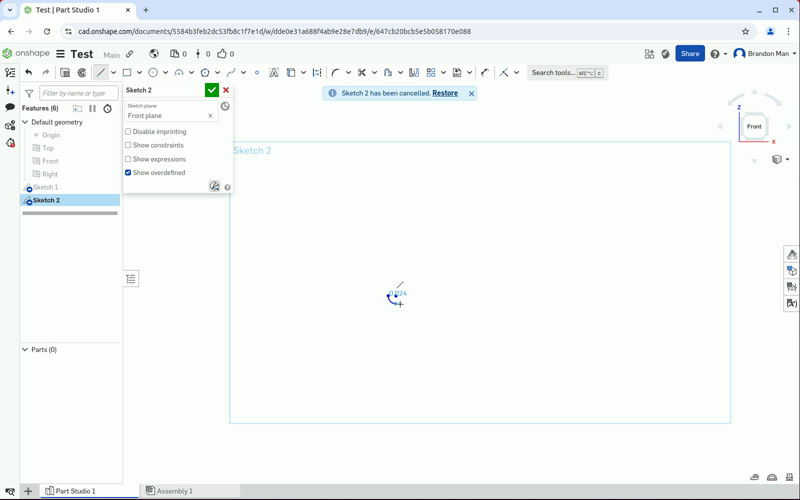
scroll(6)
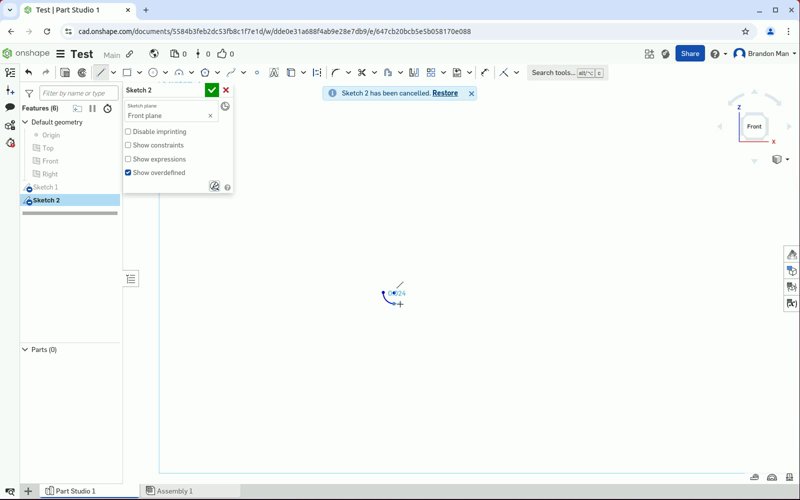
scroll(6)
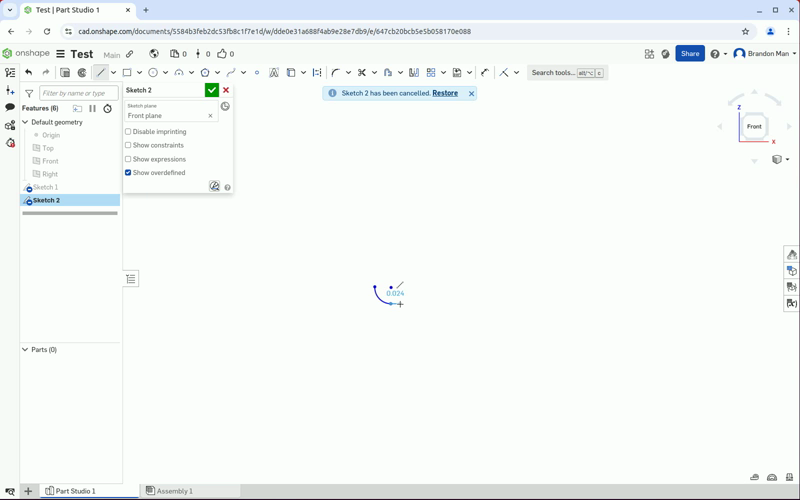
scroll(6)
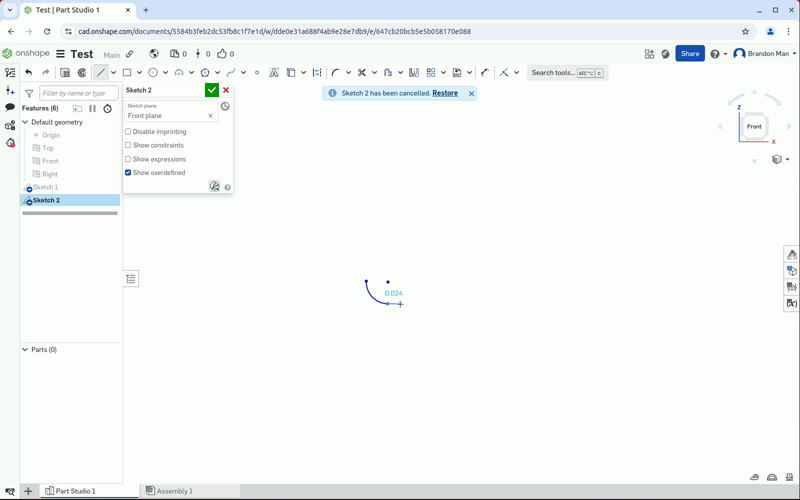
scroll(6)
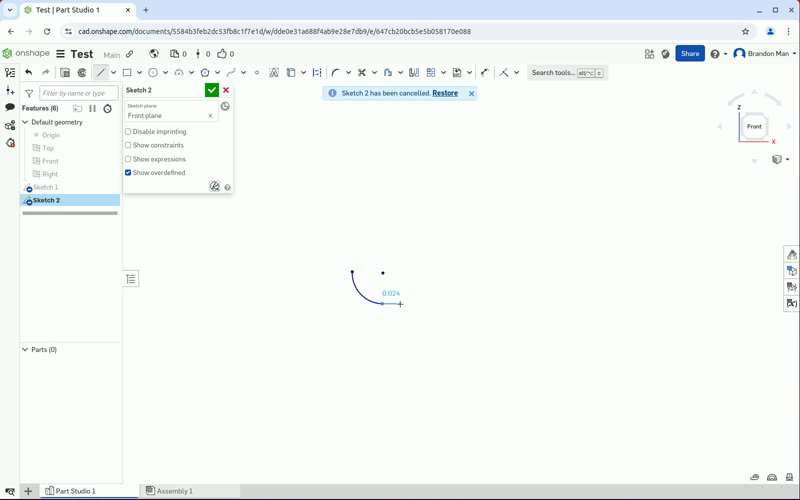
scroll(6)
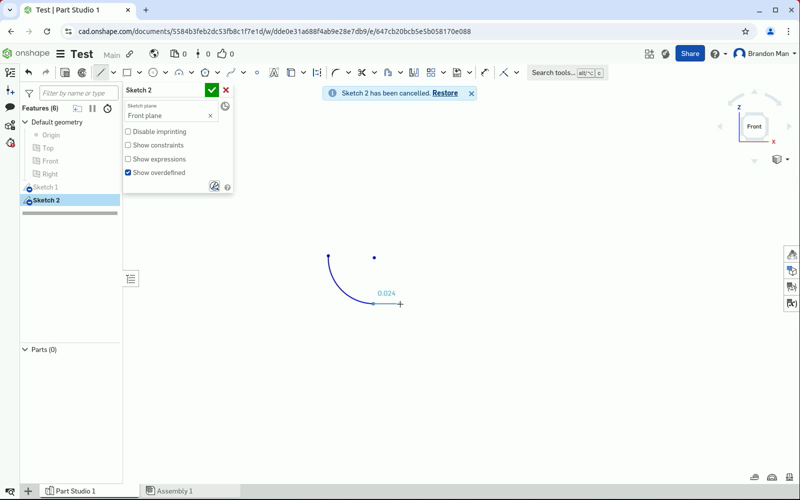
scroll(6)
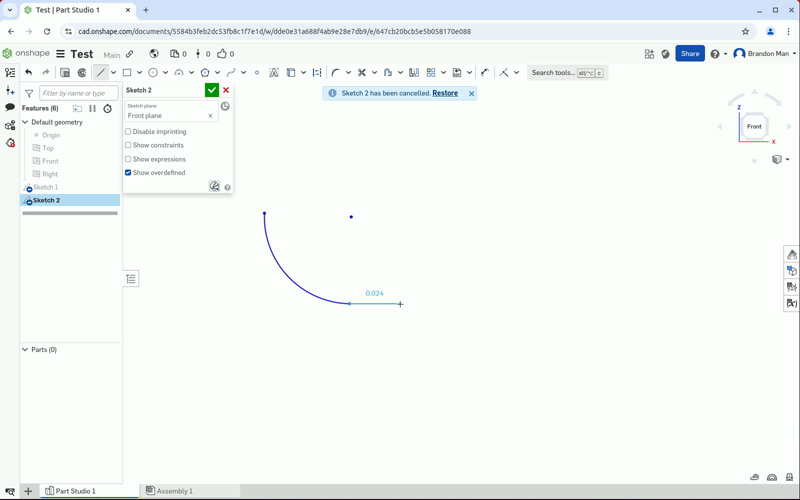
click(400, 303)
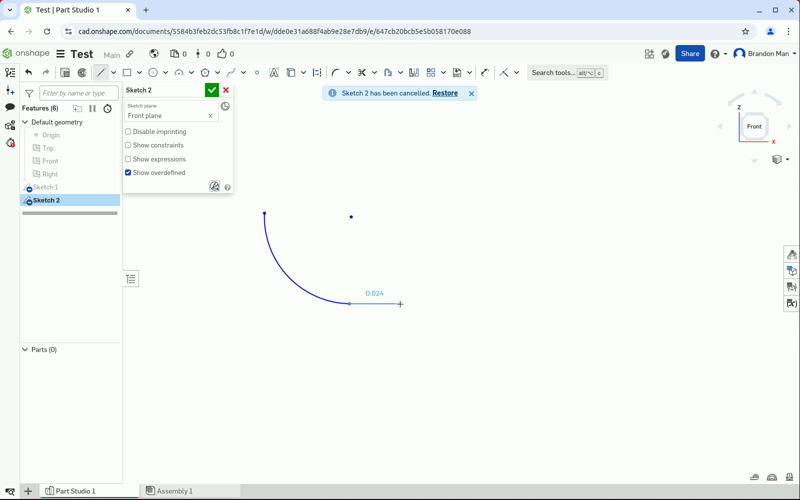
scroll(-6)
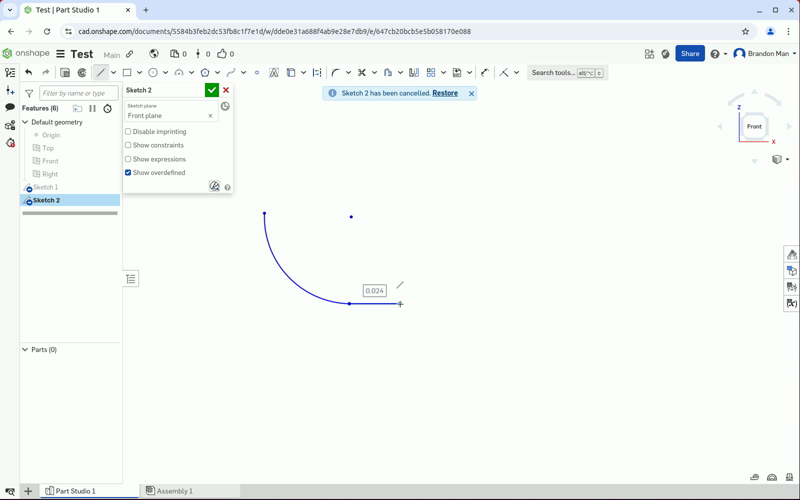
scroll(-6)
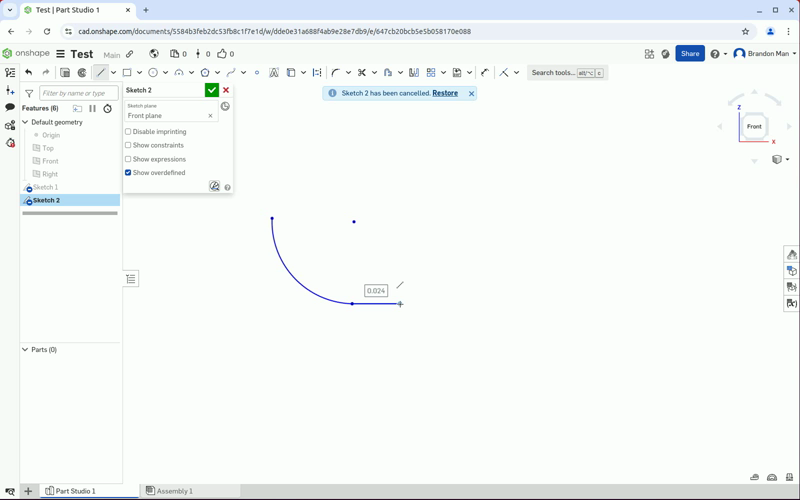
scroll(-6)
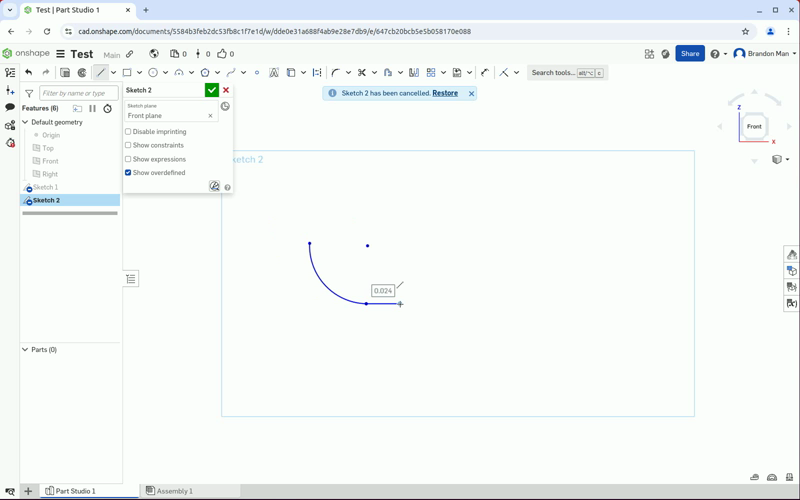
scroll(-6)
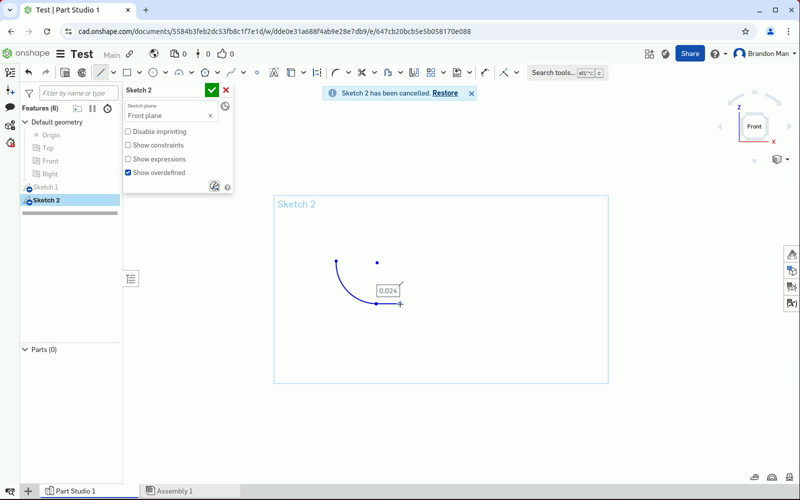
scroll(-6)
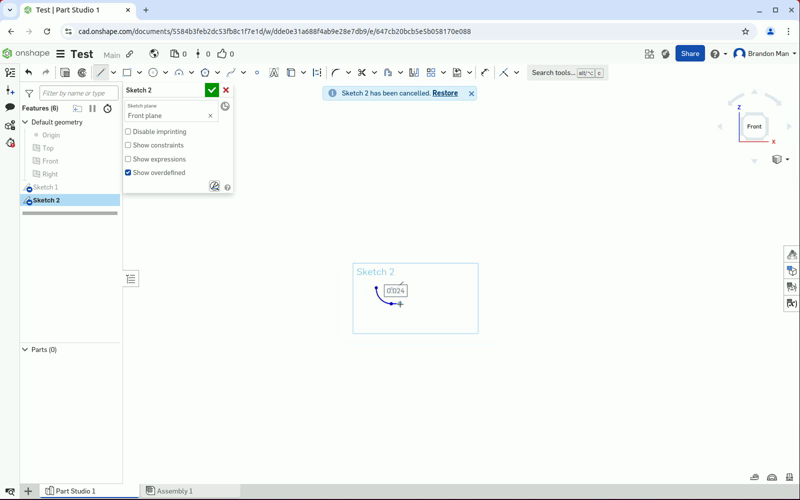
scroll(-6)
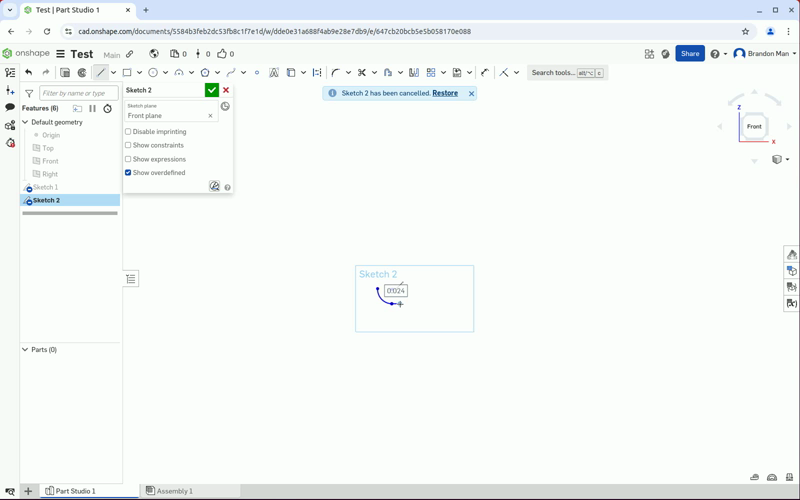
scroll(-6)
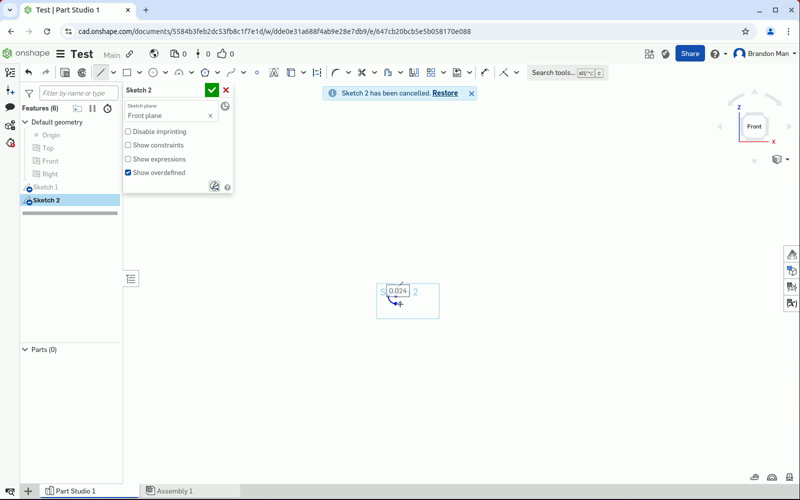
key_up(shift)
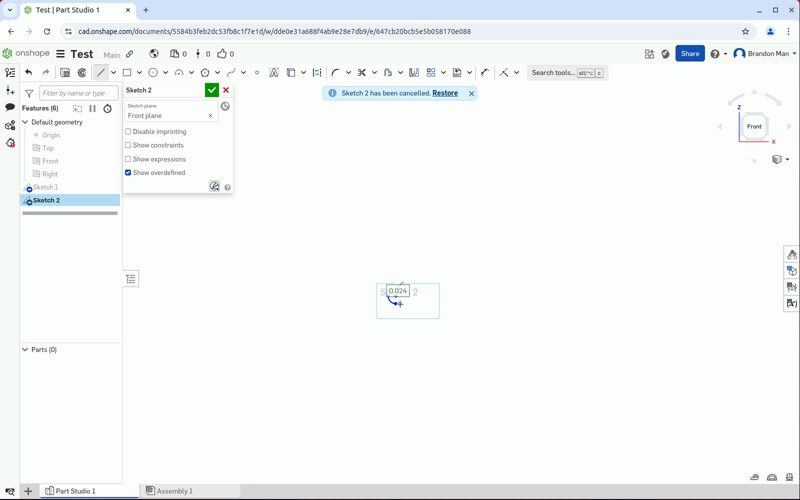
key_down(shift)
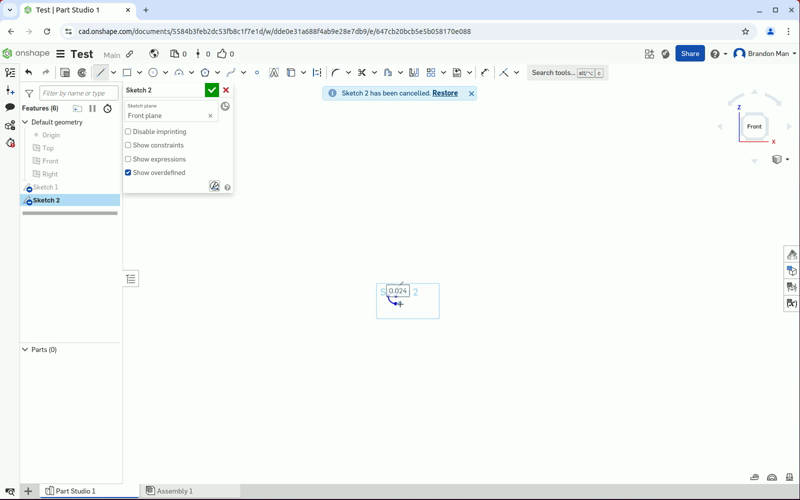
mouse_move(430, 303)
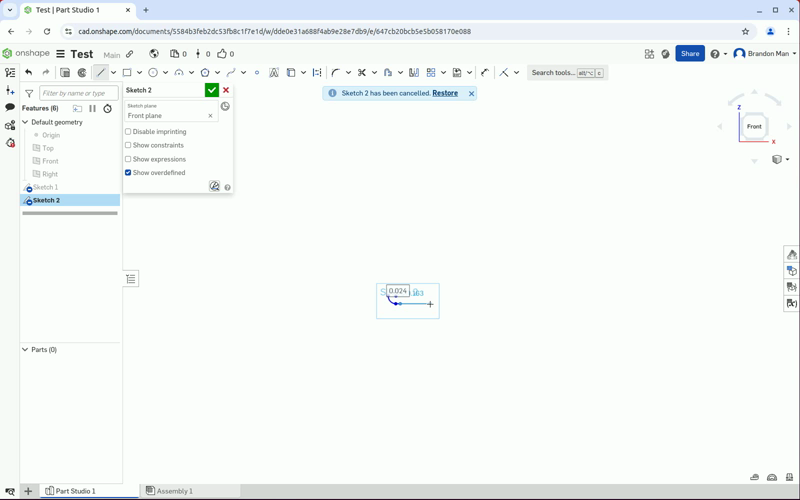
mouse_move(400, 282)
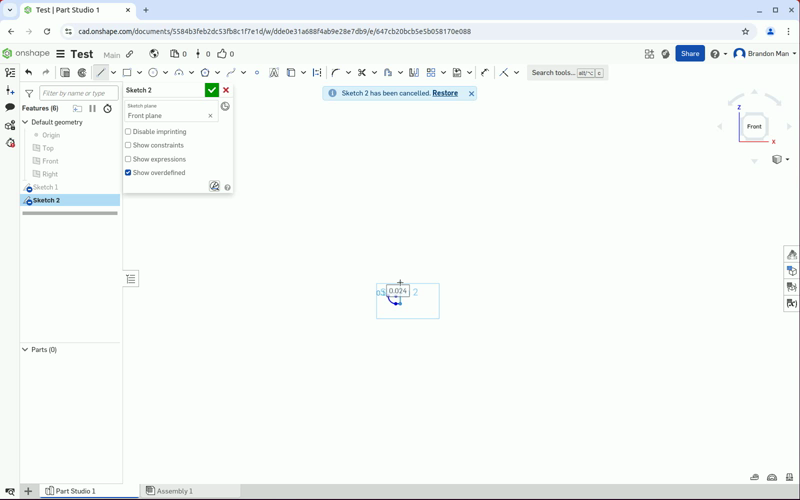
click(400, 282)
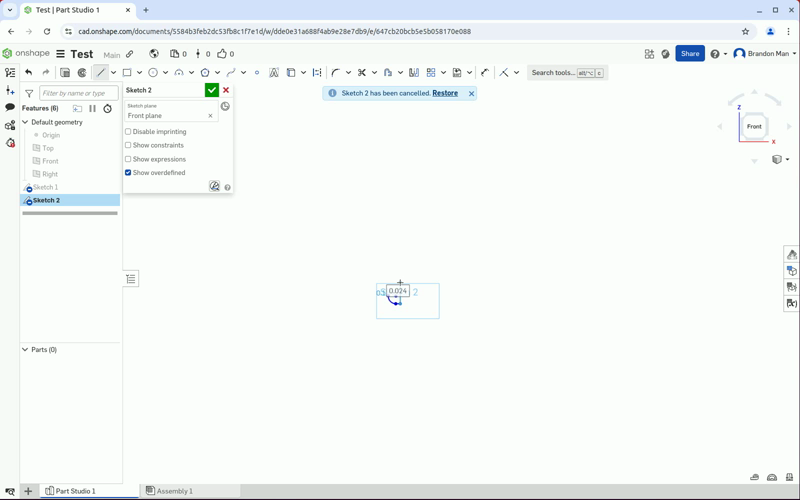
key_up(shift)
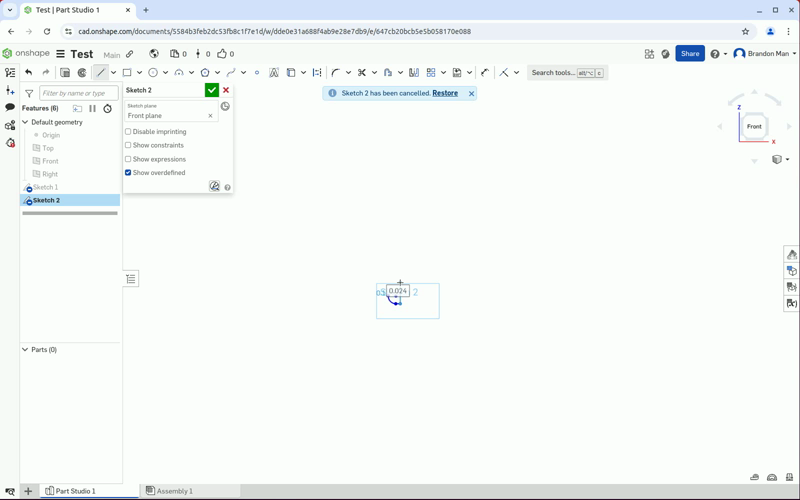
key_down(shift)
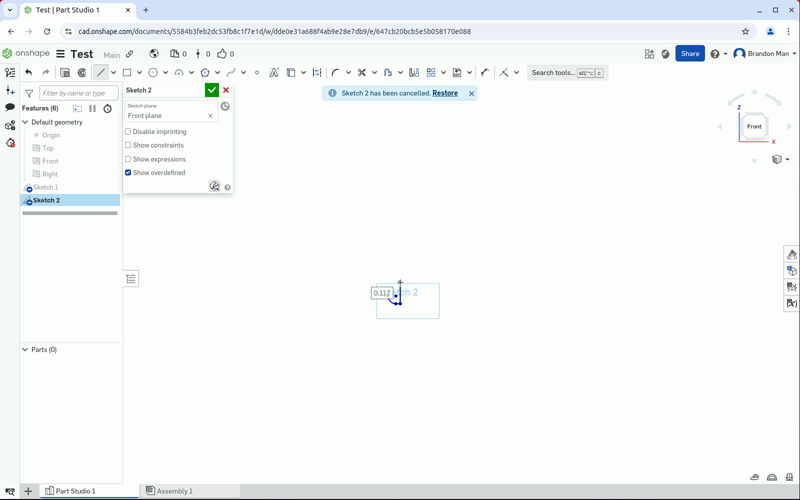
mouse_move(430, 282)
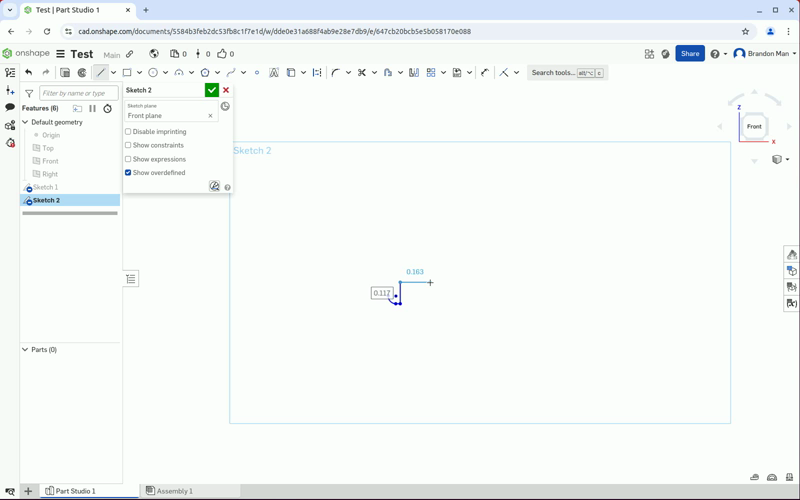
mouse_move(388, 282)
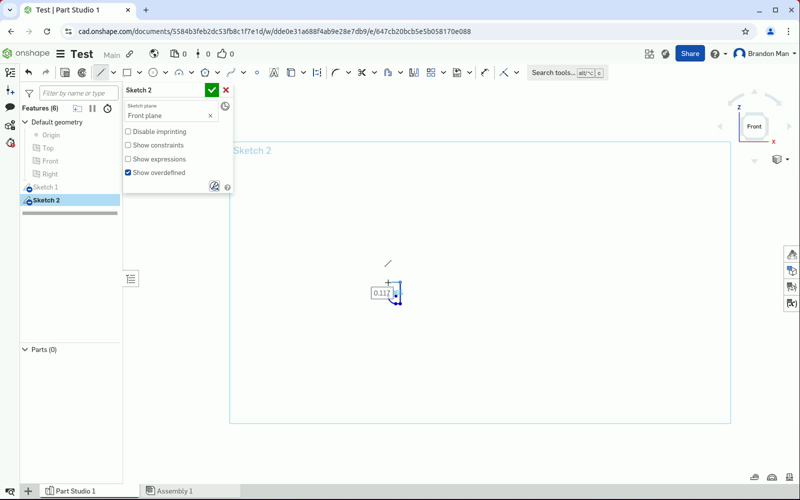
click(388, 282)
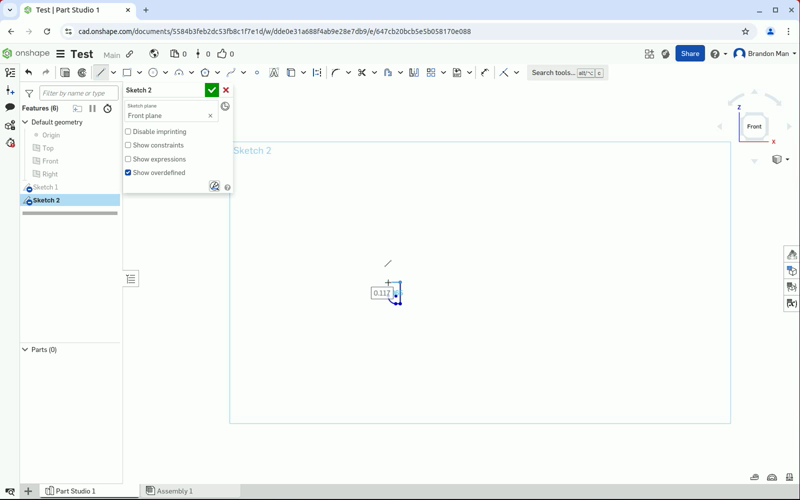
key_up(shift)
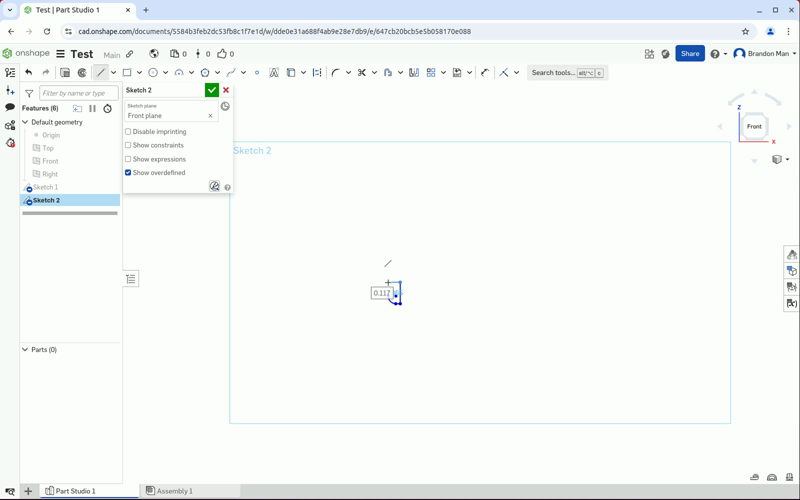
mouse_move(418, 282)
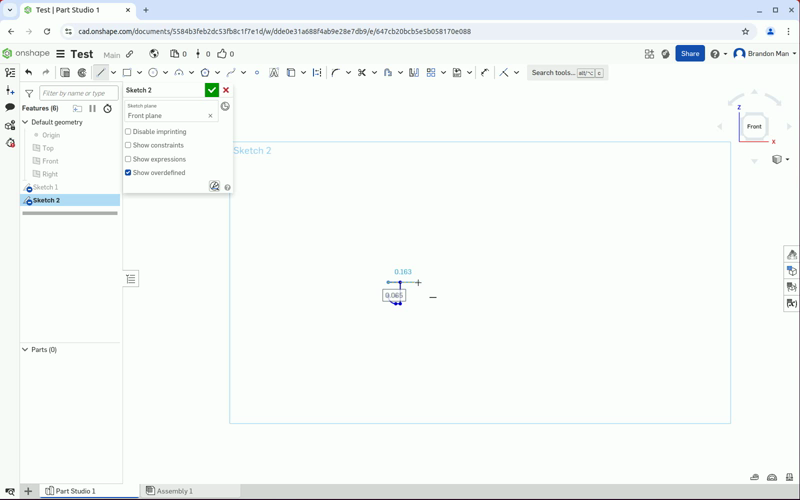
key_down(shift)
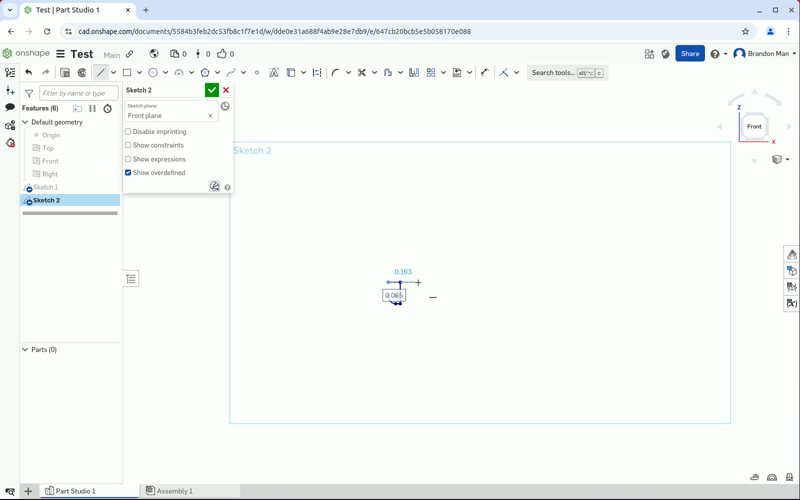
mouse_move(388, 295)
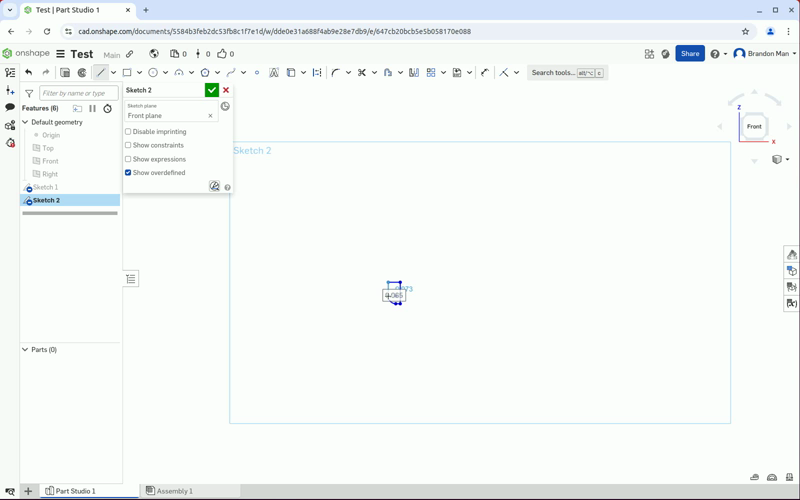
key_up(shift)
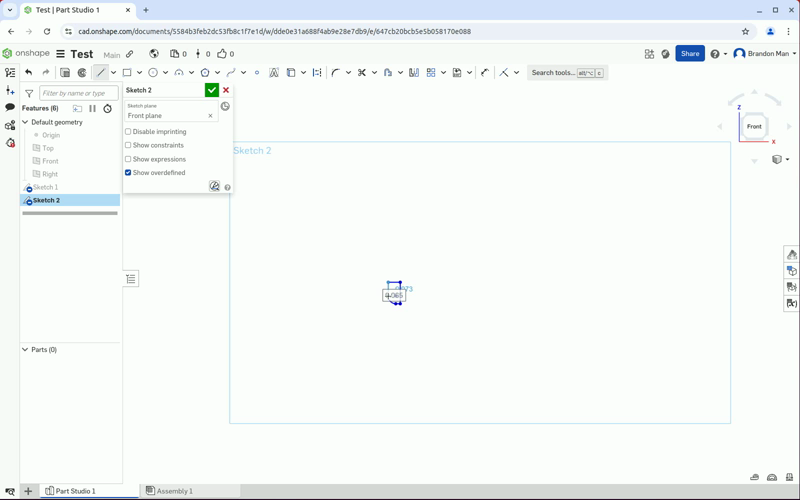
click(388, 295)
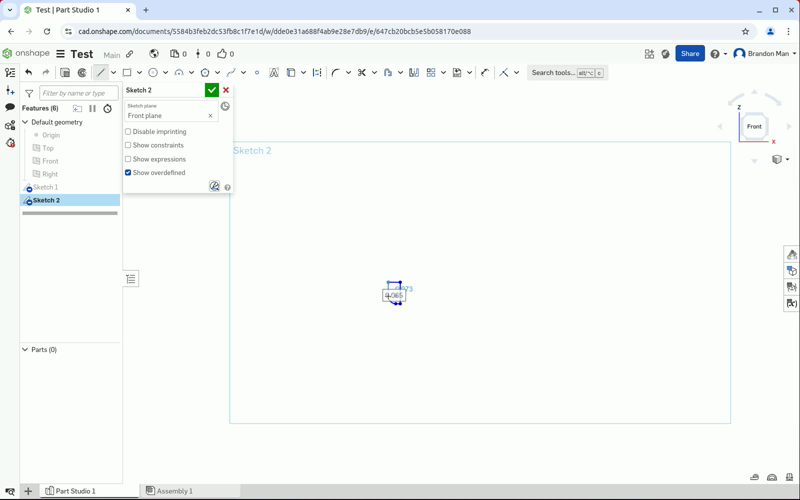
key(esc)
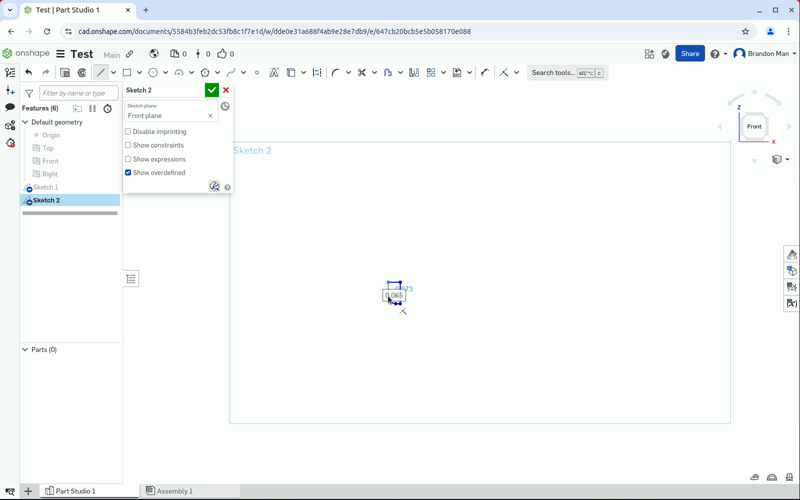
mouse_move(396, 285)
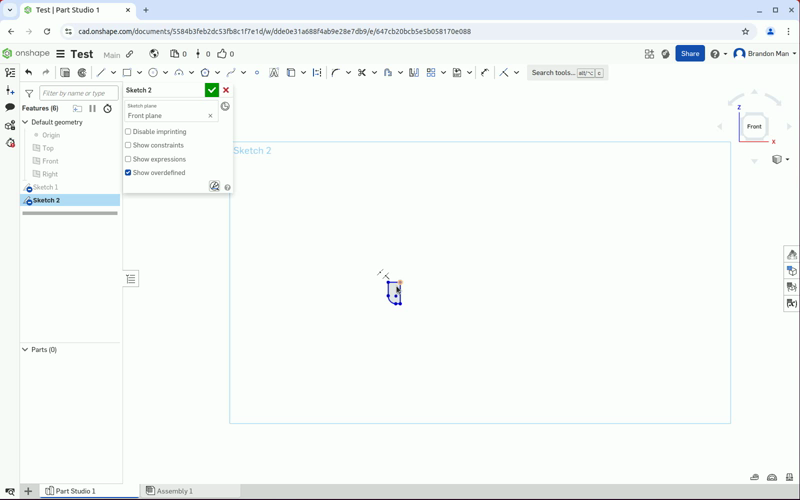
scroll(6)
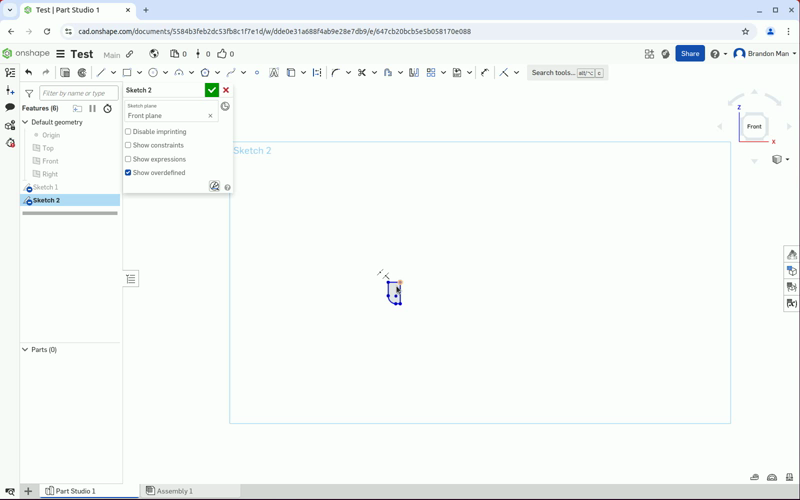
scroll(6)
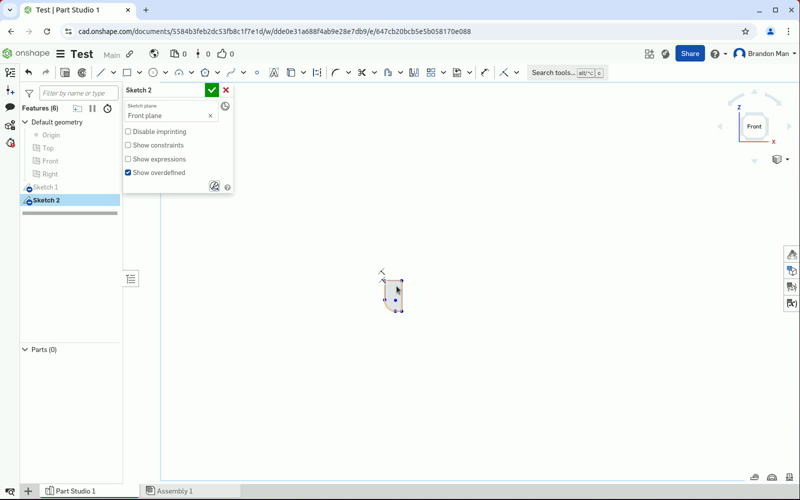
scroll(6)
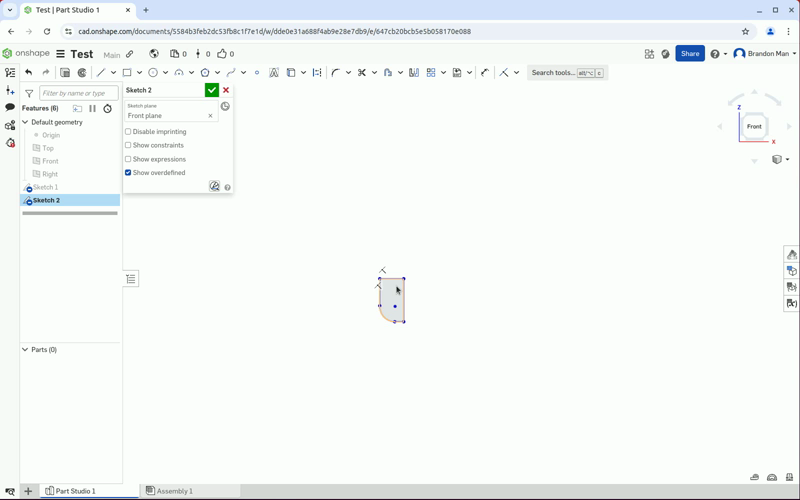
scroll(6)
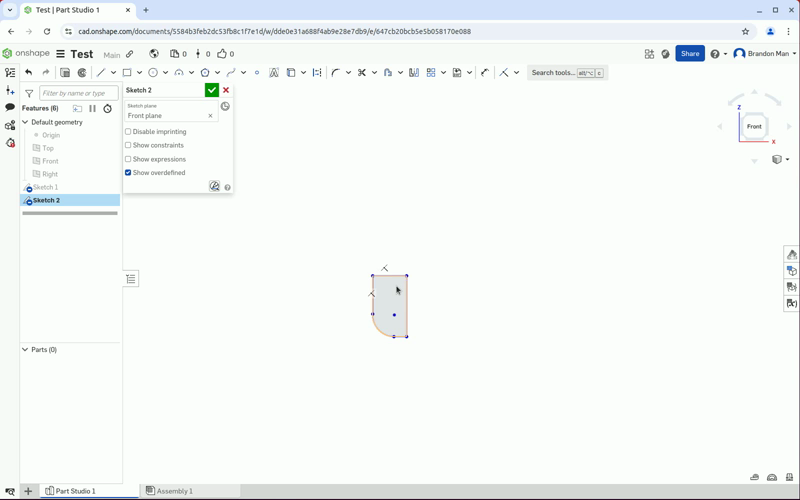
scroll(6)
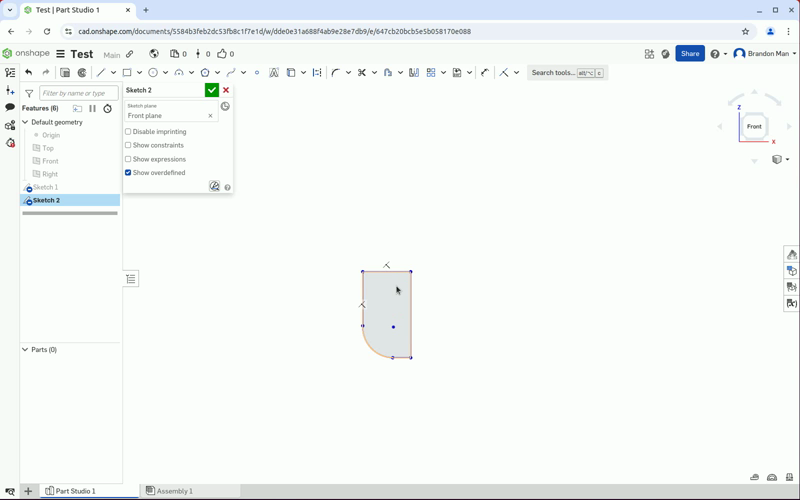
scroll(6)
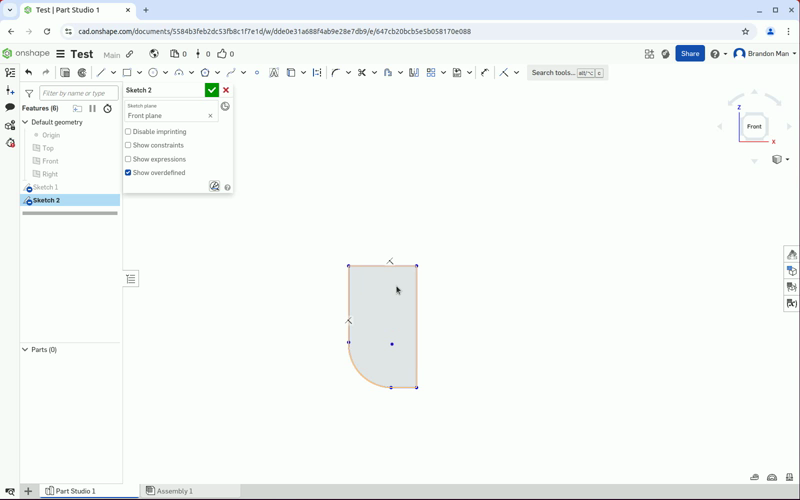
scroll(6)
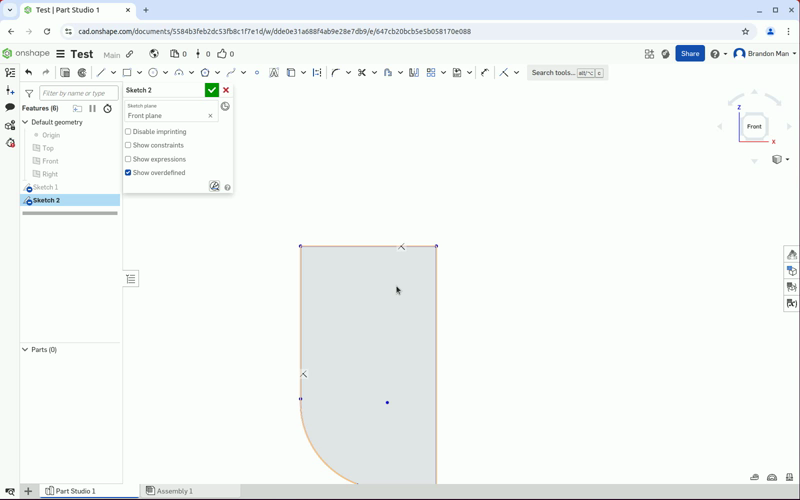
click(396, 285)
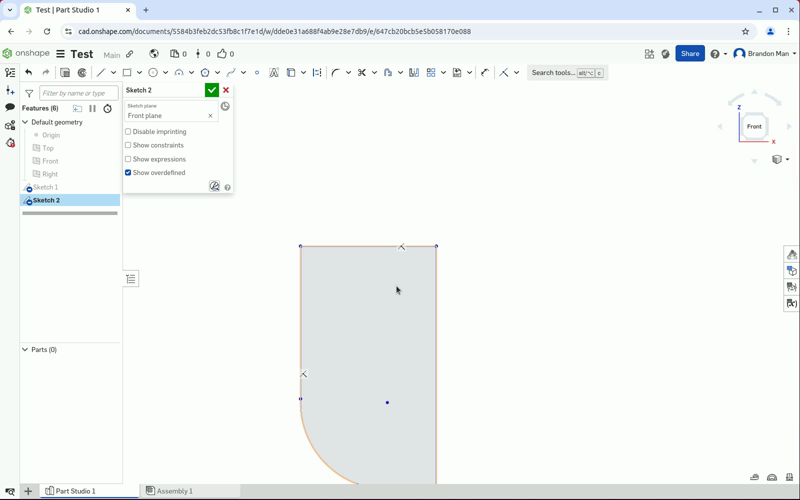
scroll(-6)
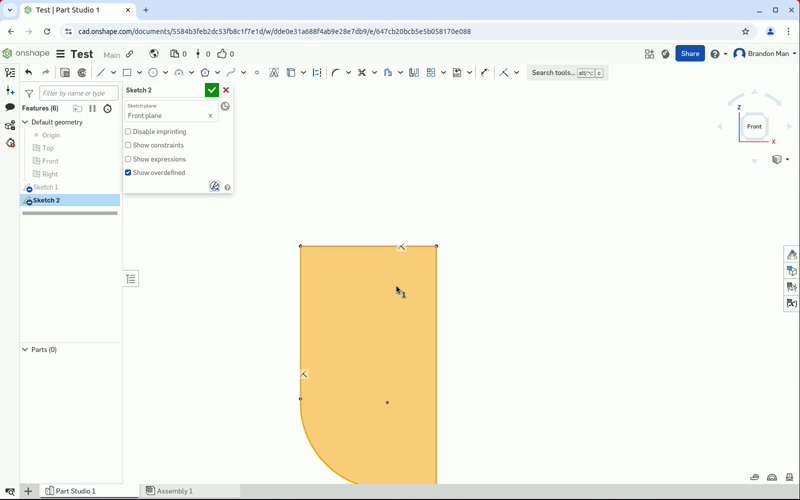
scroll(-6)
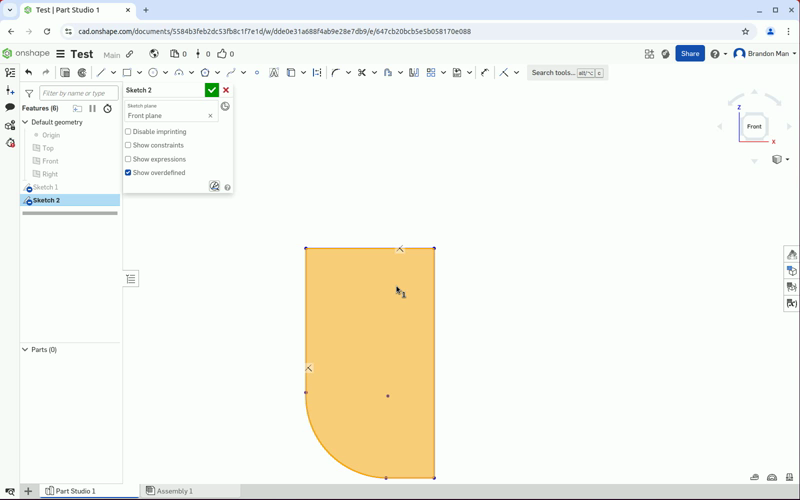
scroll(-6)
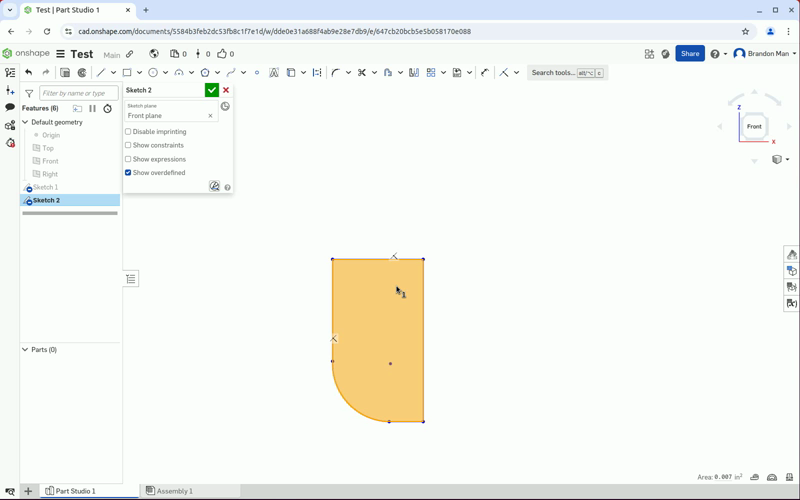
scroll(-6)
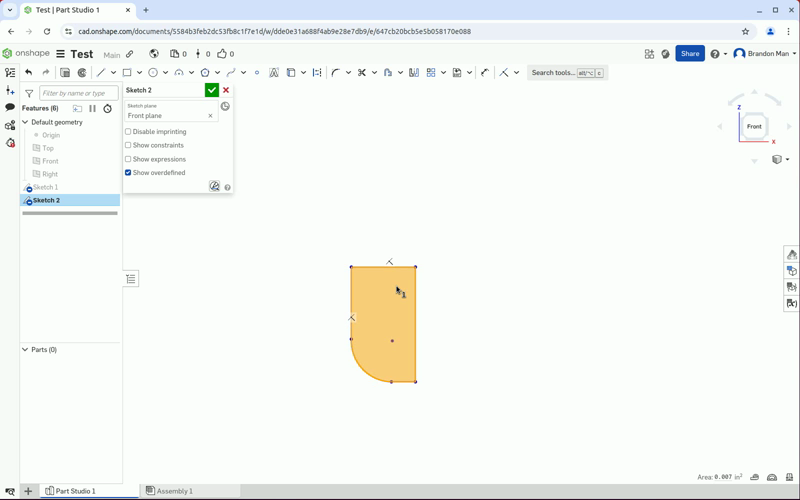
scroll(-6)
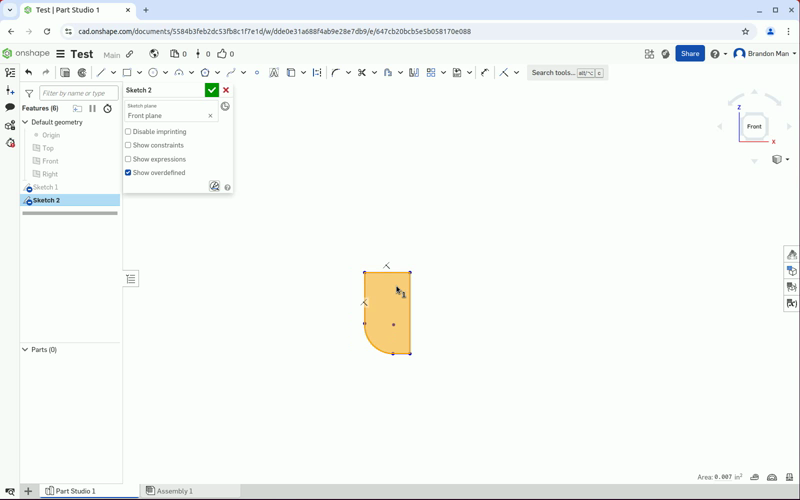
scroll(-6)
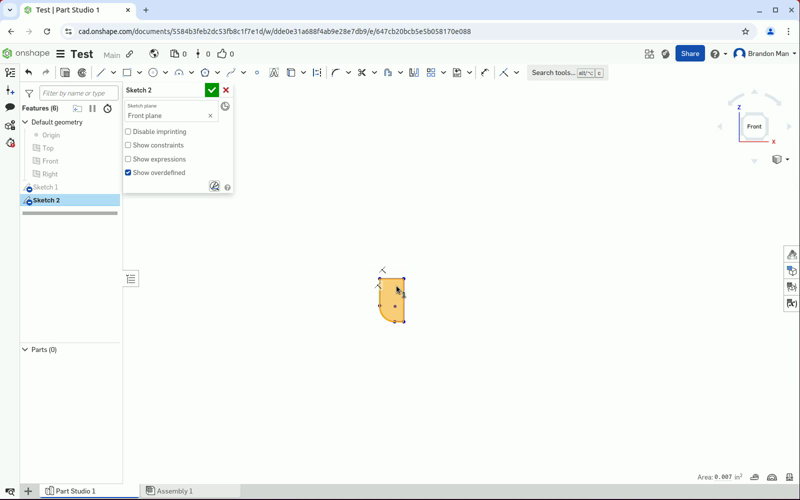
scroll(-6)
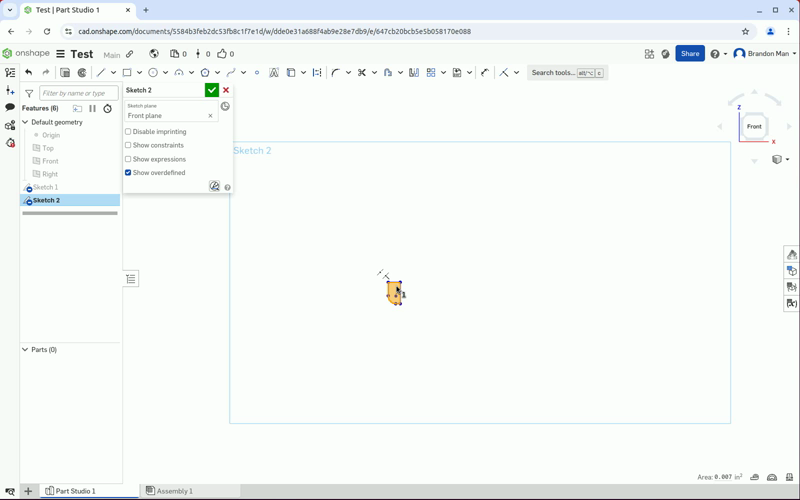
mouse_move(73, 352)
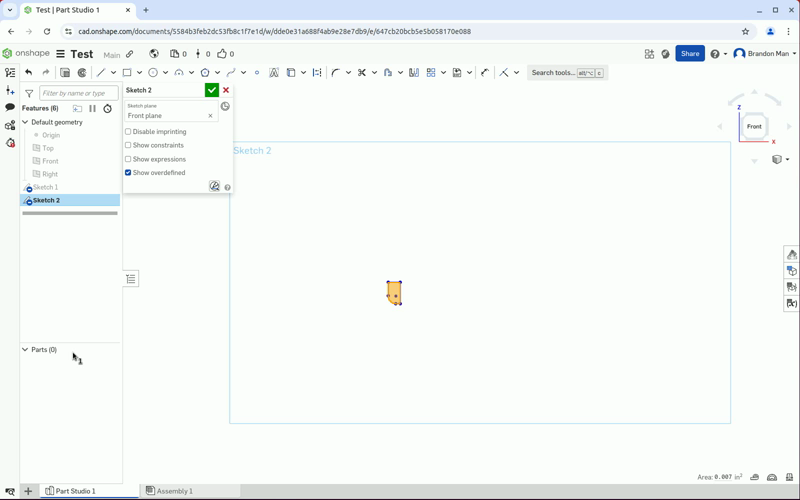
key(shift+y)
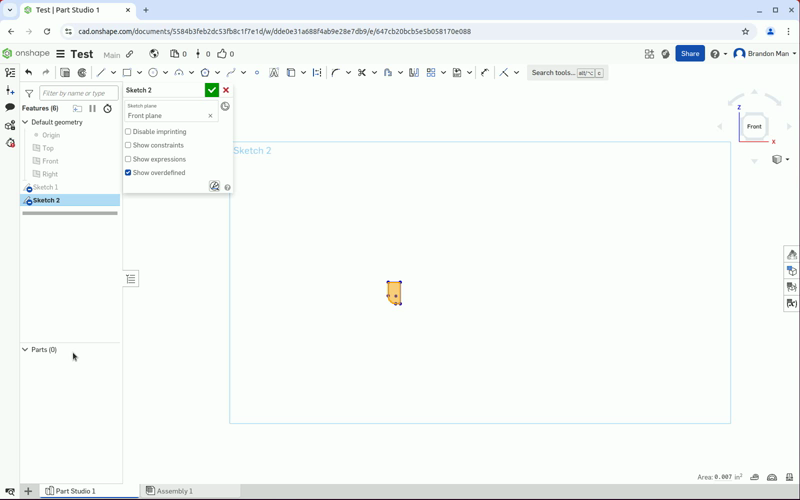
key(shift+e)
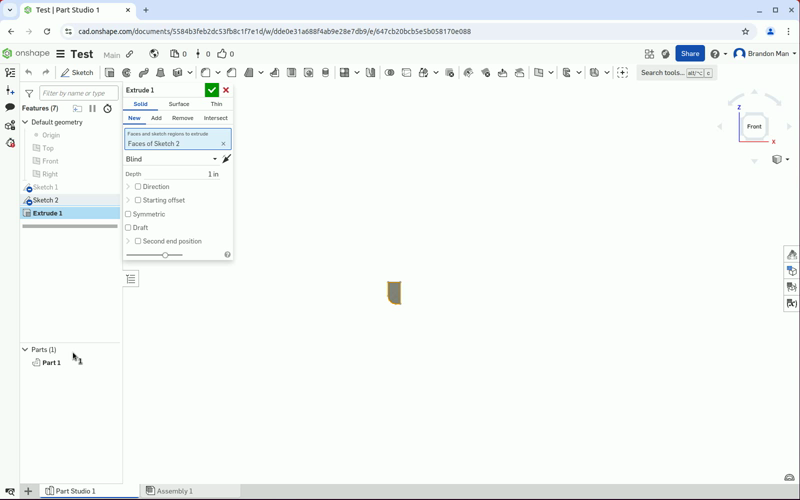
mouse_move(143, 106)
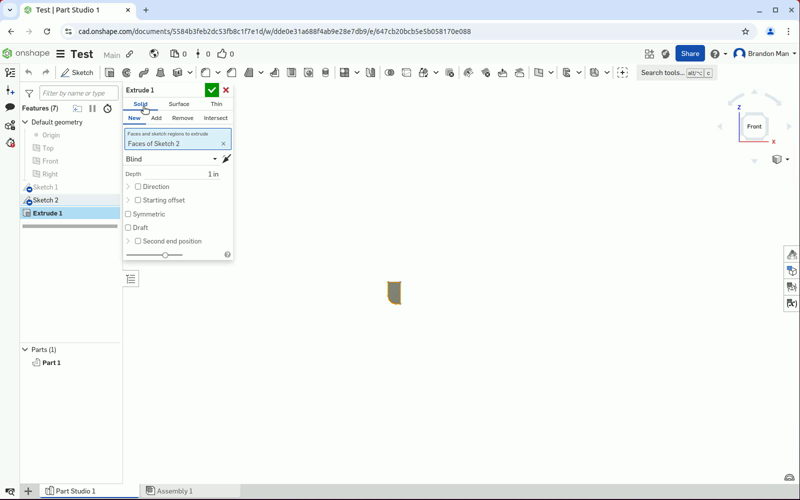
click(143, 106)
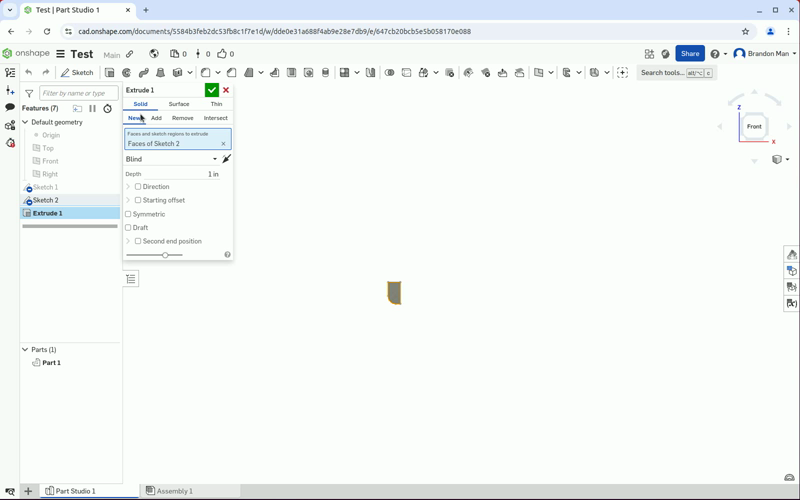
mouse_move(137, 120)
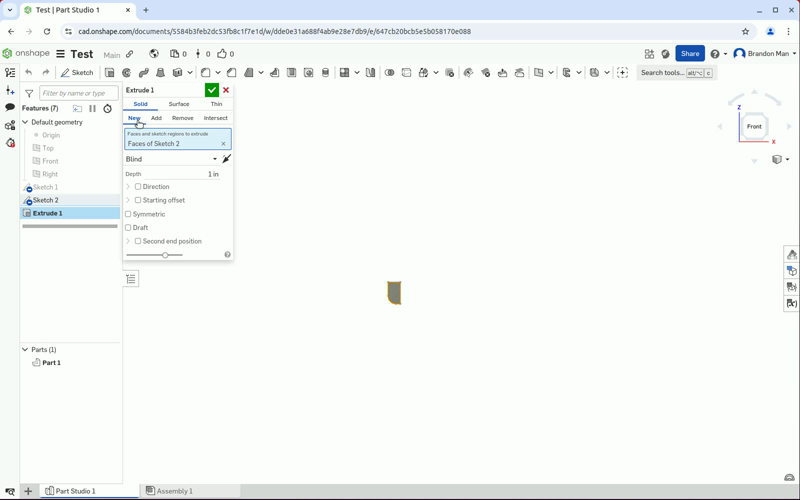
click(137, 120)
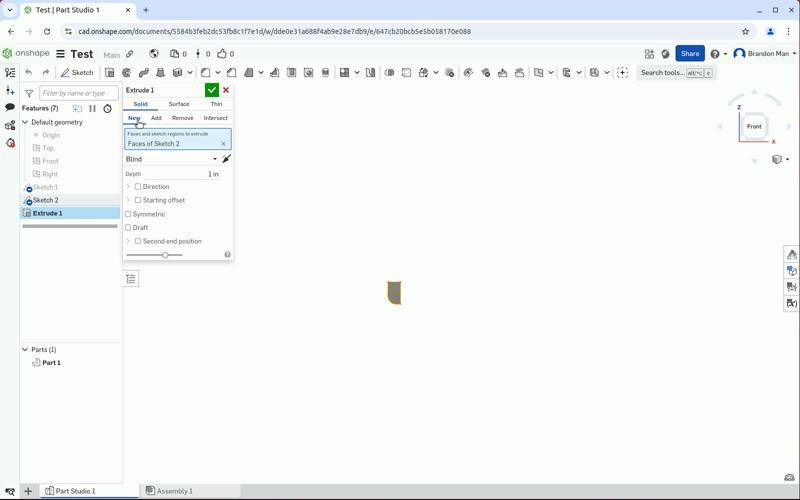
key(tab, 4)
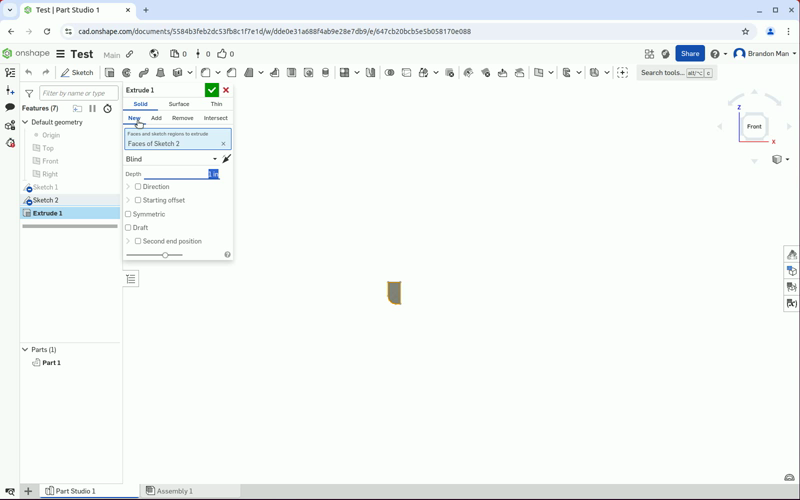
text(0.61)
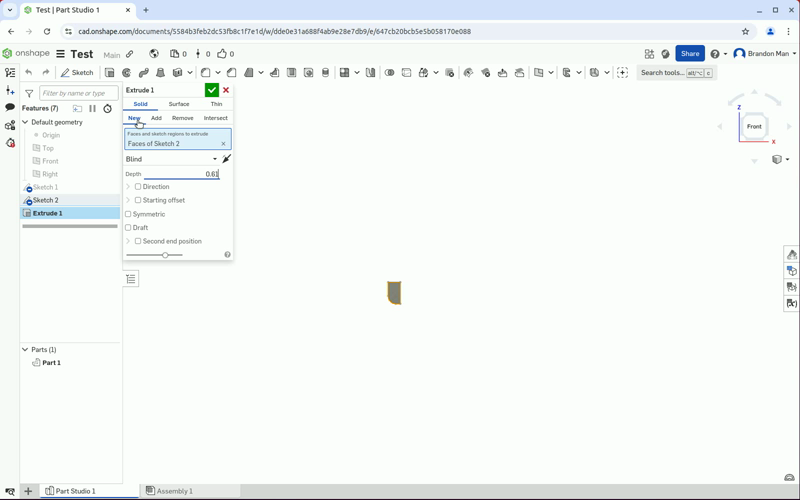
key(enter)
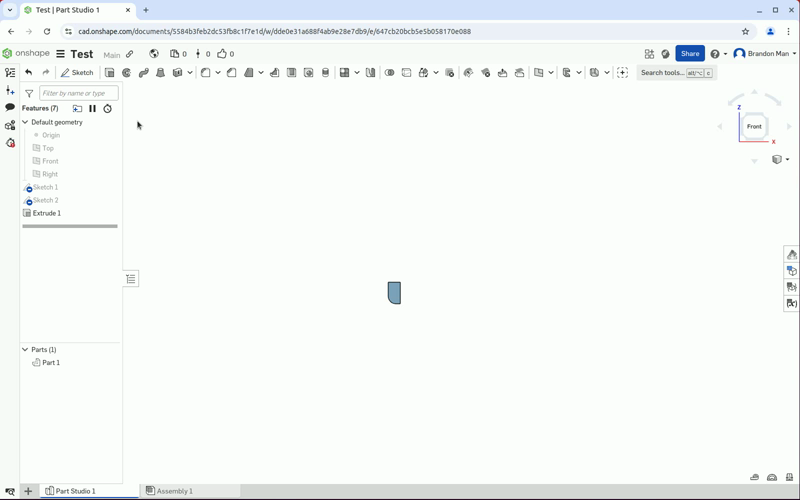
key(shift+h)
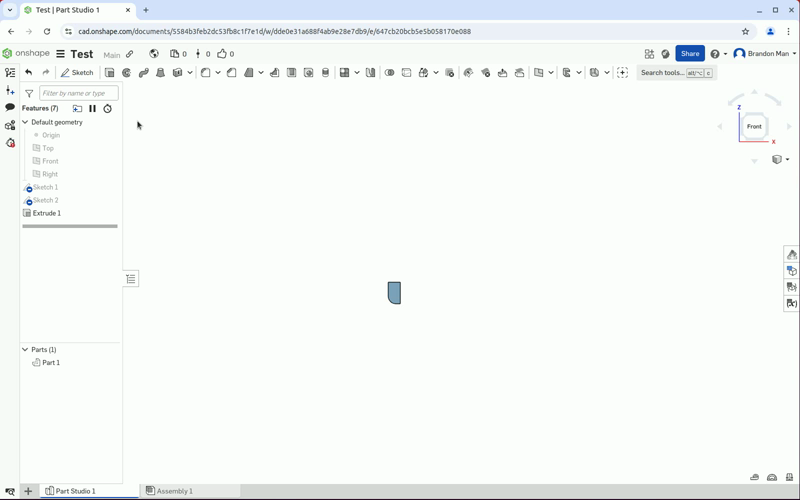
key(shift+h)
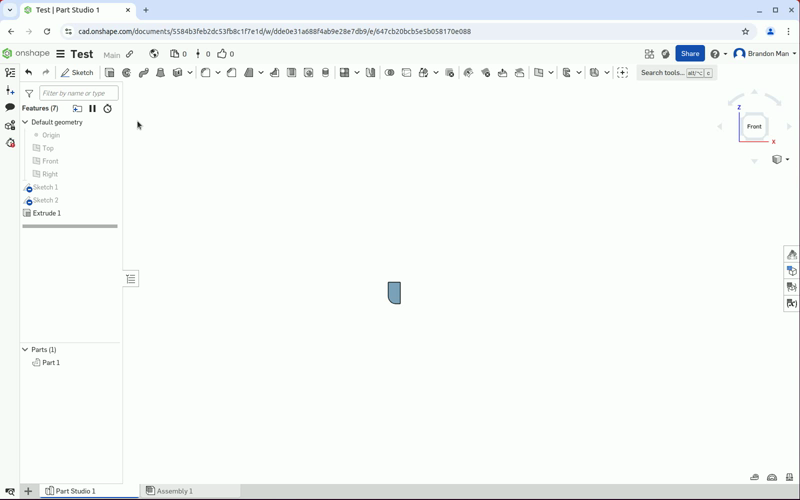
mouse_move(73, 189)
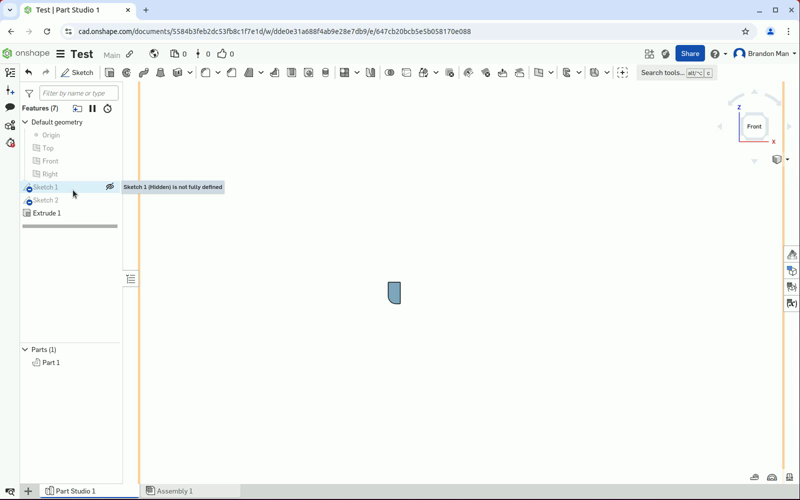
click(73, 189)
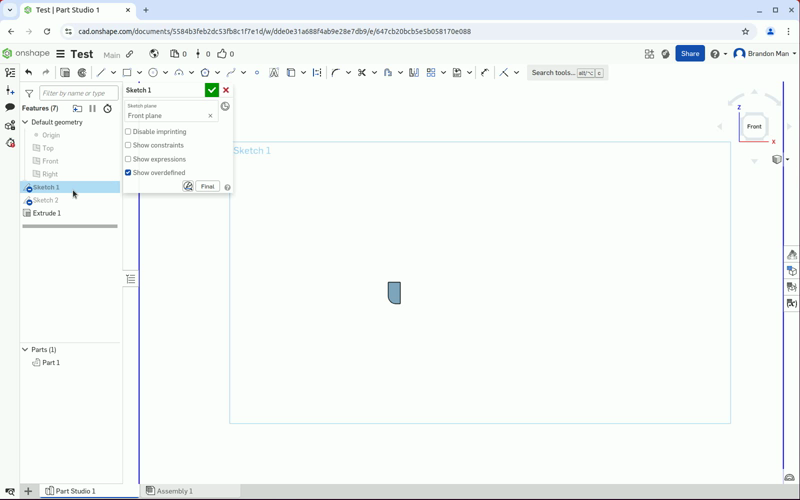
mouse_move(229, 92)
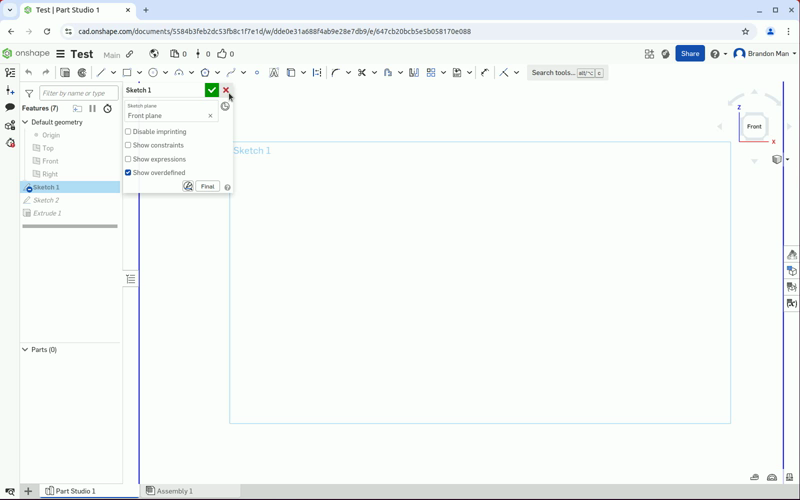
click(229, 92)
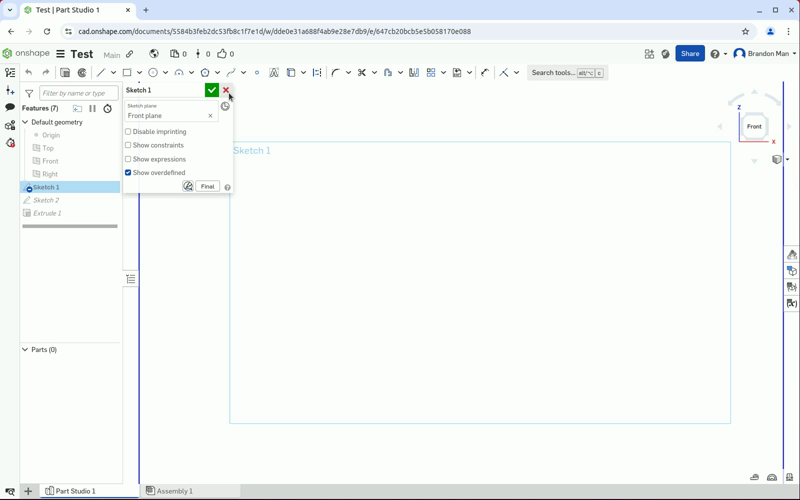
key(shift+s)
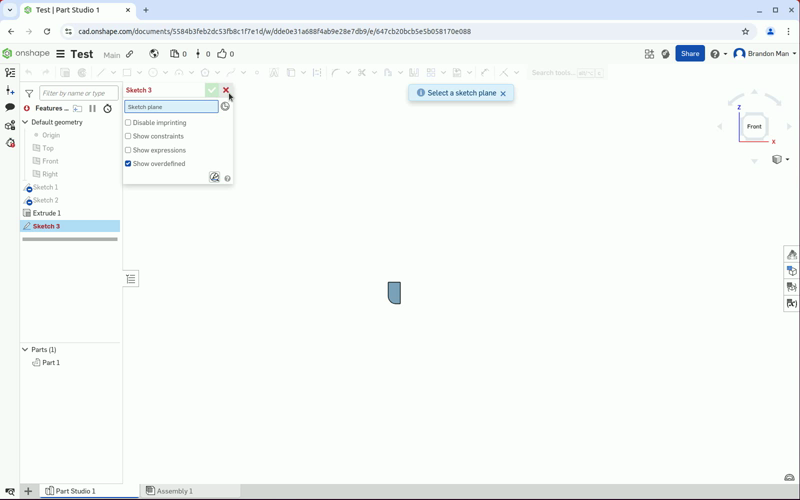
mouse_move(73, 163)
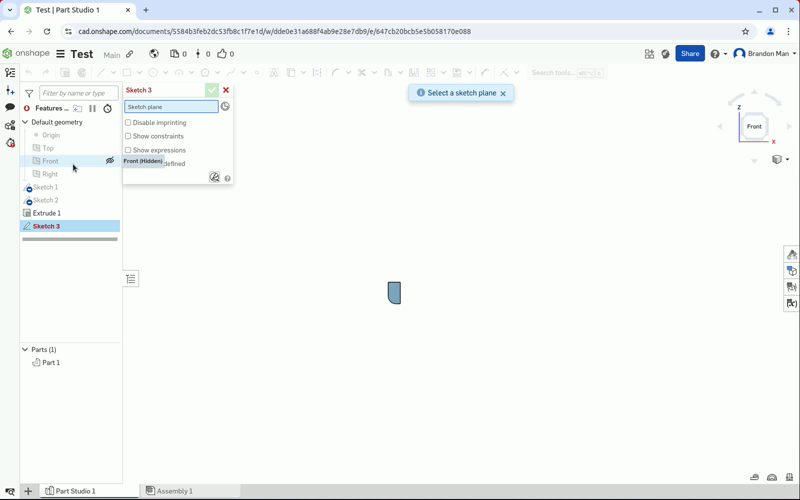
click(73, 163)
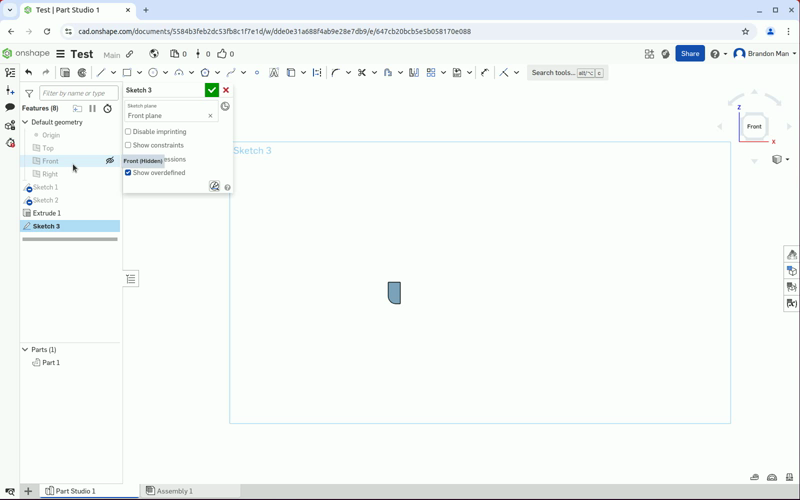
mouse_move(73, 352)
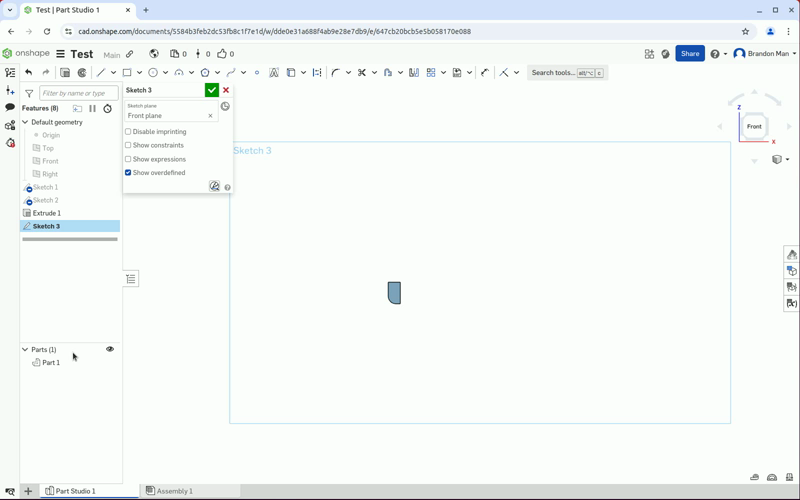
key(y)
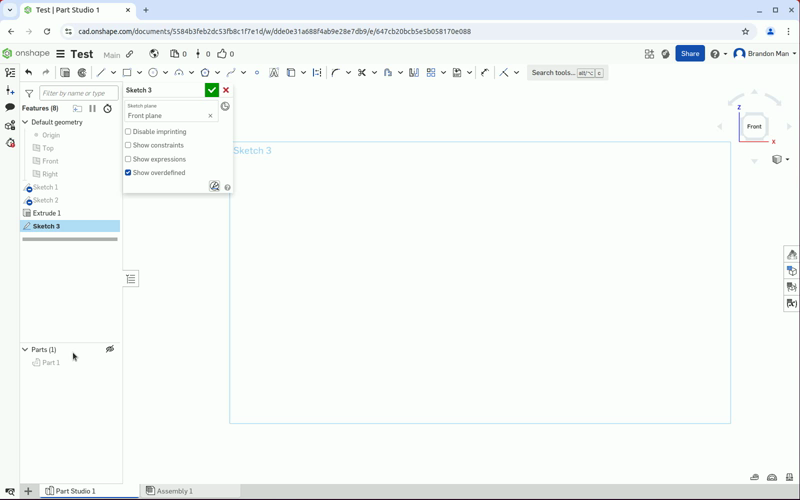
key(l)
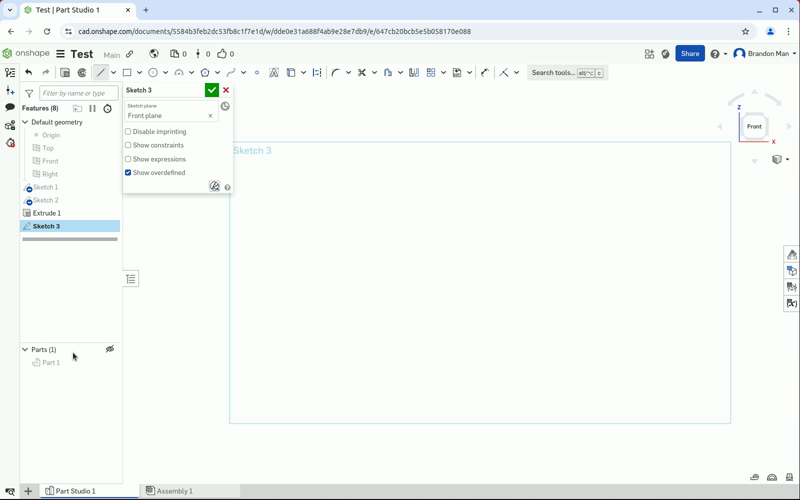
key_down(shift)
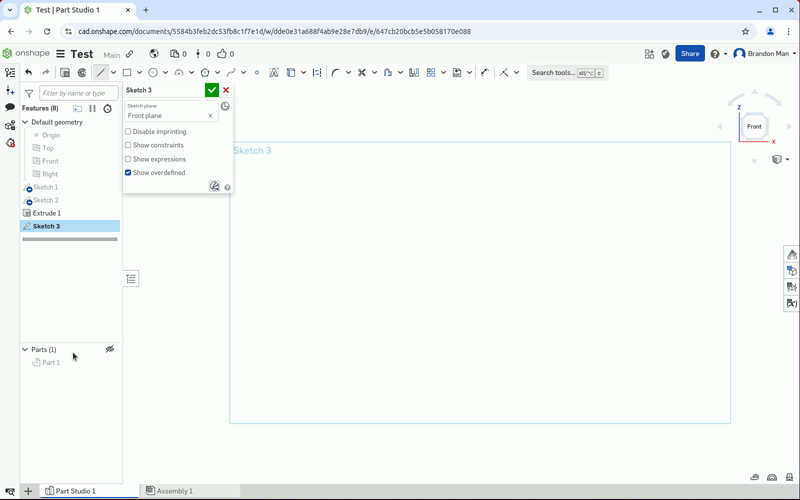
mouse_move(464, 304)
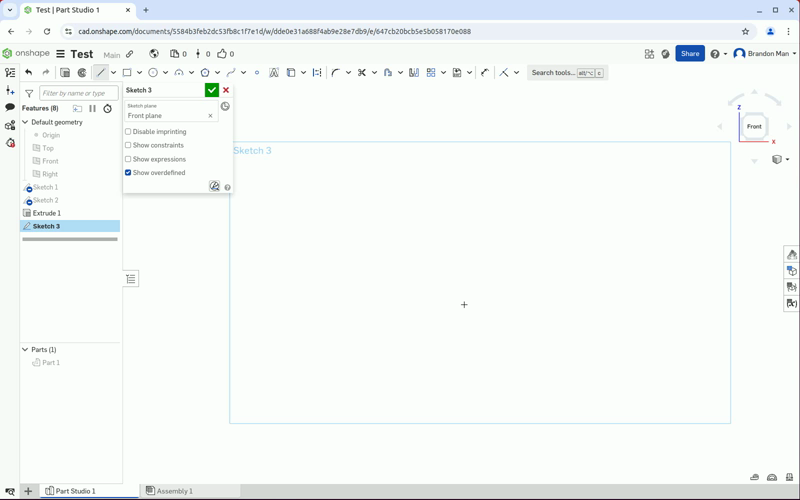
click(464, 304)
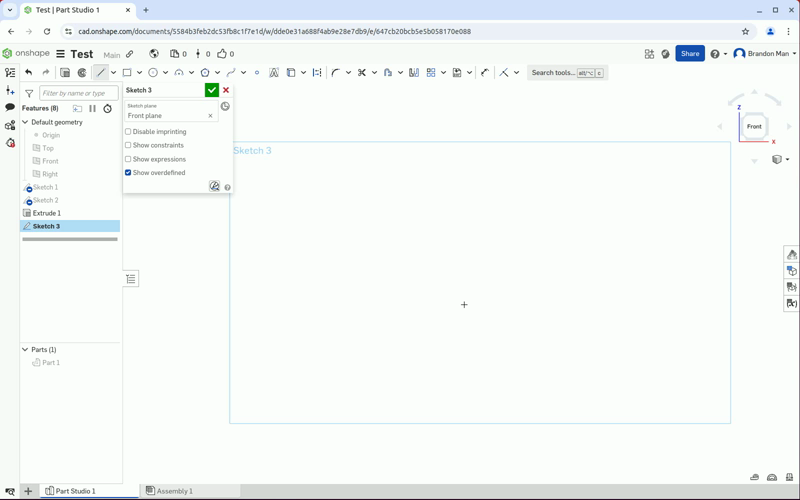
key_up(shift)
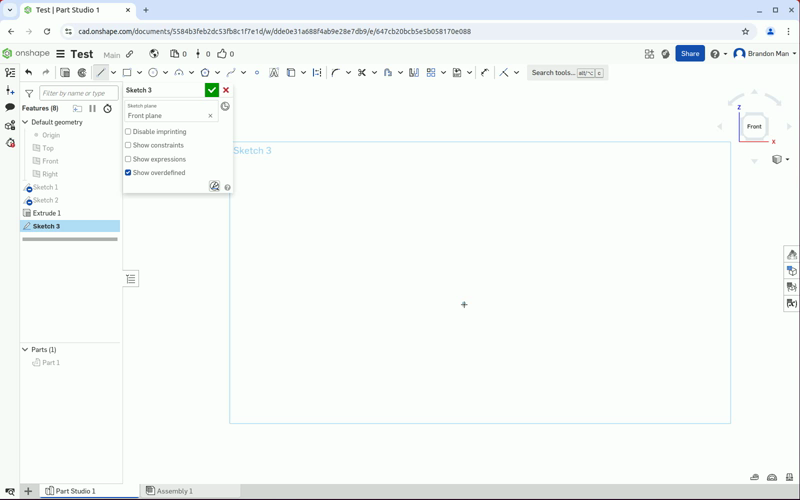
key_down(shift)
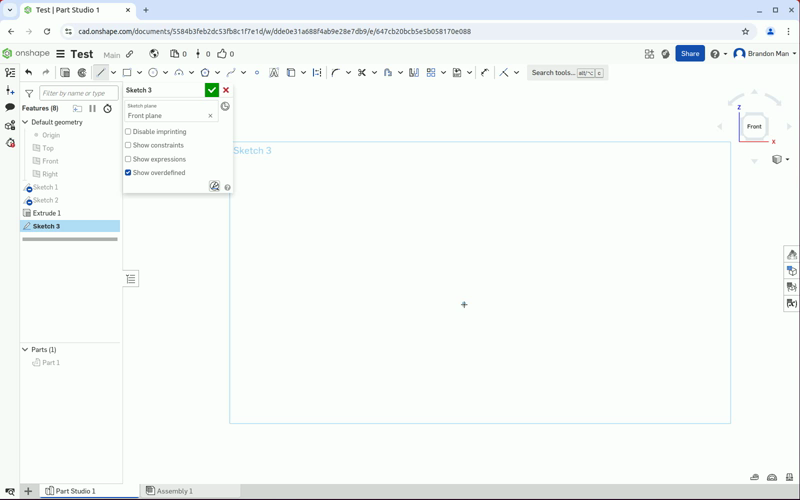
mouse_move(494, 304)
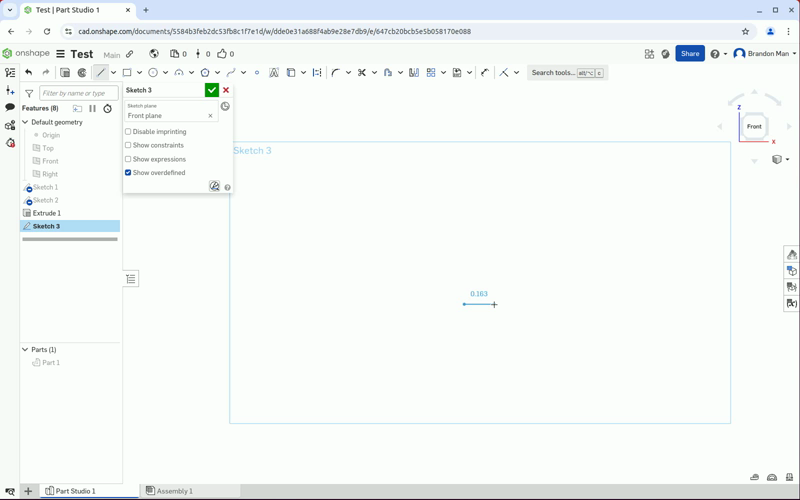
mouse_move(468, 304)
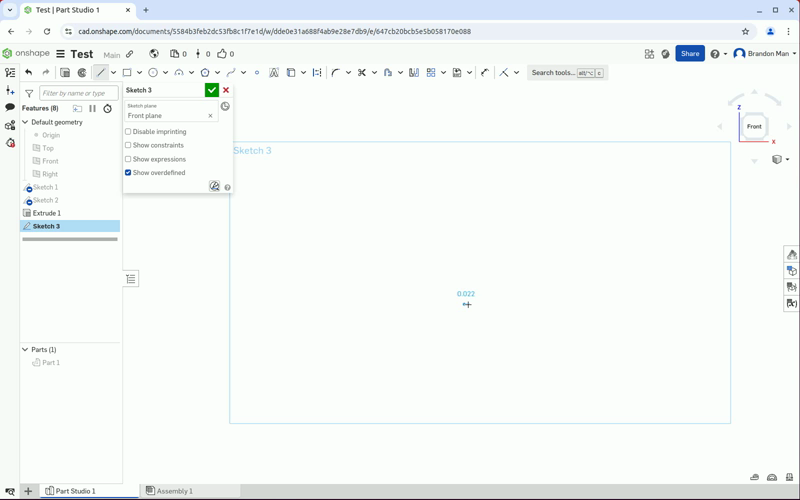
scroll(6)
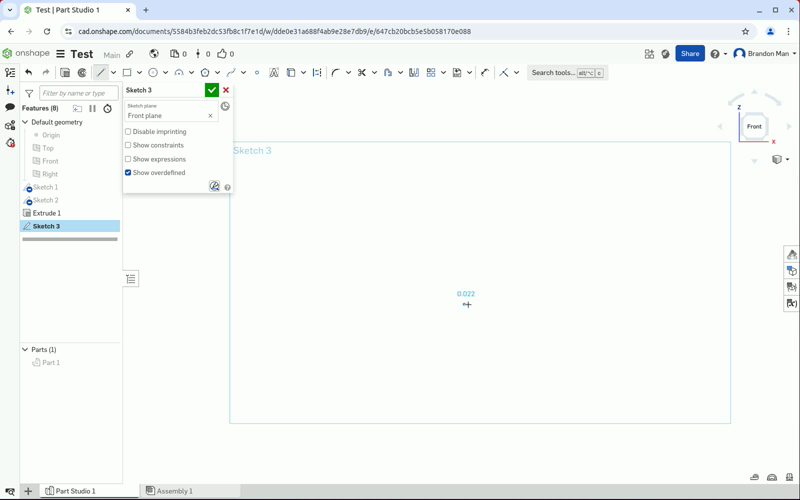
scroll(6)
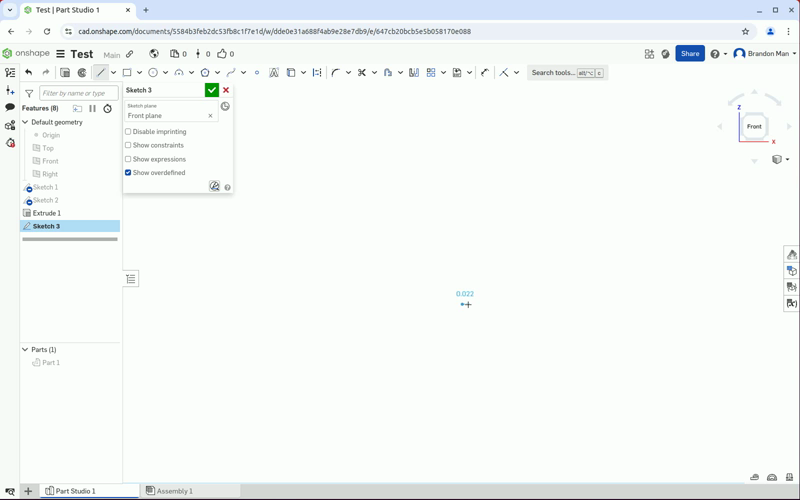
scroll(6)
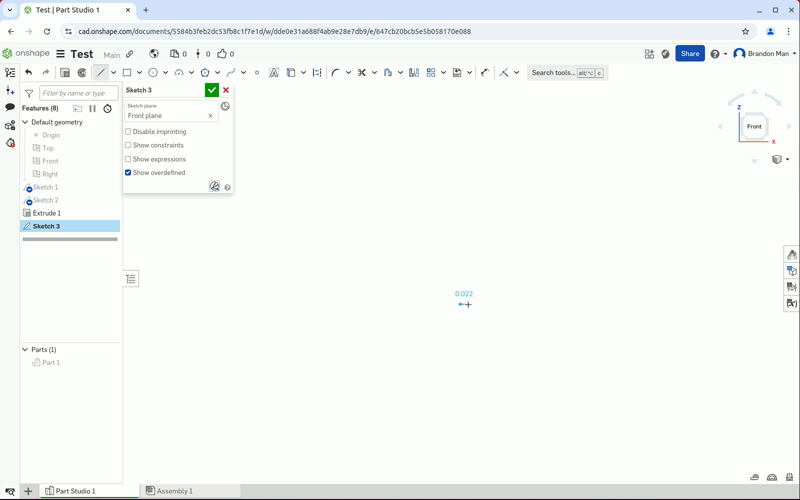
scroll(6)
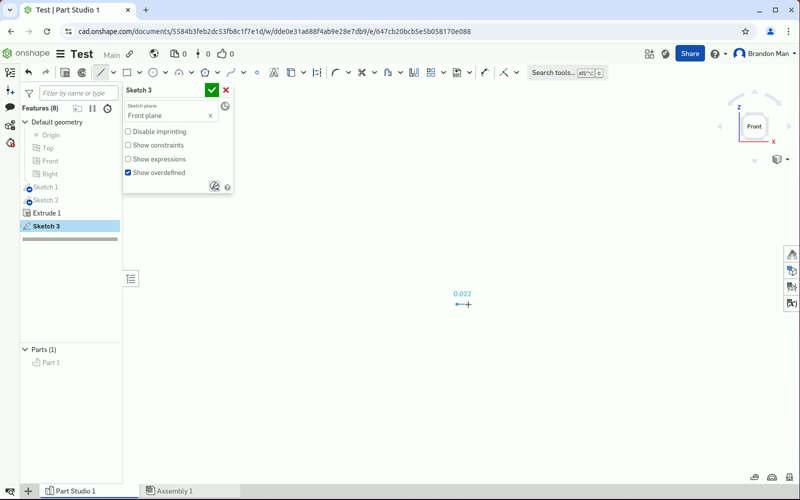
scroll(6)
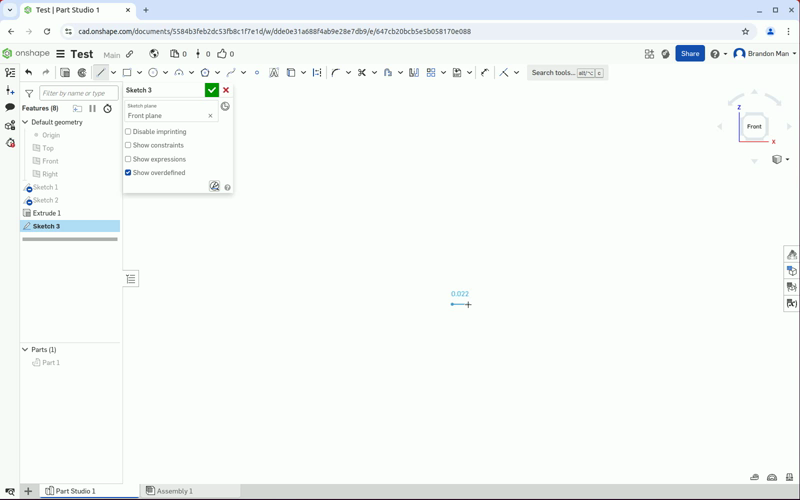
scroll(6)
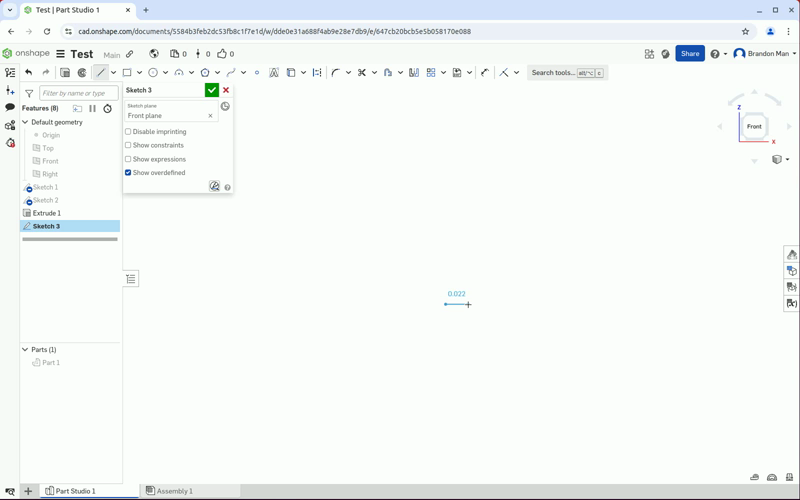
scroll(6)
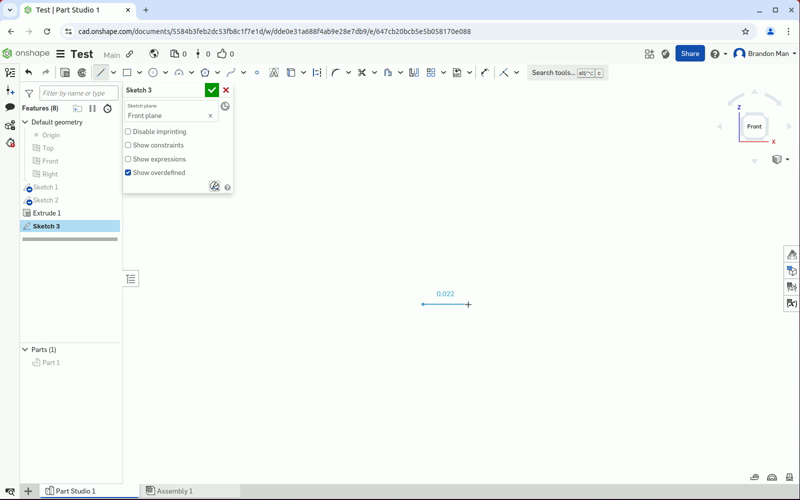
click(468, 304)
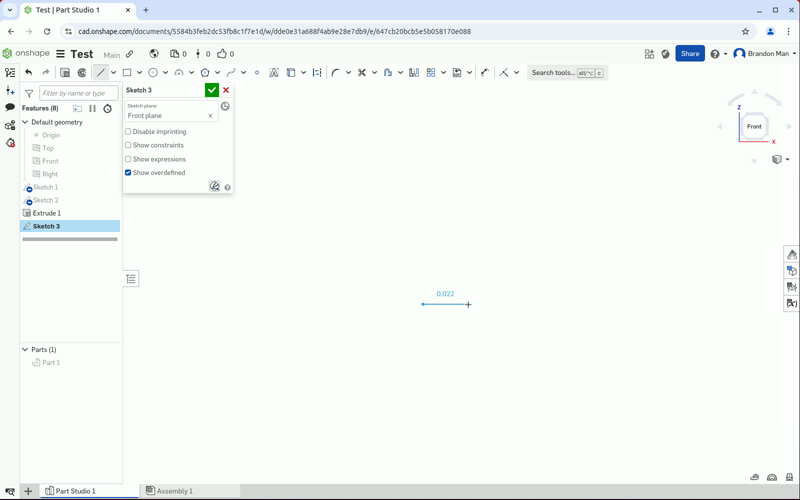
scroll(-6)
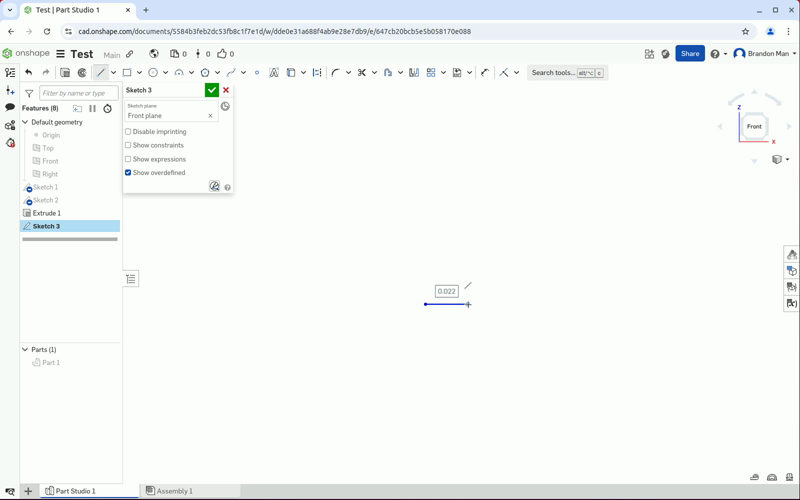
scroll(-6)
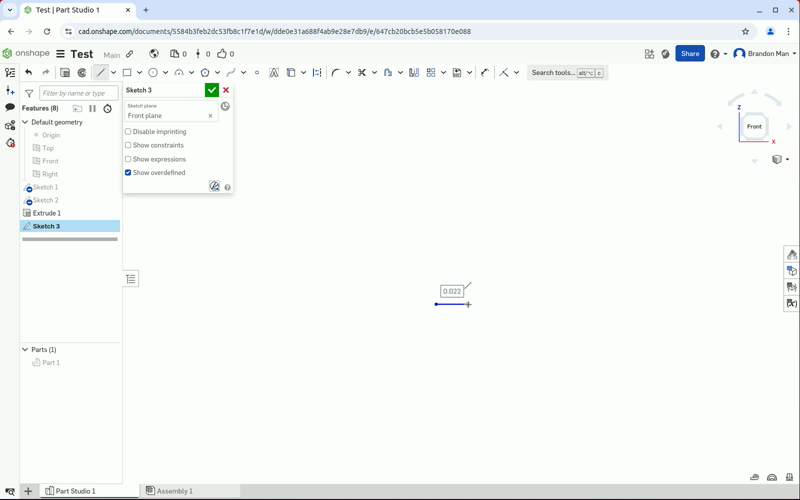
scroll(-6)
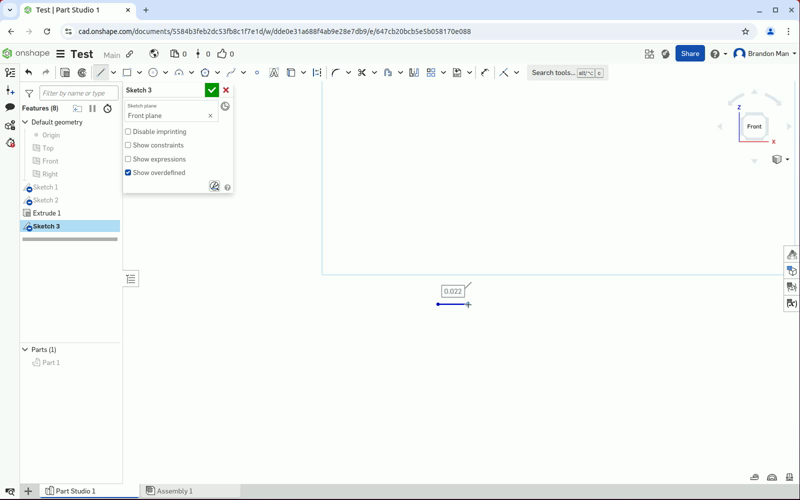
scroll(-6)
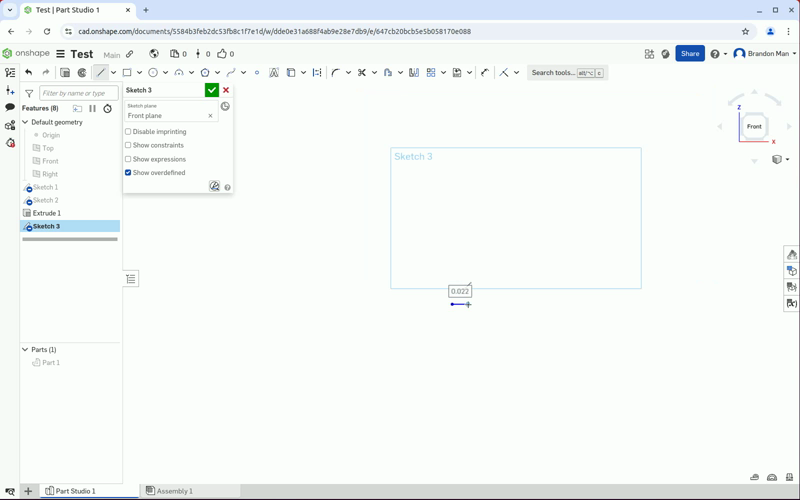
scroll(-6)
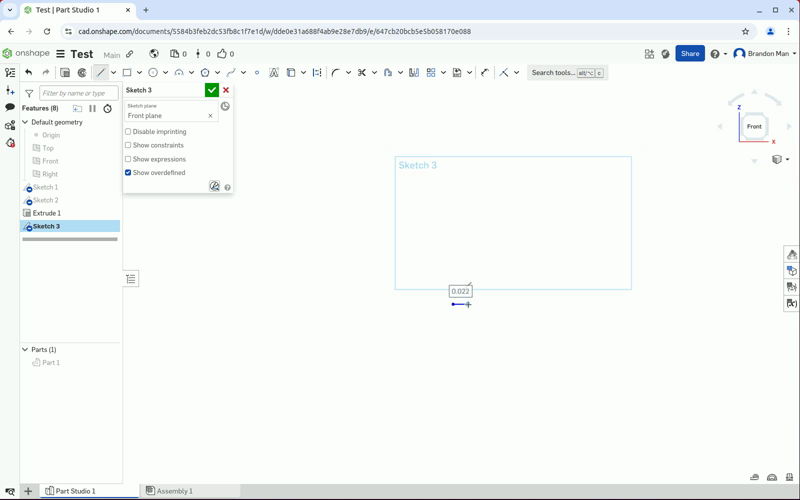
scroll(-6)
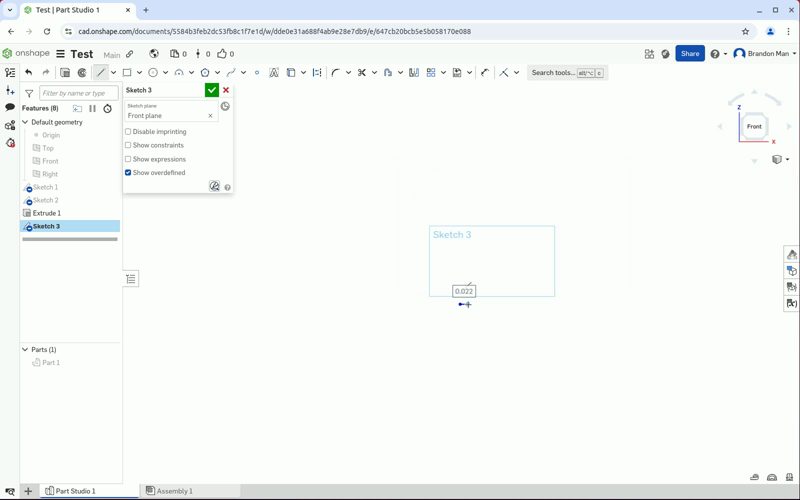
scroll(-6)
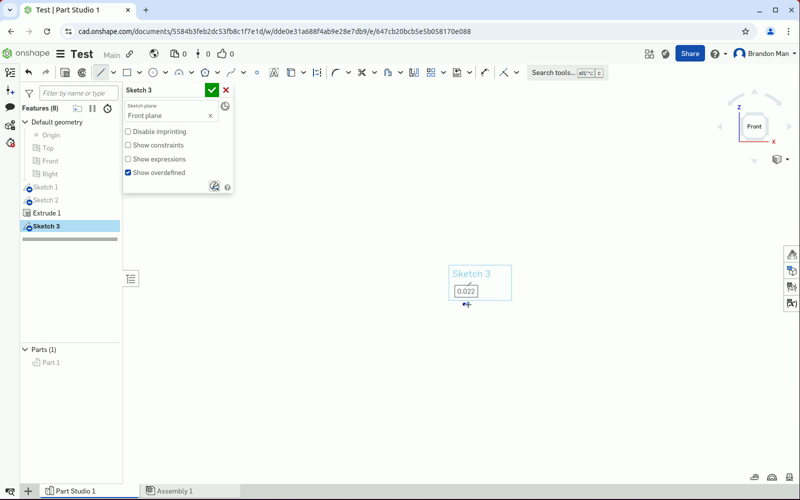
key_up(shift)
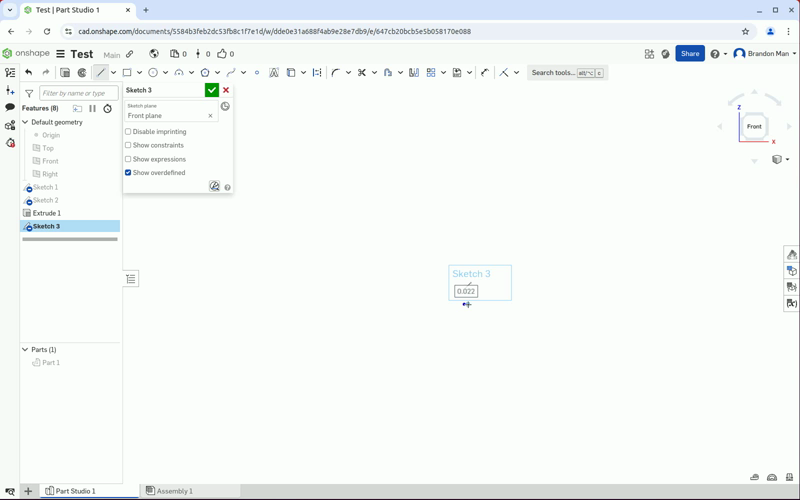
key(esc)
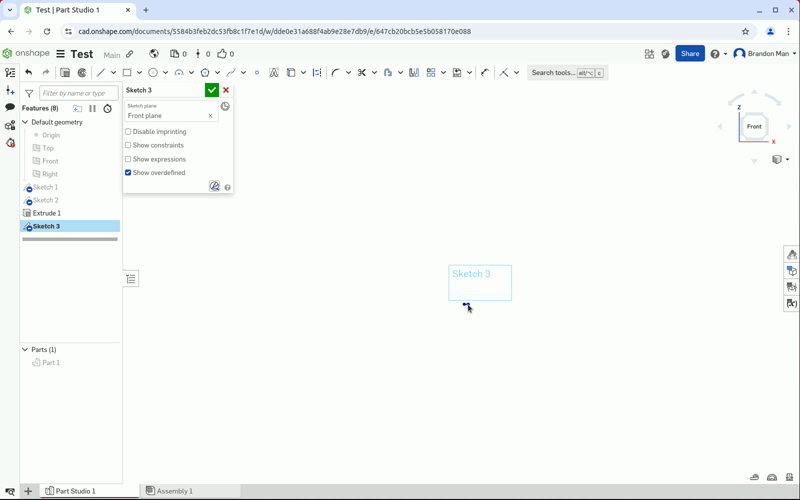
key(a)
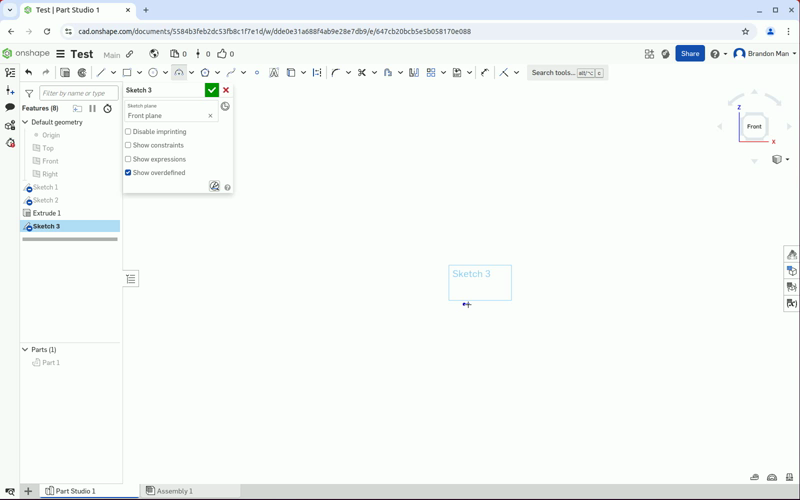
mouse_move(468, 304)
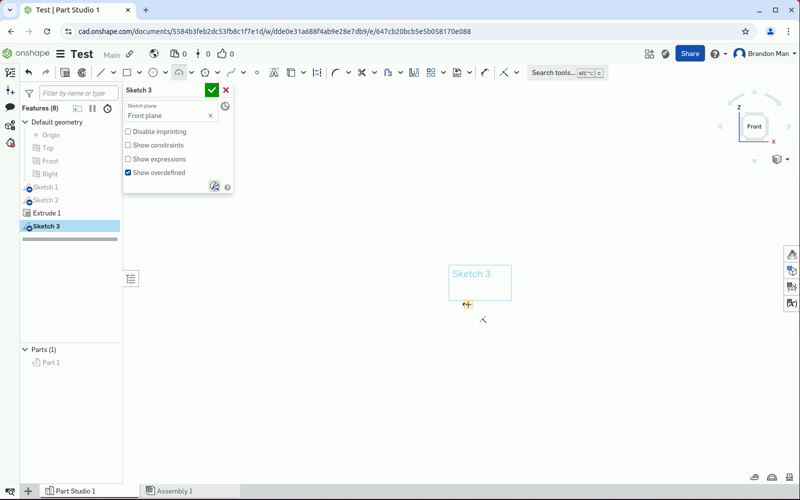
scroll(6)
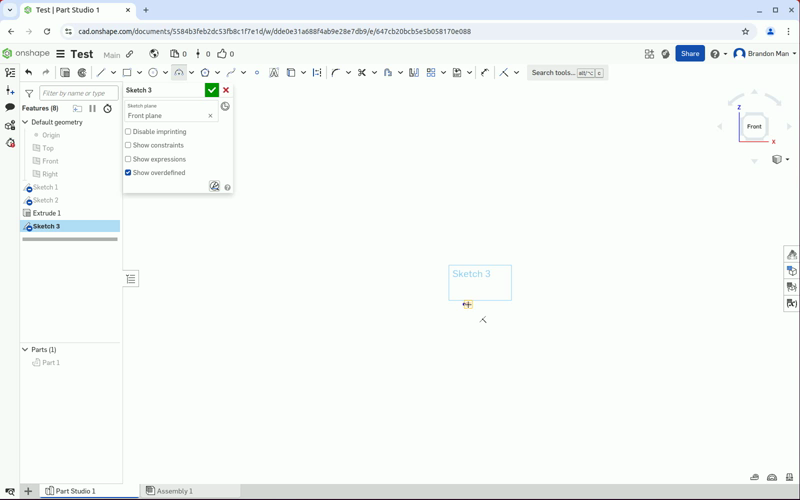
scroll(6)
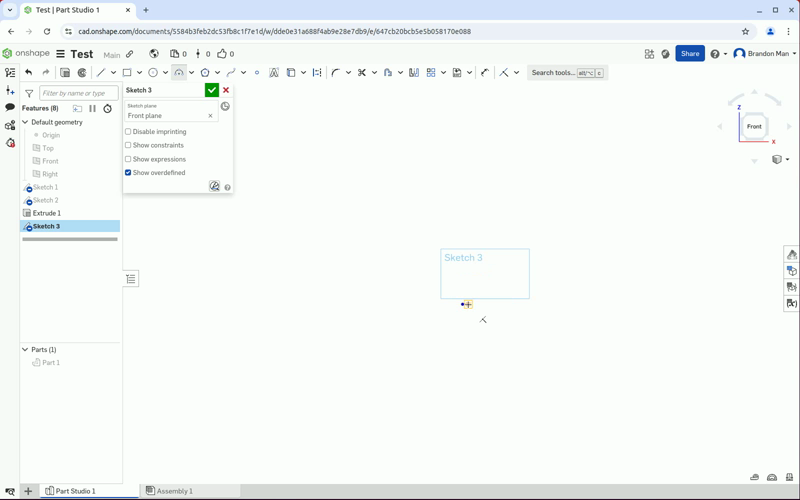
scroll(6)
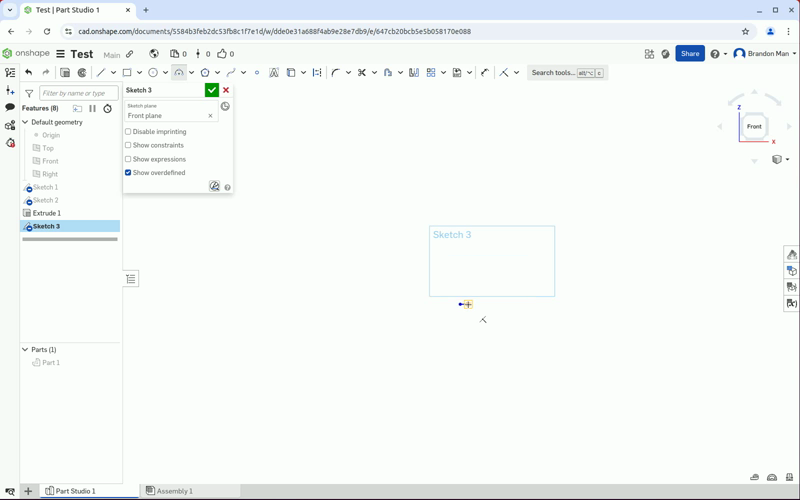
scroll(6)
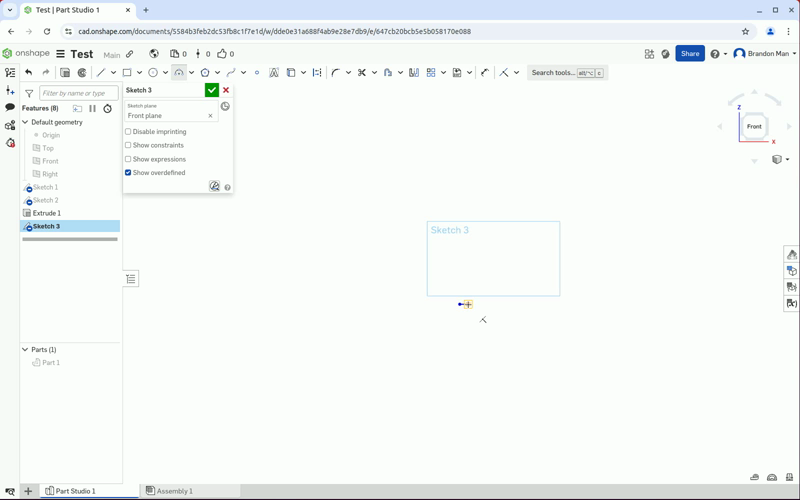
scroll(6)
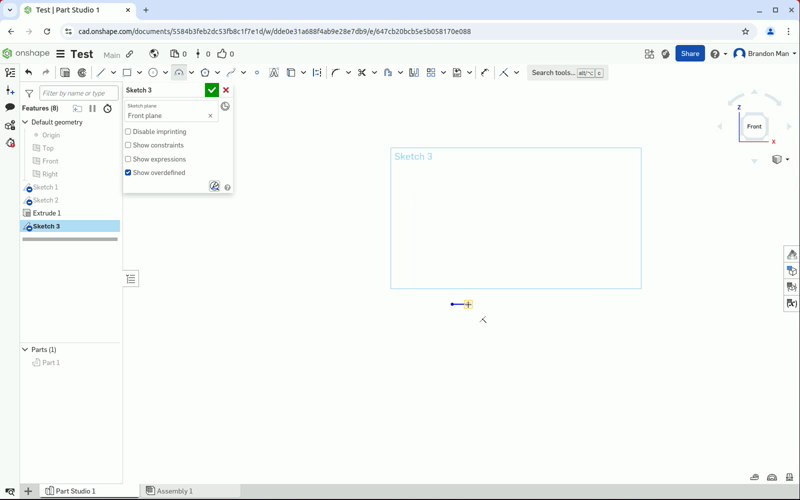
scroll(6)
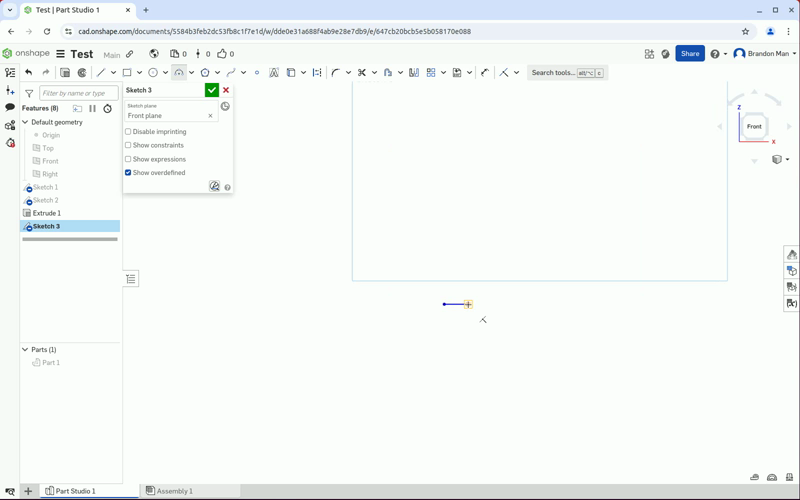
scroll(6)
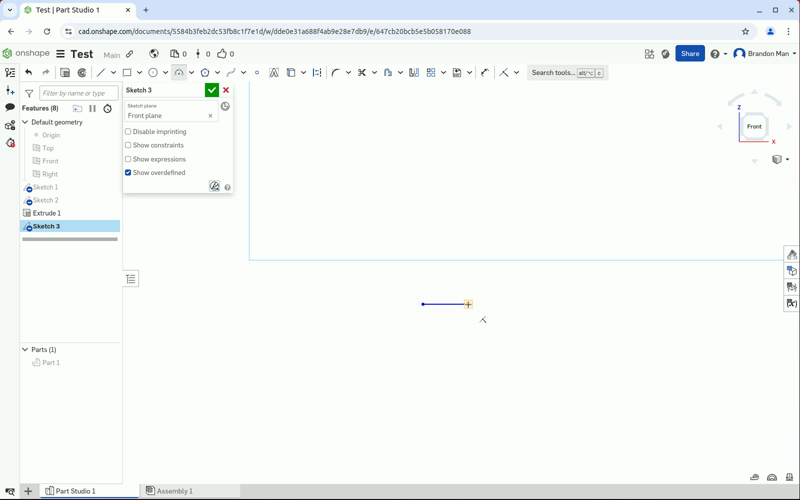
click(468, 304)
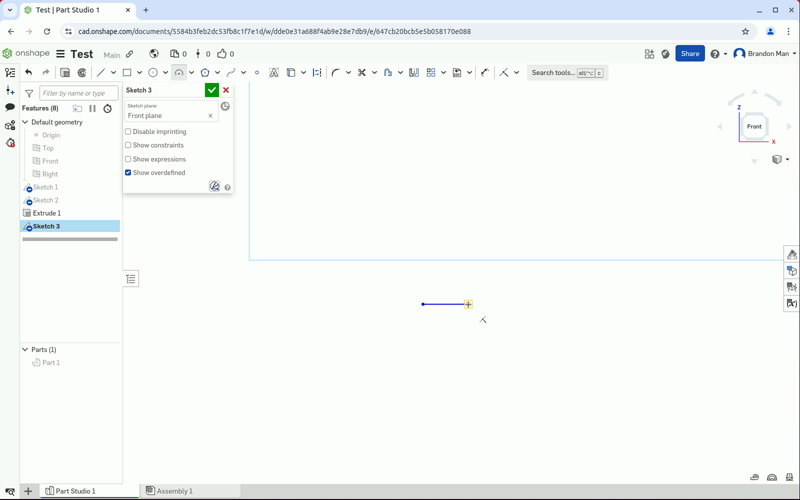
scroll(-6)
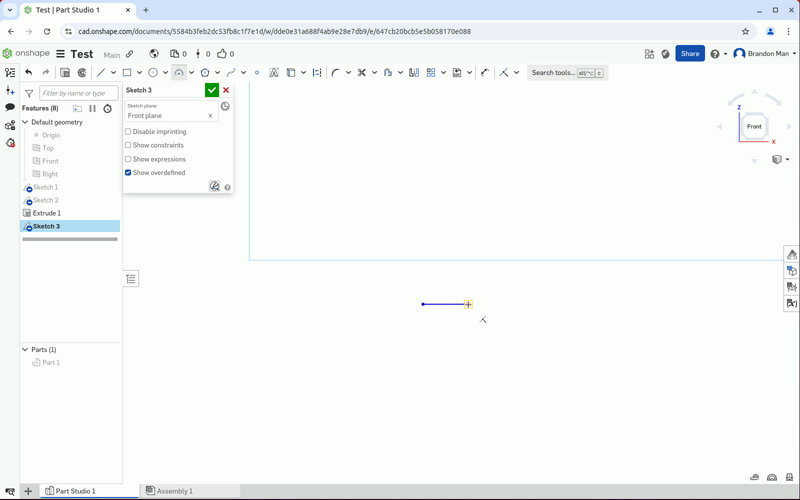
scroll(-6)
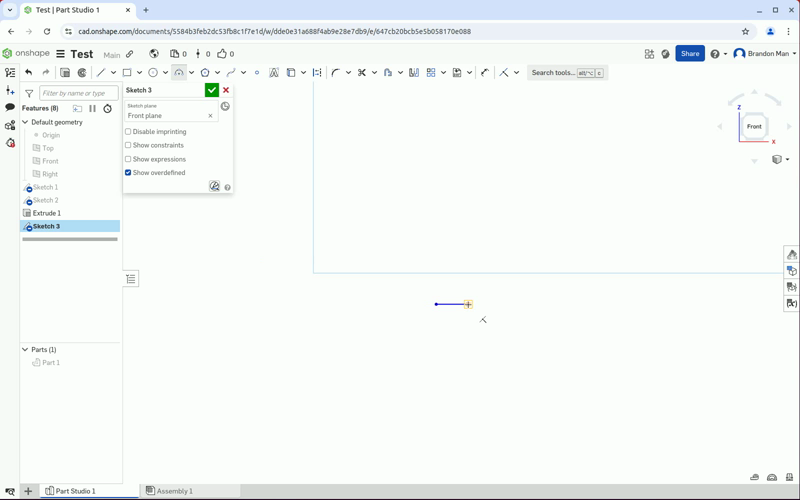
scroll(-6)
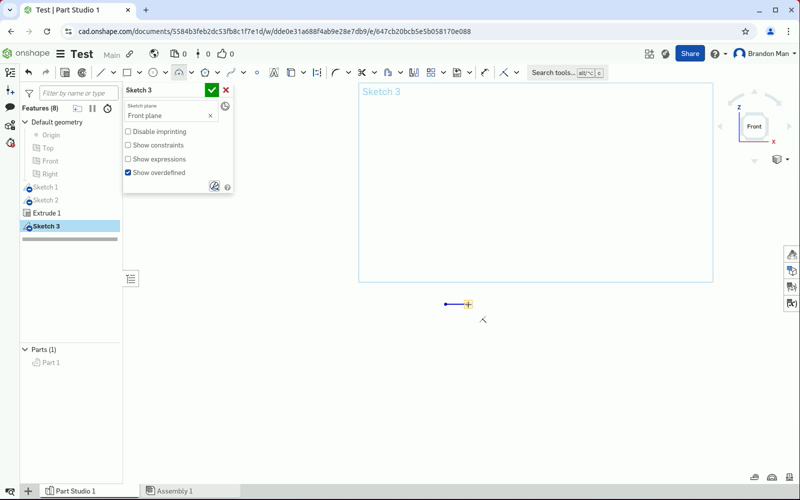
scroll(-6)
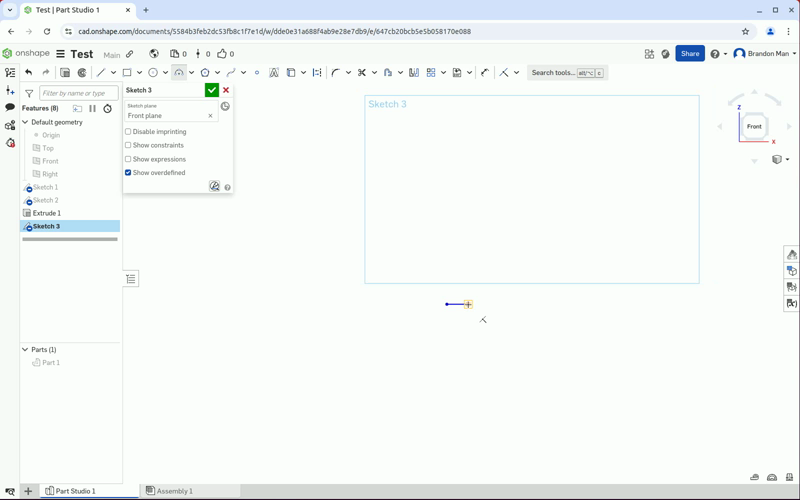
scroll(-6)
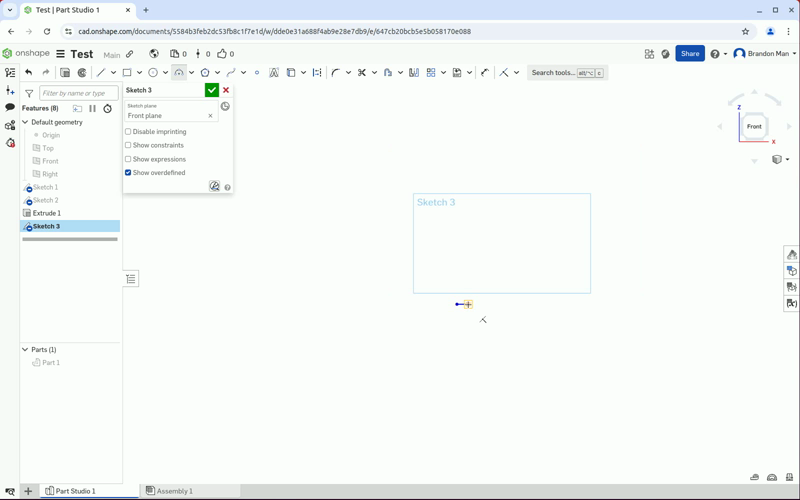
scroll(-6)
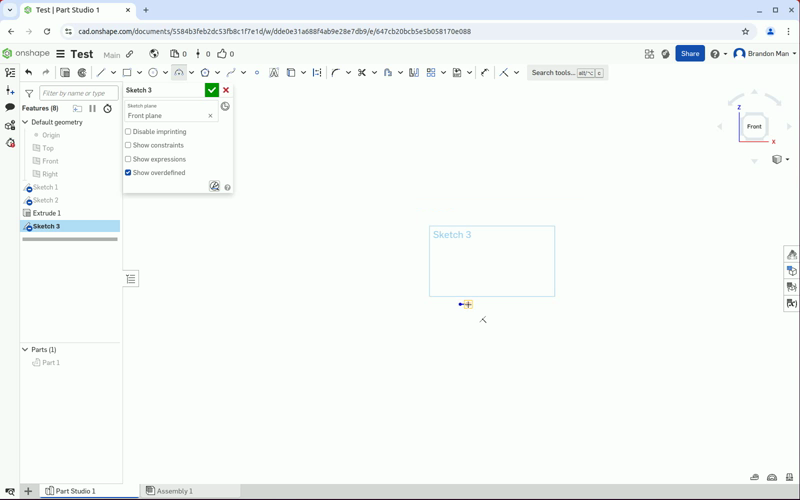
scroll(-6)
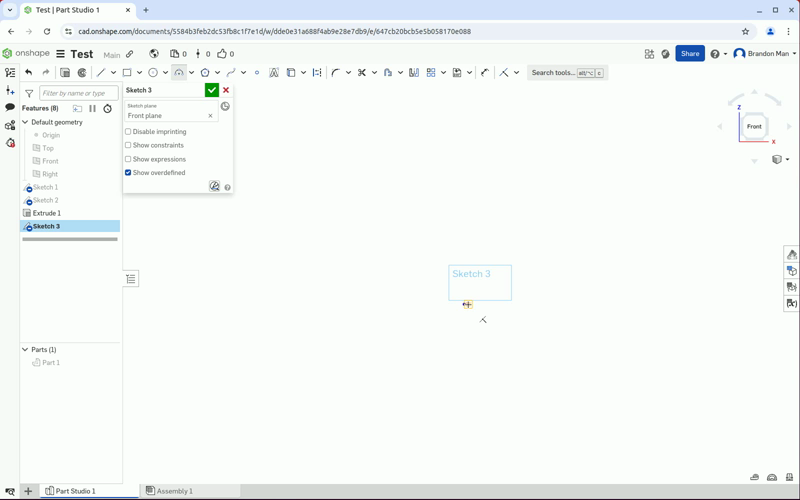
key_down(shift)
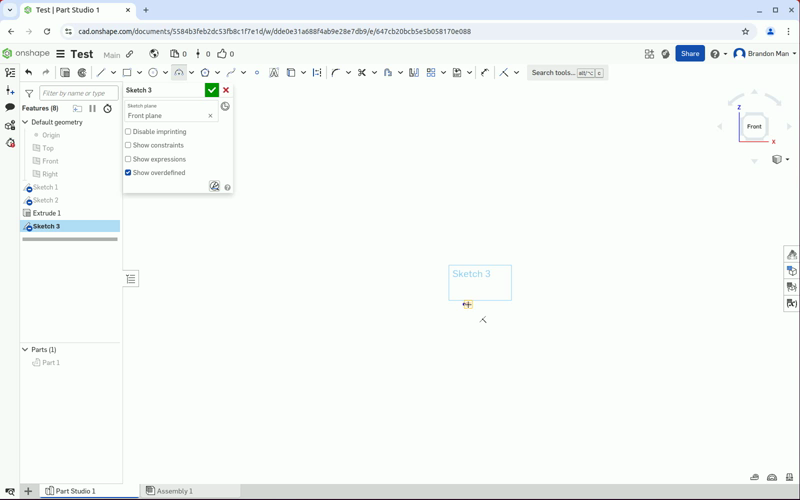
mouse_move(476, 295)
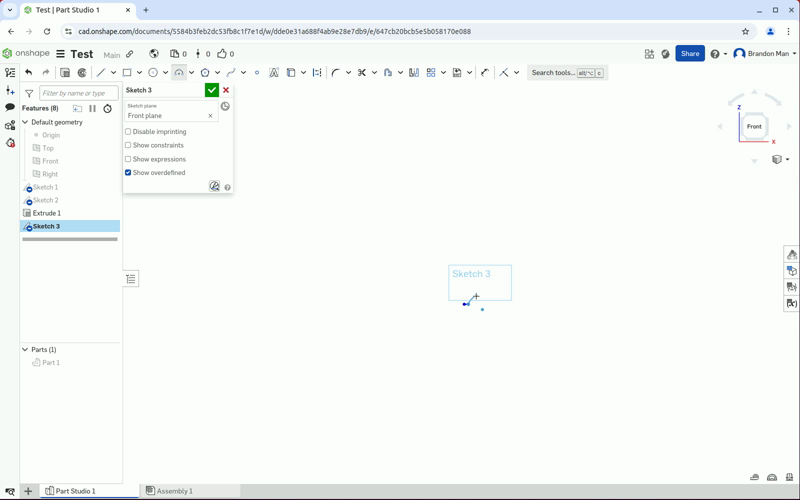
click(476, 295)
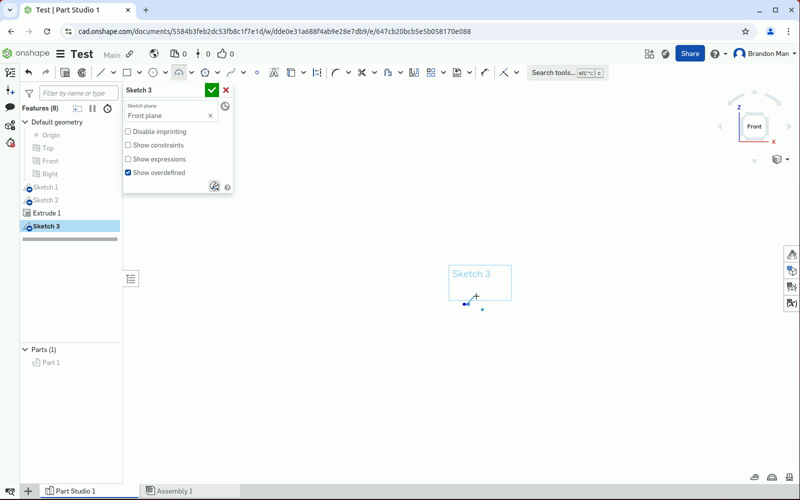
mouse_move(474, 301)
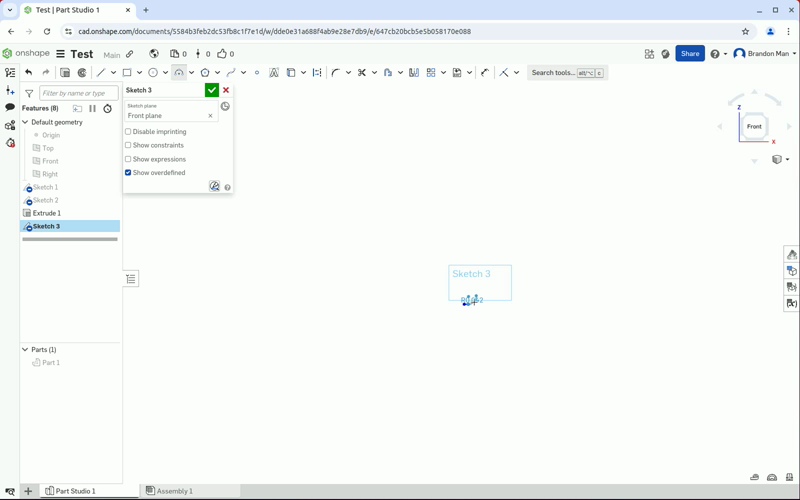
click(474, 301)
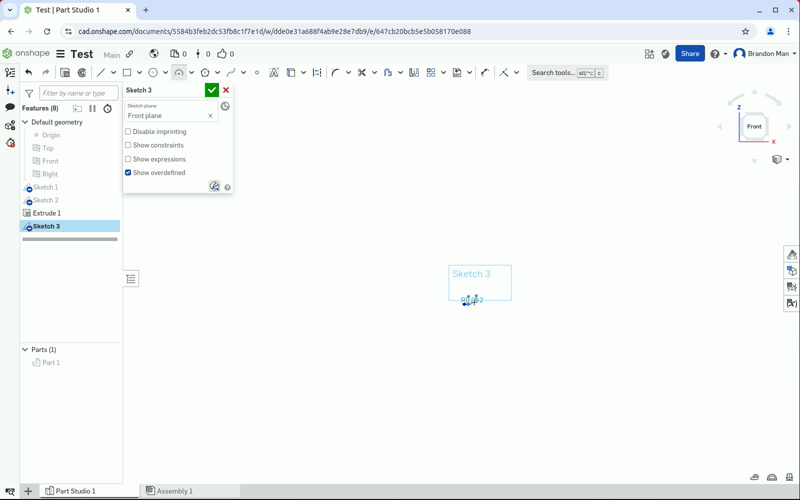
key_up(shift)
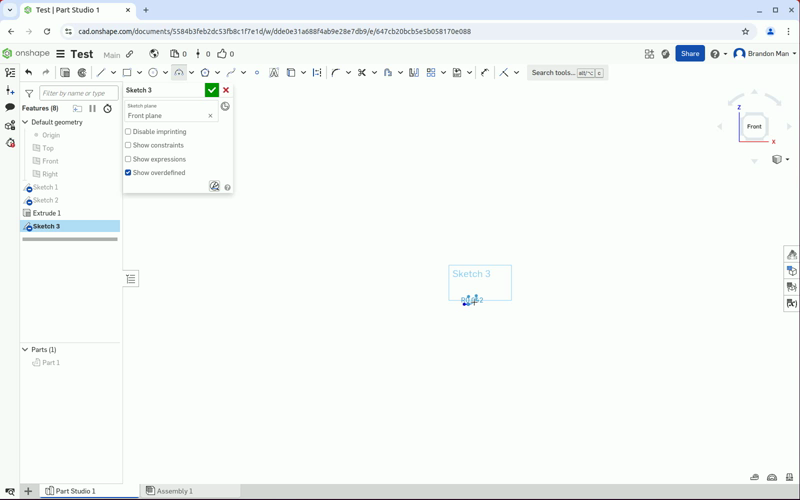
key(esc)
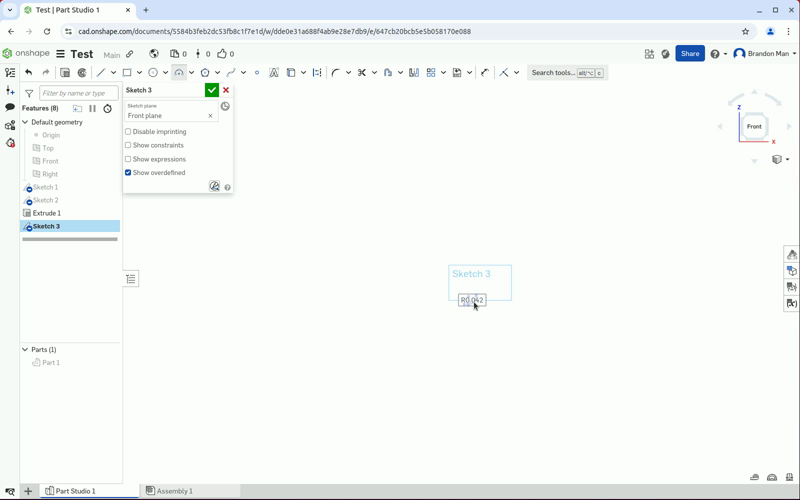
key(l)
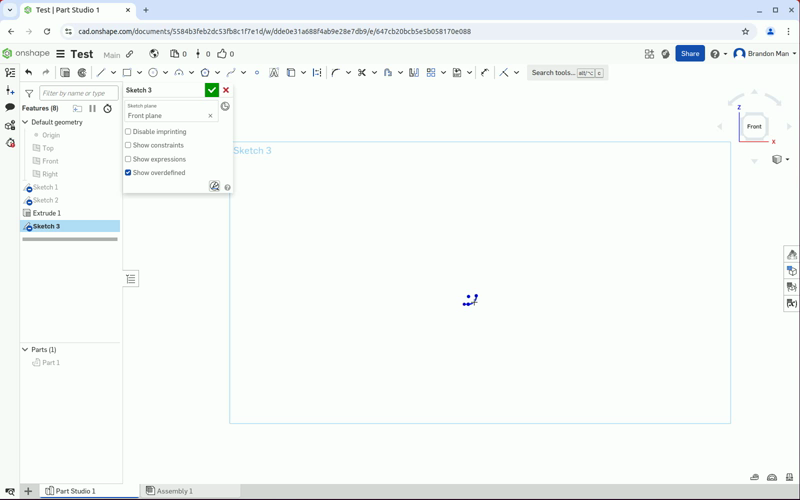
mouse_move(476, 295)
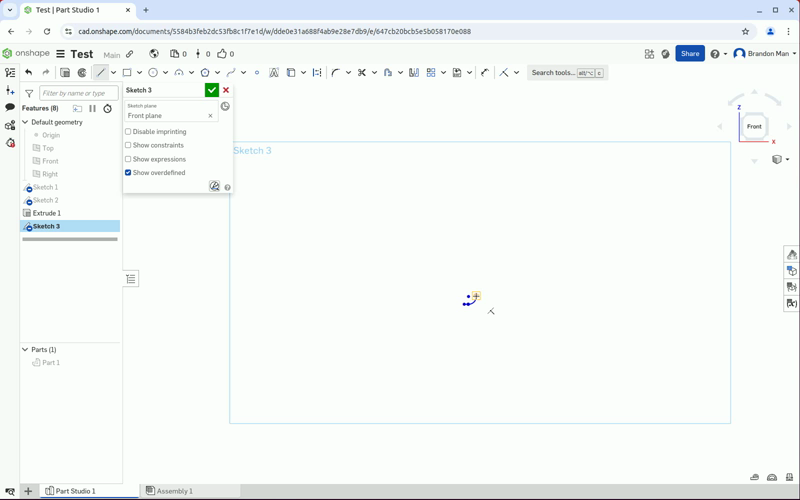
click(476, 295)
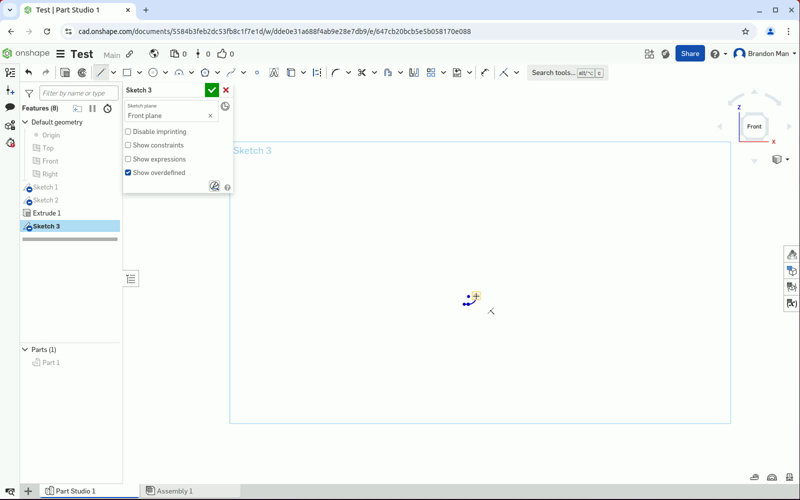
key_down(shift)
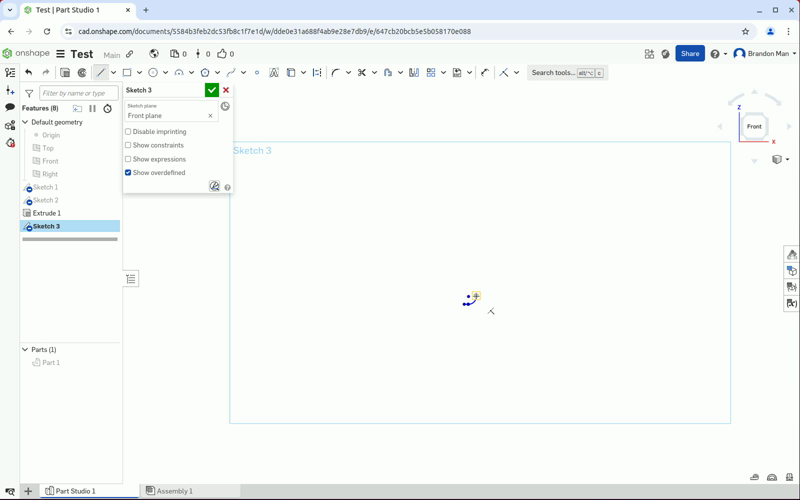
mouse_move(506, 295)
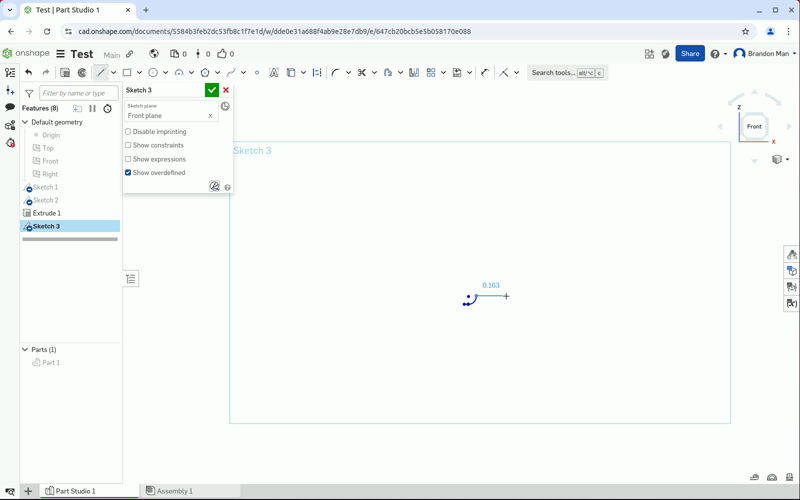
mouse_move(476, 282)
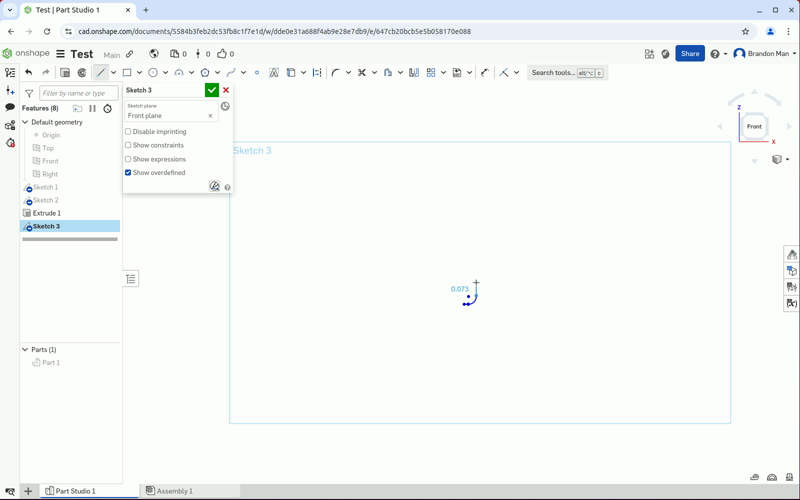
click(476, 282)
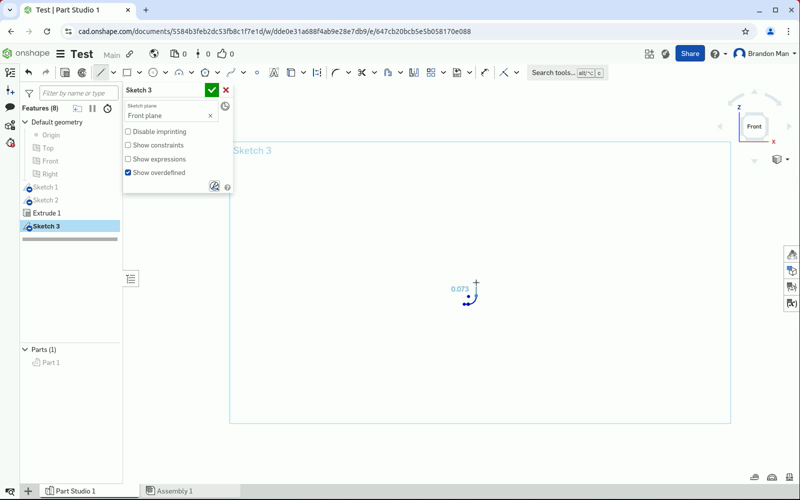
key_up(shift)
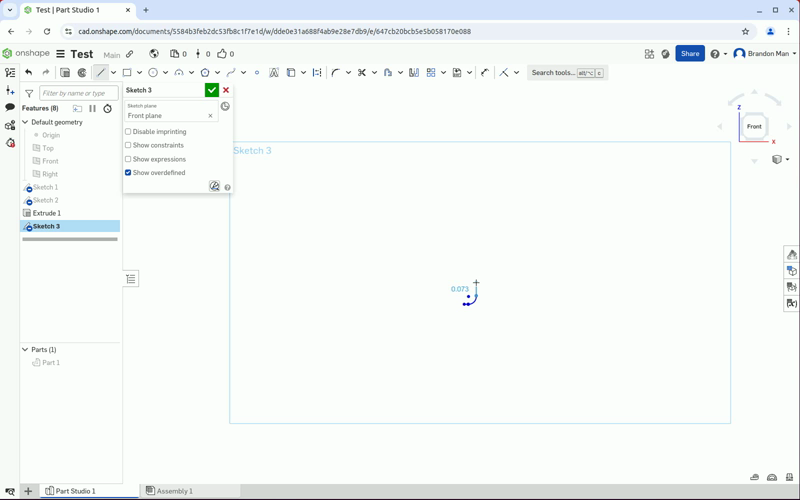
key_down(shift)
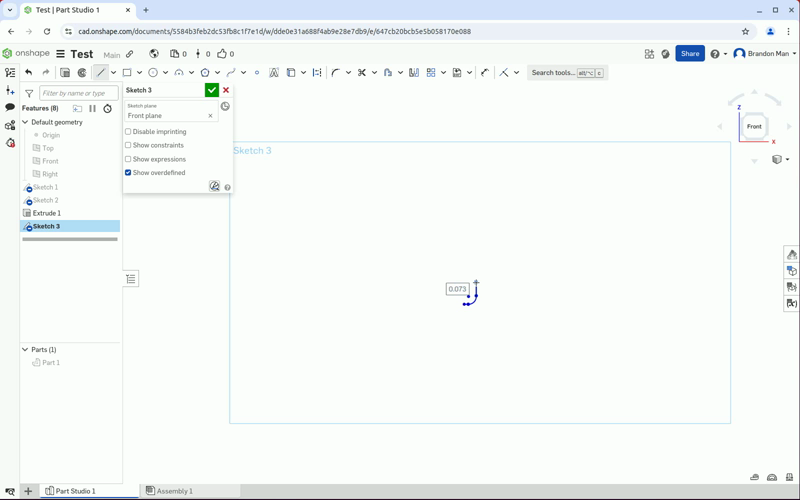
mouse_move(506, 282)
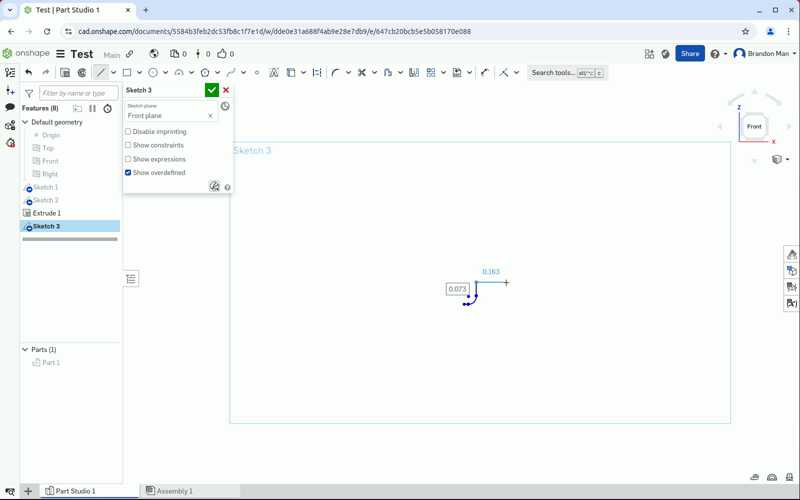
mouse_move(464, 282)
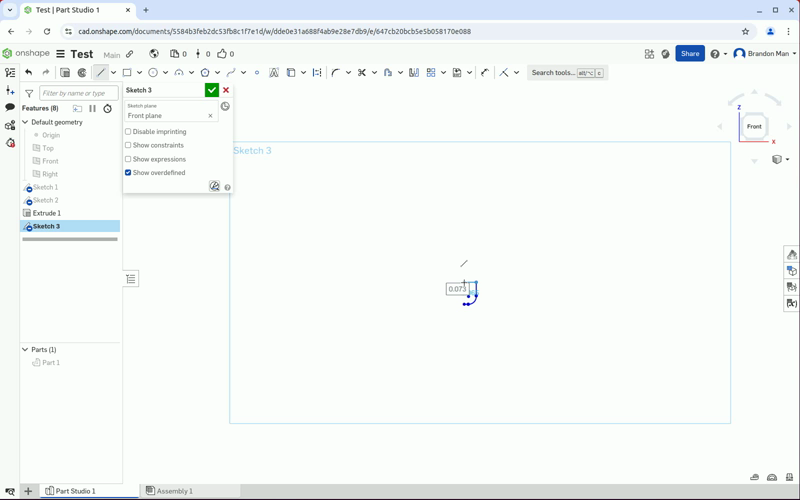
click(464, 282)
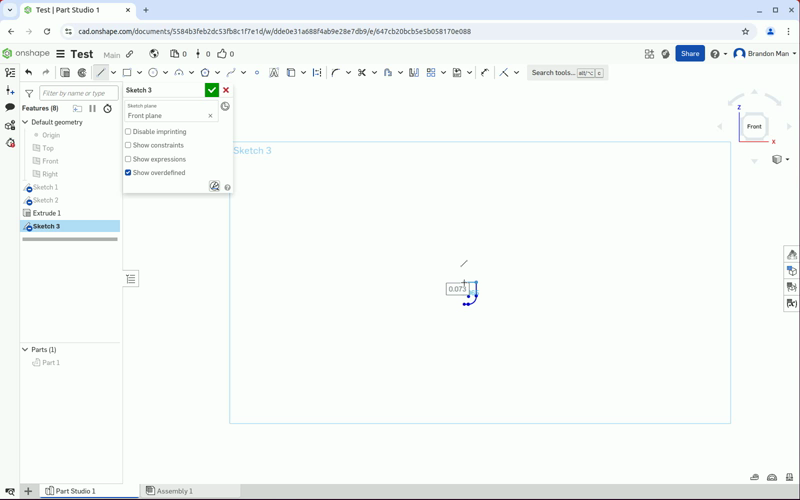
key_up(shift)
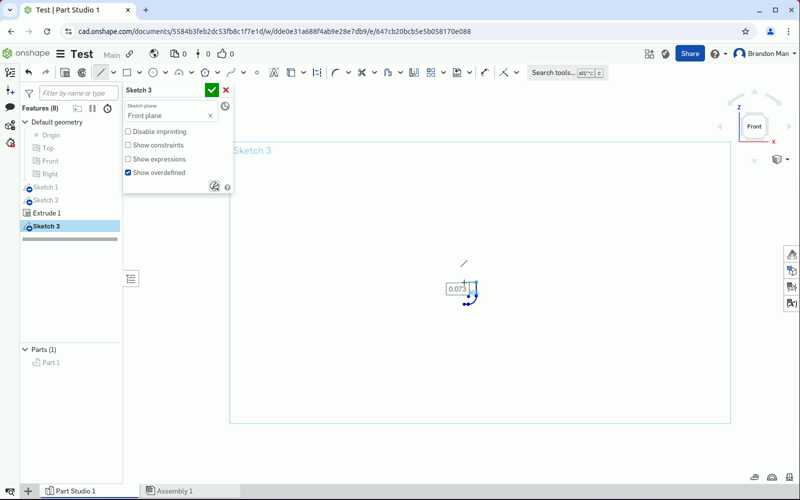
mouse_move(494, 282)
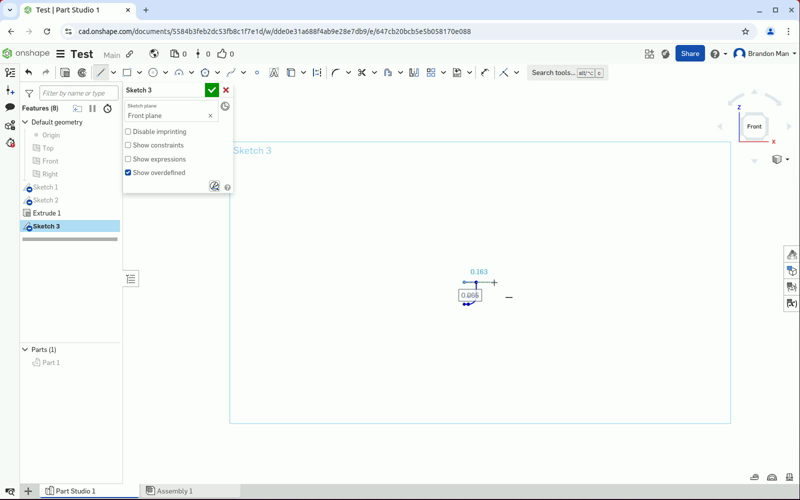
key_down(shift)
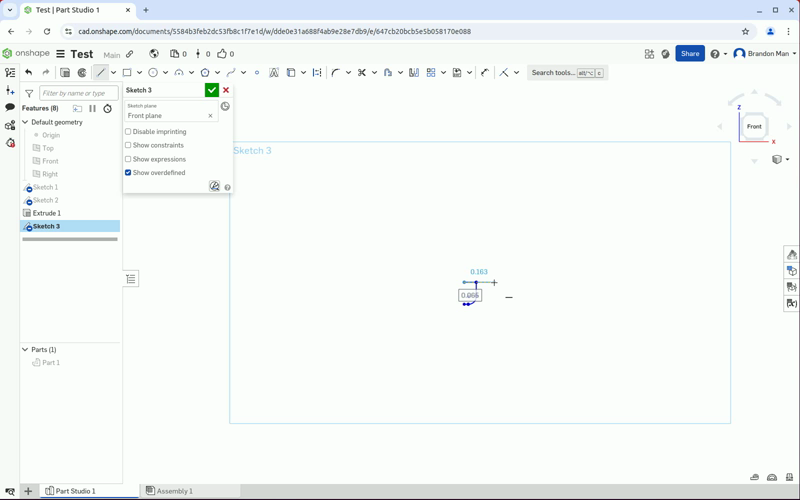
mouse_move(464, 304)
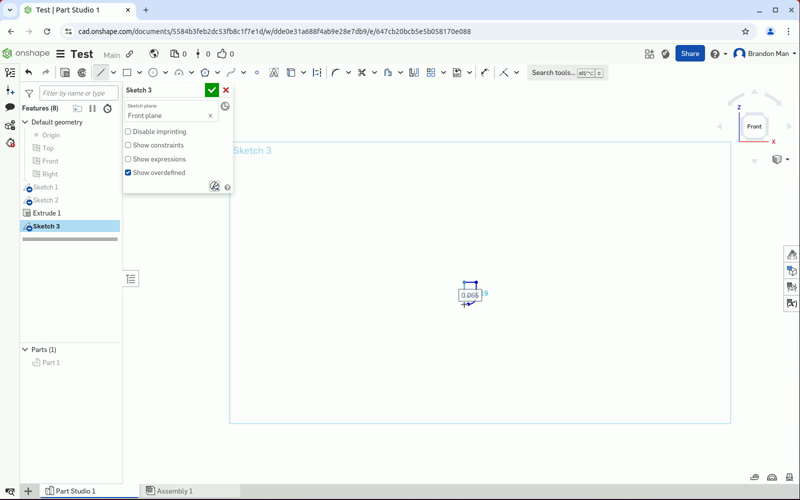
scroll(6)
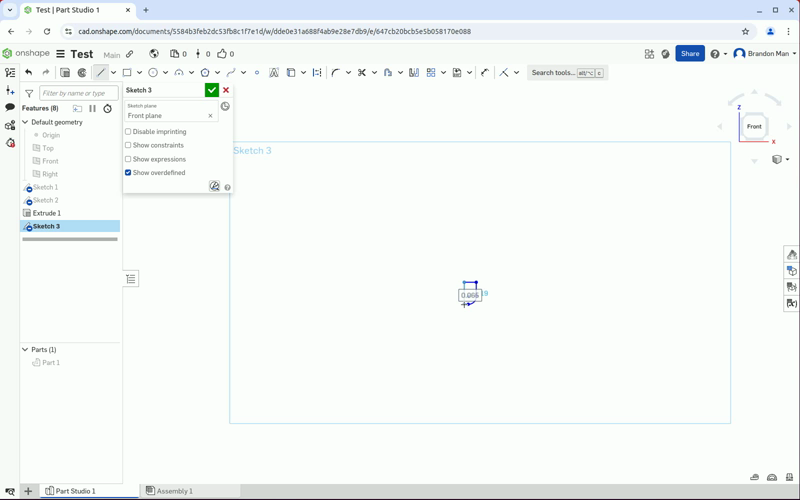
scroll(6)
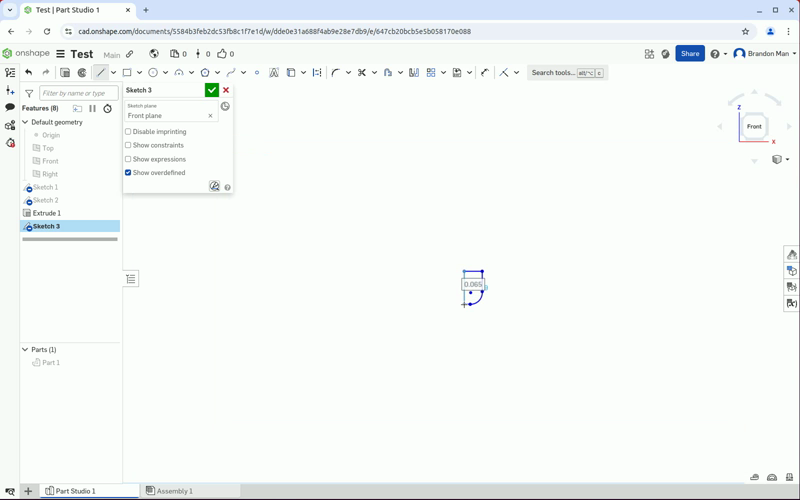
scroll(6)
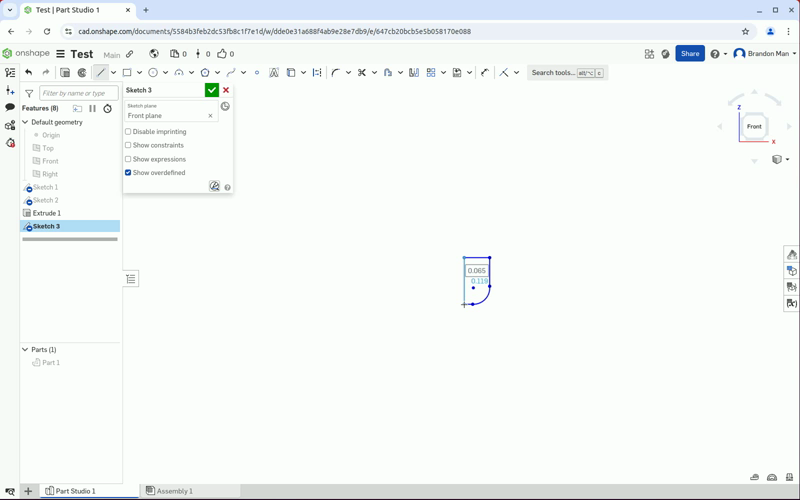
scroll(6)
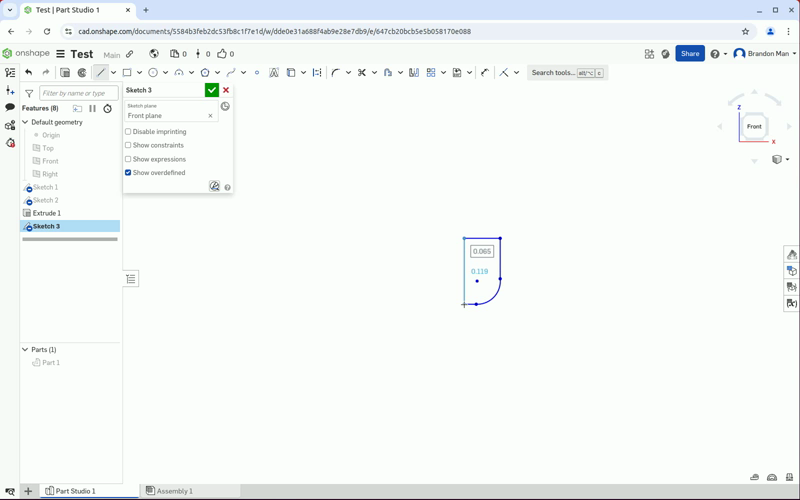
scroll(6)
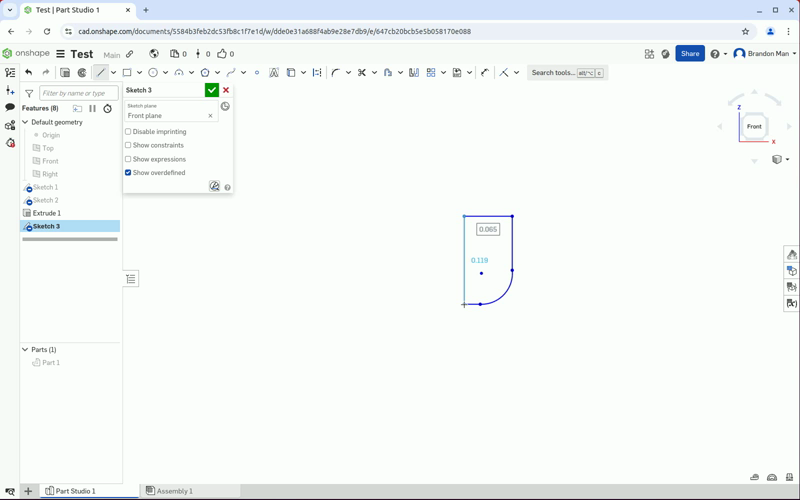
scroll(6)
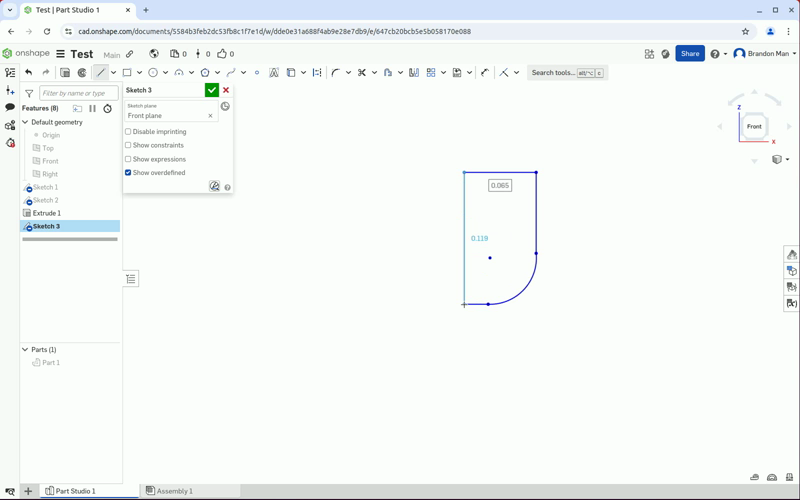
scroll(6)
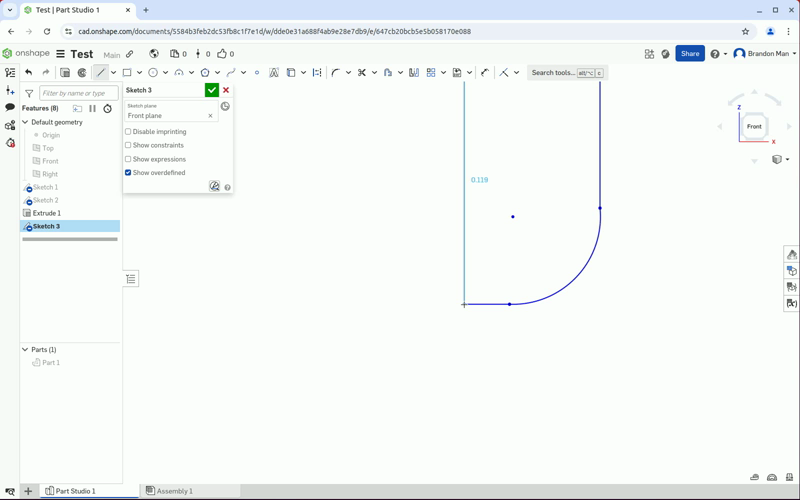
key_up(shift)
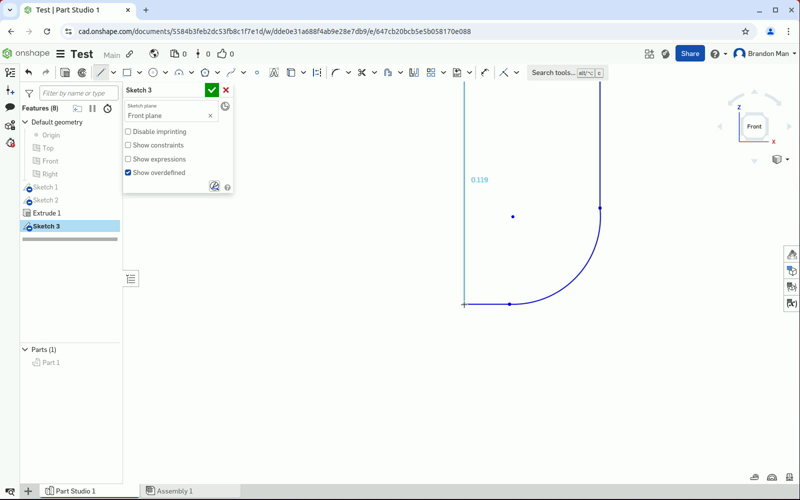
click(464, 304)
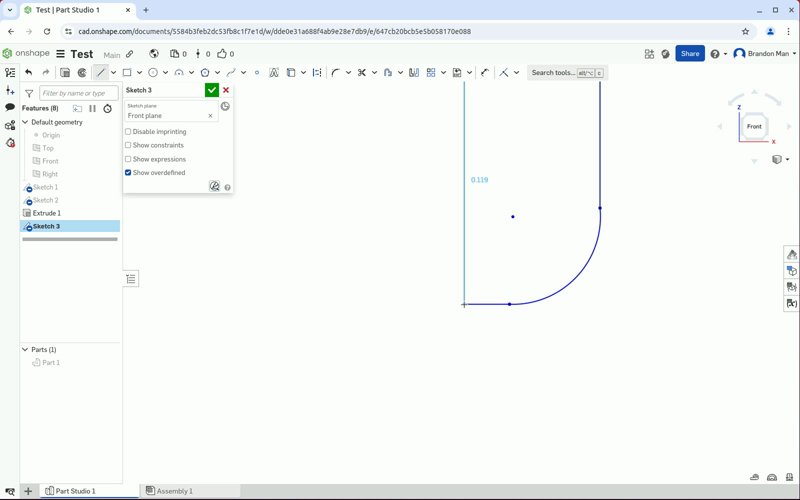
scroll(-6)
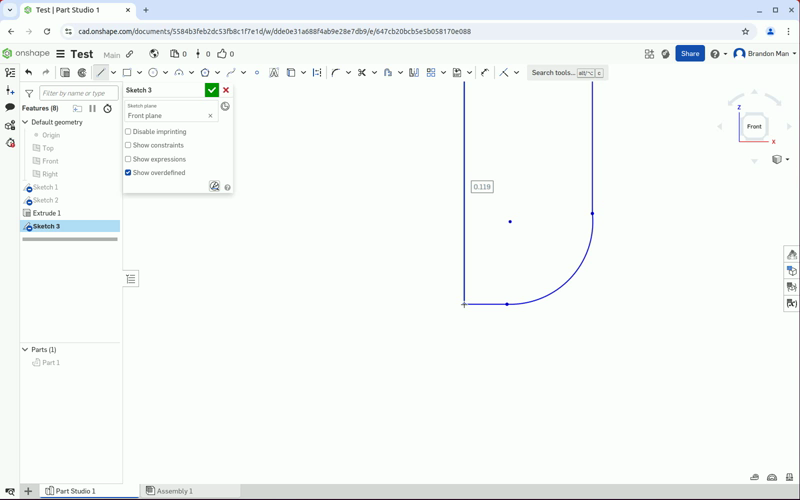
scroll(-6)
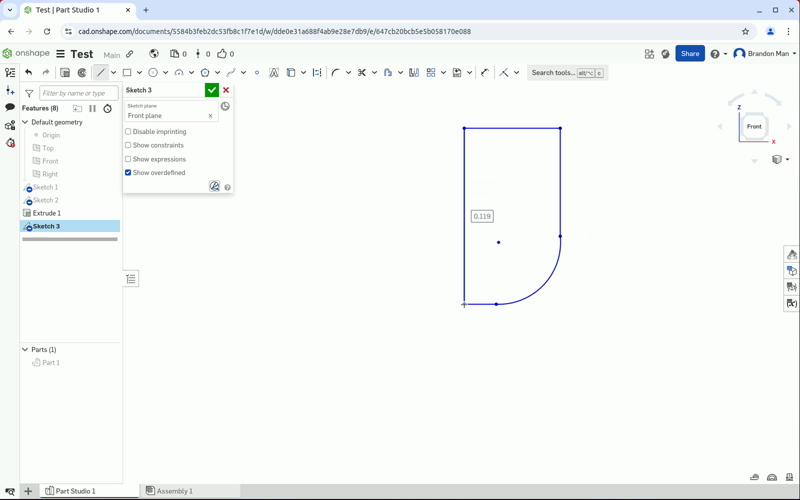
scroll(-6)
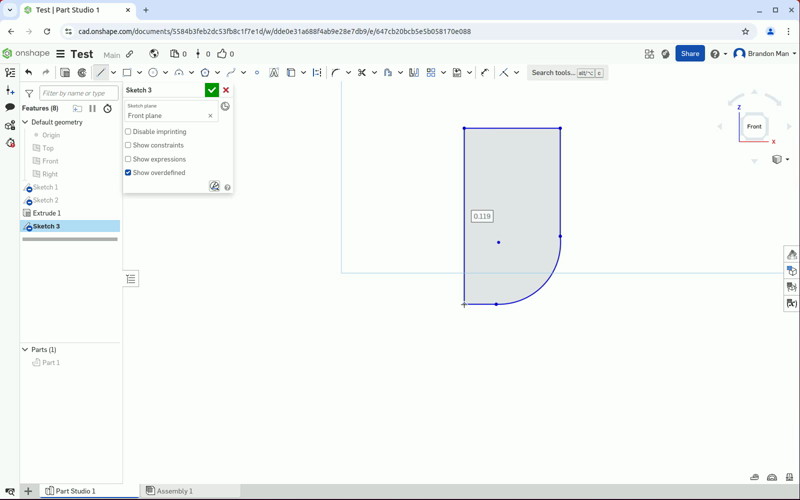
scroll(-6)
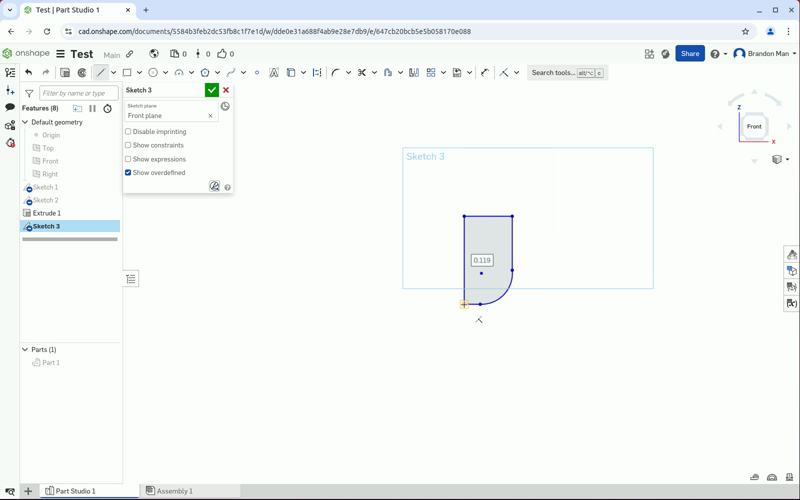
scroll(-6)
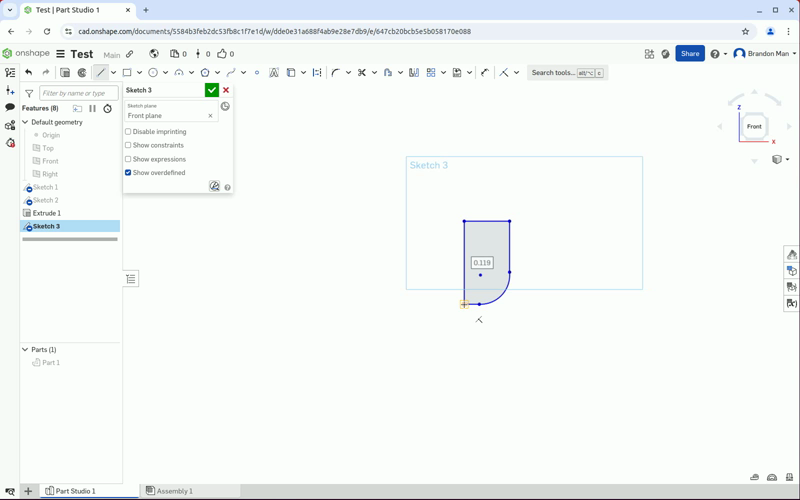
scroll(-6)
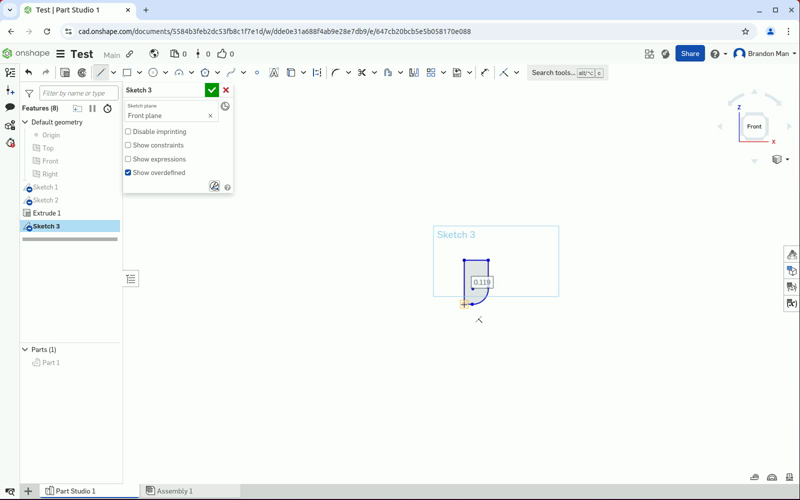
scroll(-6)
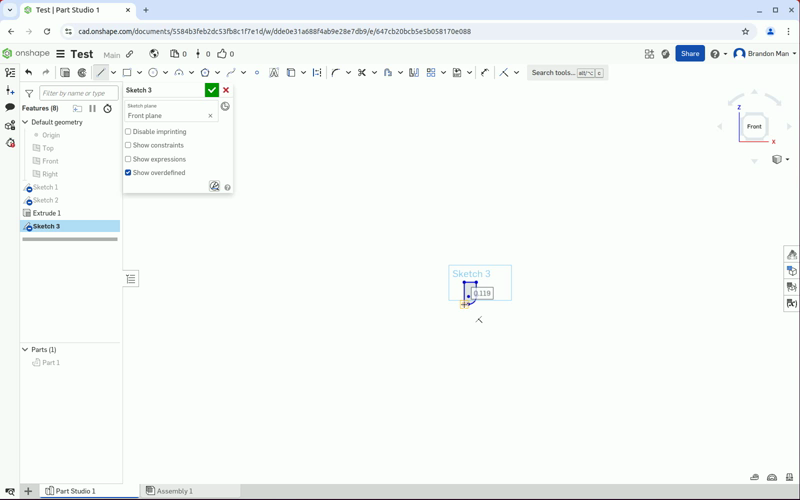
key(esc)
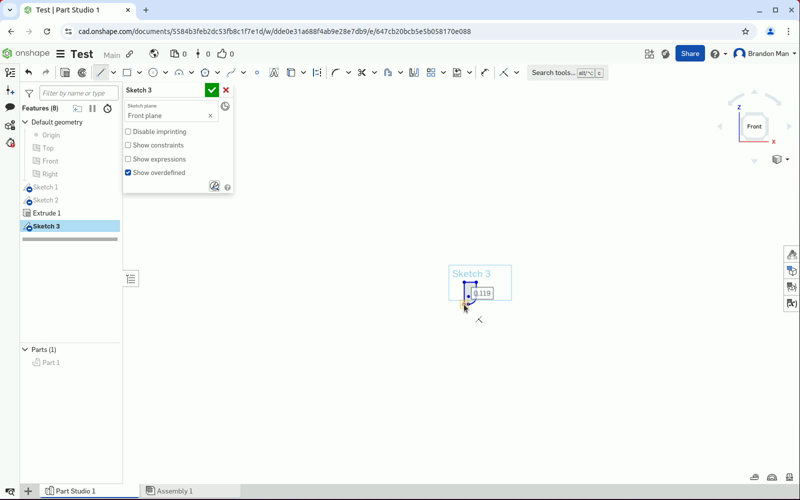
mouse_move(476, 293)
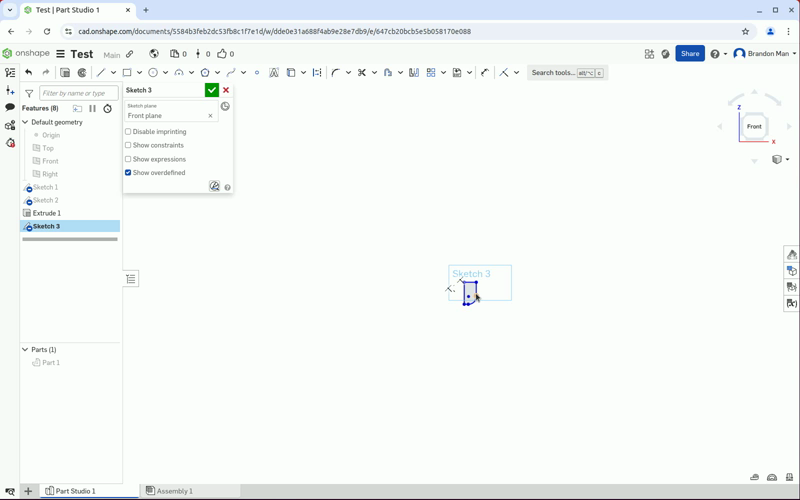
scroll(6)
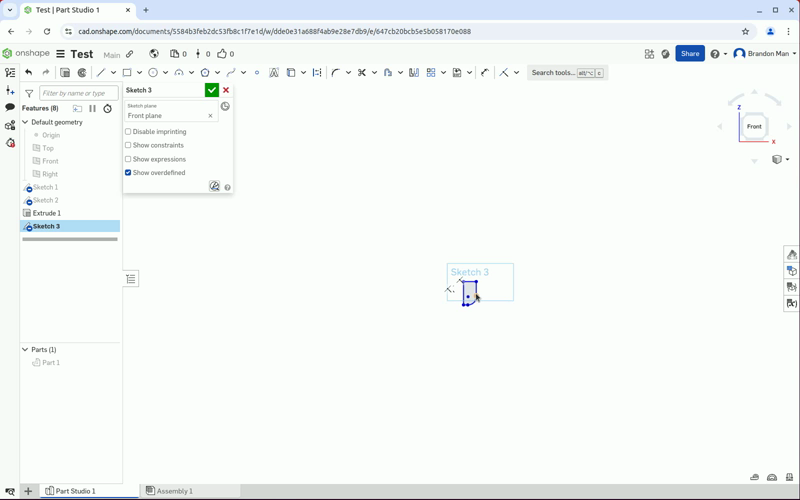
scroll(6)
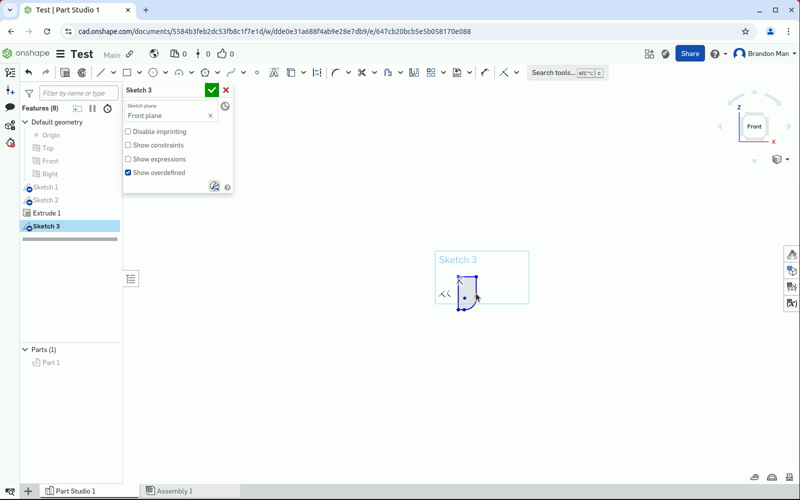
scroll(6)
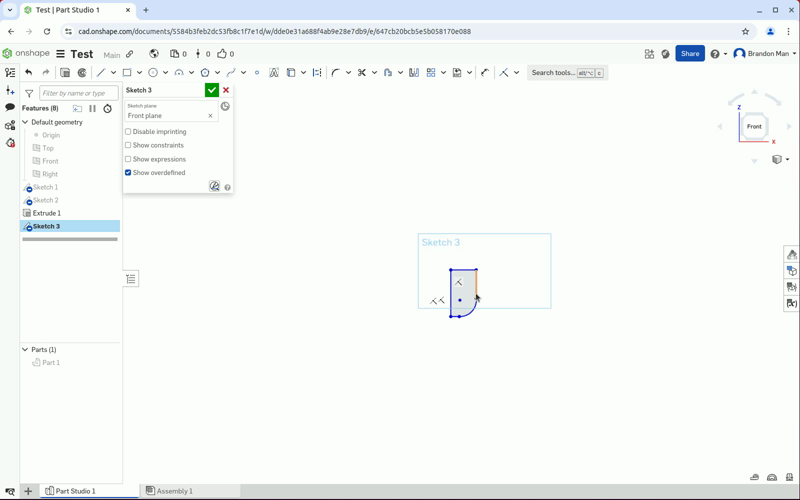
scroll(6)
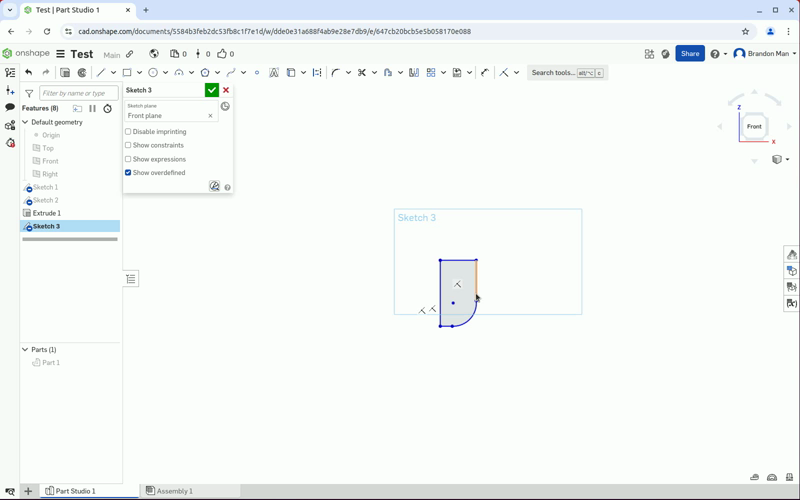
scroll(6)
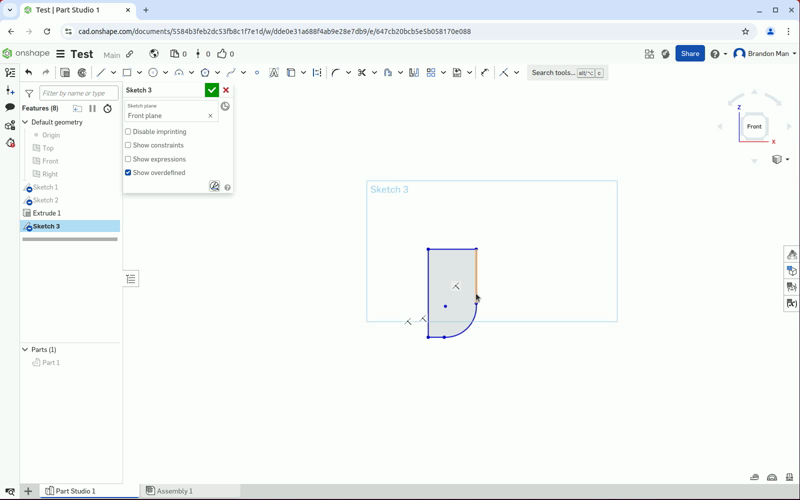
scroll(6)
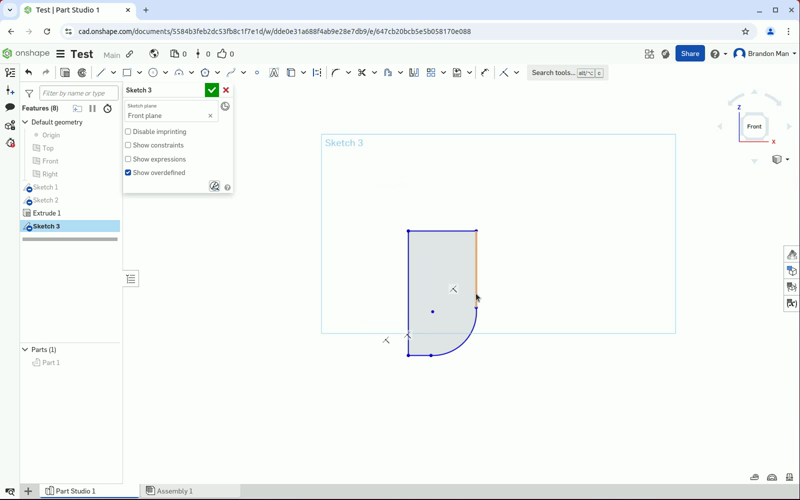
scroll(6)
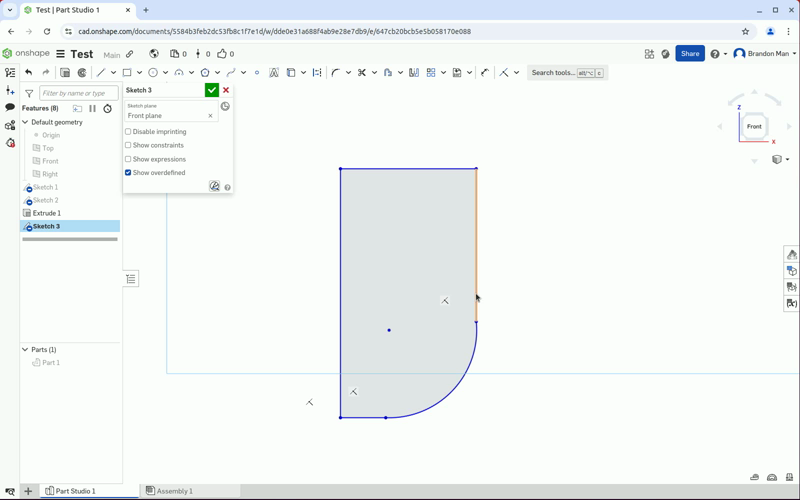
click(476, 293)
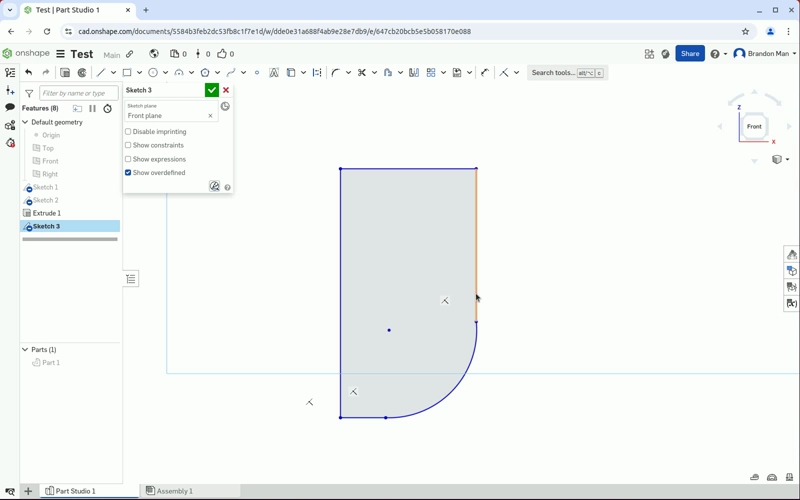
scroll(-6)
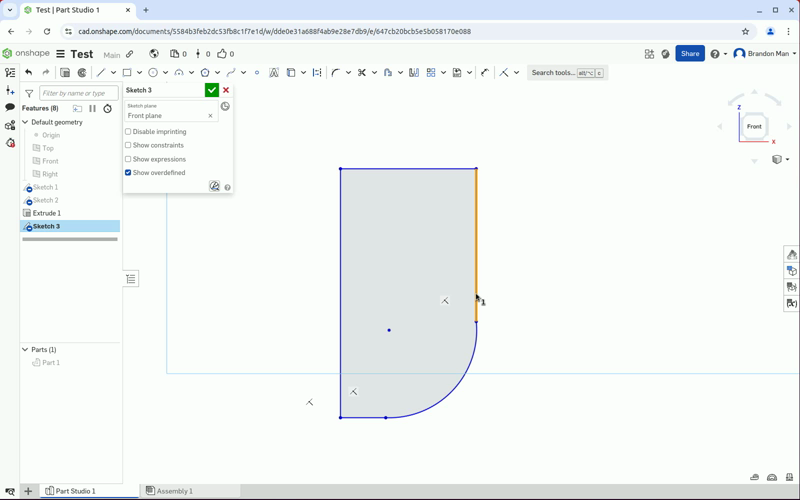
scroll(-6)
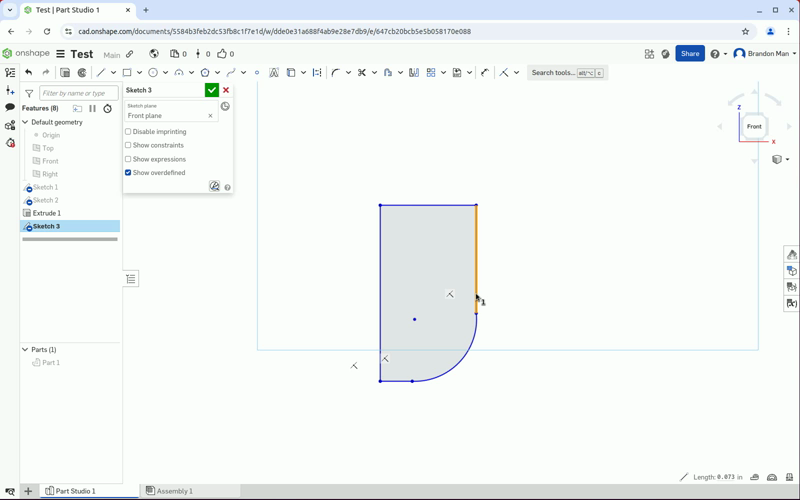
scroll(-6)
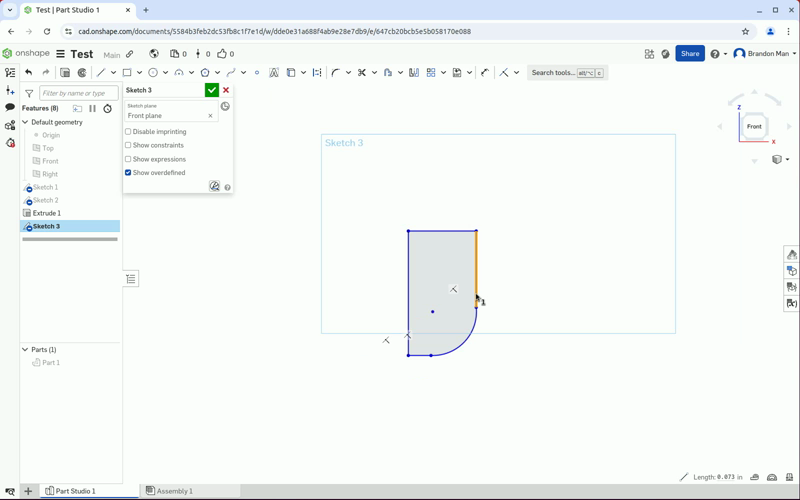
scroll(-6)
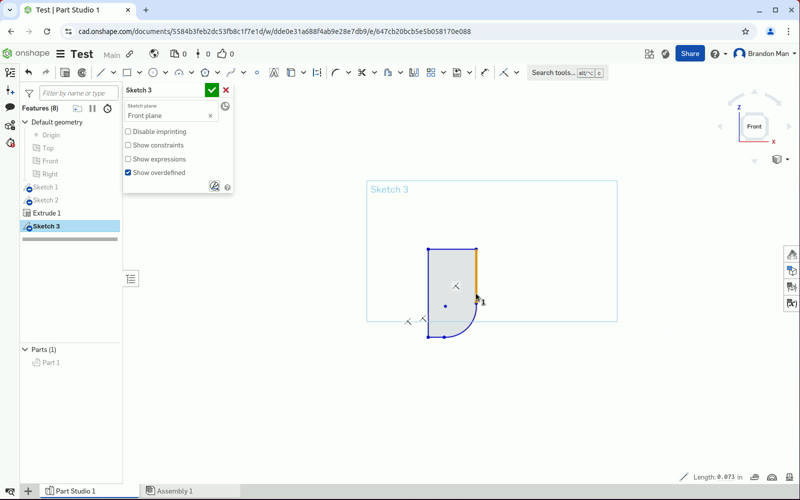
scroll(-6)
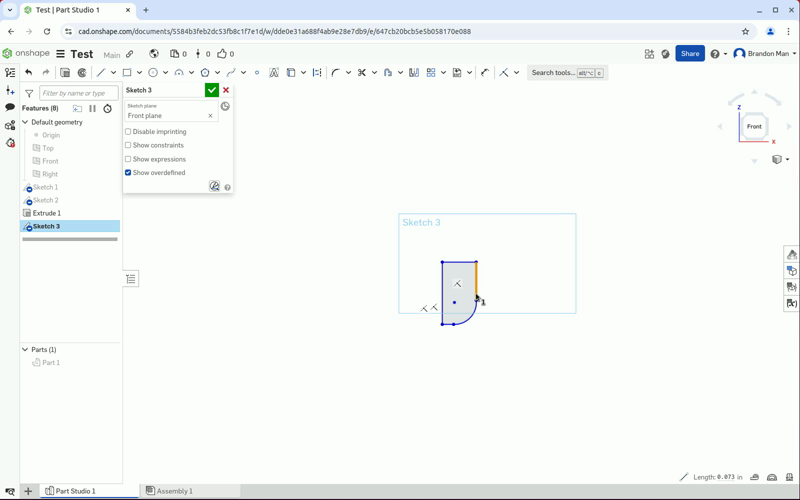
scroll(-6)
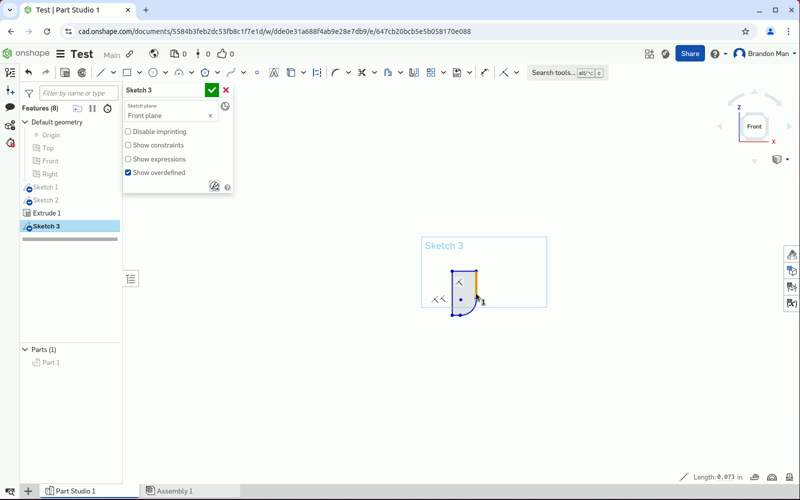
scroll(-6)
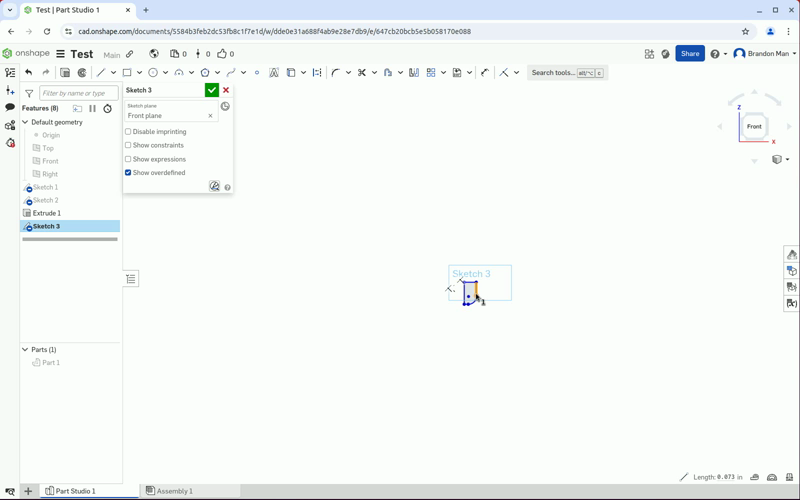
mouse_move(73, 352)
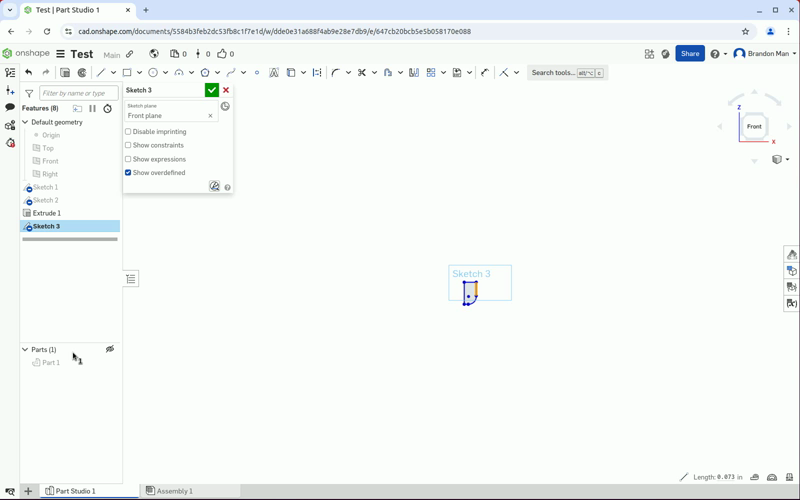
key(shift+y)
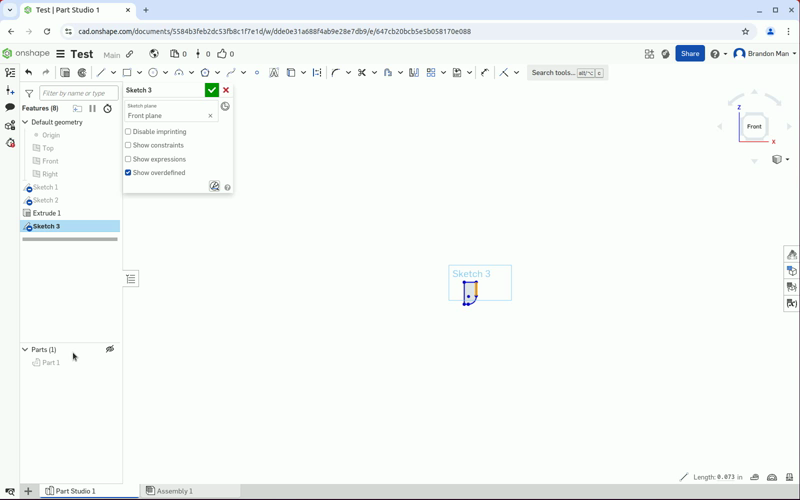
key(shift+e)
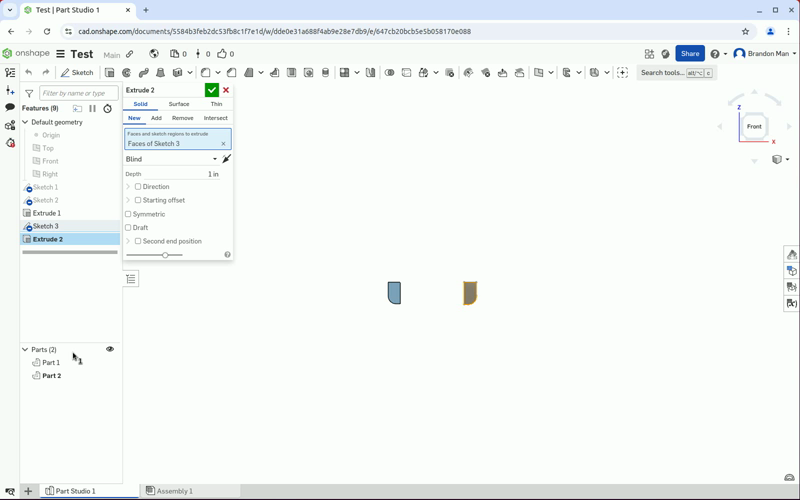
mouse_move(143, 106)
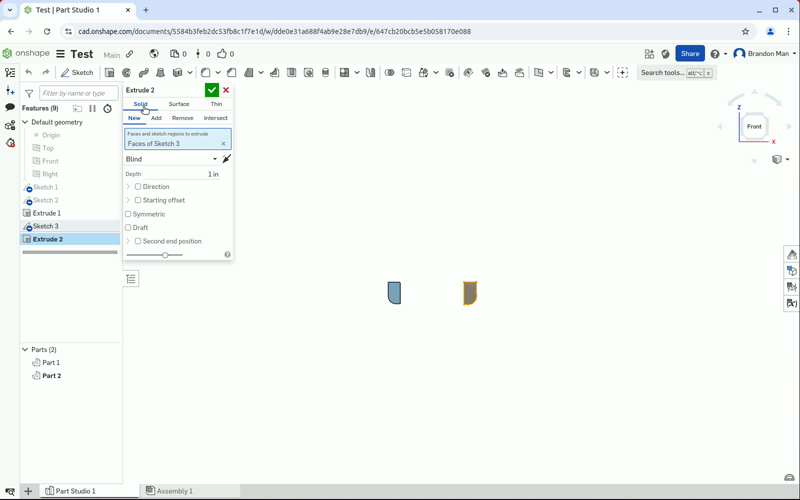
click(143, 106)
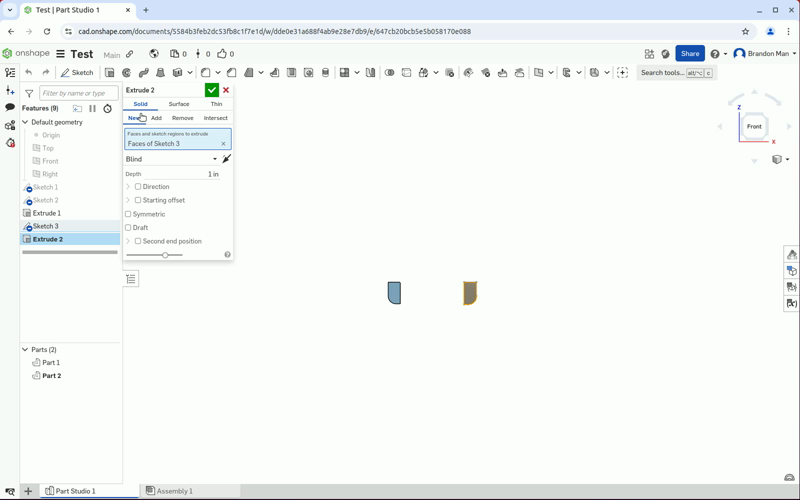
mouse_move(137, 120)
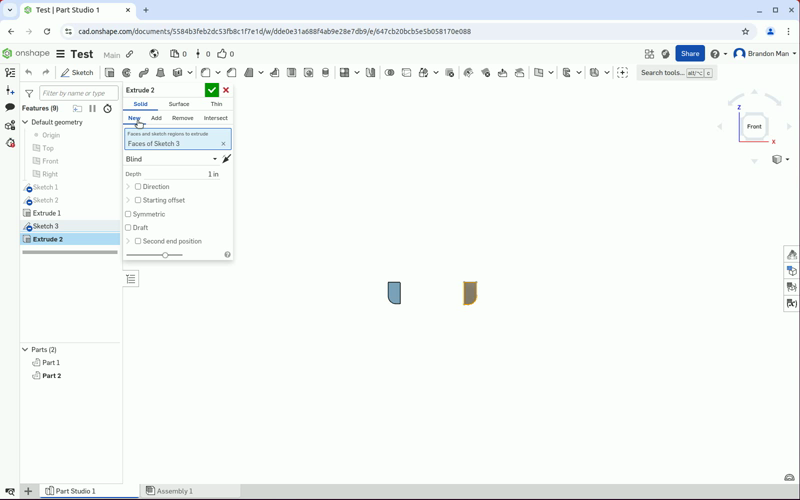
click(137, 120)
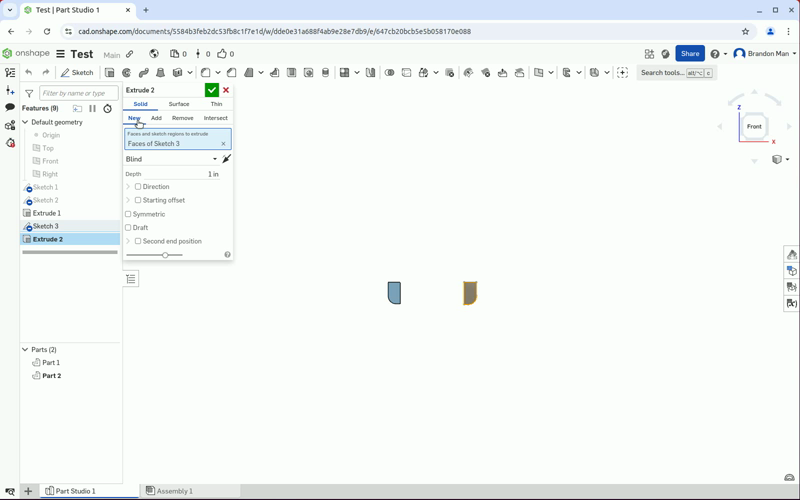
key(tab, 4)
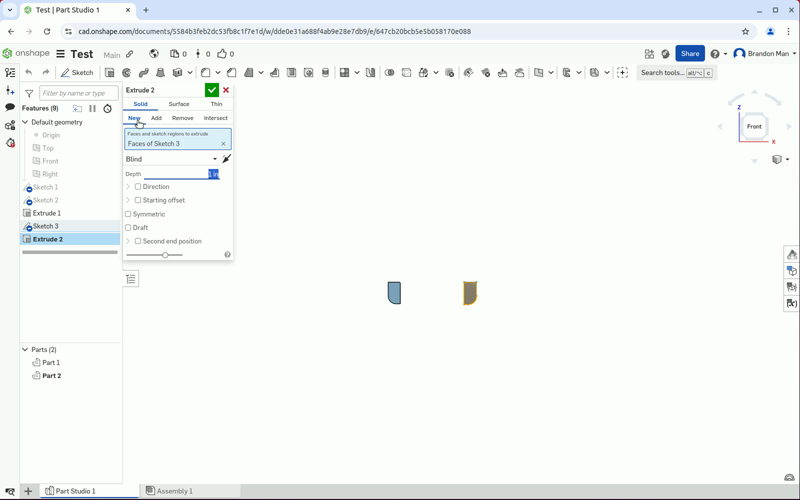
text(0.61)
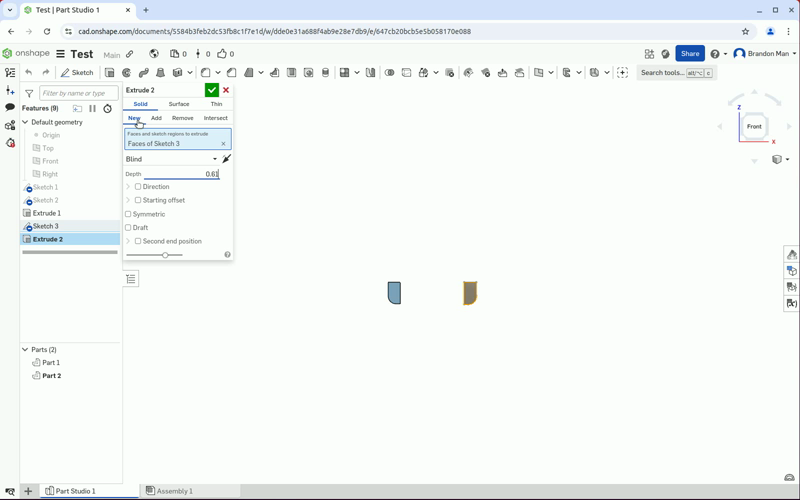
key(enter)
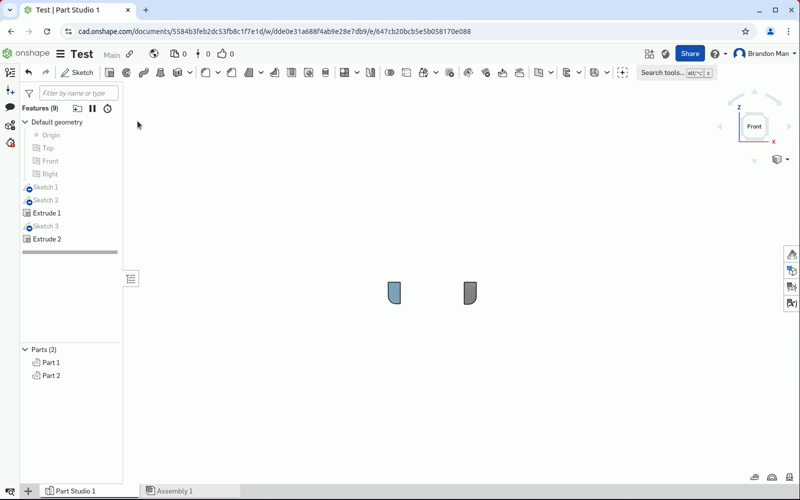
key(shift+h)
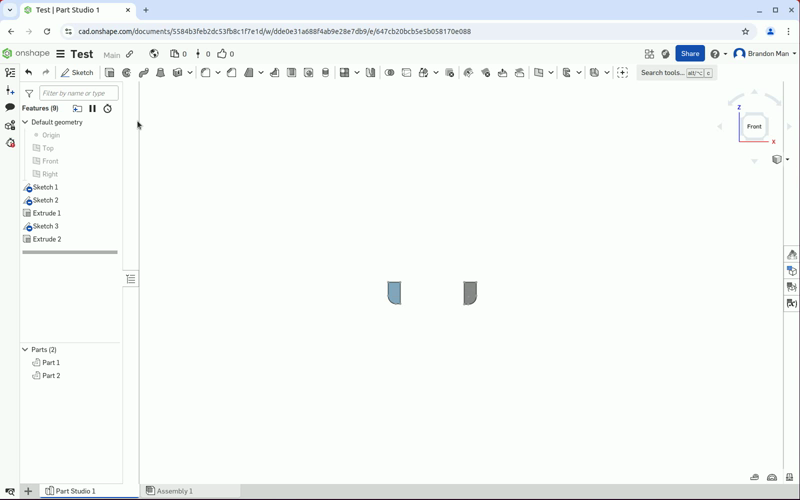
key(shift+h)
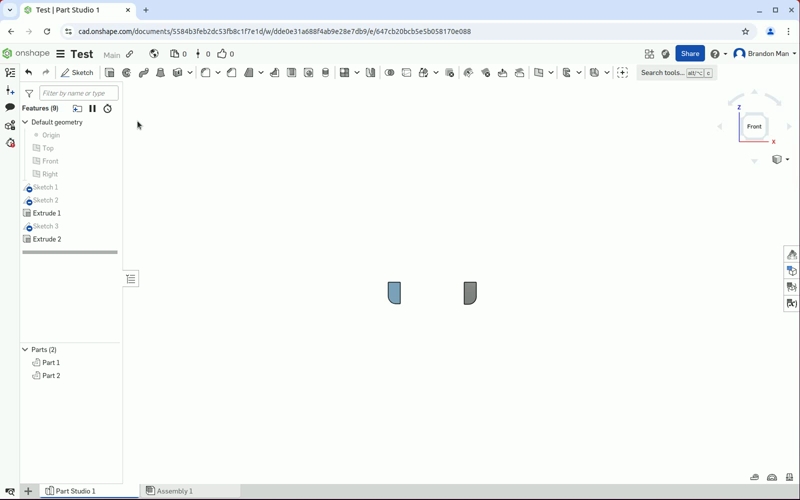
mouse_move(73, 189)
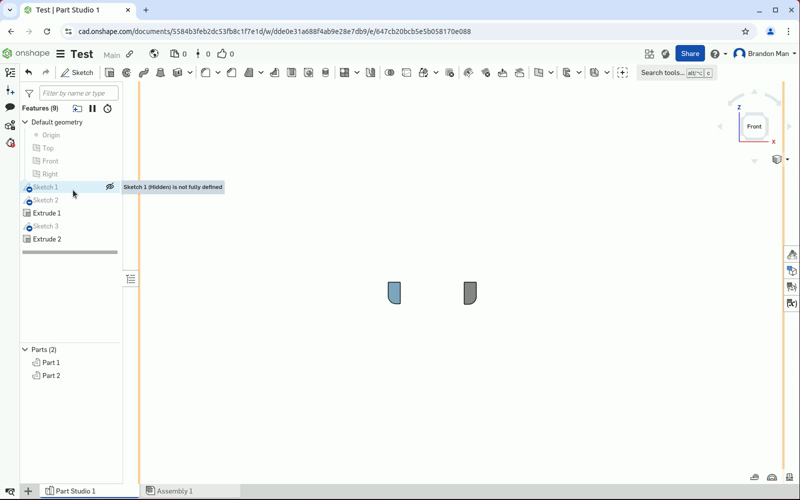
click(73, 189)
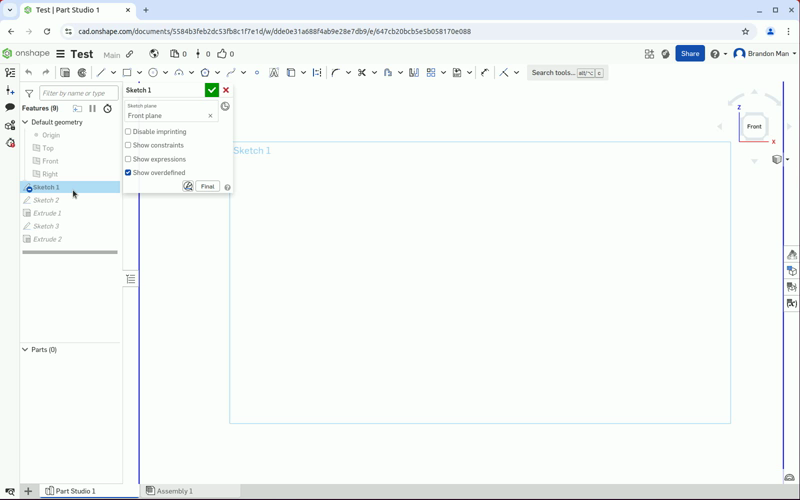
mouse_move(229, 92)
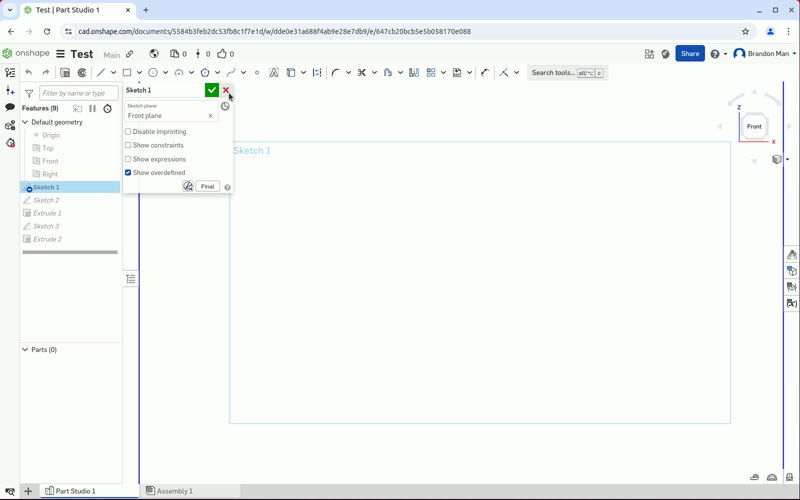
click(229, 92)
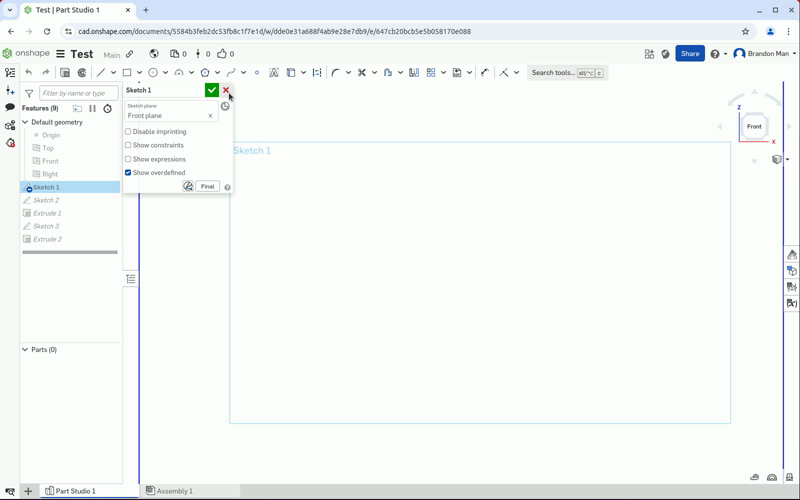
key(shift+s)
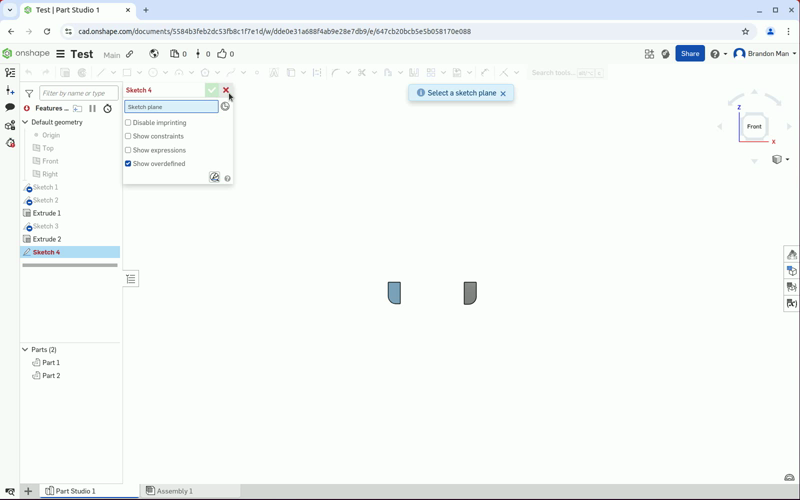
mouse_move(73, 163)
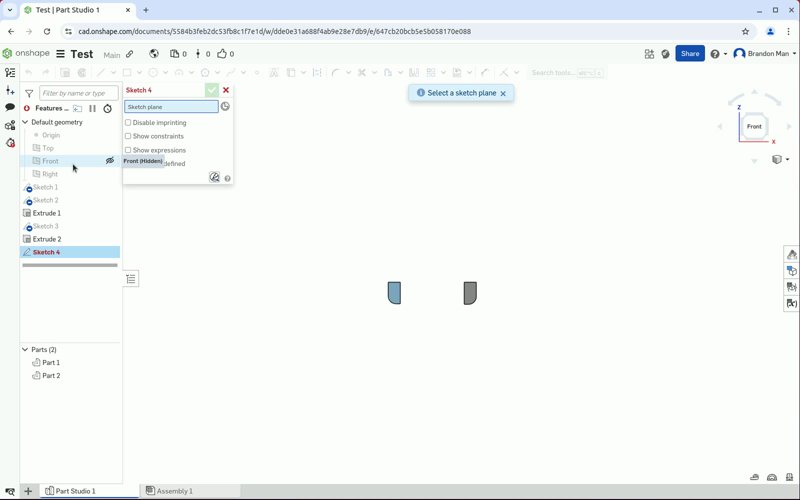
click(73, 163)
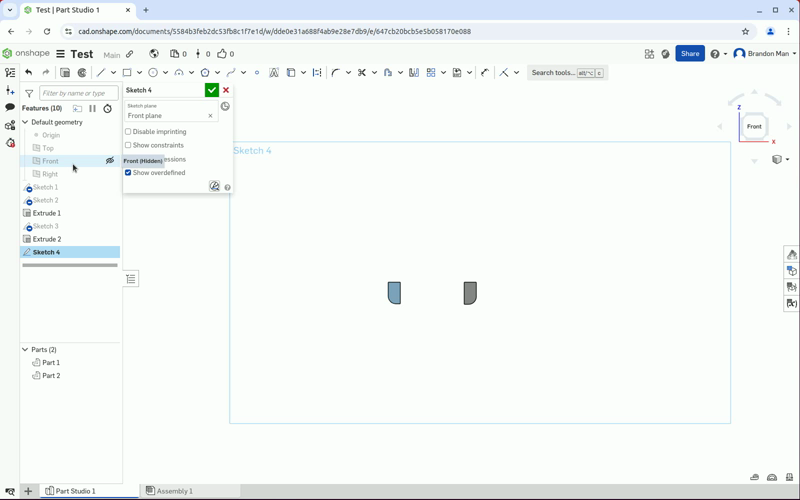
mouse_move(73, 352)
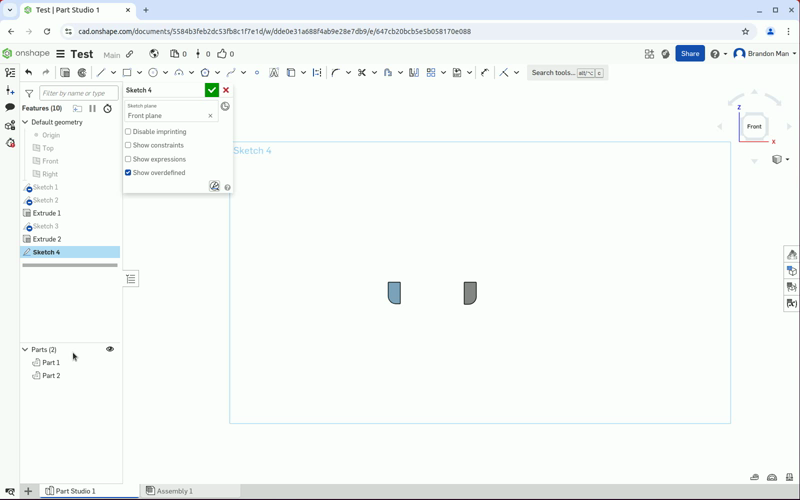
key(y)
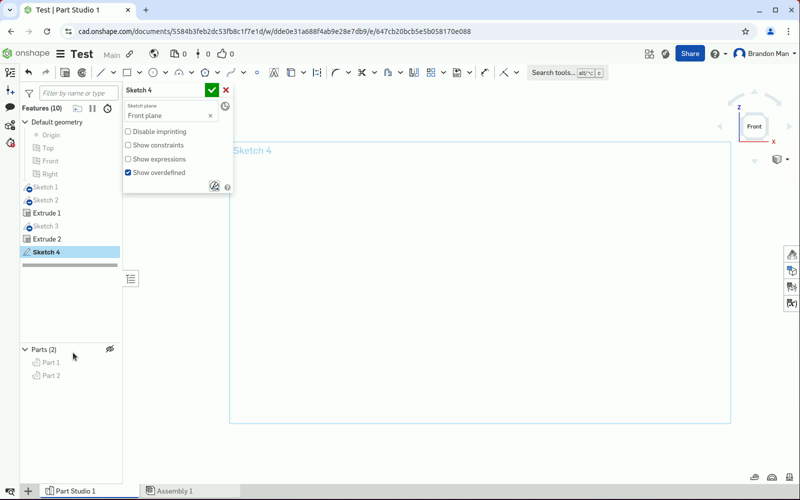
key(l)
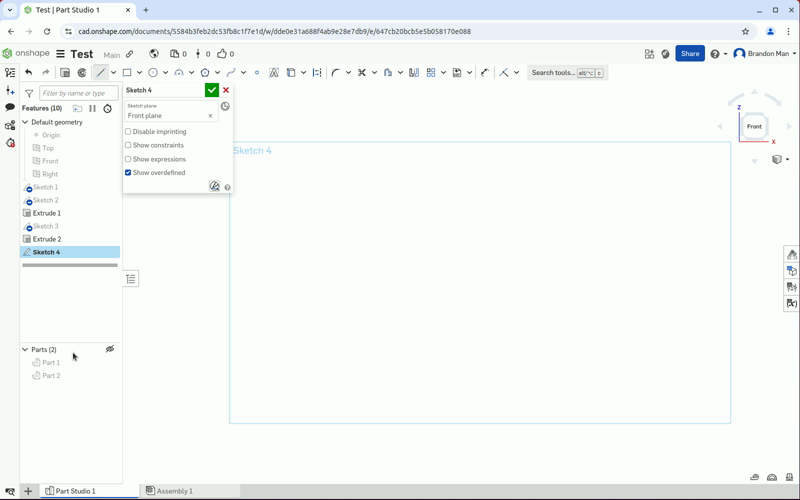
key_down(shift)
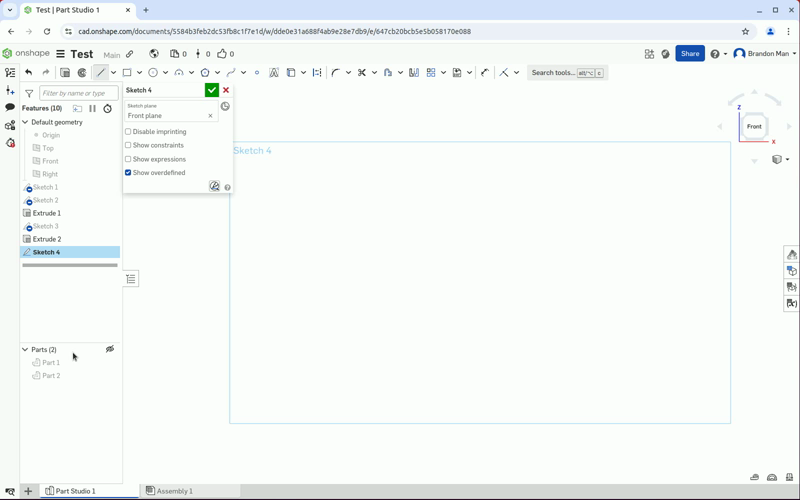
mouse_move(388, 282)
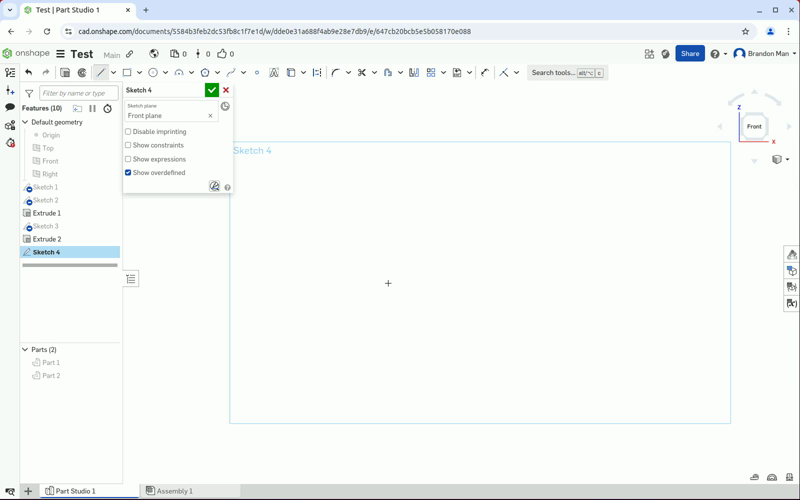
click(388, 282)
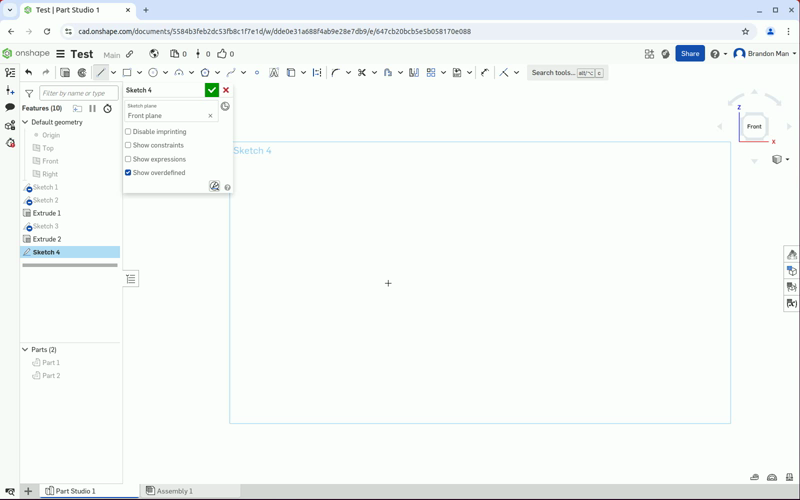
key_up(shift)
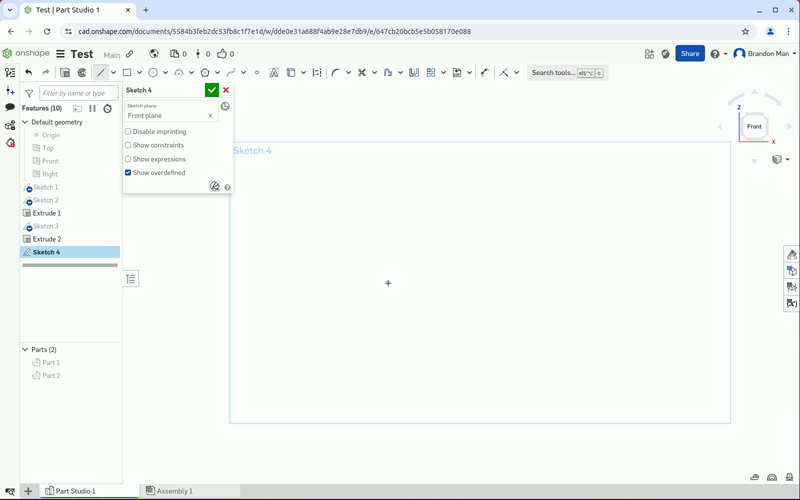
key_down(shift)
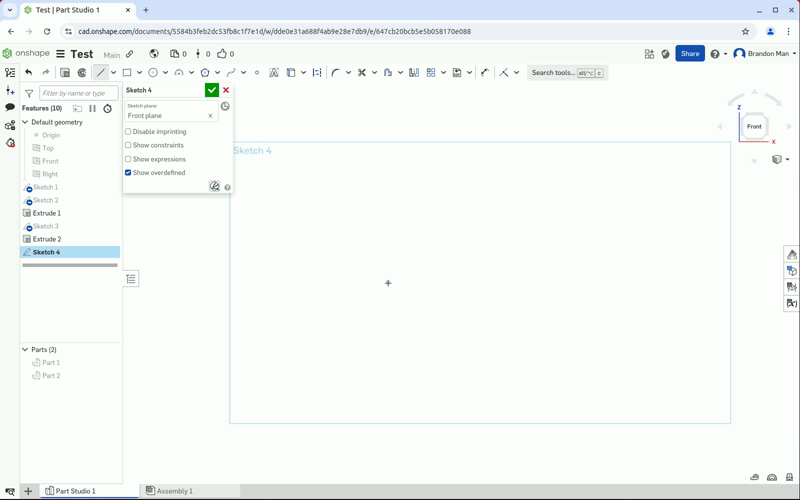
mouse_move(418, 282)
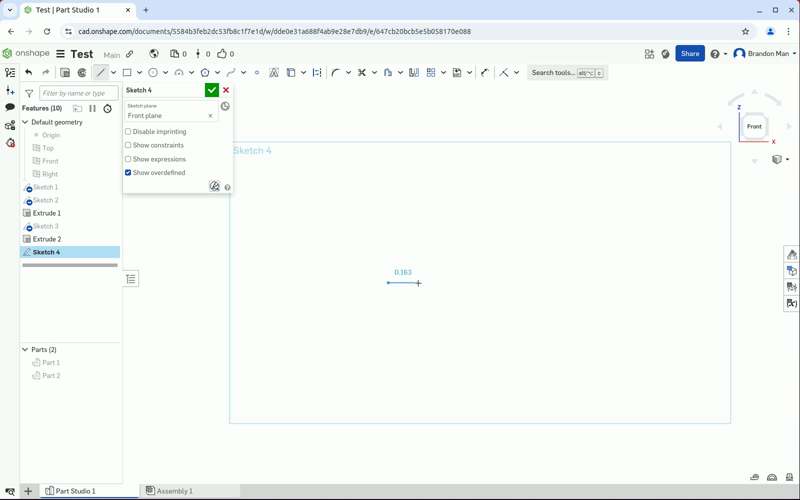
mouse_move(399, 282)
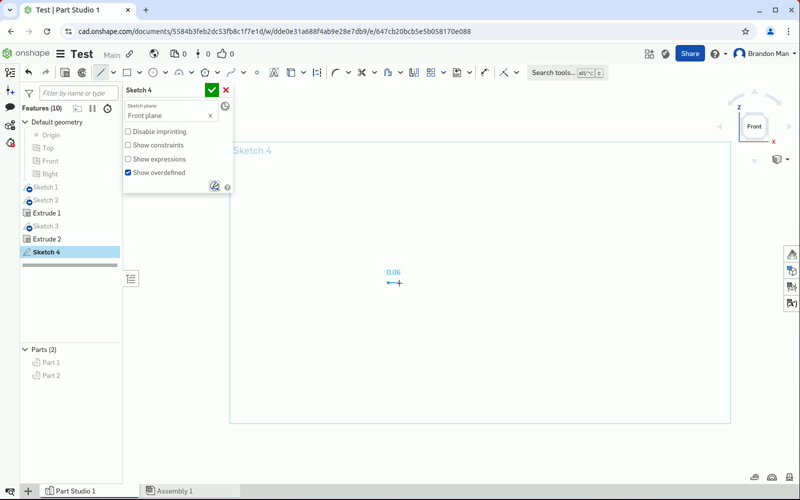
click(399, 282)
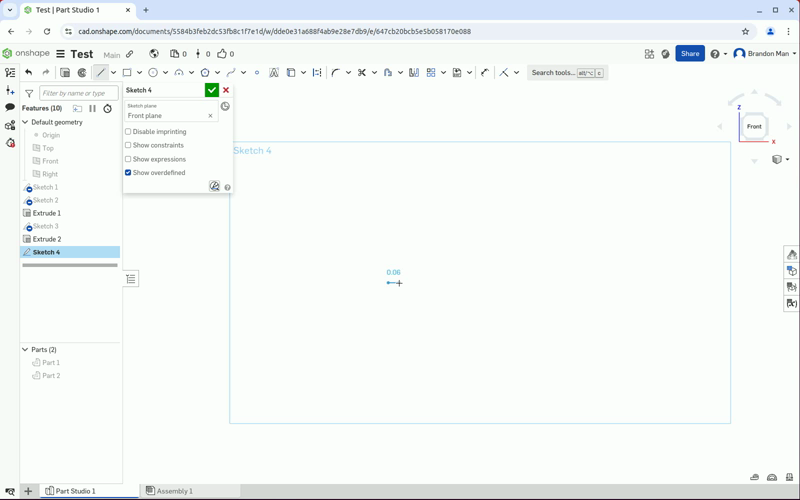
key_up(shift)
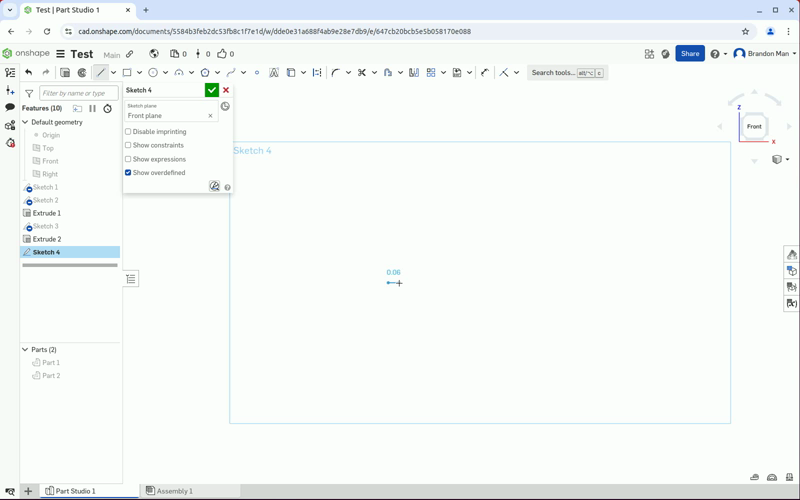
key_down(shift)
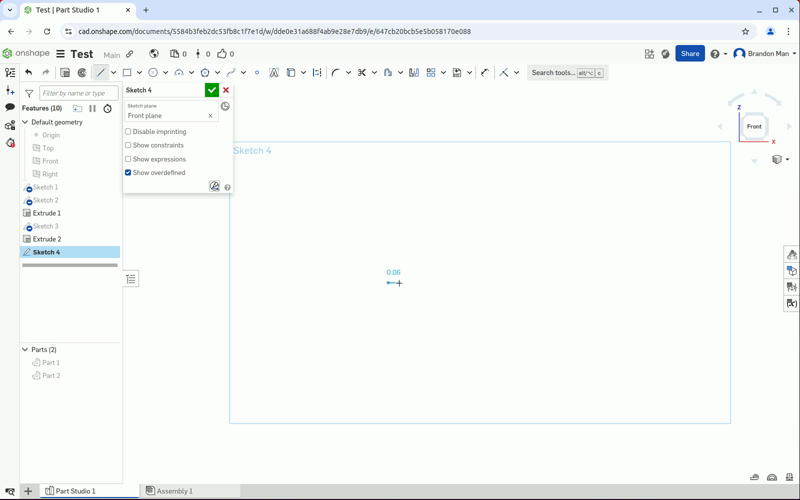
mouse_move(464, 282)
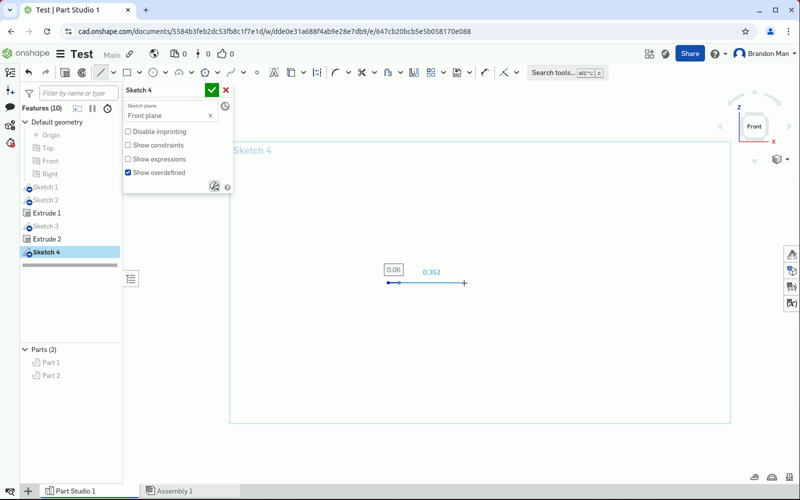
click(464, 282)
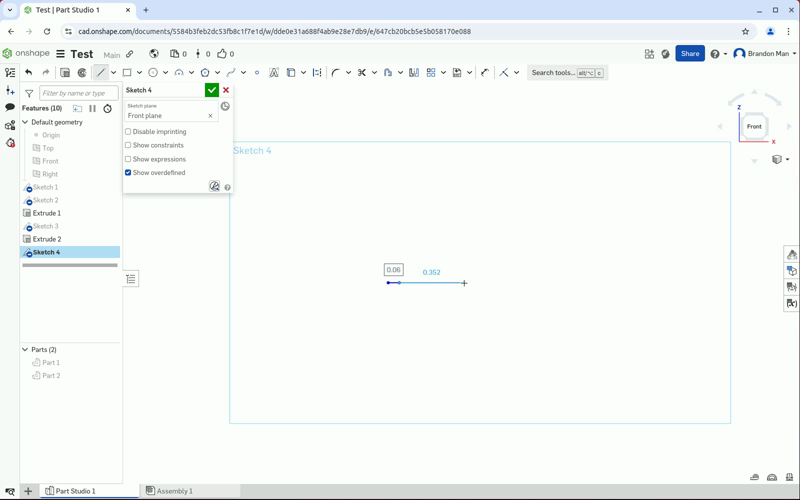
key_up(shift)
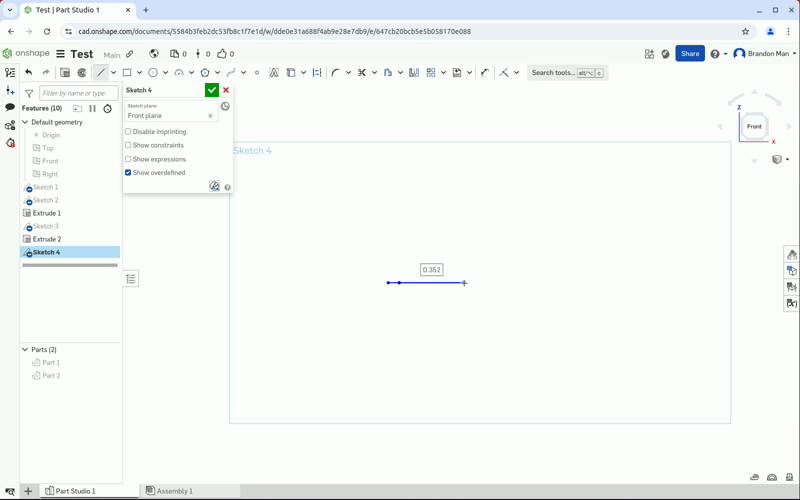
key_down(shift)
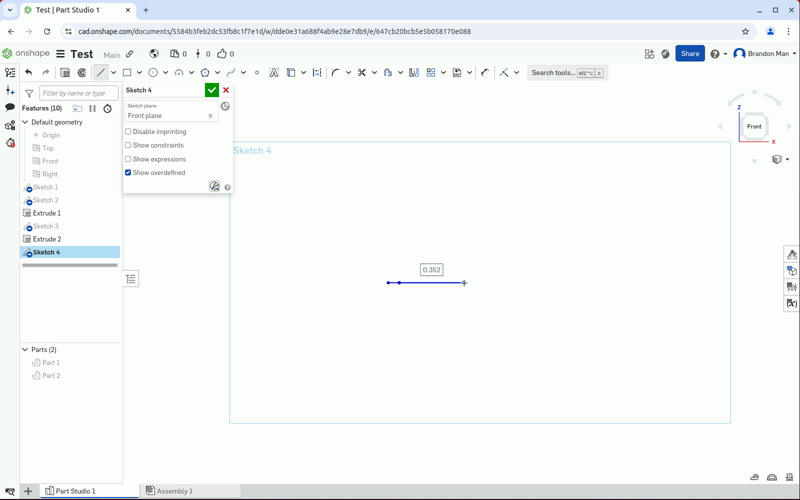
mouse_move(494, 282)
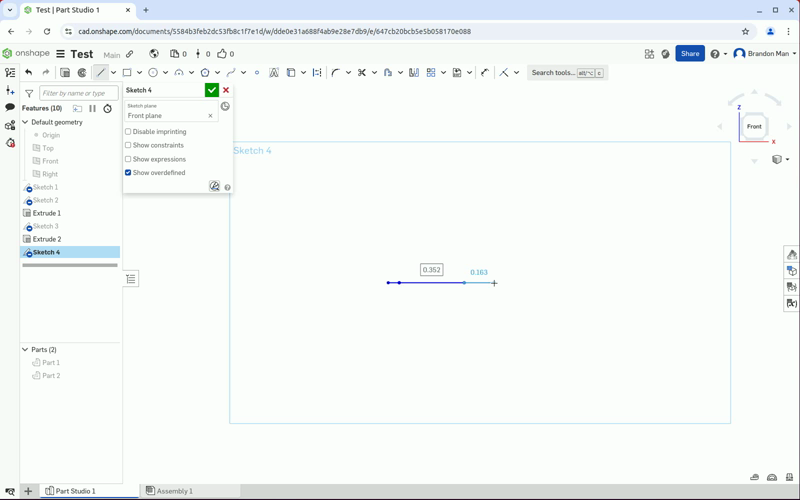
mouse_move(475, 282)
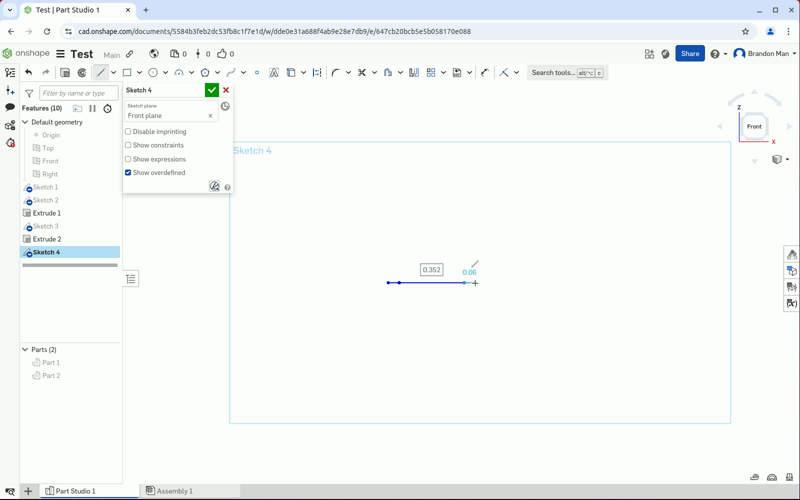
click(475, 282)
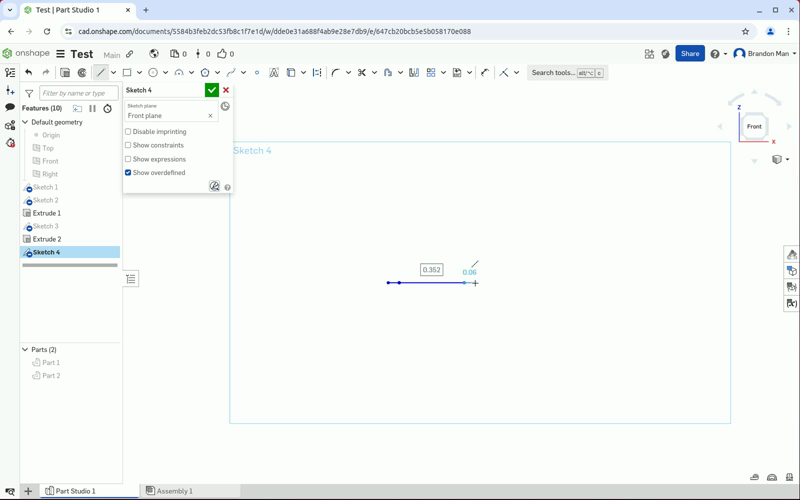
key_up(shift)
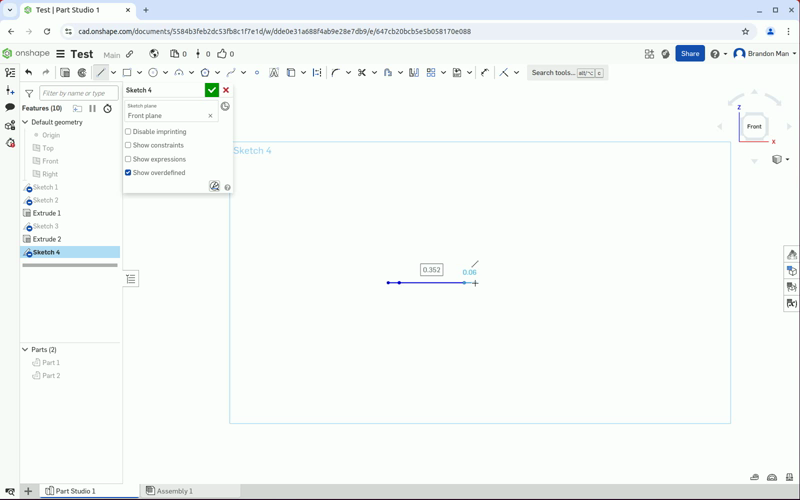
key_down(shift)
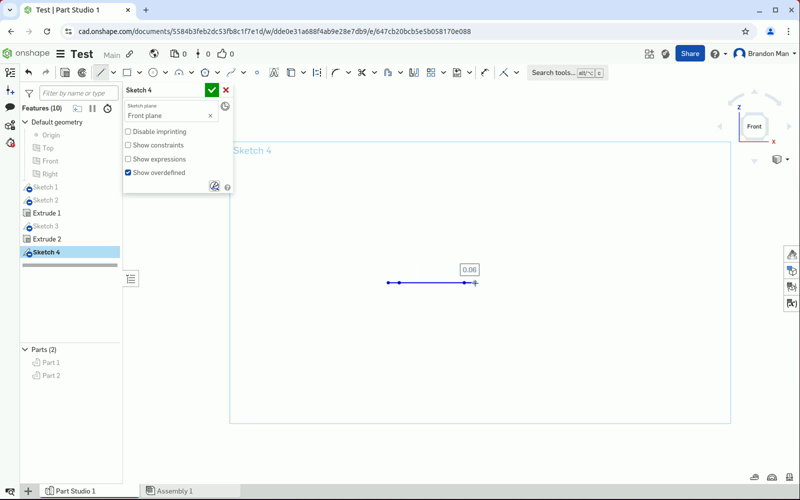
mouse_move(505, 282)
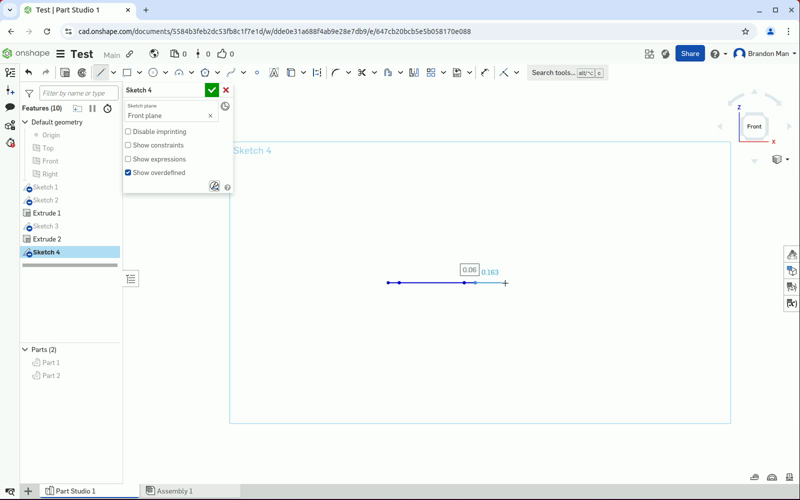
mouse_move(475, 249)
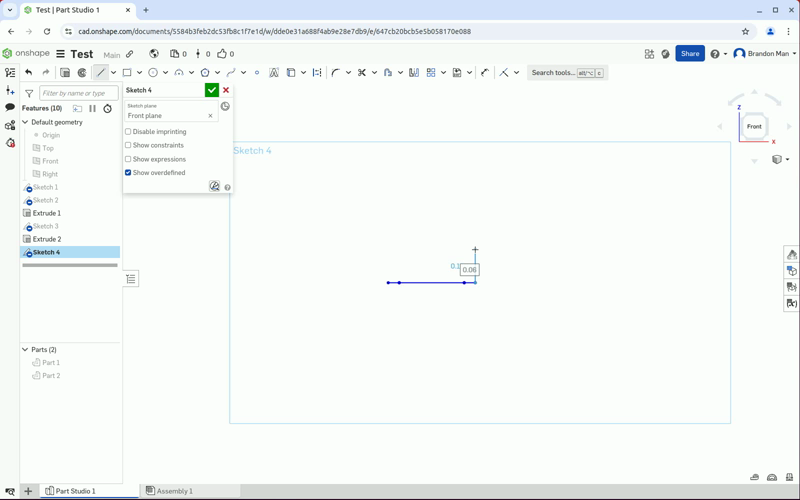
click(475, 249)
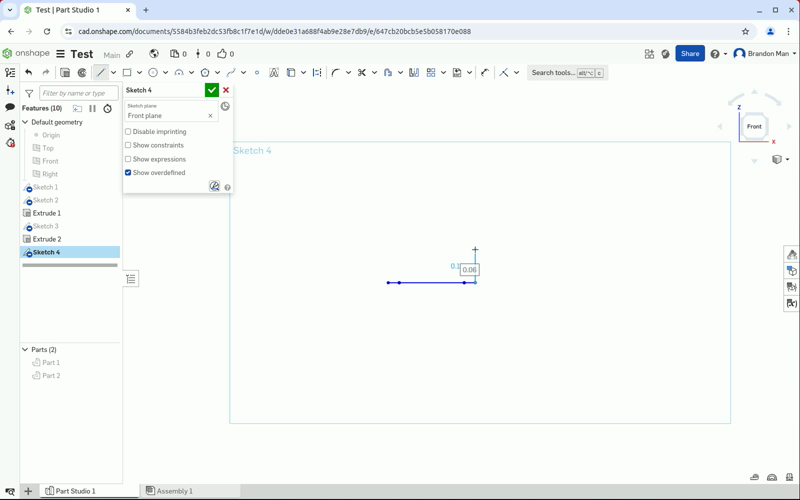
key_up(shift)
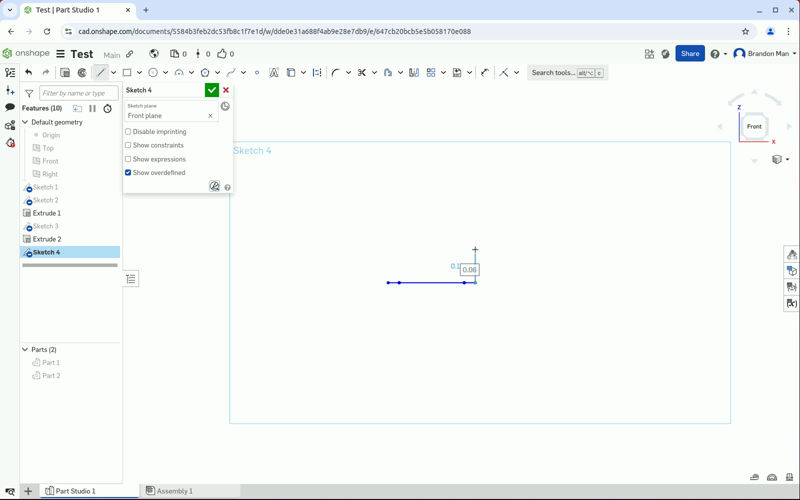
key(esc)
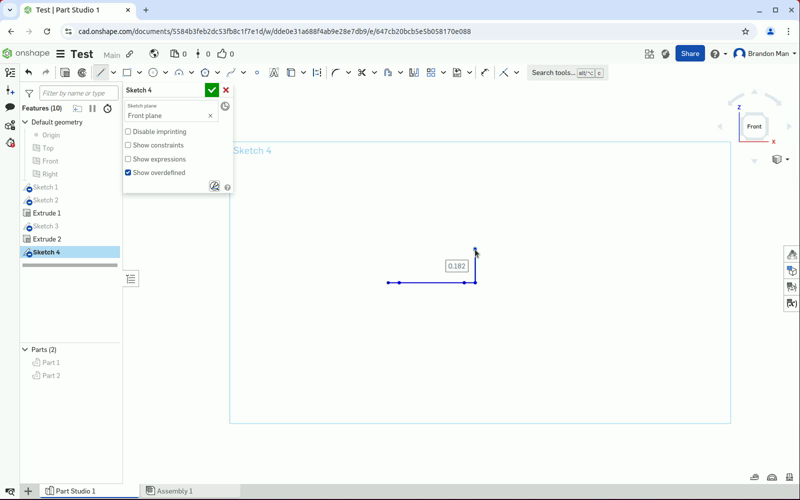
key(a)
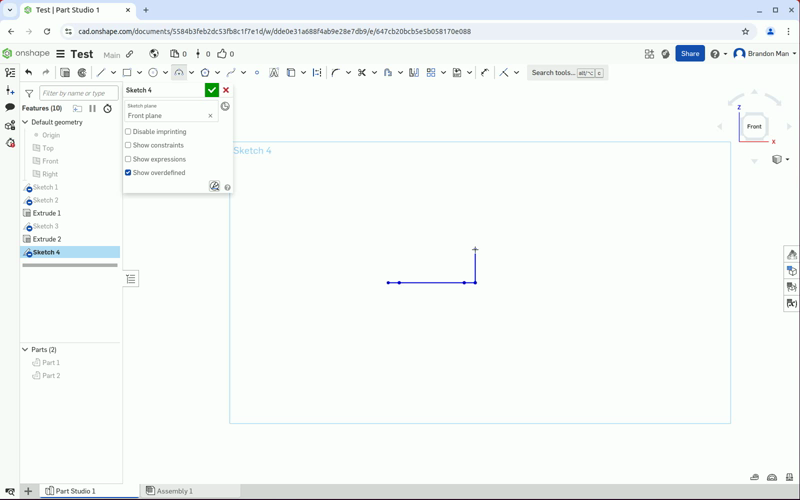
mouse_move(475, 249)
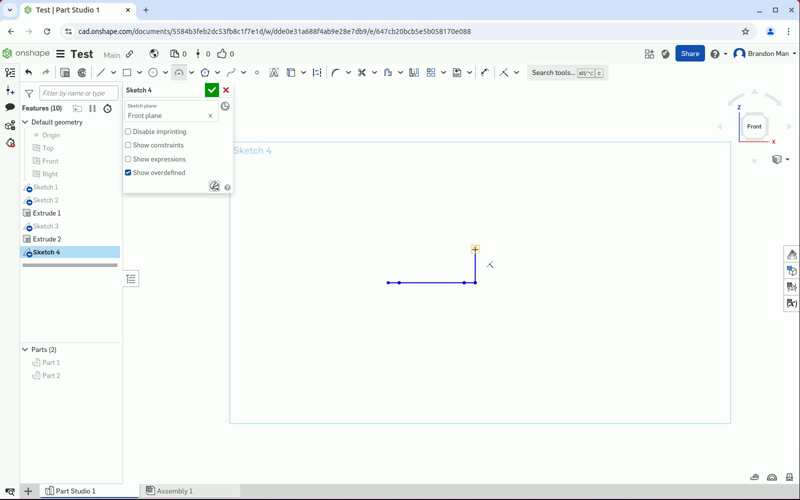
click(475, 249)
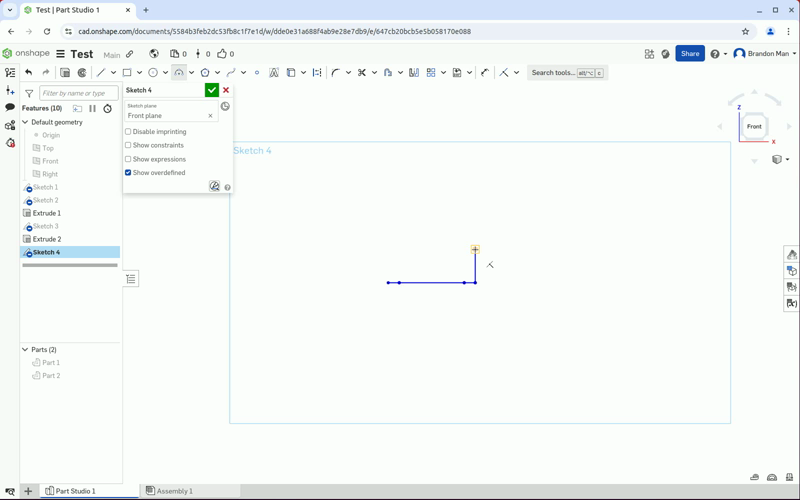
key_down(shift)
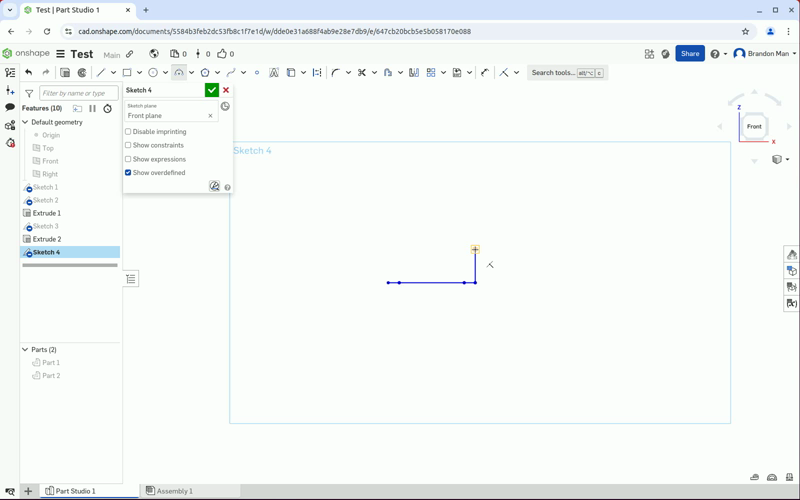
mouse_move(444, 218)
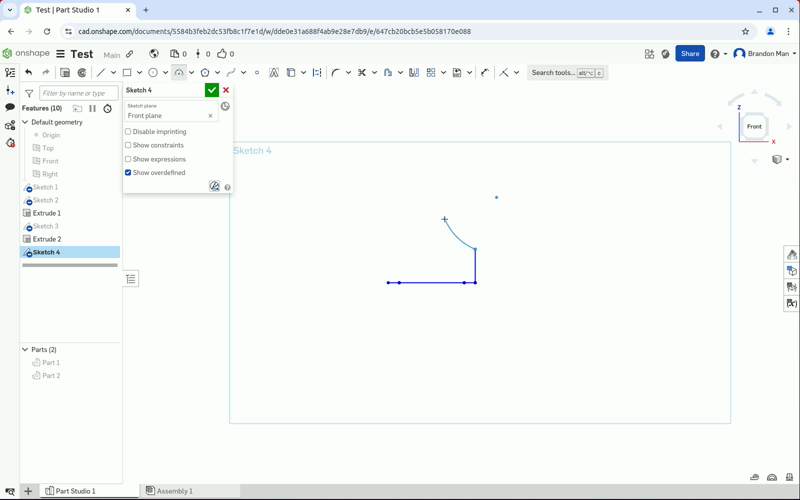
click(444, 218)
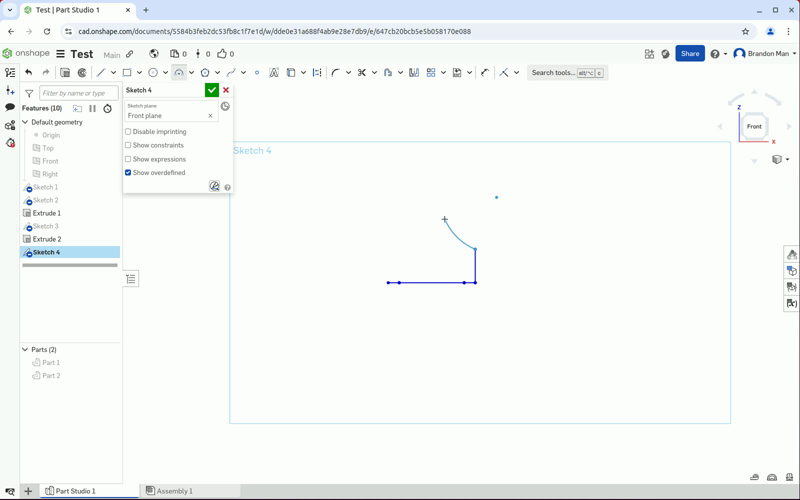
mouse_move(466, 227)
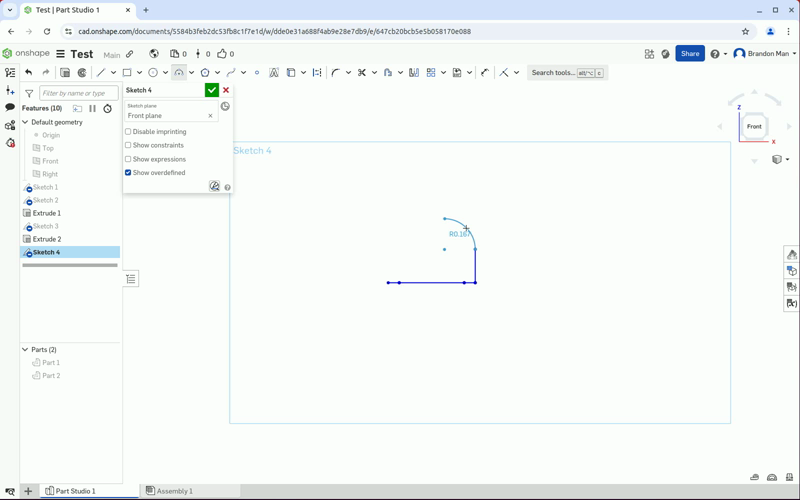
click(466, 227)
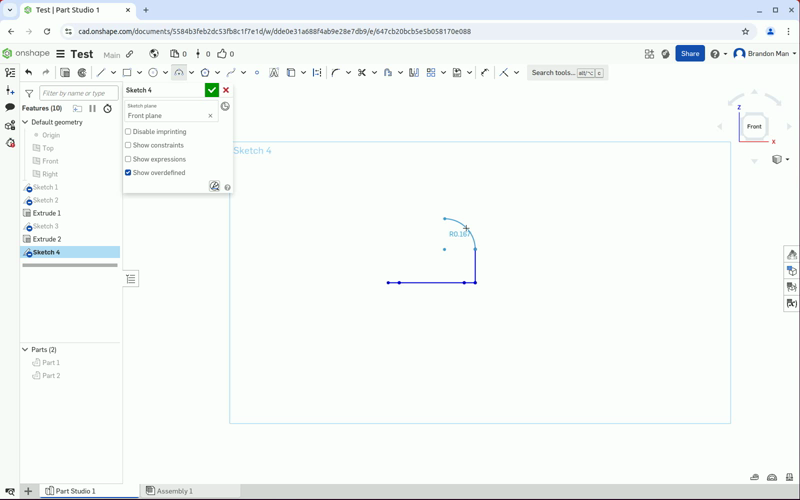
key_up(shift)
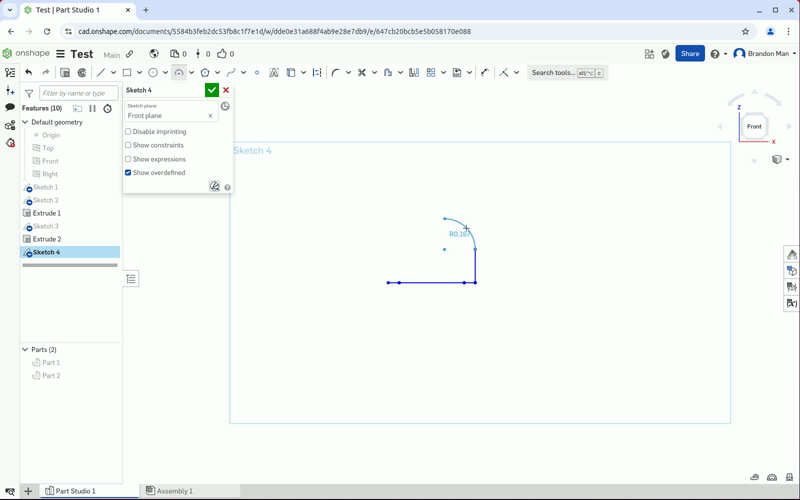
key(esc)
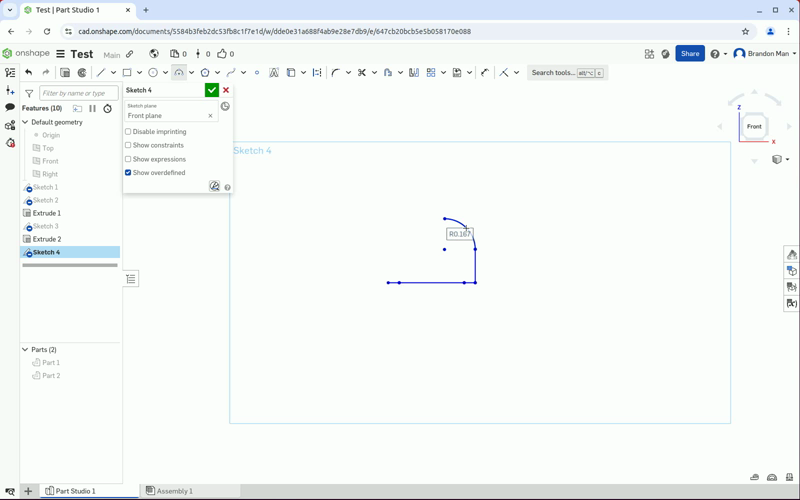
key(l)
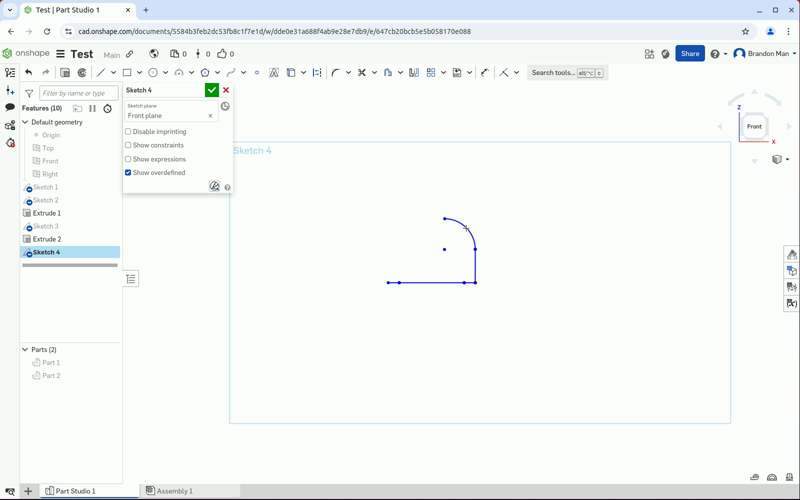
mouse_move(444, 218)
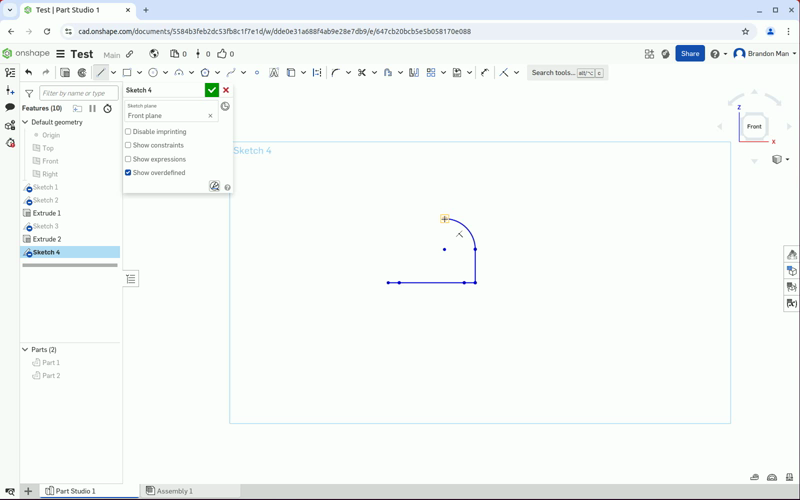
click(444, 218)
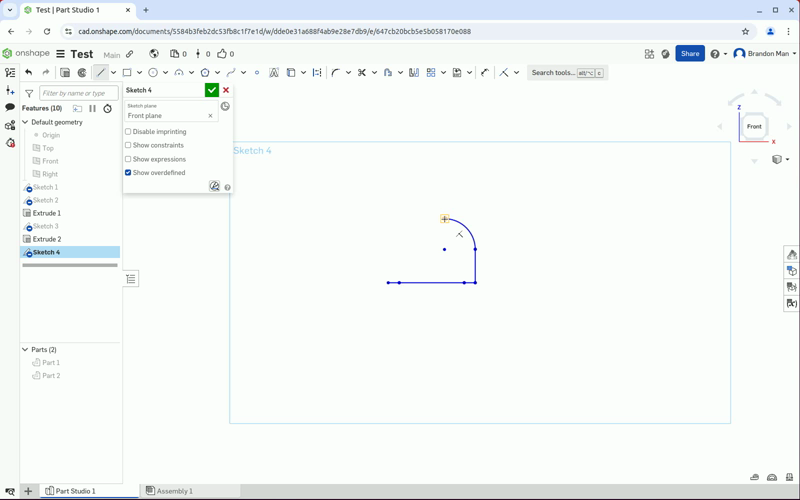
key_down(shift)
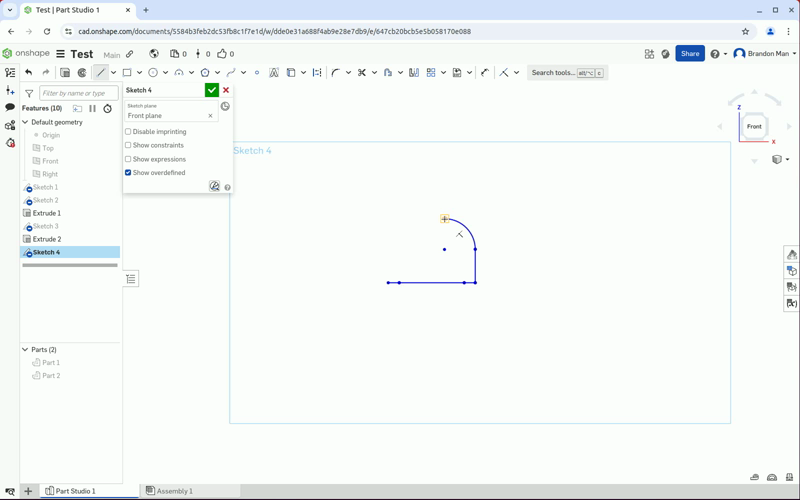
mouse_move(474, 218)
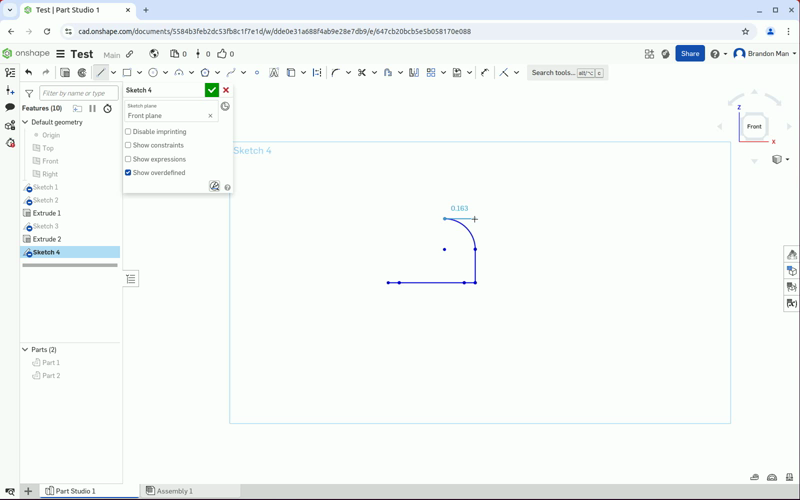
mouse_move(418, 218)
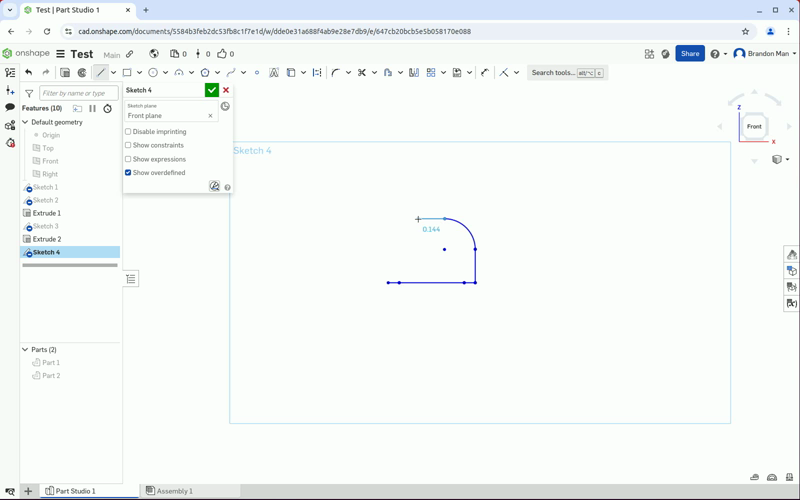
click(418, 218)
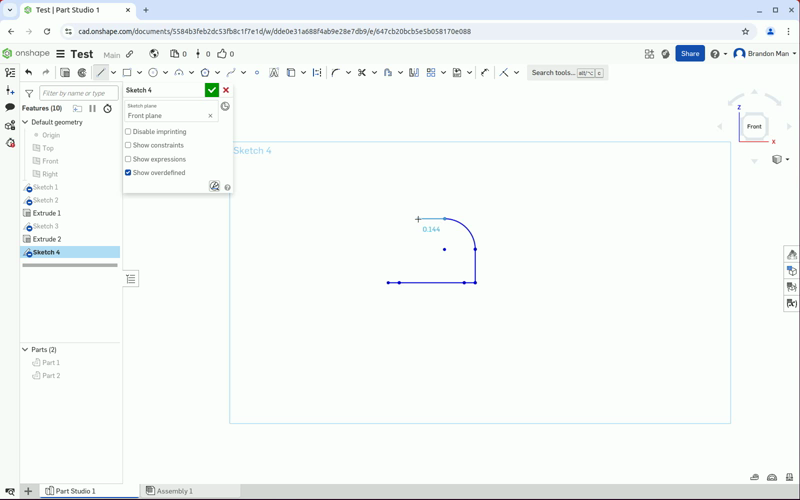
key_up(shift)
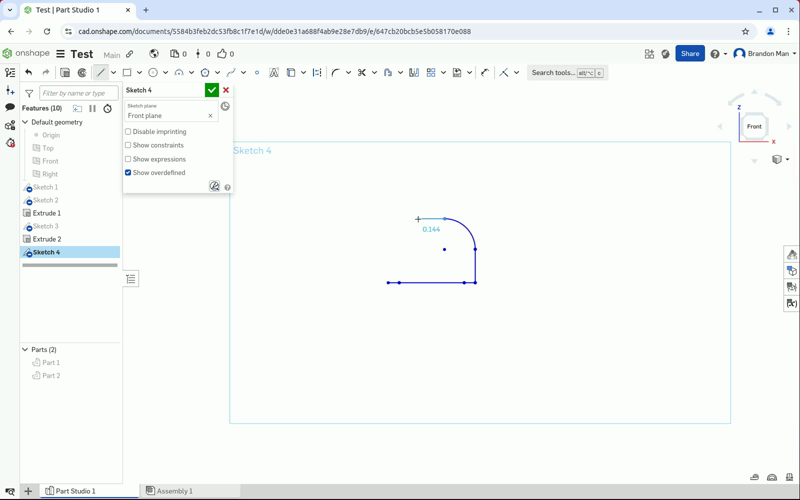
key(esc)
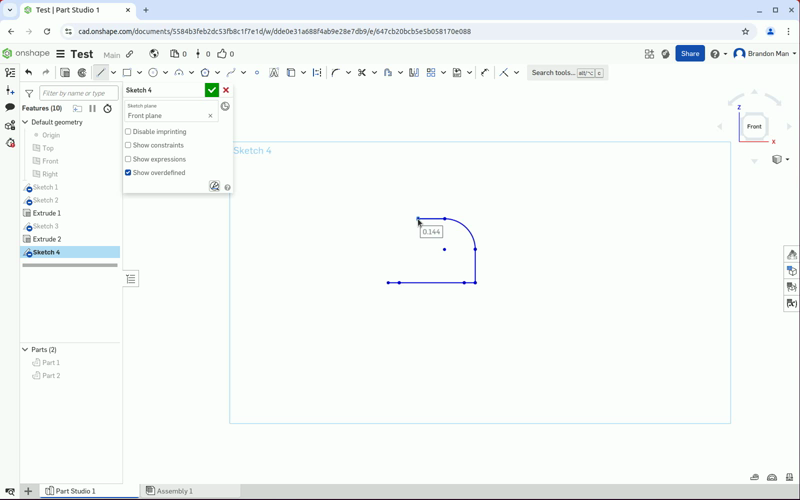
key(a)
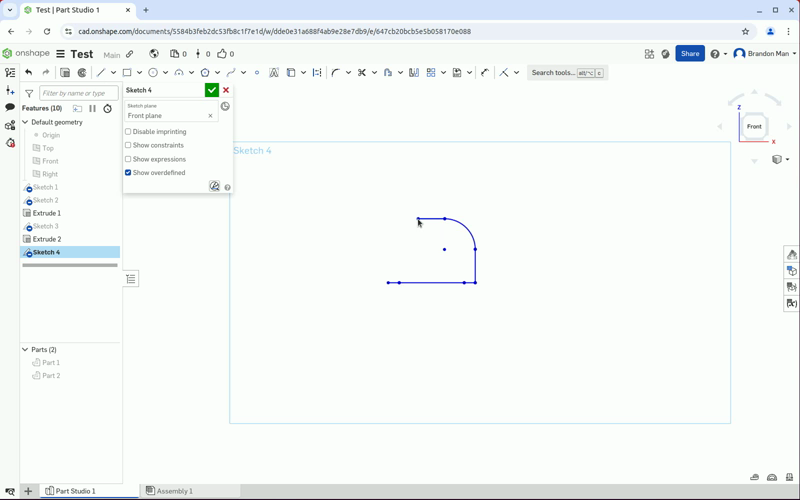
mouse_move(418, 218)
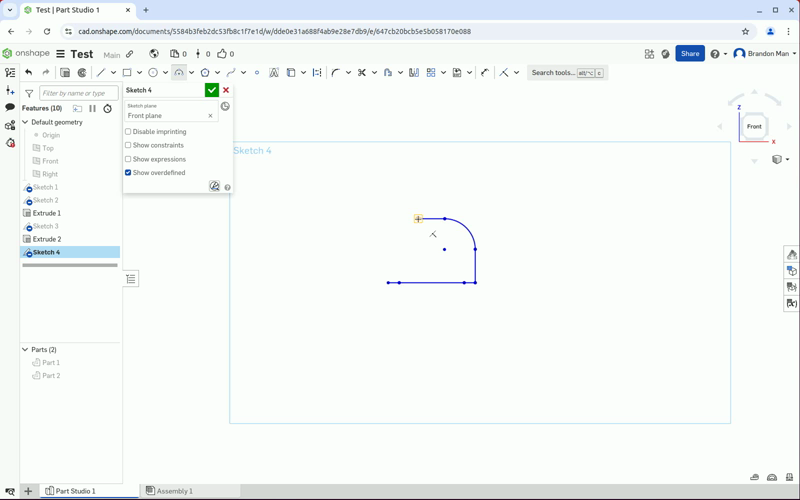
click(418, 218)
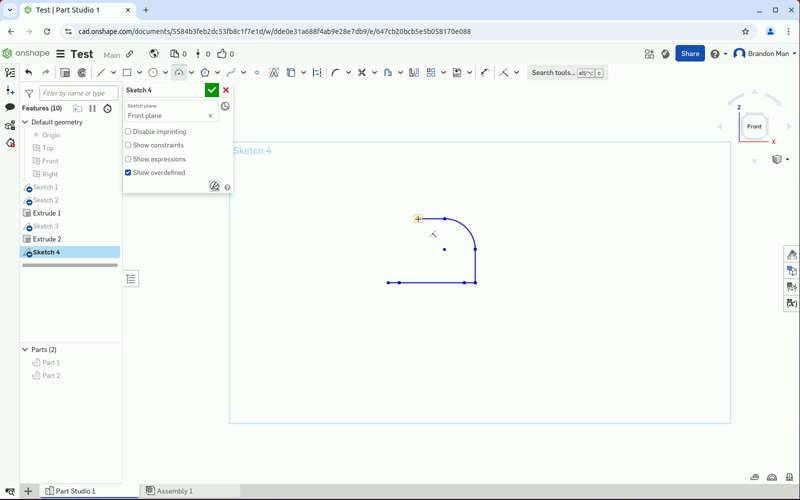
key_down(shift)
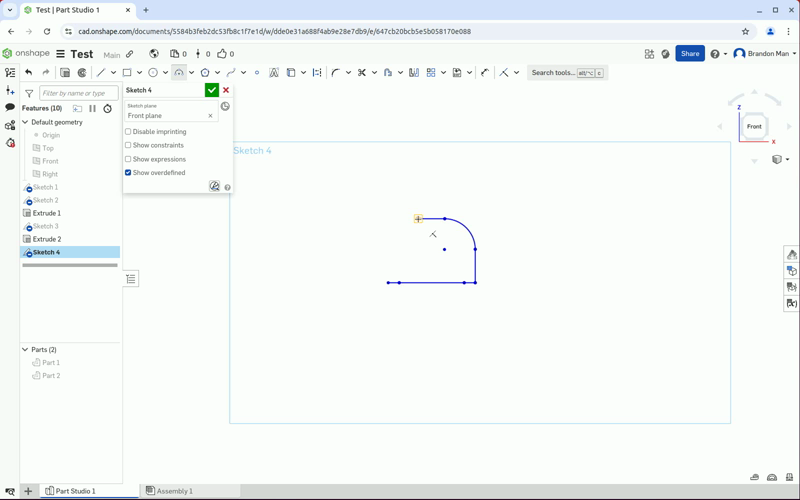
mouse_move(388, 249)
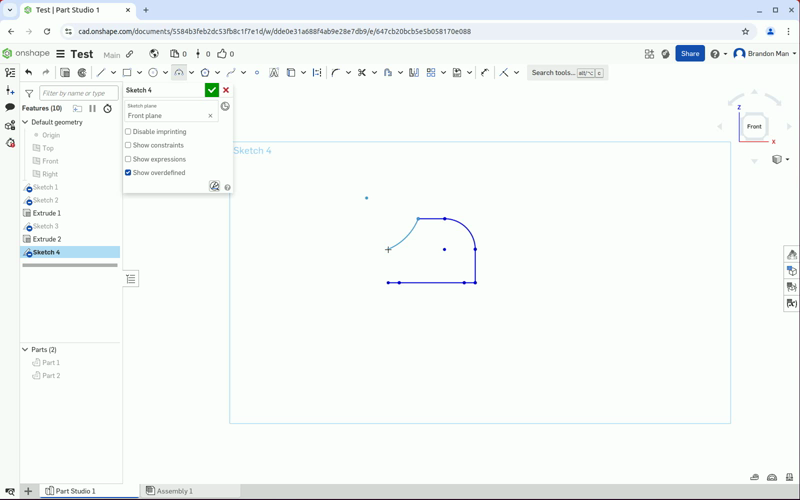
click(388, 249)
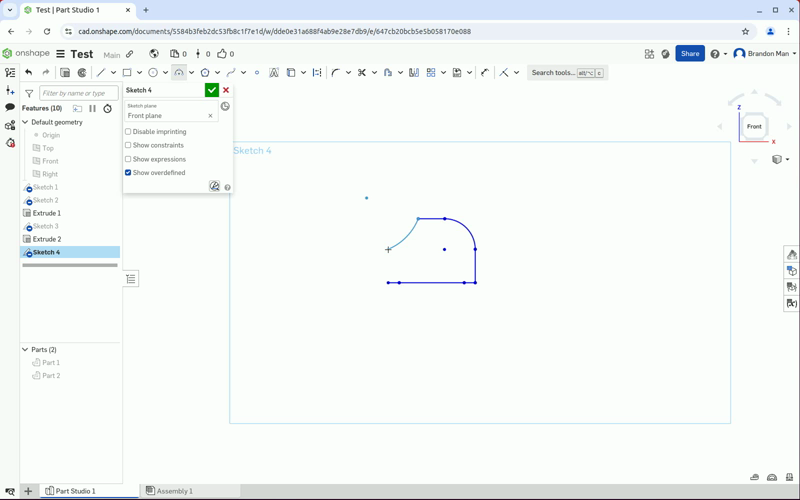
mouse_move(396, 227)
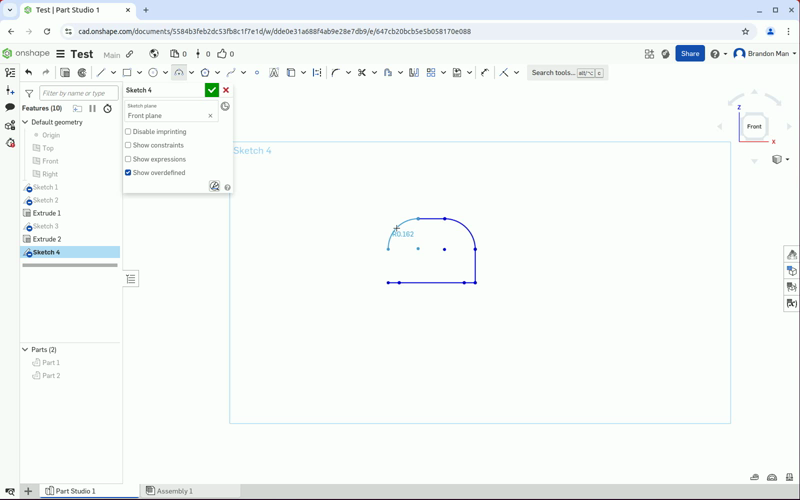
click(396, 227)
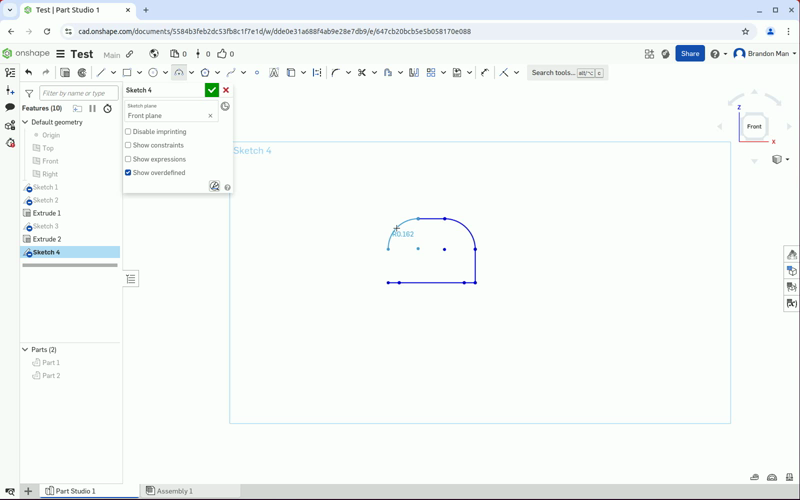
key_up(shift)
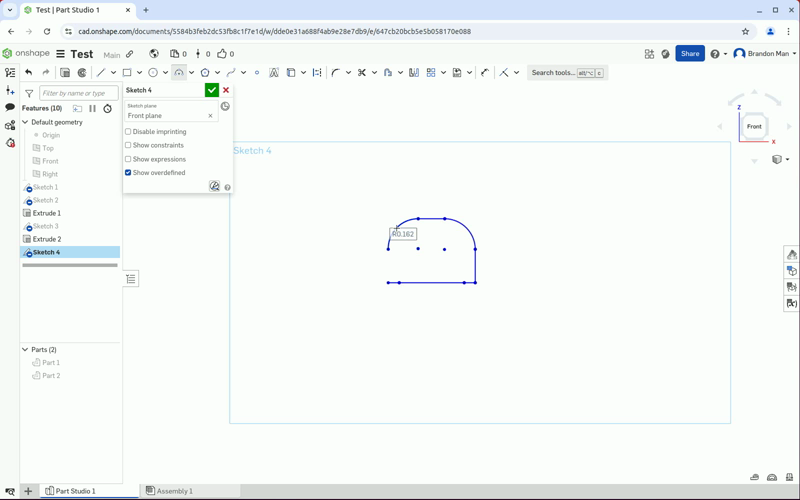
key(esc)
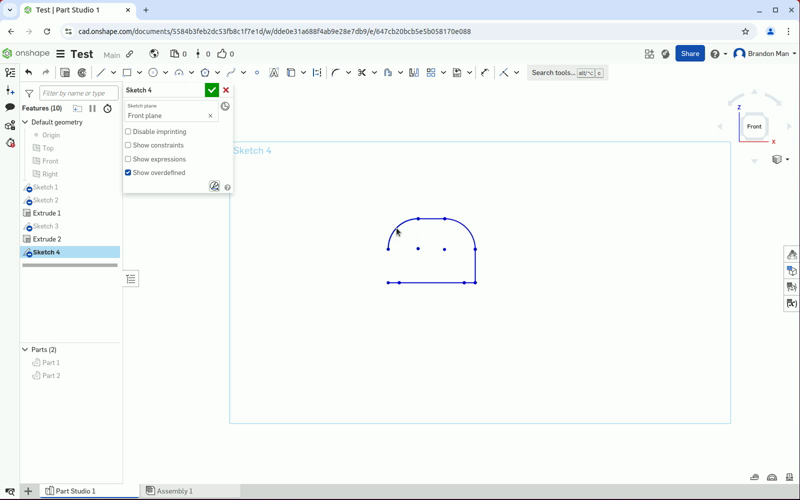
key(l)
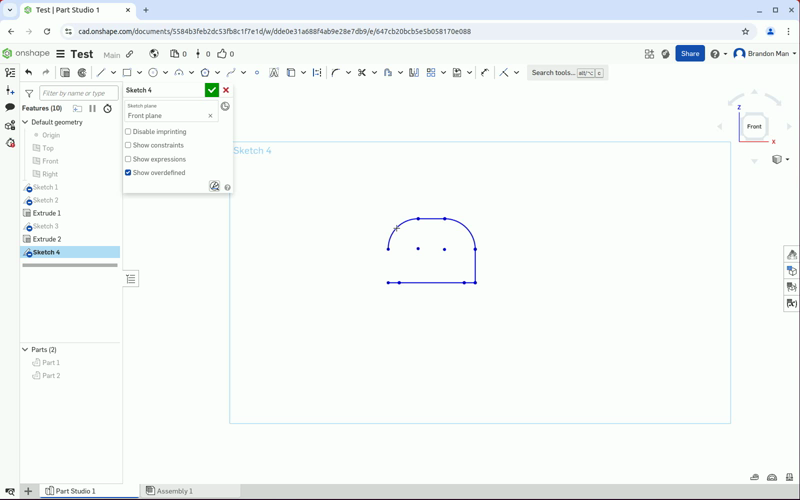
mouse_move(388, 249)
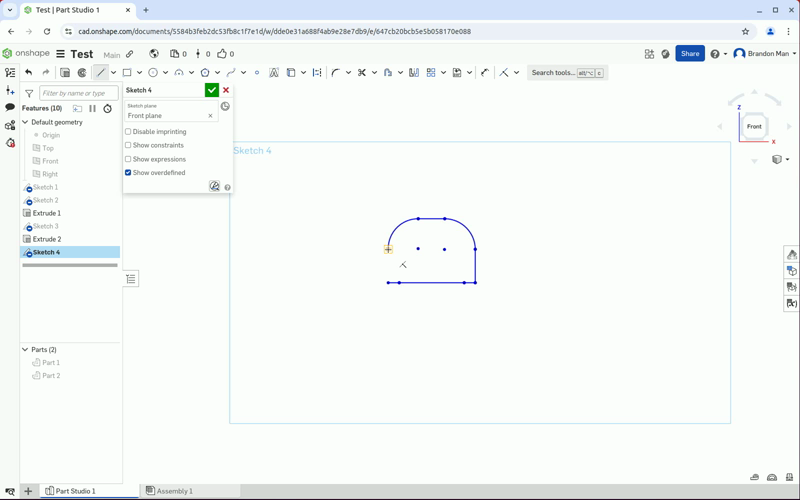
click(388, 249)
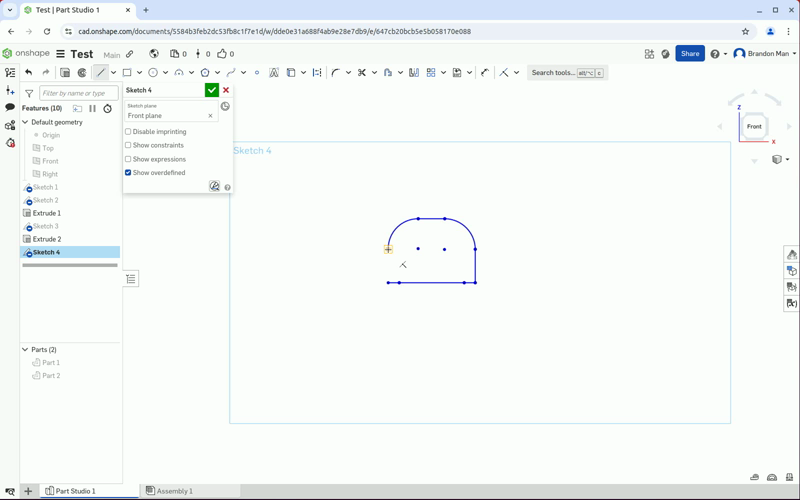
mouse_move(418, 249)
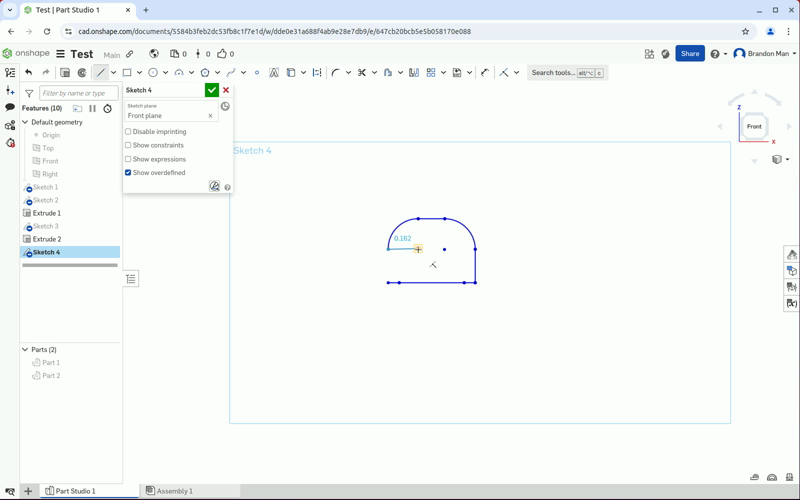
key_down(shift)
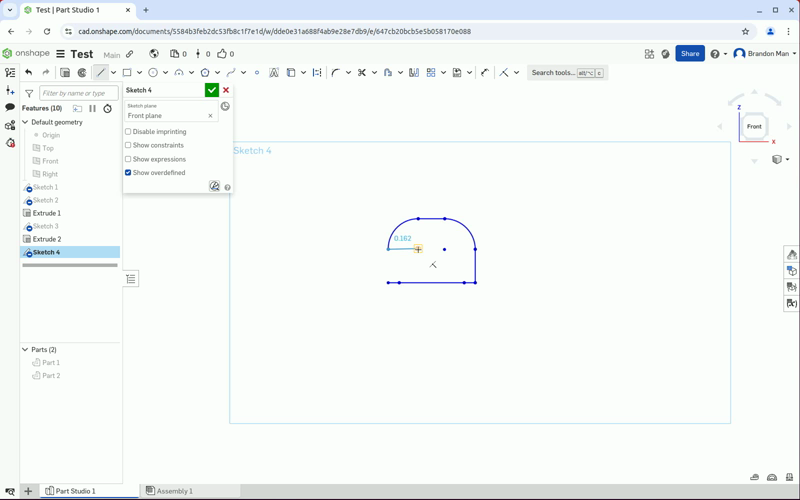
mouse_move(388, 282)
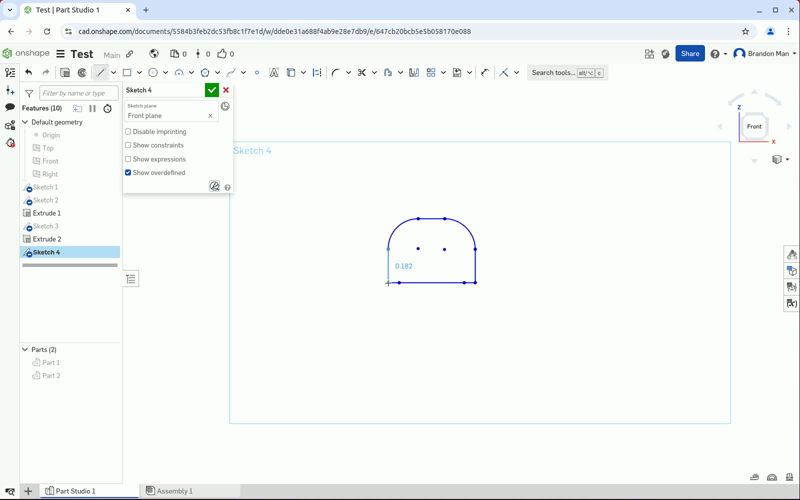
key_up(shift)
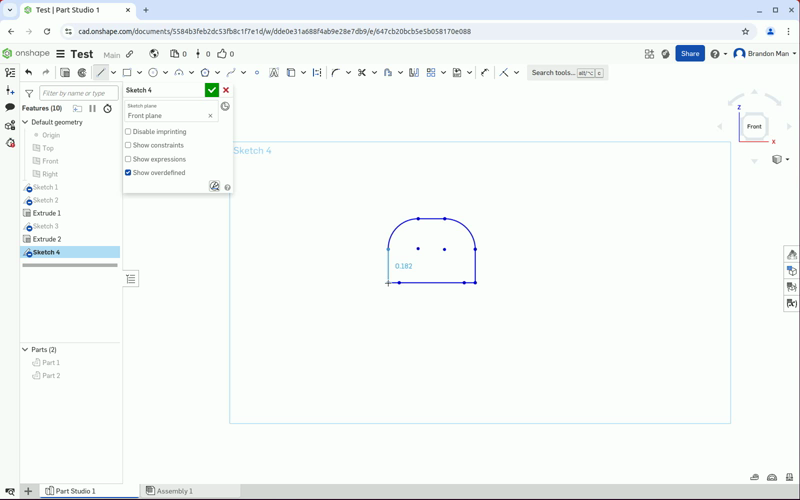
click(388, 282)
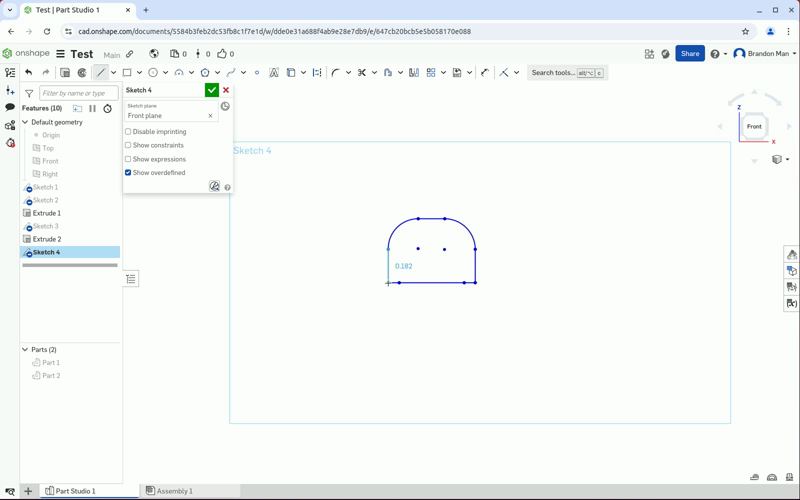
key(esc)
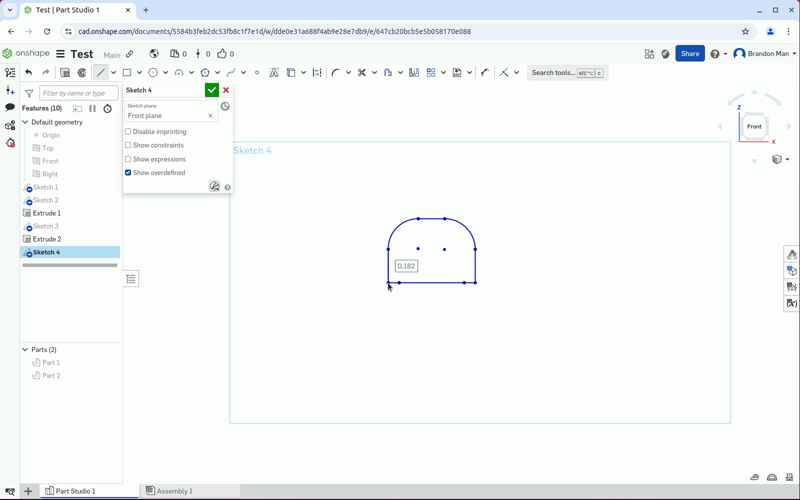
key(c)
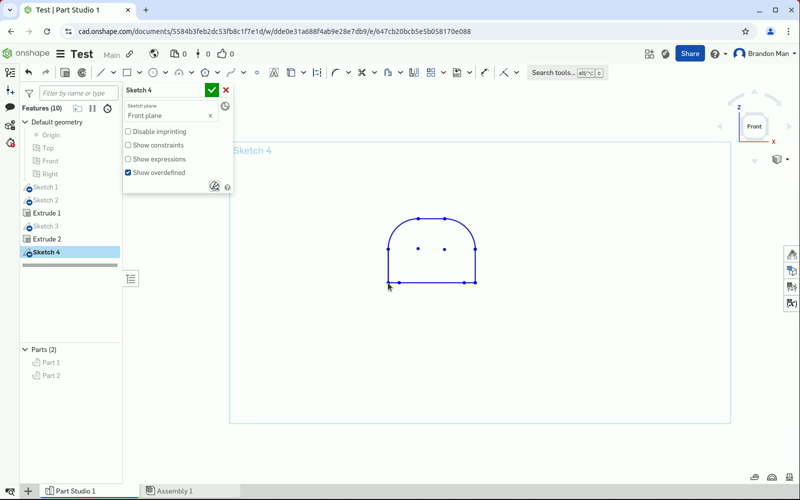
key_down(shift)
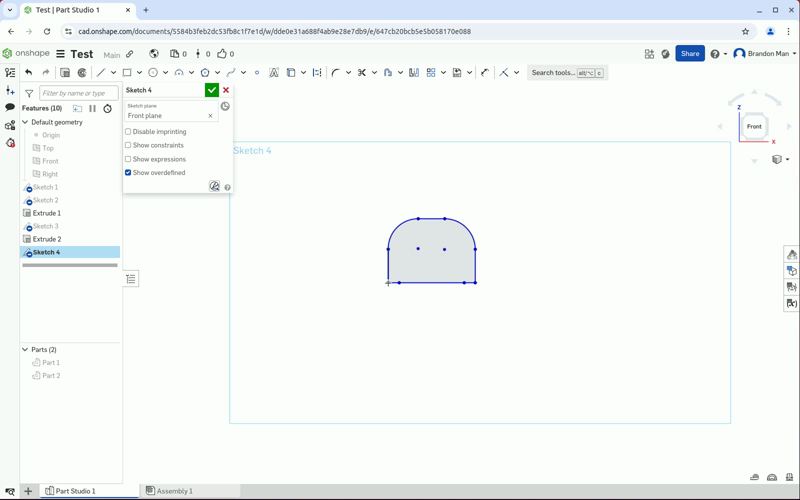
mouse_move(431, 250)
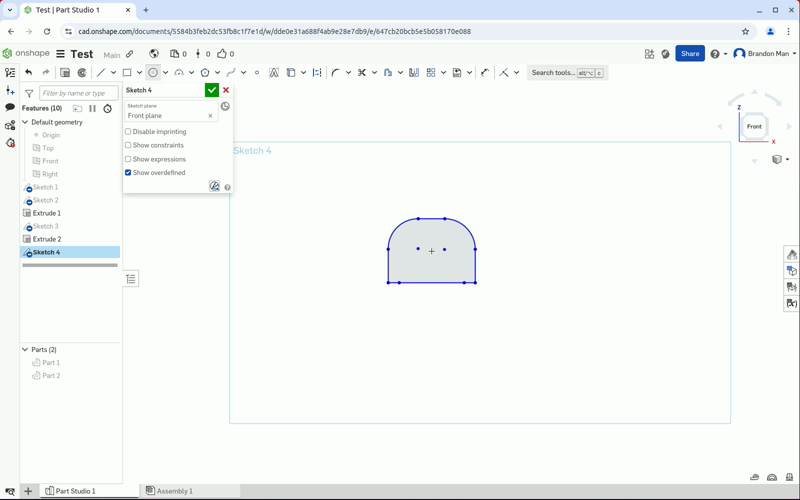
click(431, 250)
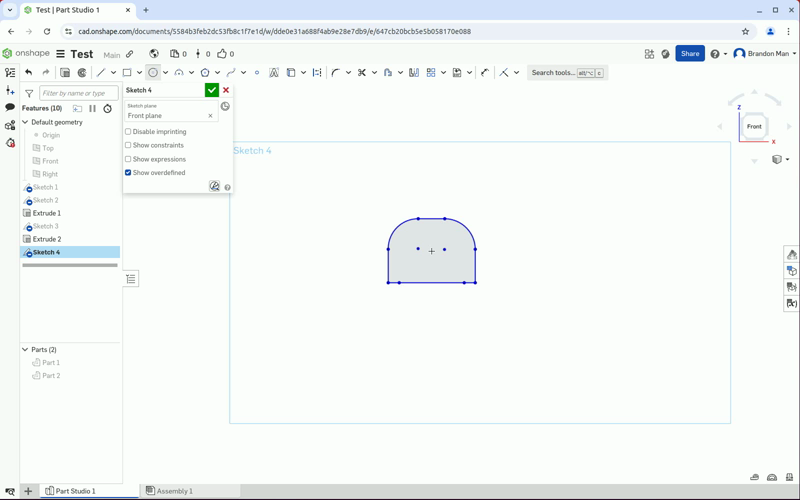
key_up(shift)
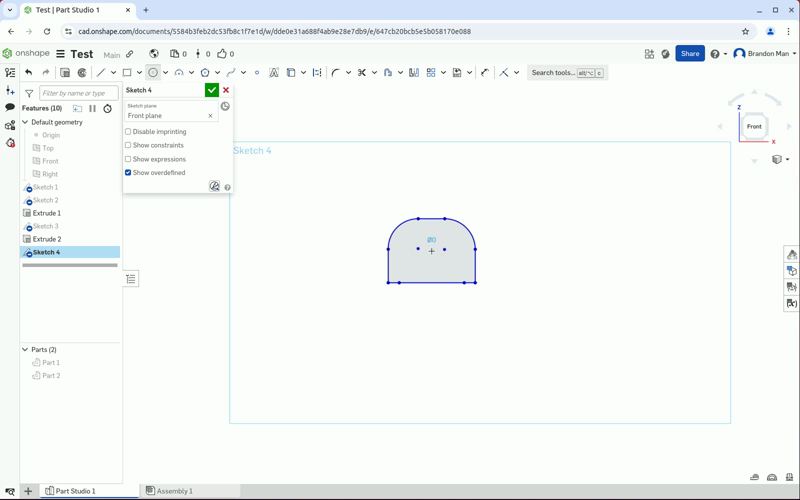
mouse_move(455, 250)
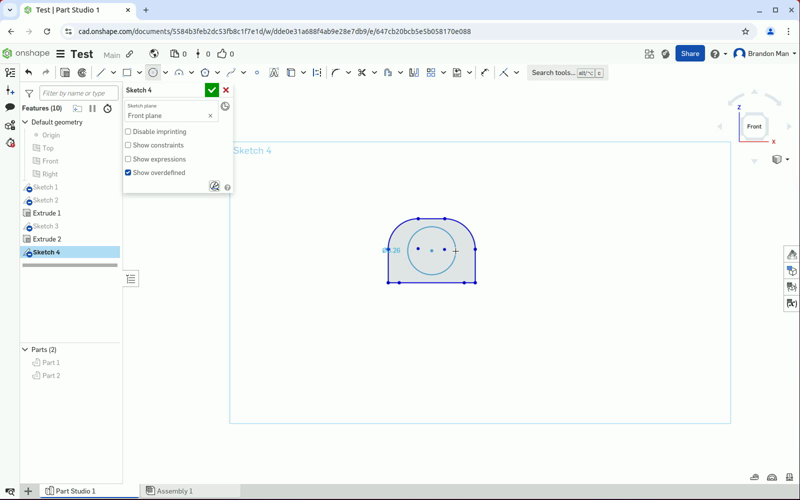
click(455, 250)
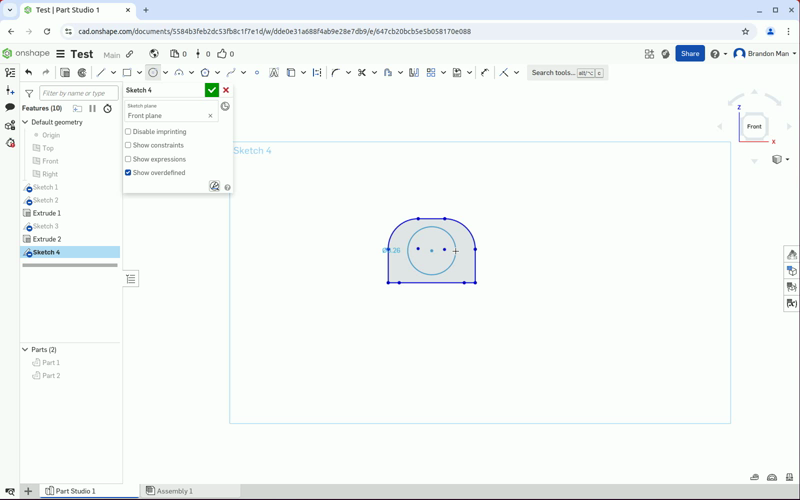
key(esc)
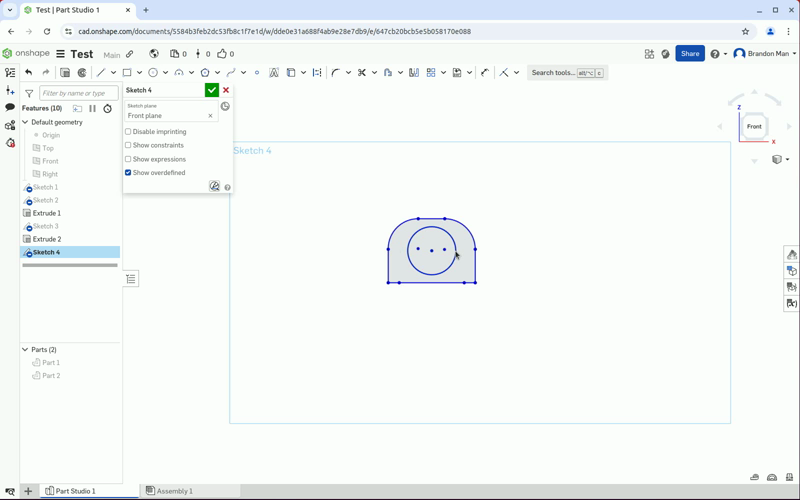
mouse_move(451, 269)
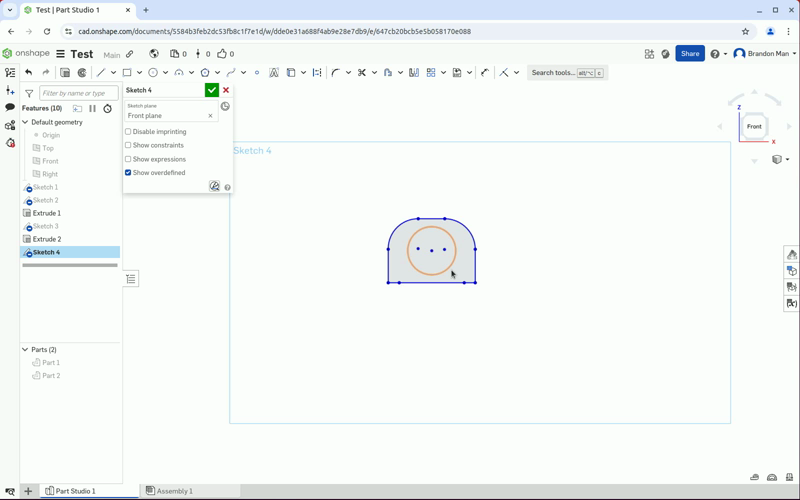
click(451, 269)
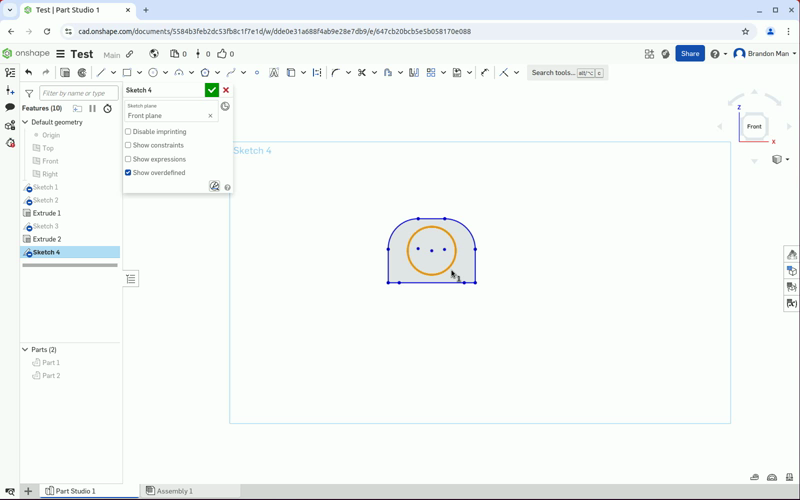
mouse_move(73, 352)
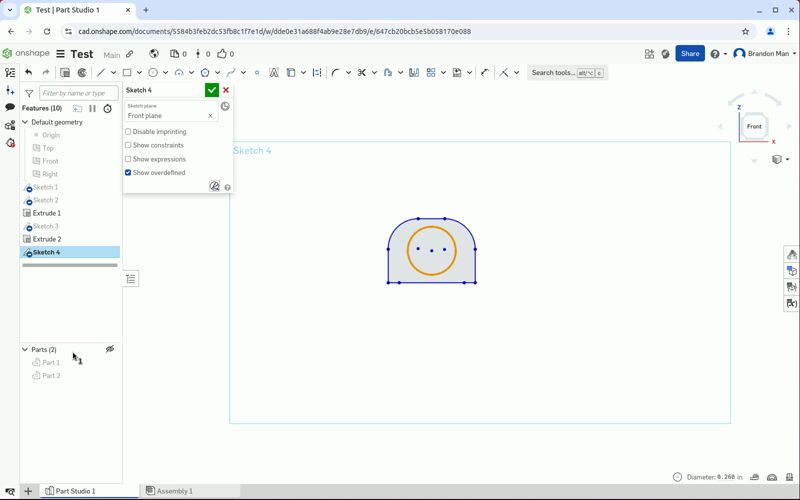
key(shift+y)
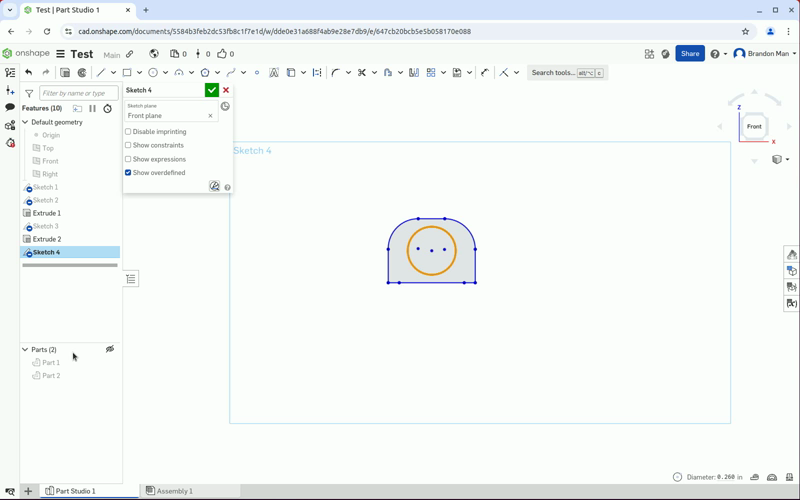
key(shift+e)
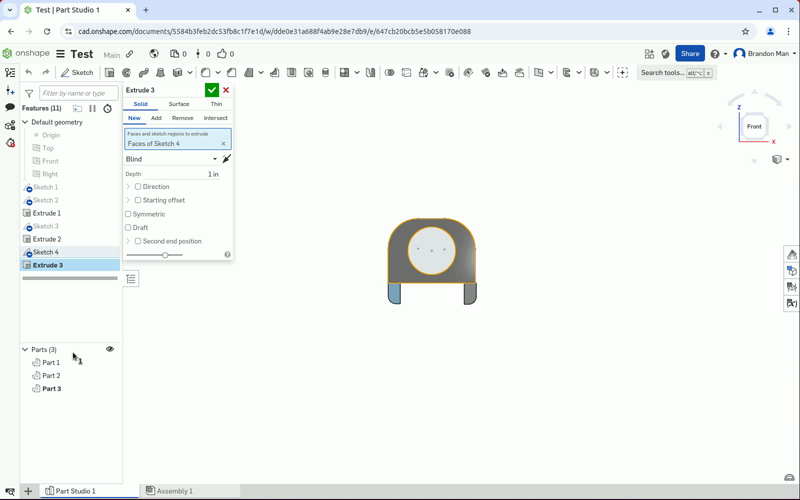
mouse_move(143, 106)
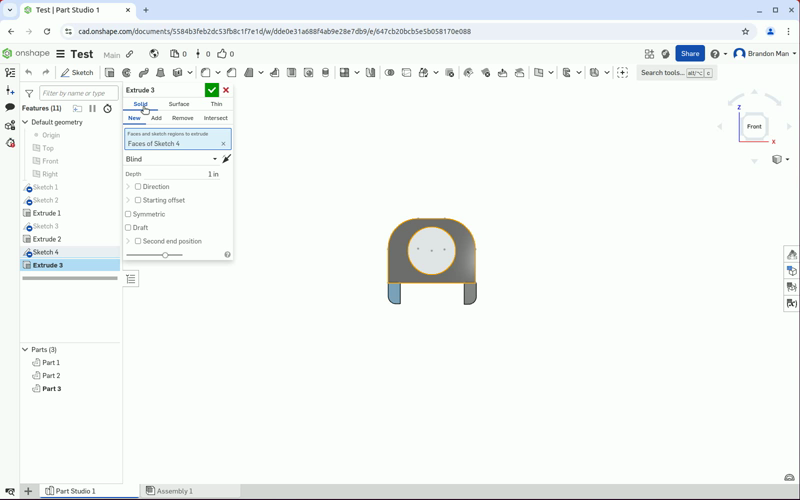
click(143, 106)
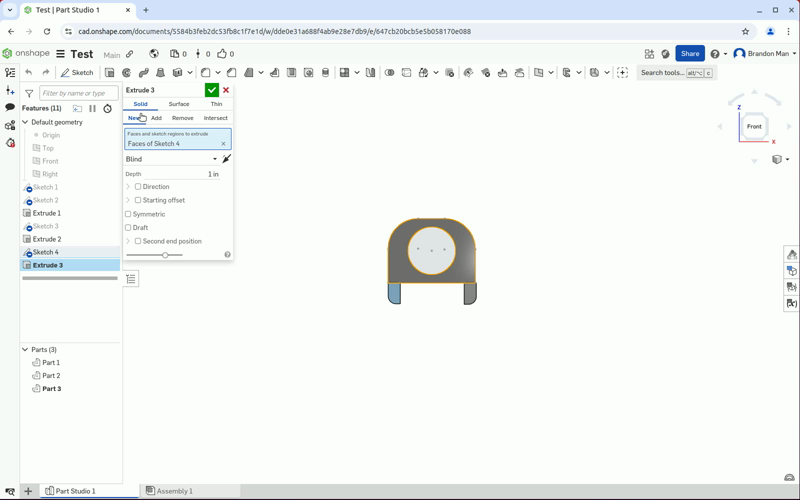
mouse_move(137, 120)
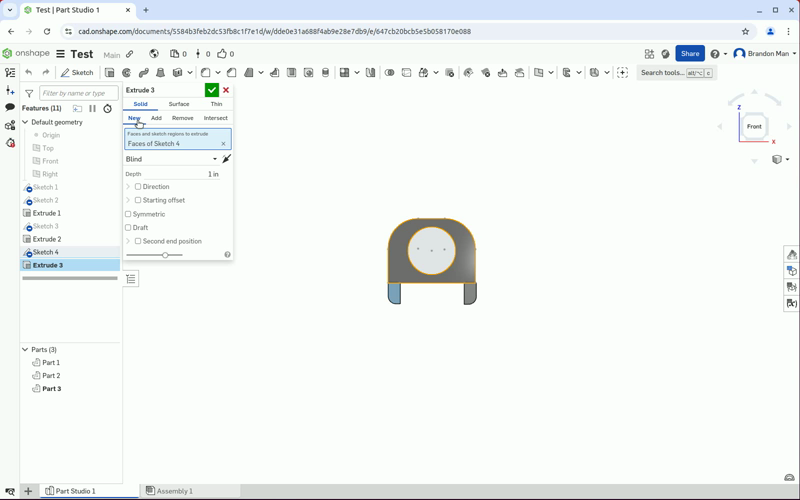
click(137, 120)
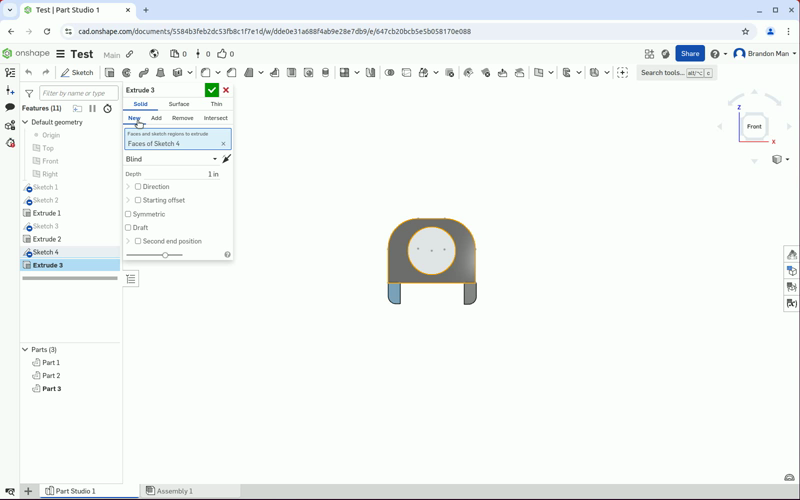
key(tab, 4)
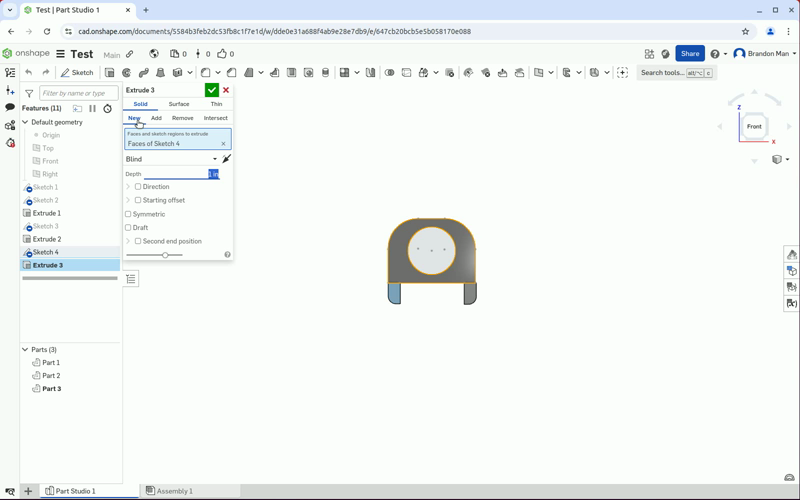
text(0.61)
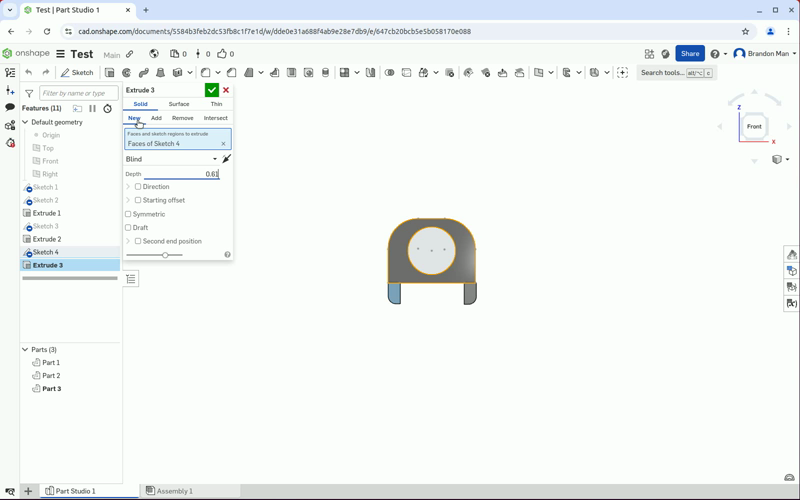
key(enter)
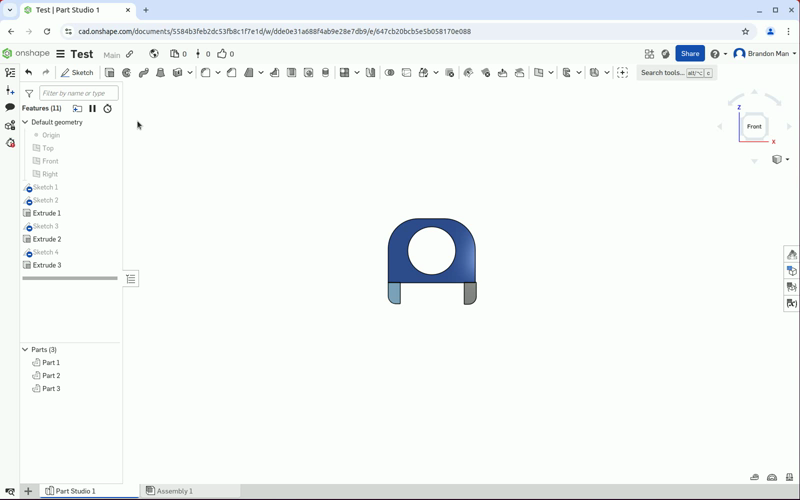
key(shift+h)
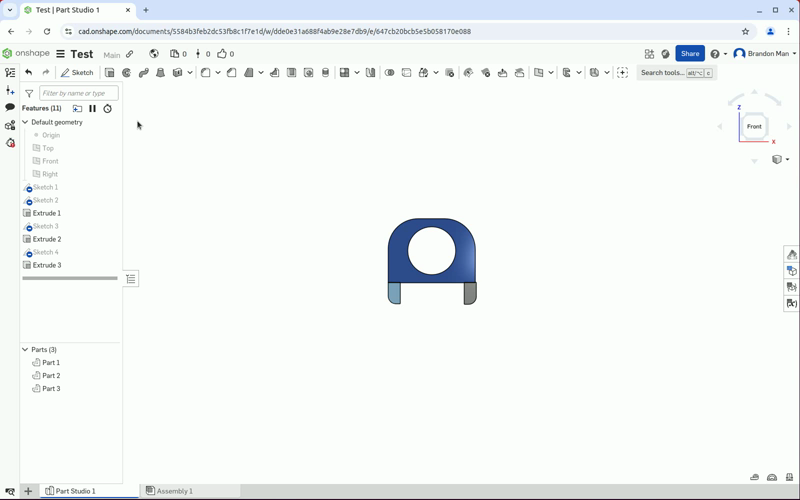
key(shift+h)
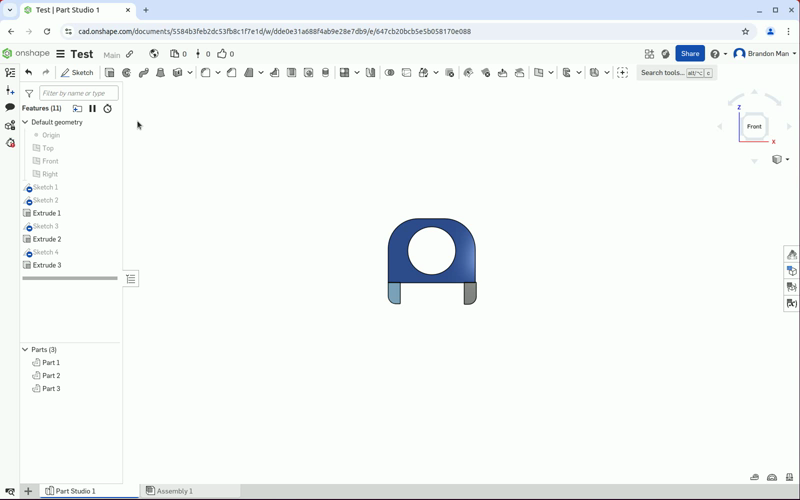
mouse_move(73, 189)
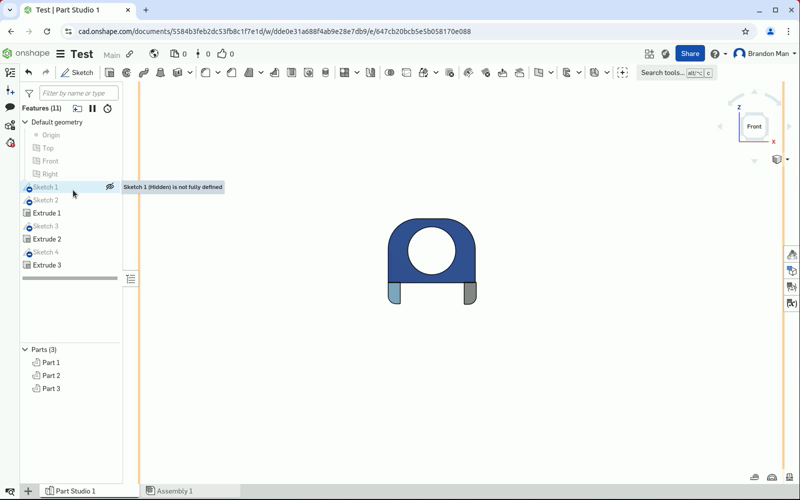
click(73, 189)
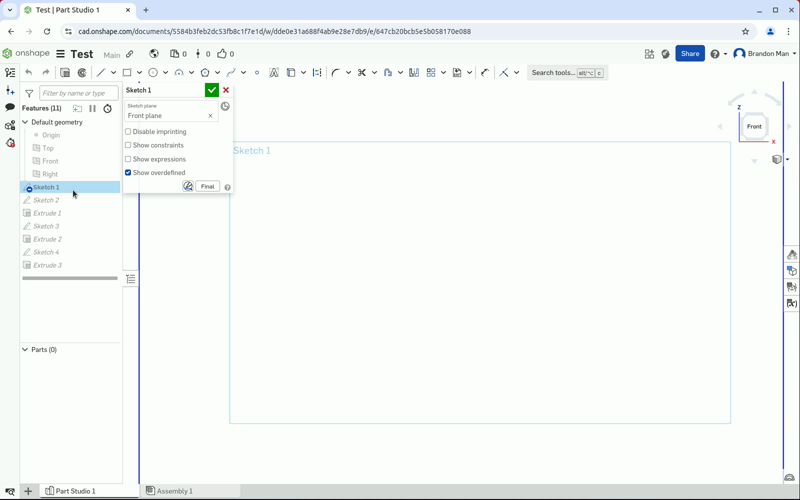
mouse_move(229, 92)
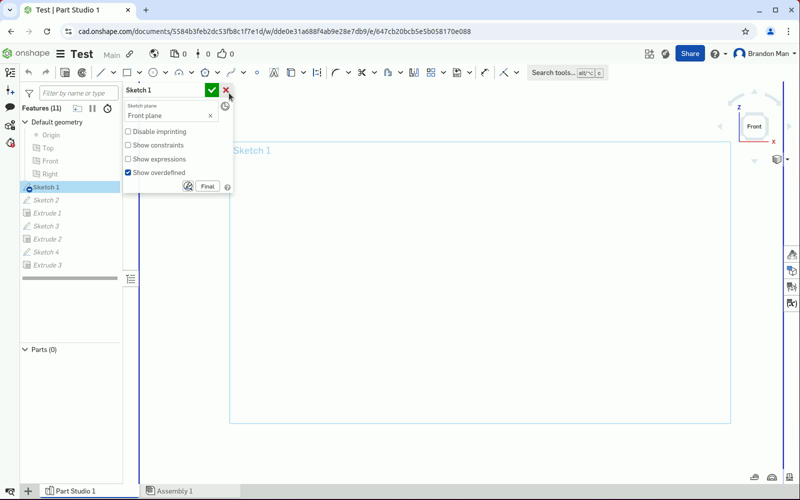
click(229, 92)
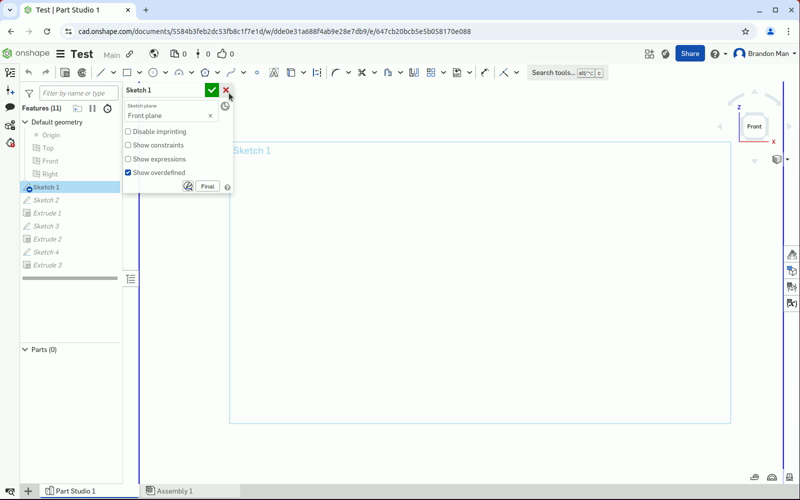
key(shift+s)
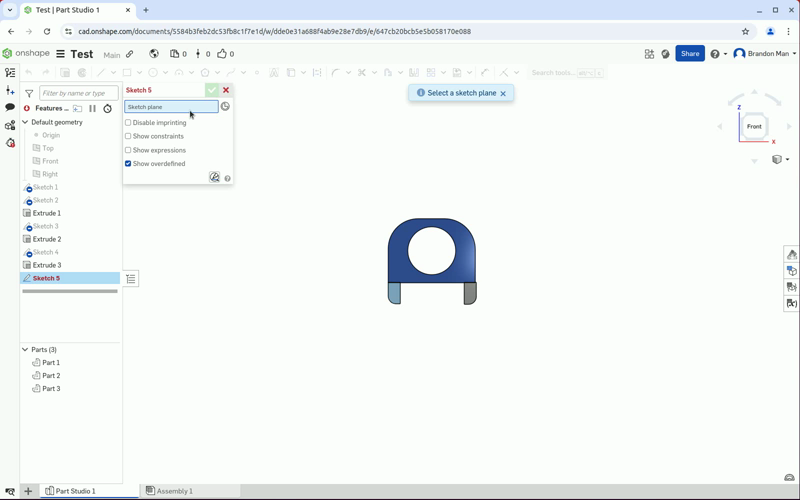
mouse_move(73, 163)
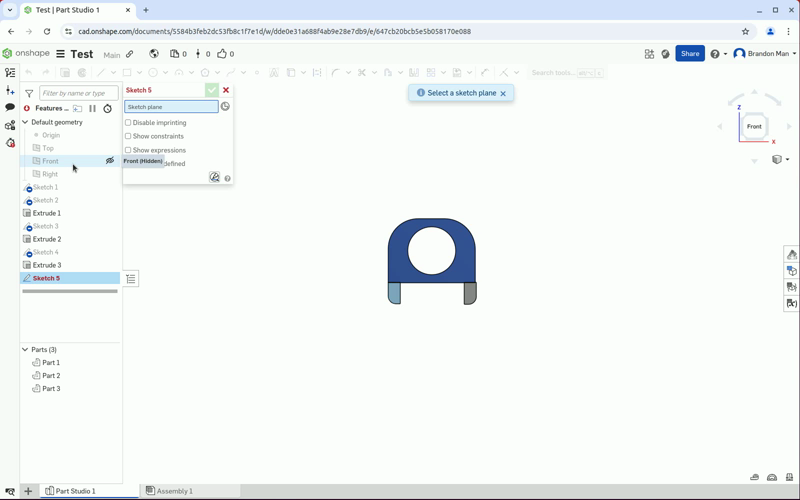
click(73, 163)
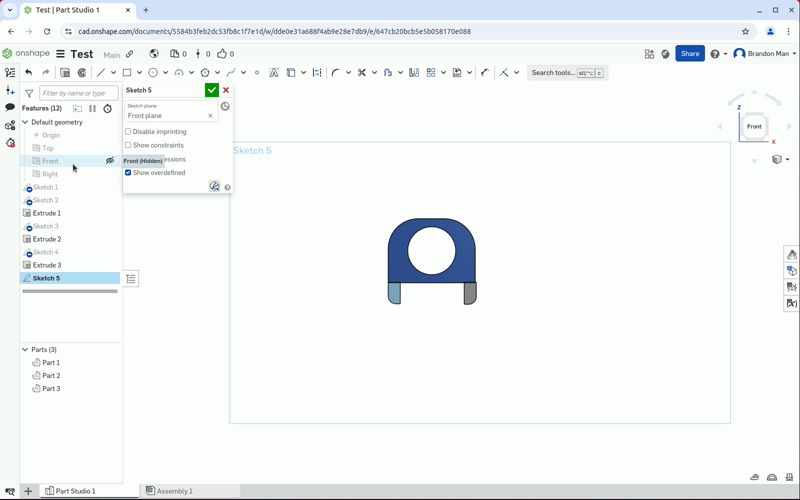
mouse_move(73, 352)
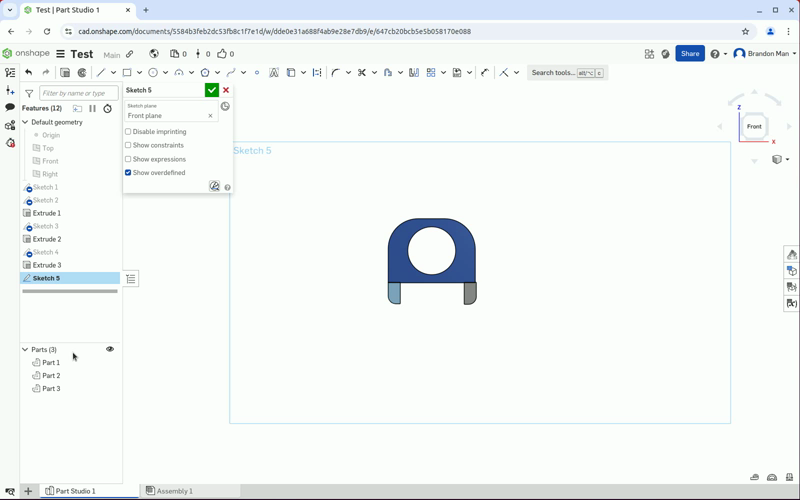
key(y)
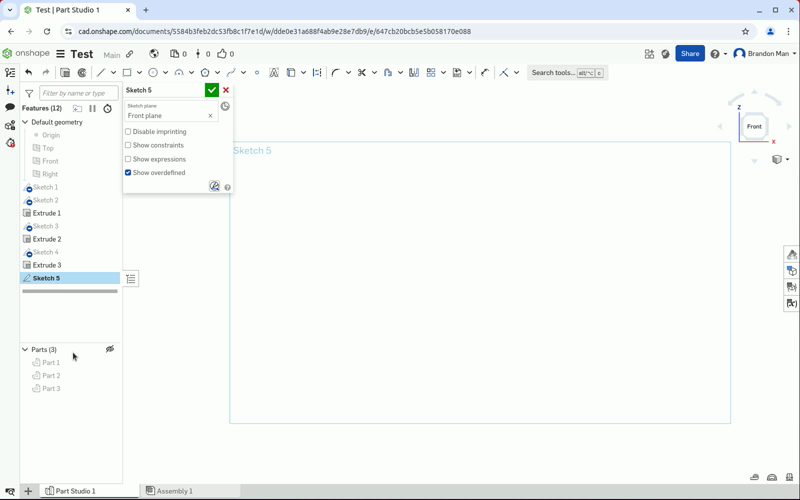
key(l)
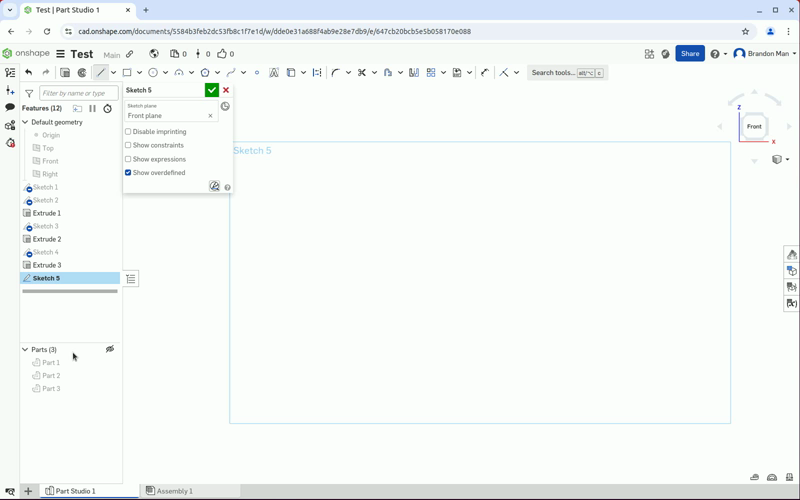
key_down(shift)
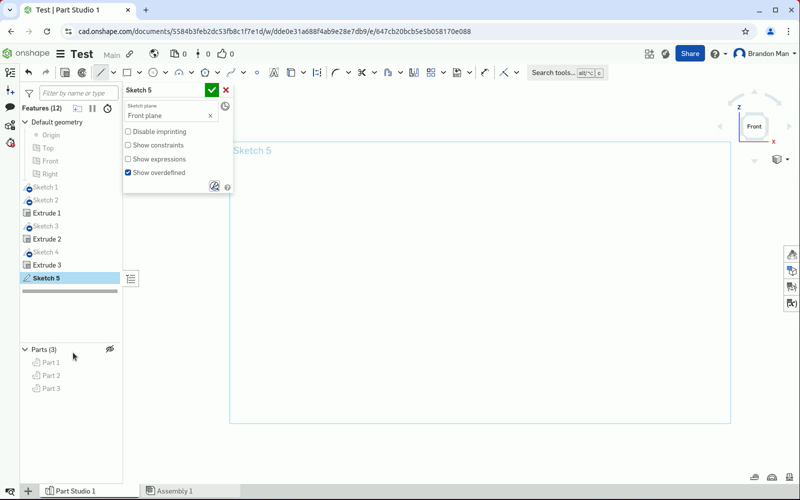
mouse_move(388, 282)
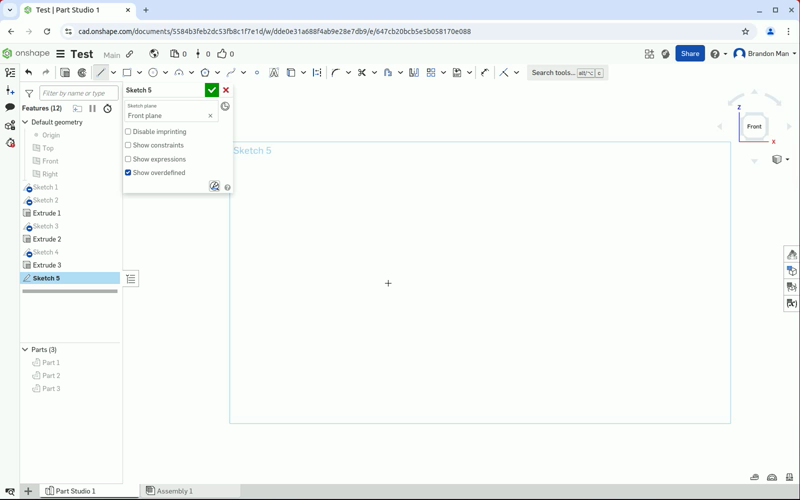
click(388, 282)
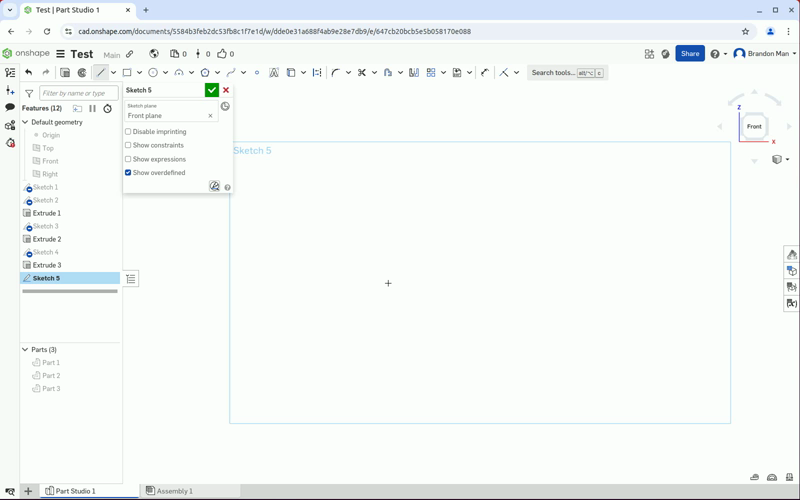
key_up(shift)
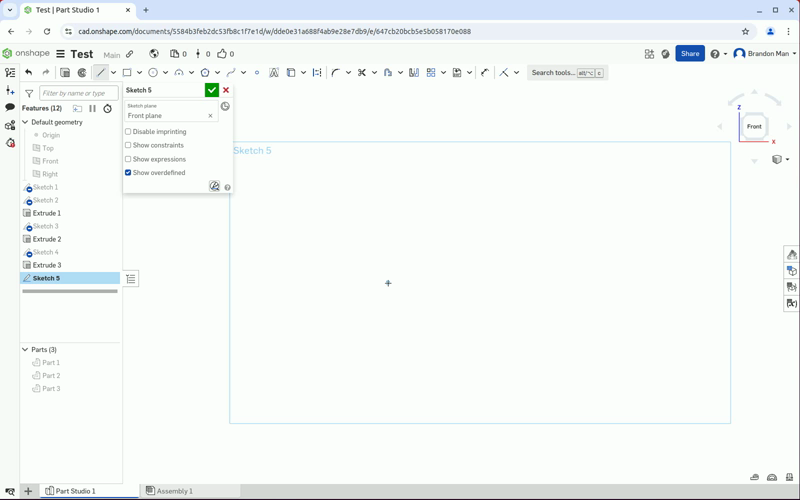
key_down(shift)
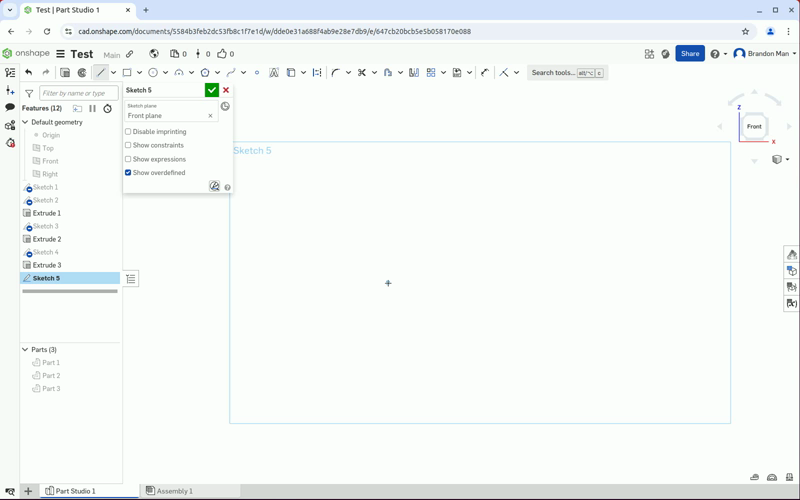
mouse_move(418, 282)
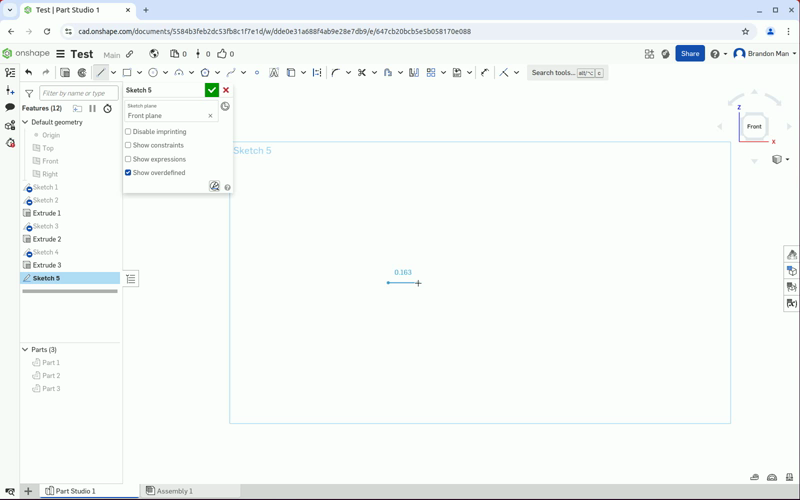
mouse_move(399, 282)
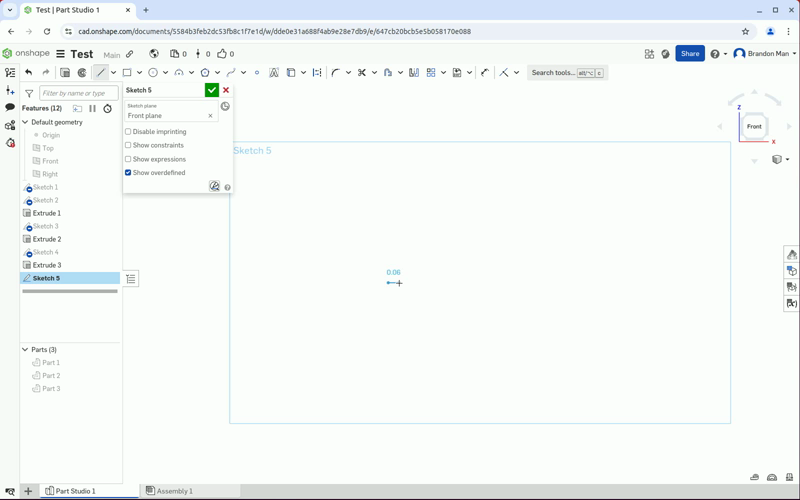
click(399, 282)
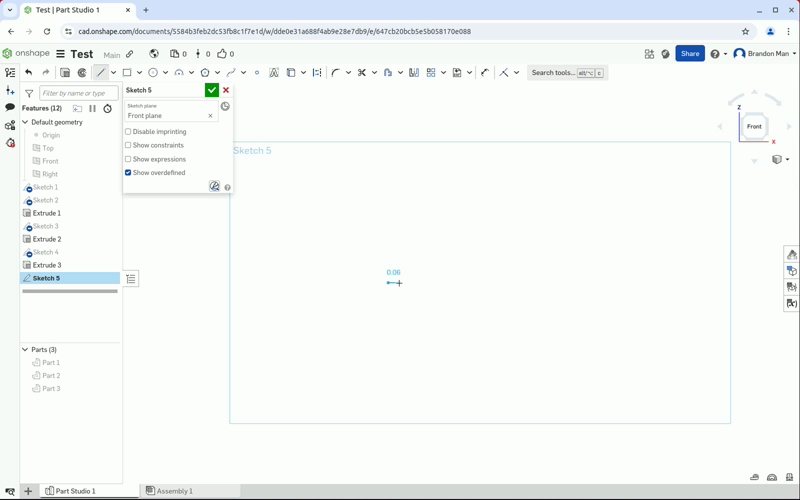
key_up(shift)
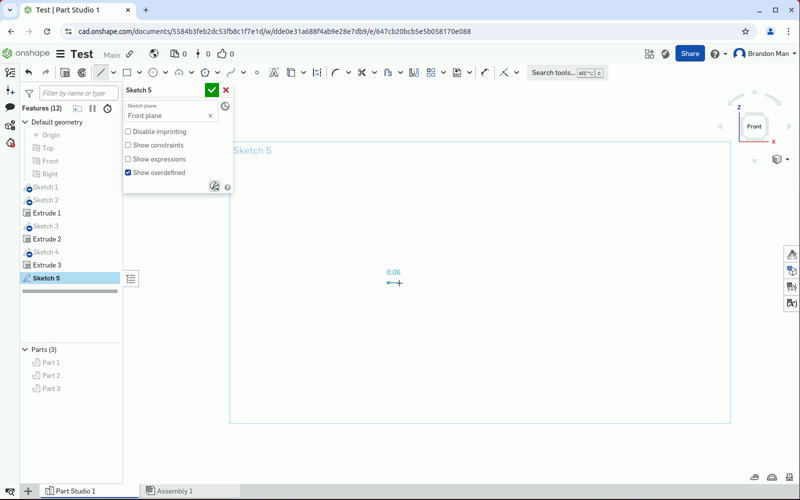
key_down(shift)
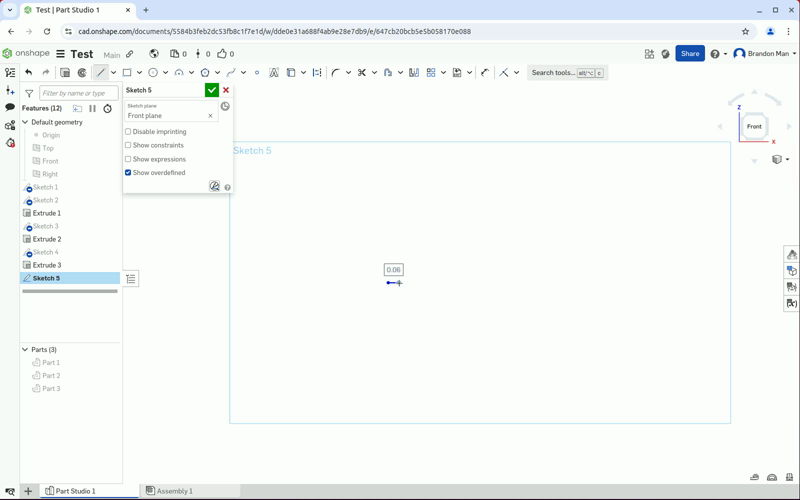
mouse_move(464, 282)
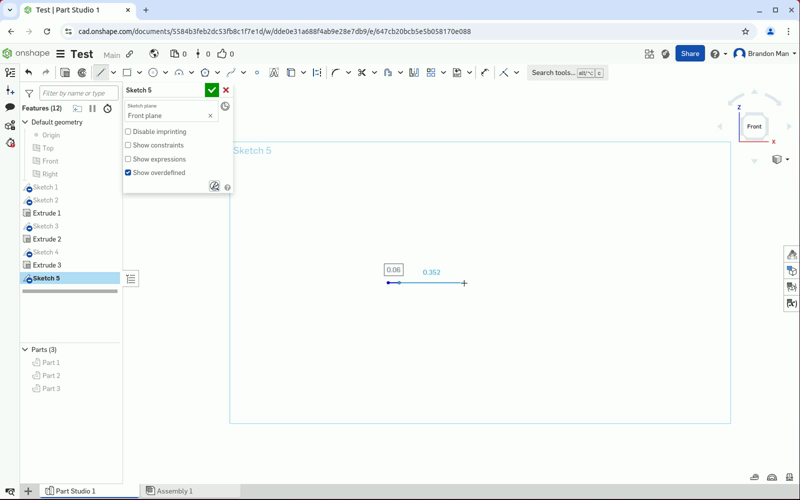
click(464, 282)
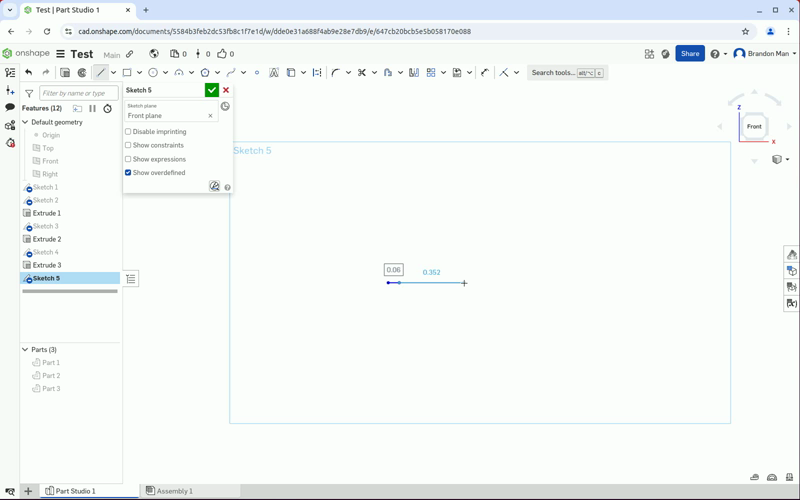
key_up(shift)
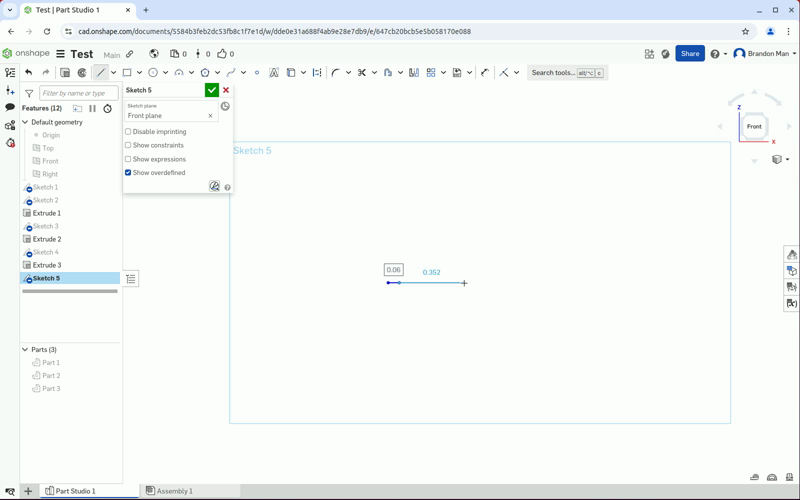
key_down(shift)
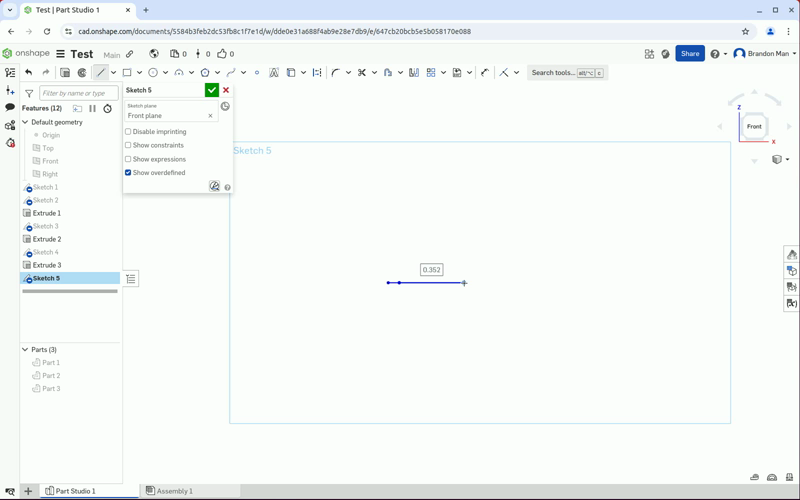
mouse_move(494, 282)
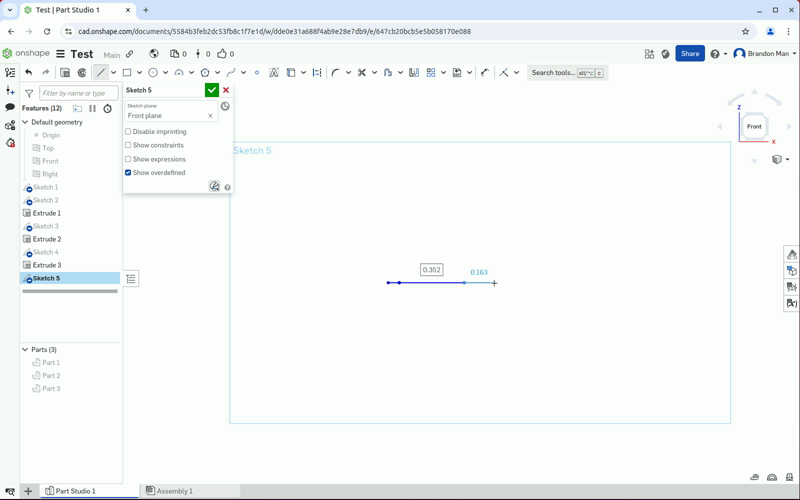
mouse_move(475, 282)
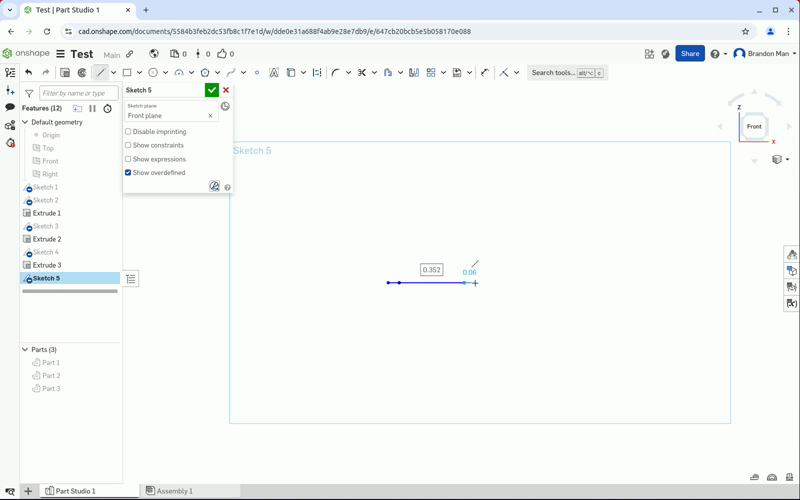
click(475, 282)
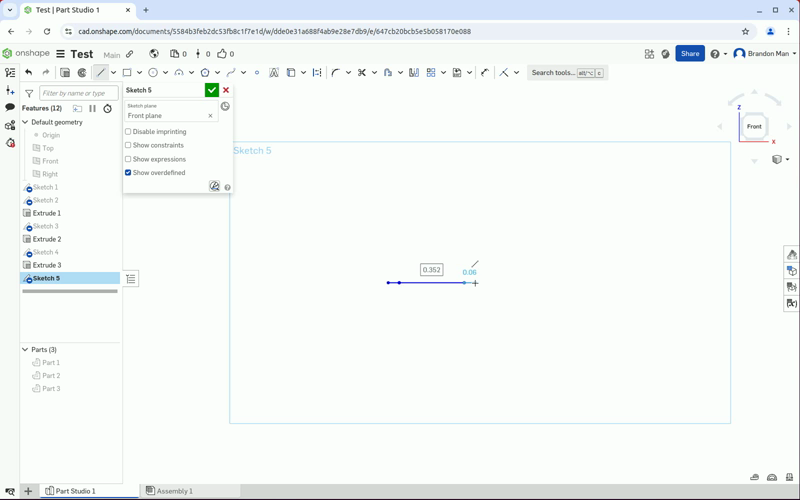
key_up(shift)
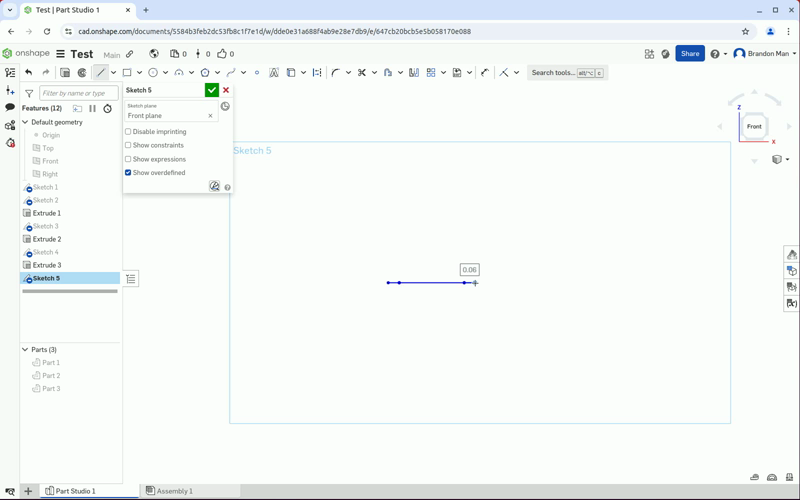
key_down(shift)
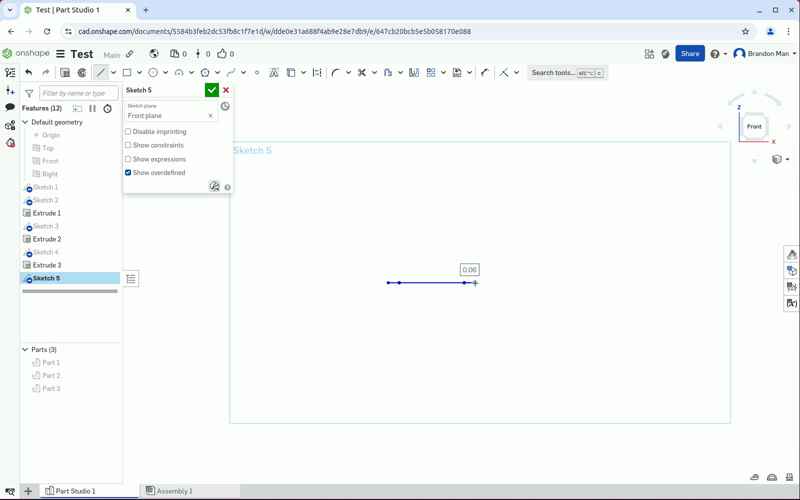
mouse_move(505, 282)
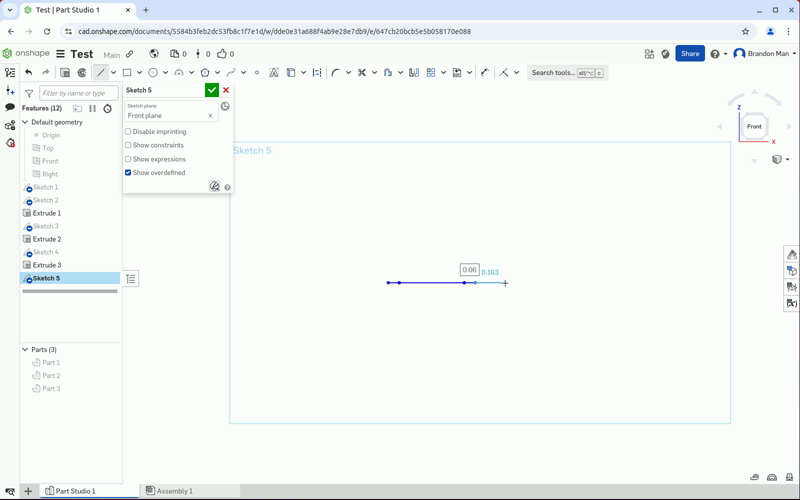
mouse_move(475, 249)
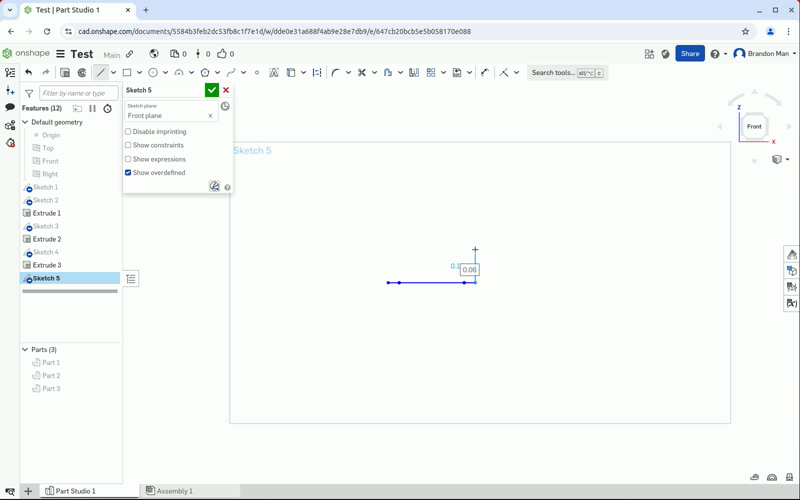
click(475, 249)
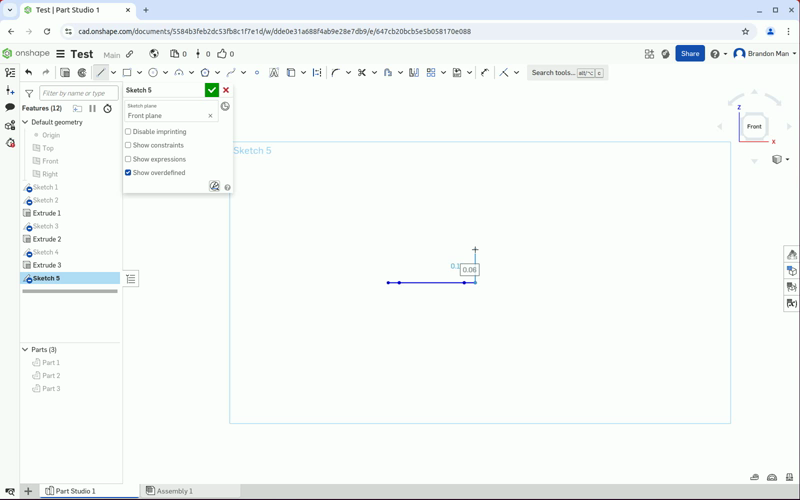
key_up(shift)
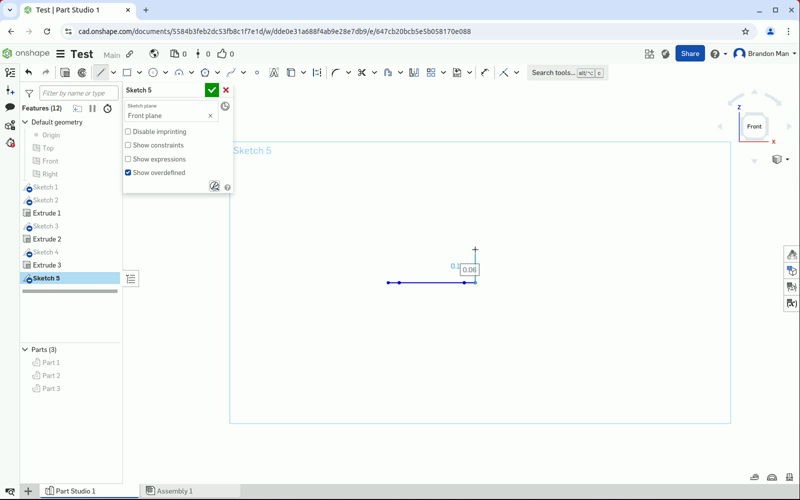
key(esc)
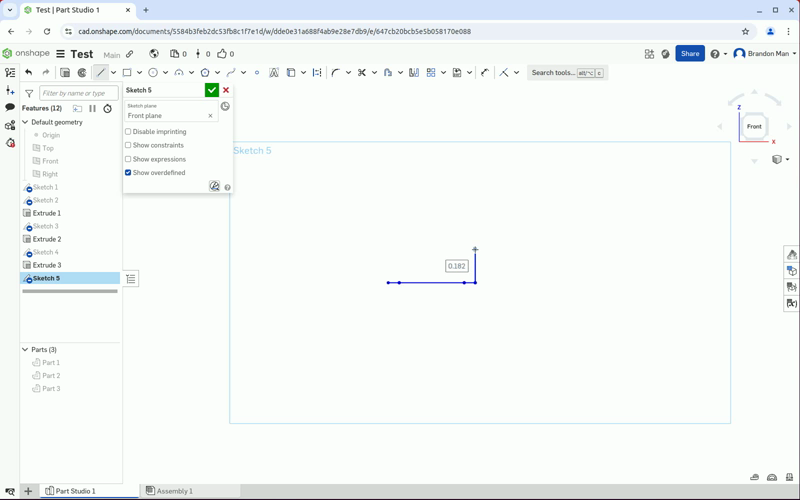
key(a)
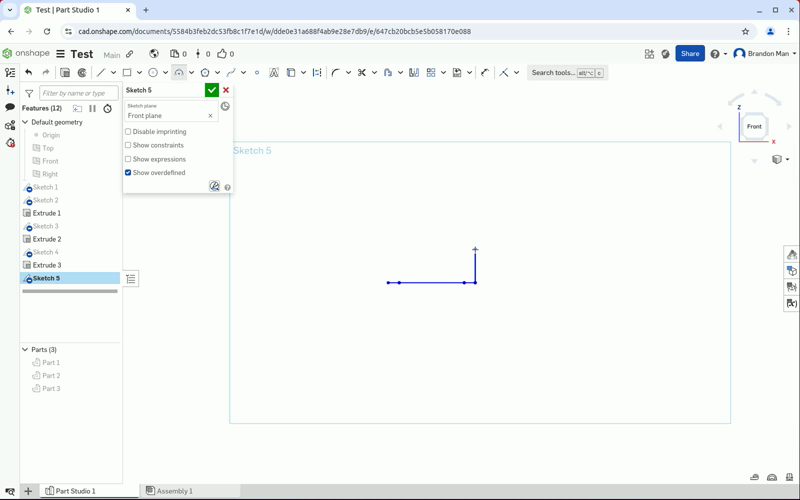
mouse_move(475, 249)
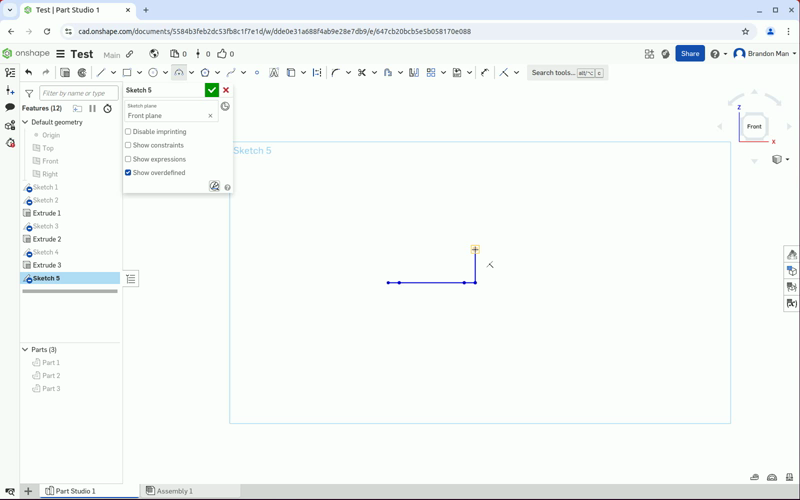
click(475, 249)
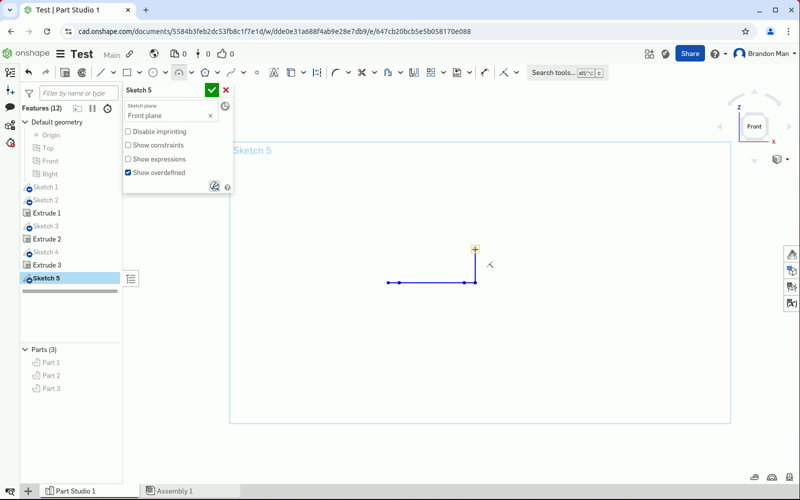
key_down(shift)
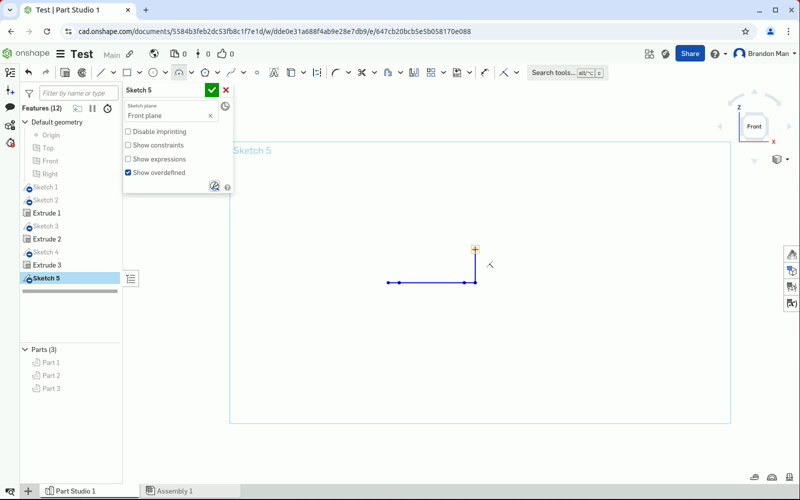
mouse_move(444, 218)
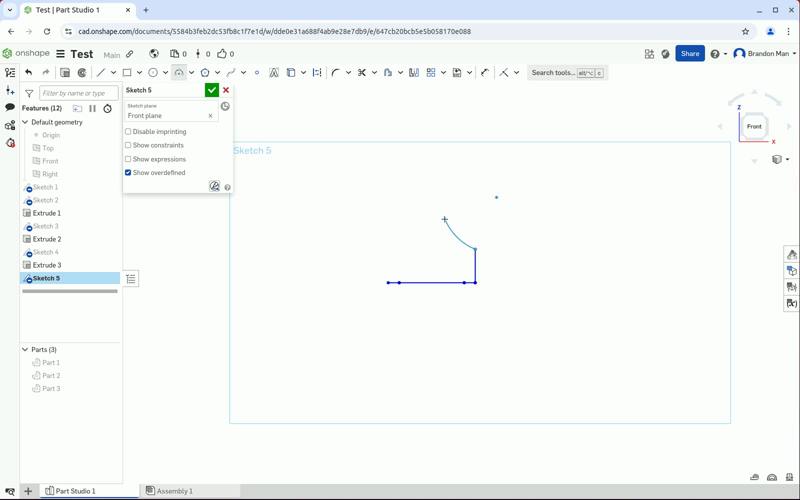
click(444, 218)
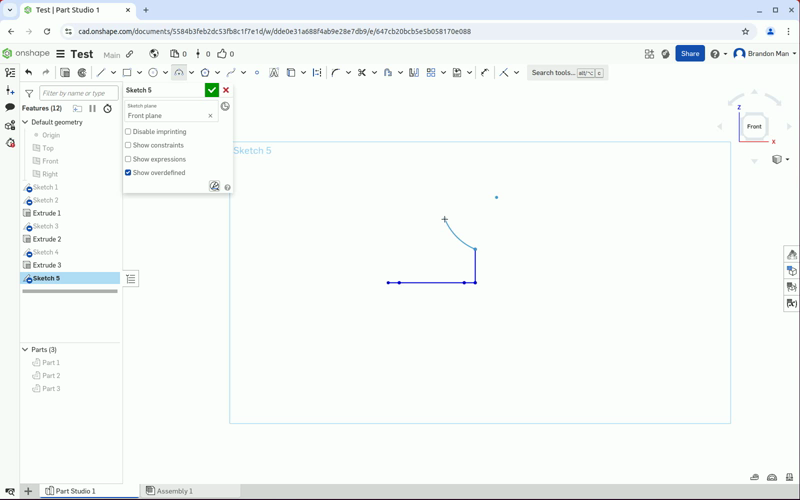
mouse_move(466, 227)
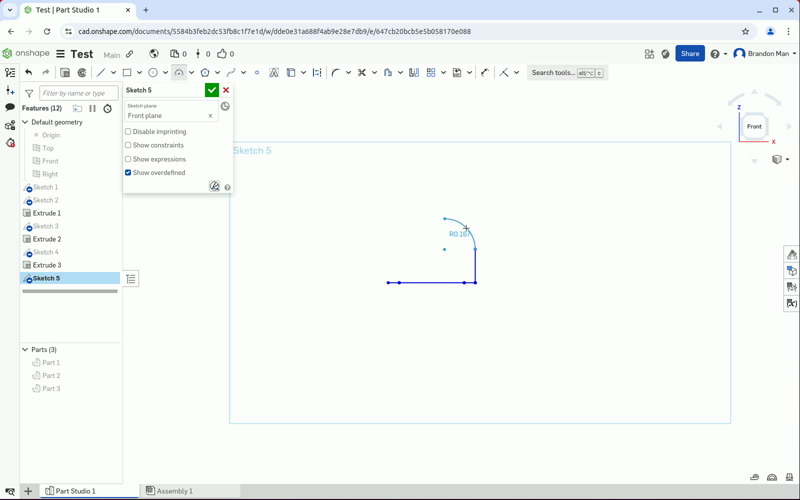
click(466, 227)
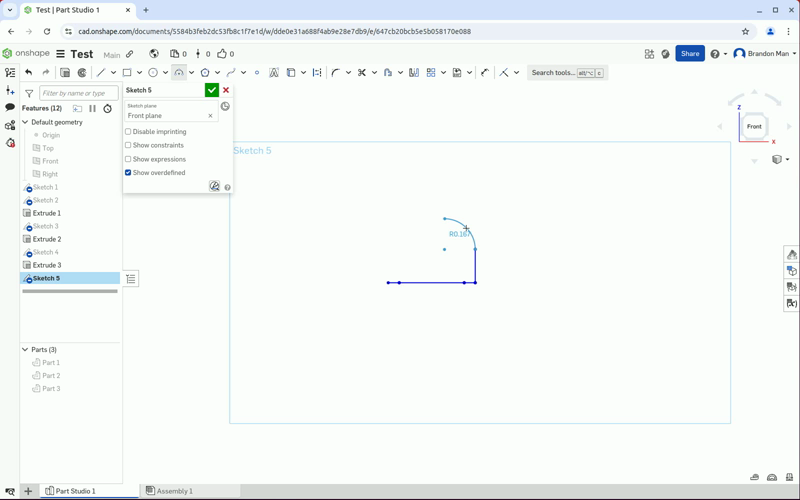
key_up(shift)
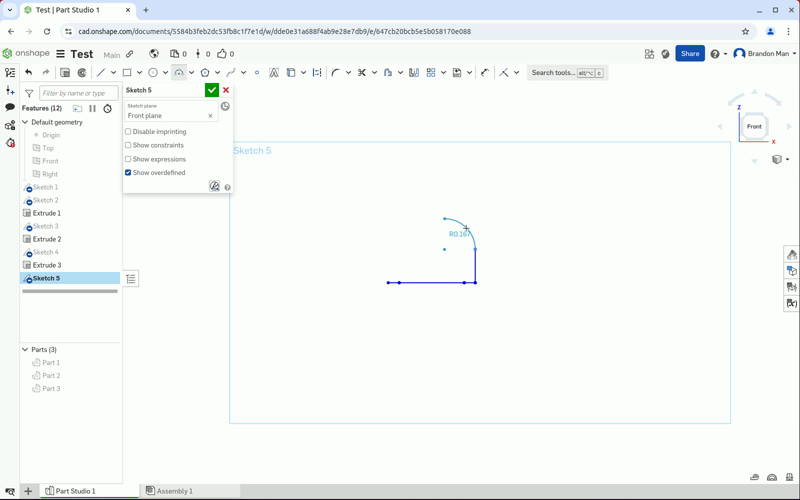
key(esc)
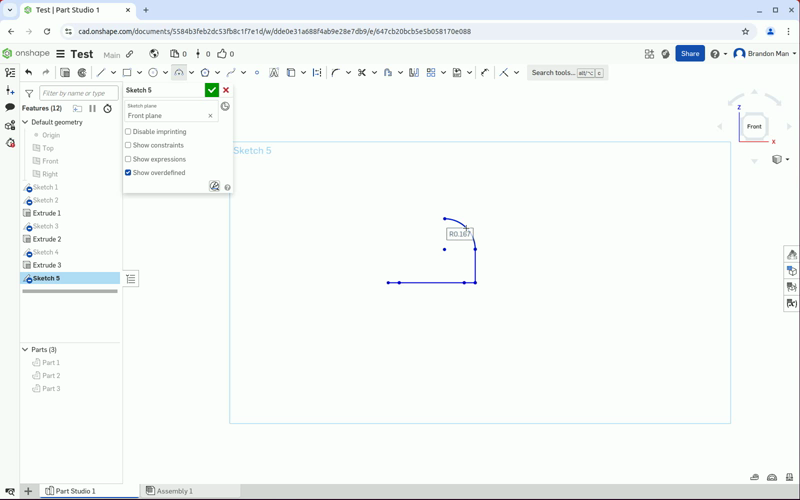
key(l)
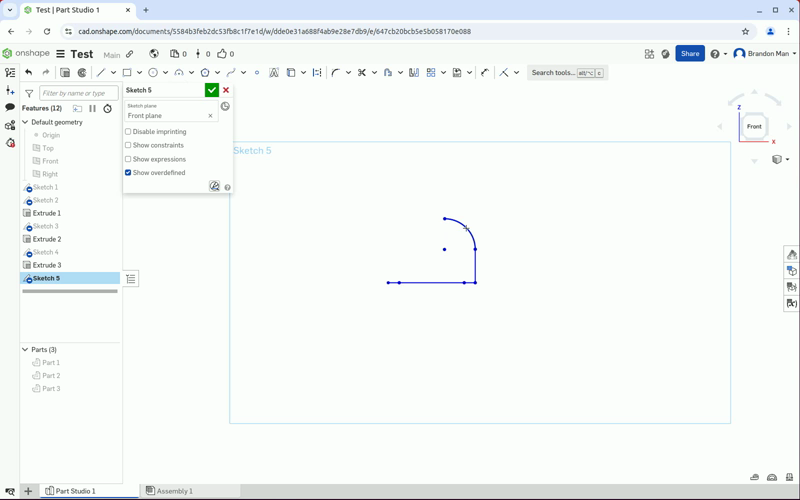
mouse_move(444, 218)
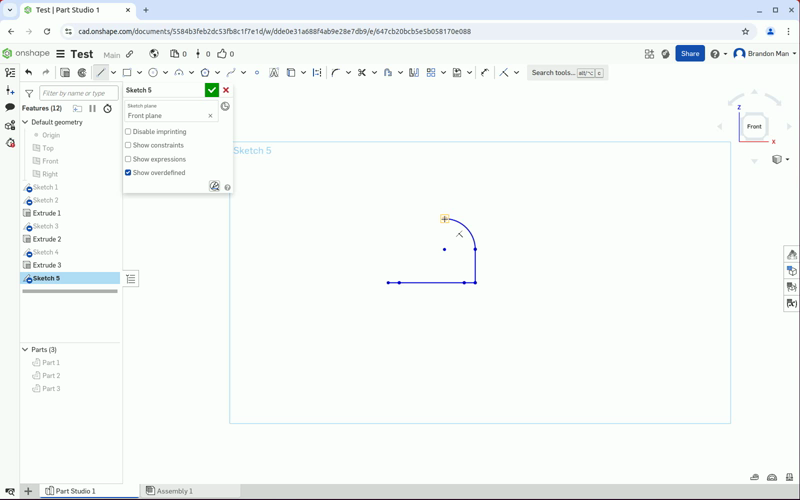
click(444, 218)
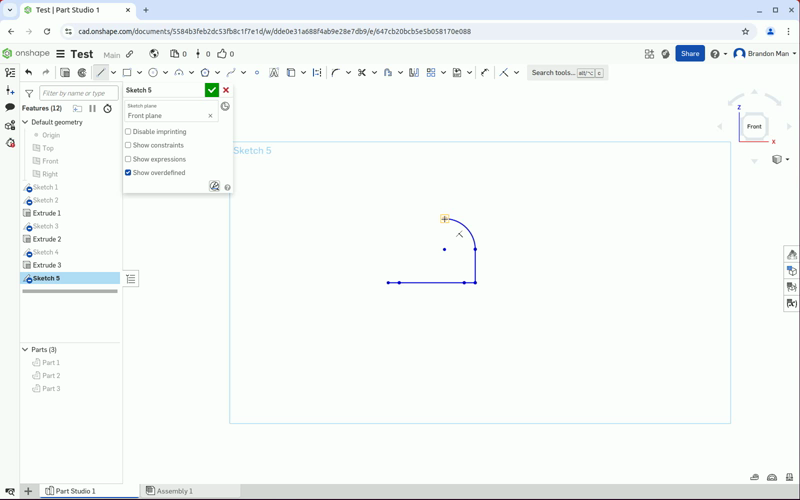
key_down(shift)
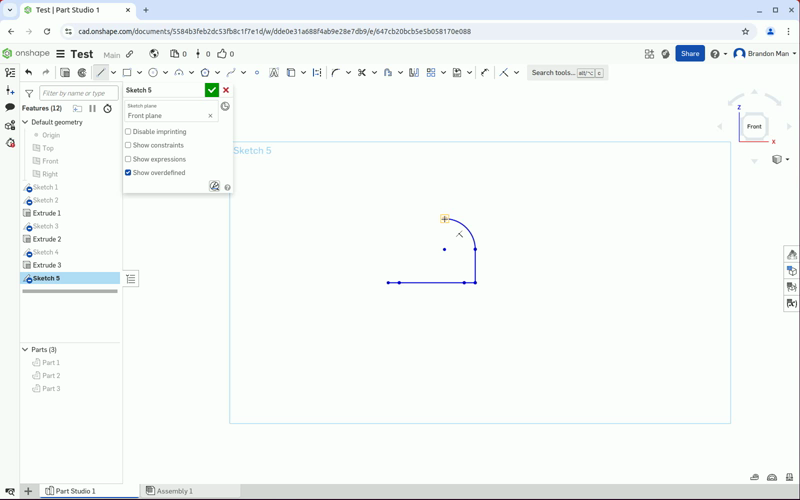
mouse_move(474, 218)
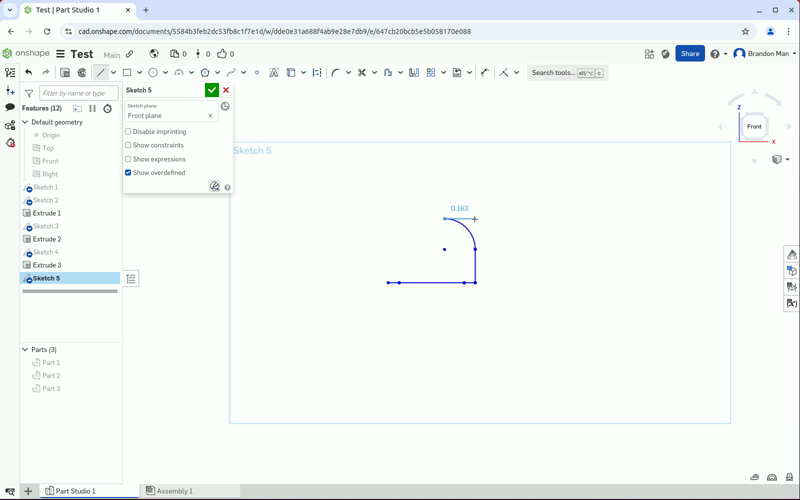
mouse_move(418, 218)
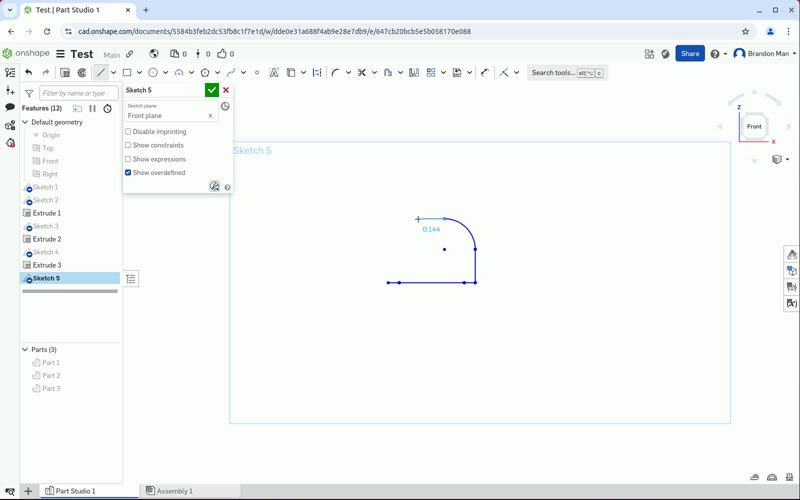
click(418, 218)
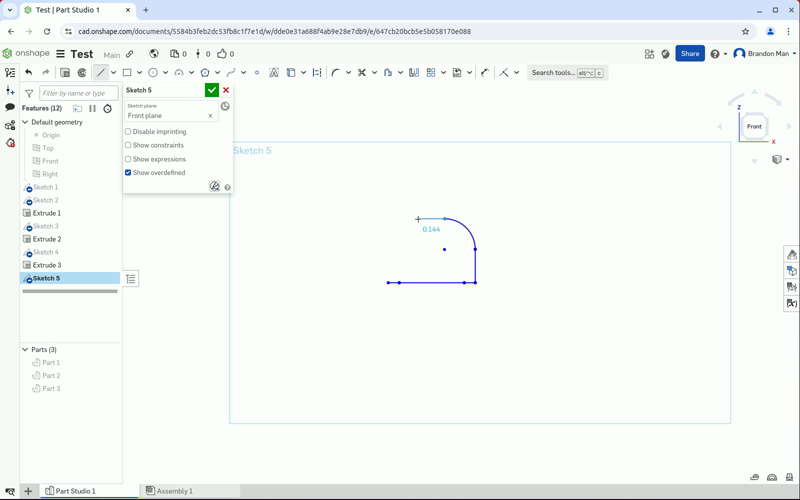
key_up(shift)
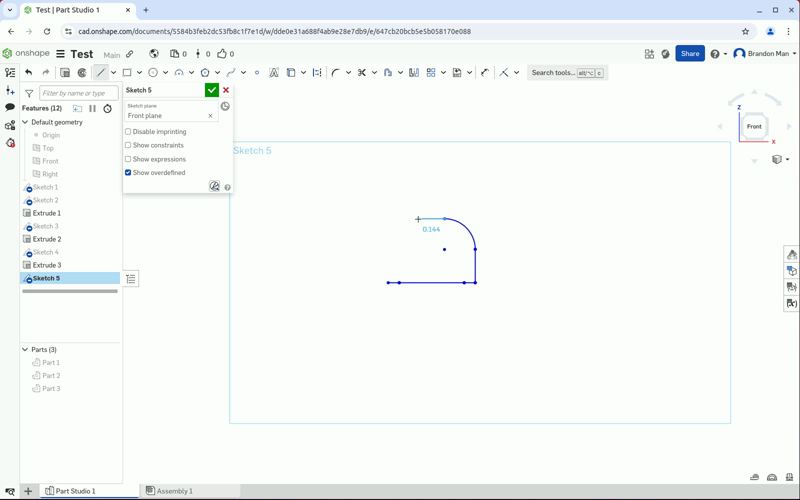
key(esc)
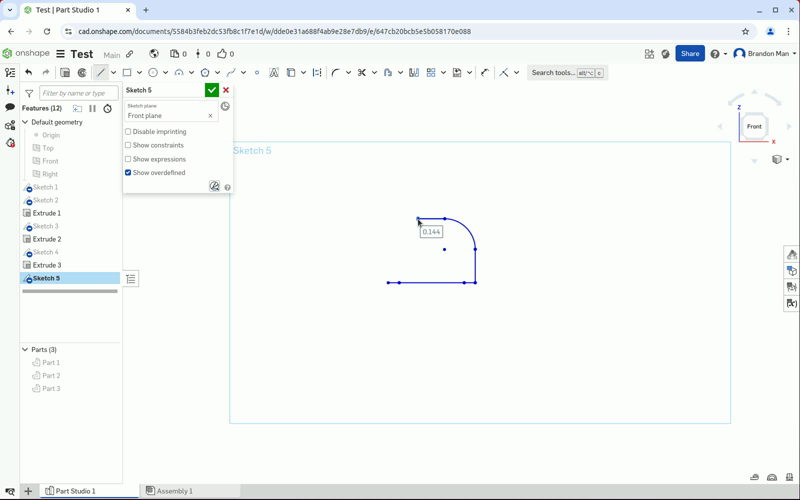
key(a)
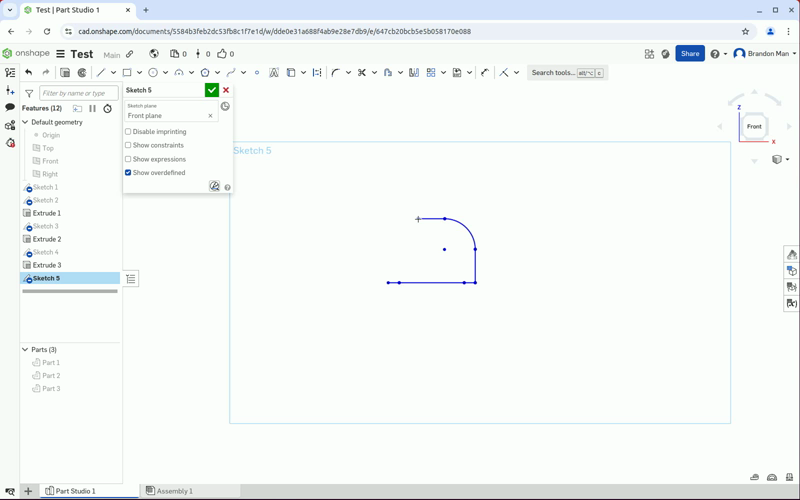
mouse_move(418, 218)
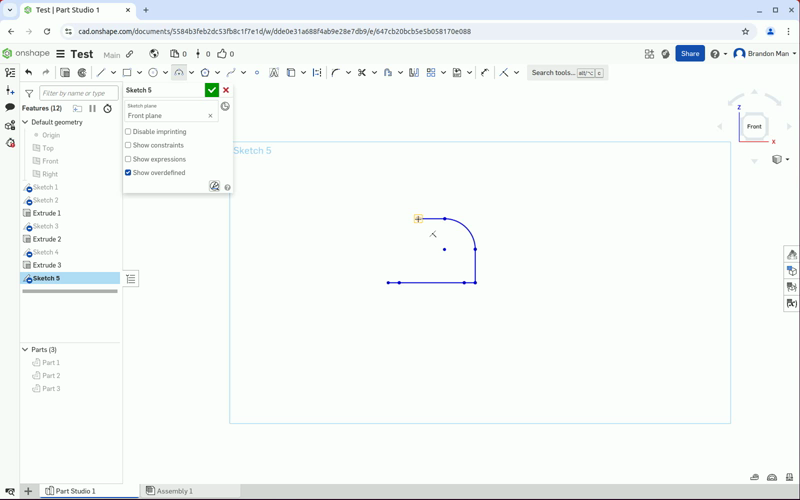
click(418, 218)
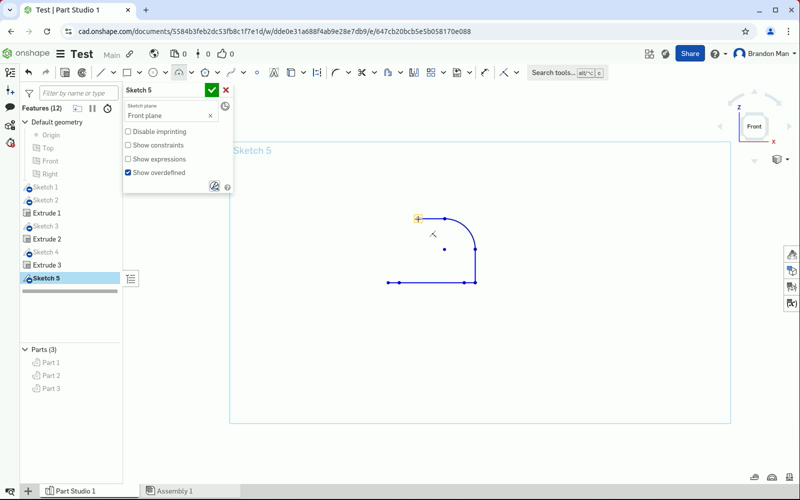
key_down(shift)
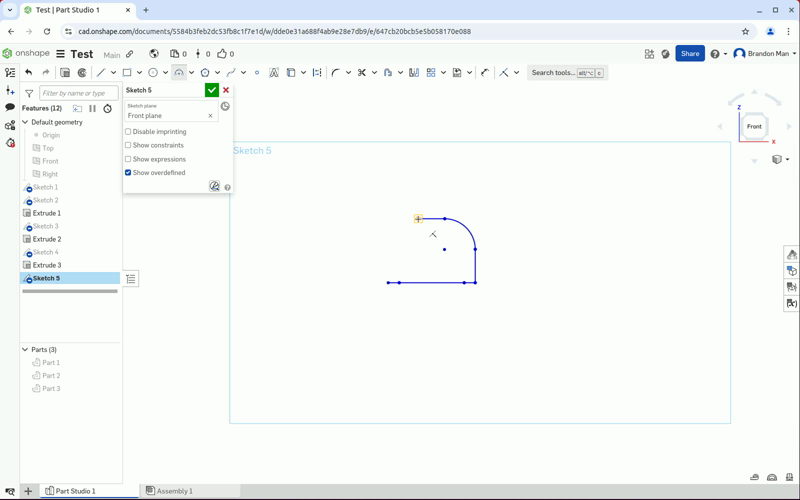
mouse_move(388, 249)
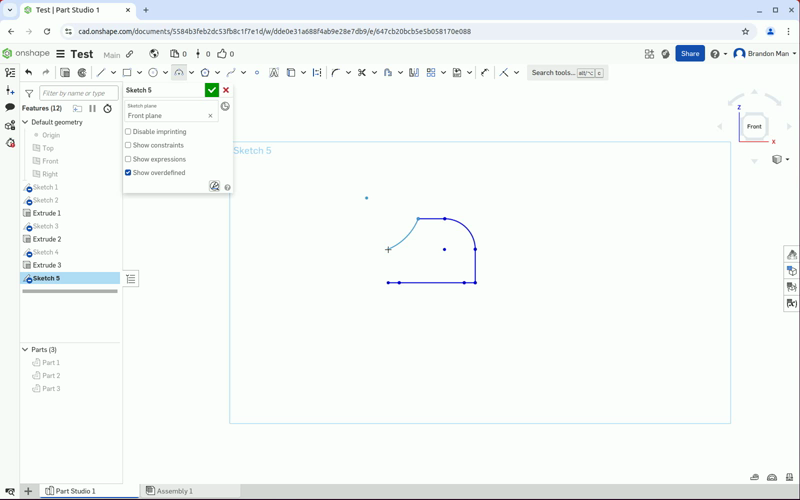
click(388, 249)
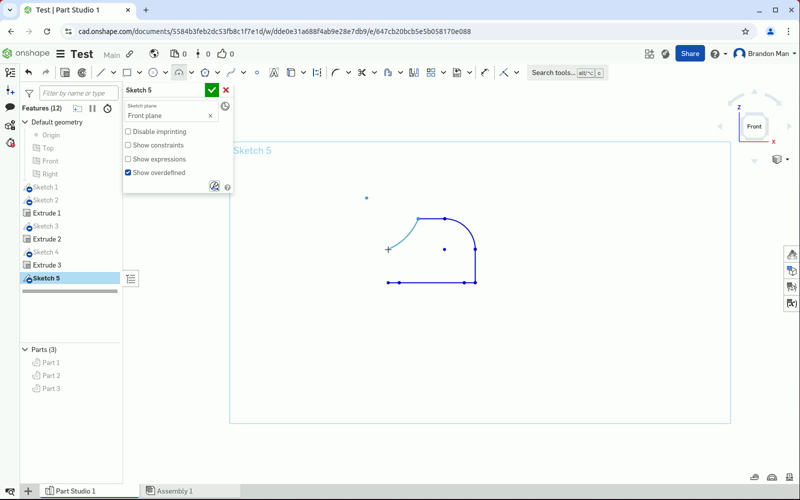
mouse_move(396, 227)
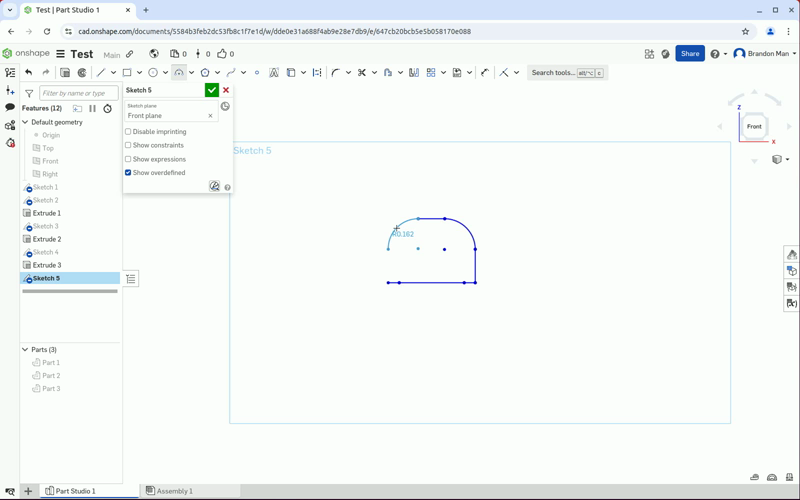
click(396, 227)
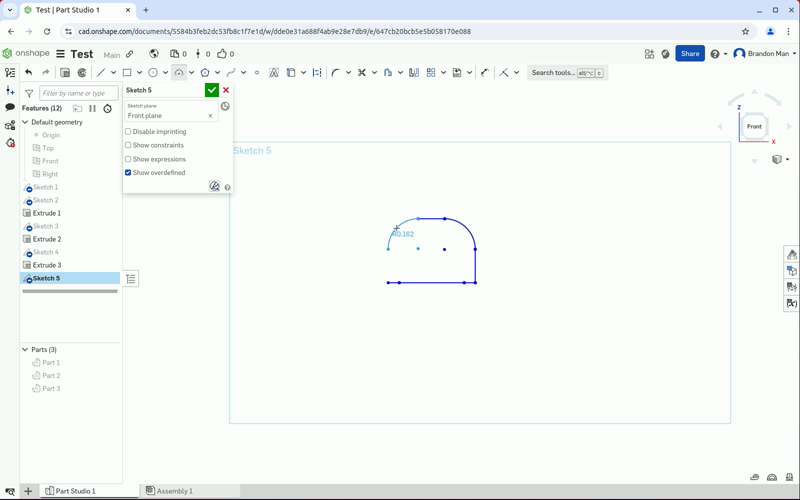
key_up(shift)
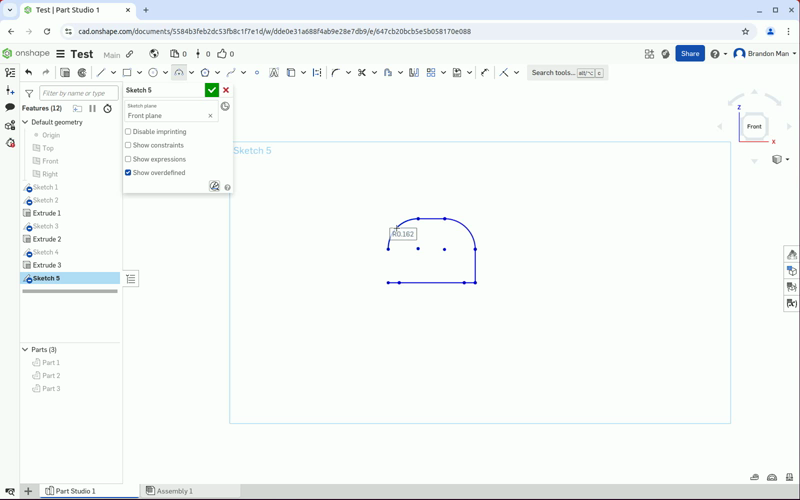
key(esc)
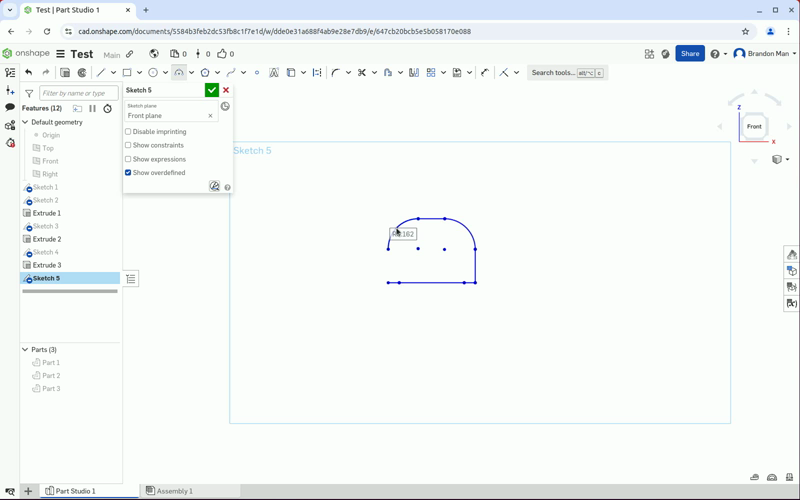
key(l)
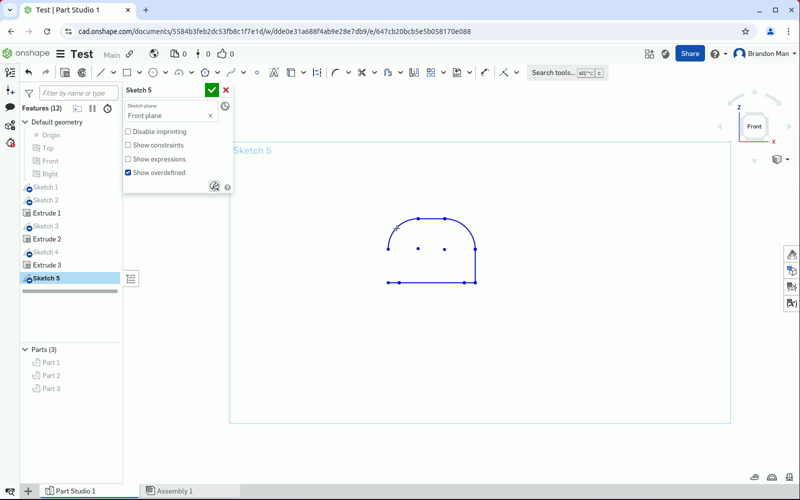
mouse_move(388, 249)
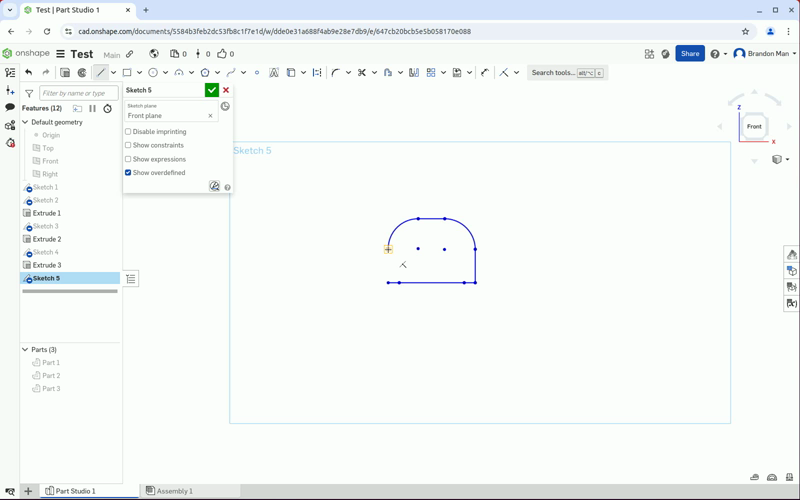
click(388, 249)
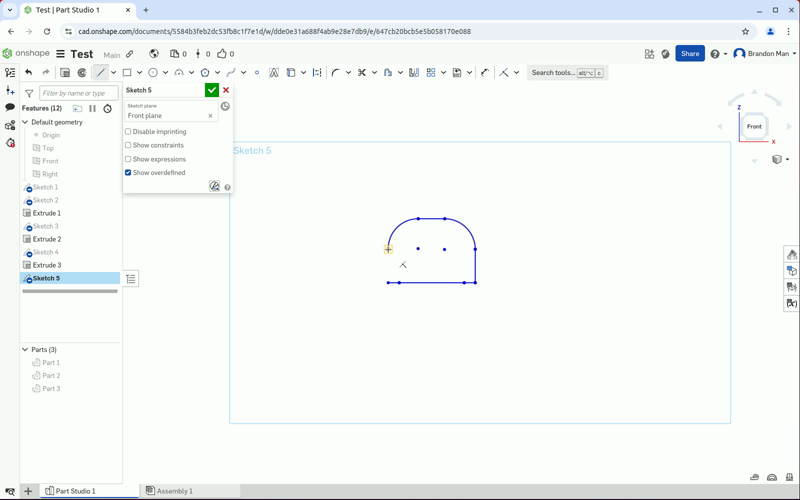
mouse_move(418, 249)
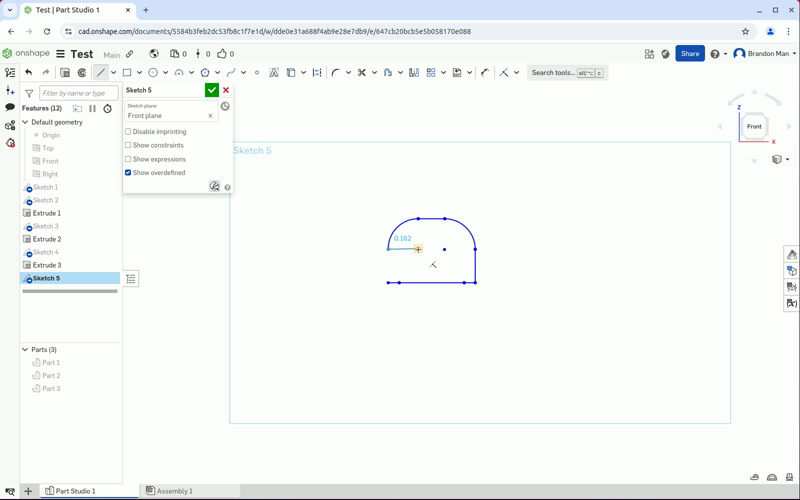
key_down(shift)
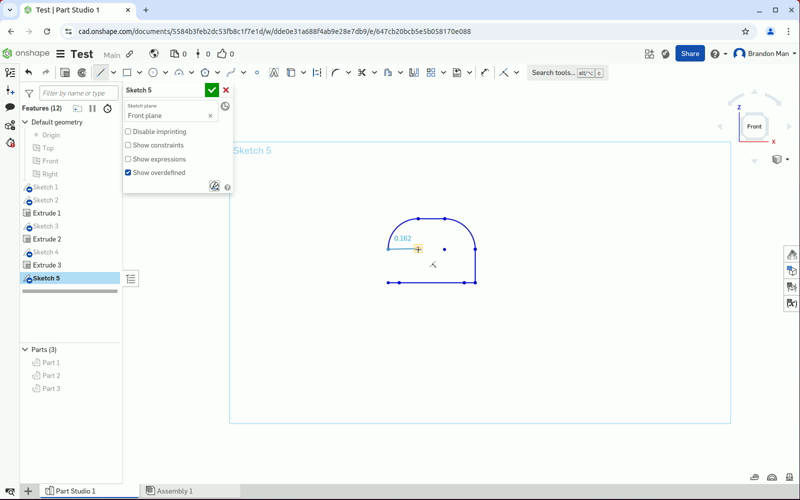
mouse_move(388, 282)
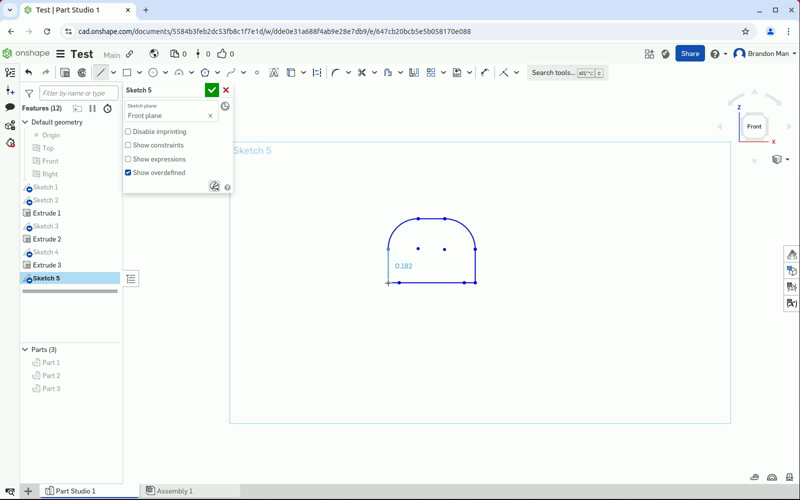
key_up(shift)
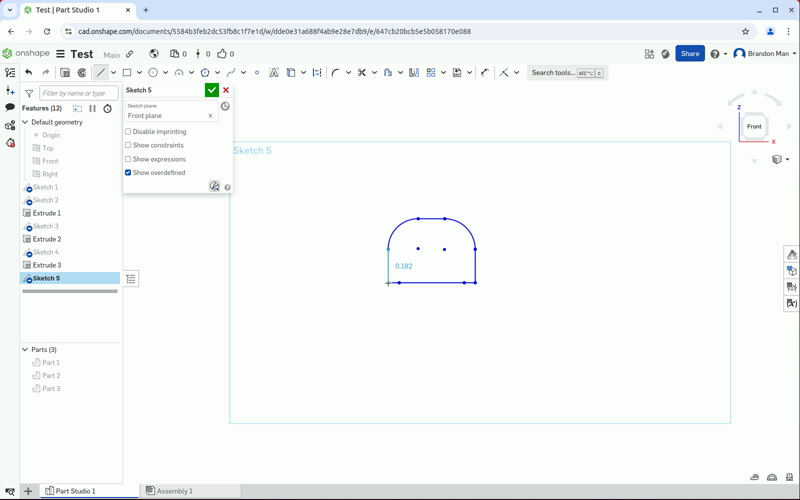
click(388, 282)
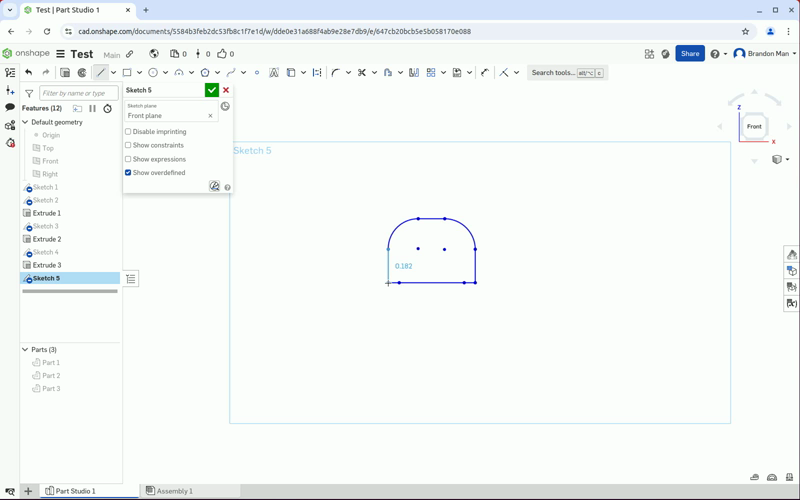
key(esc)
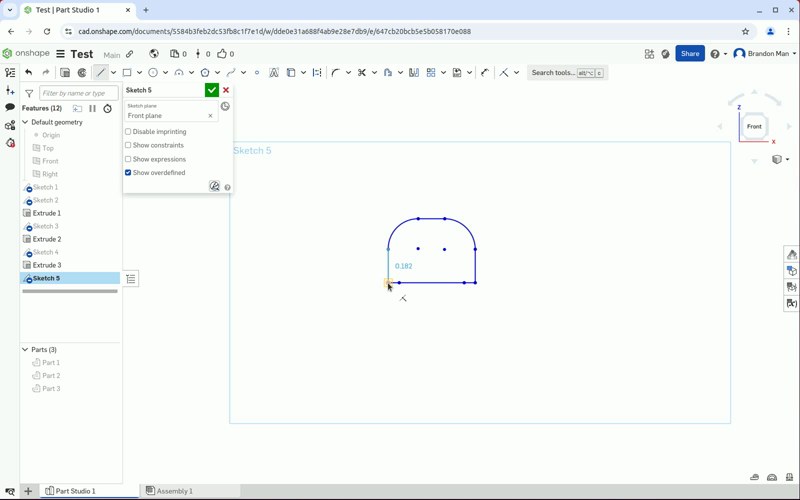
key(c)
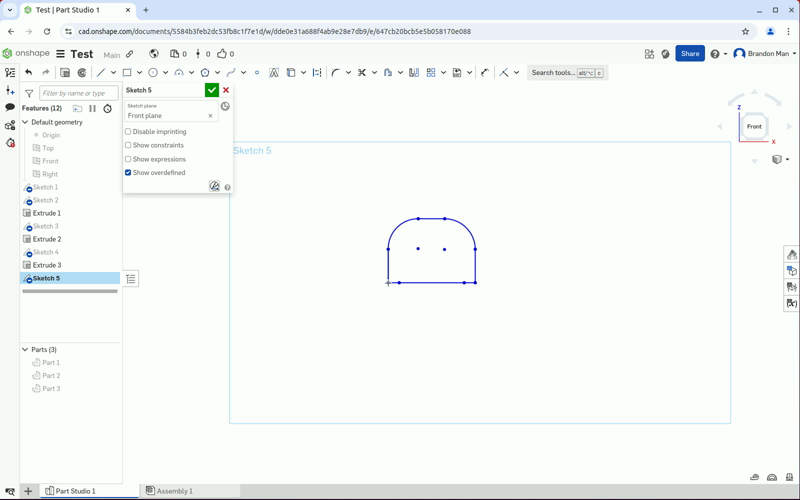
key_down(shift)
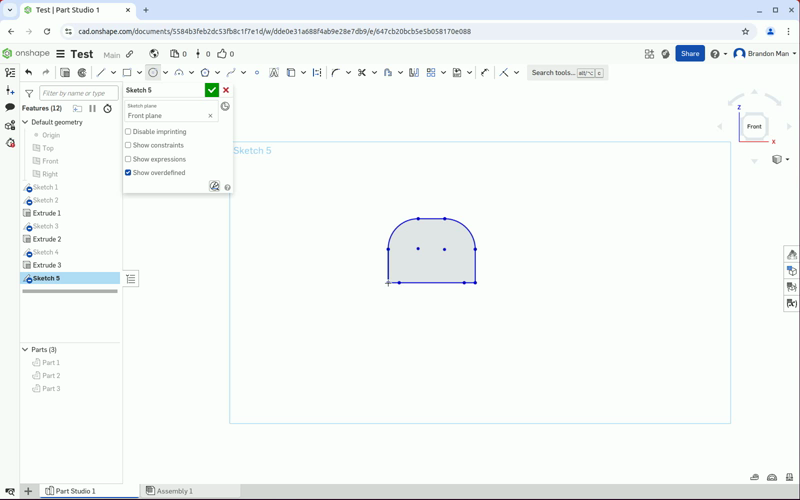
mouse_move(431, 250)
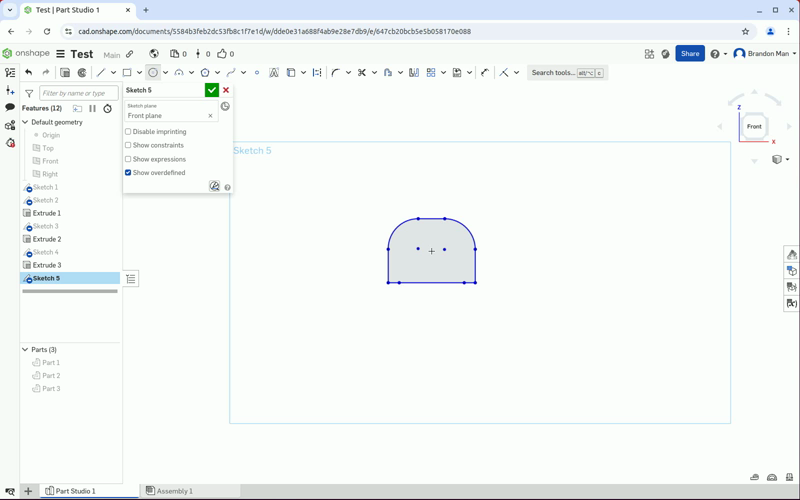
click(431, 250)
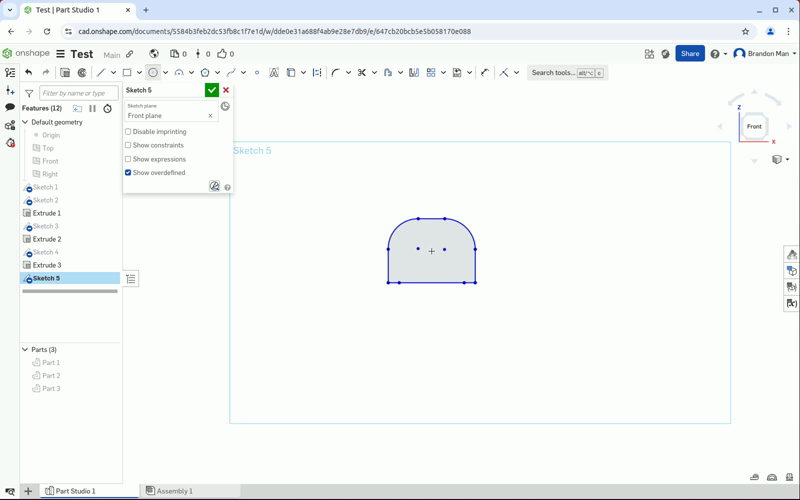
key_up(shift)
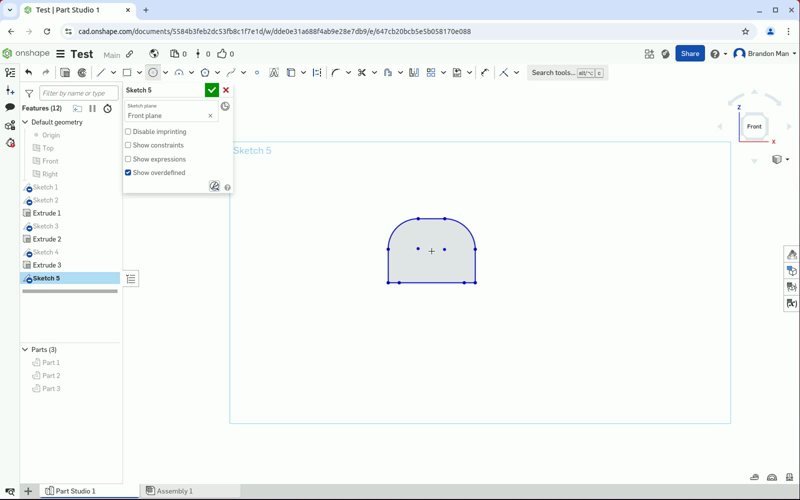
mouse_move(455, 250)
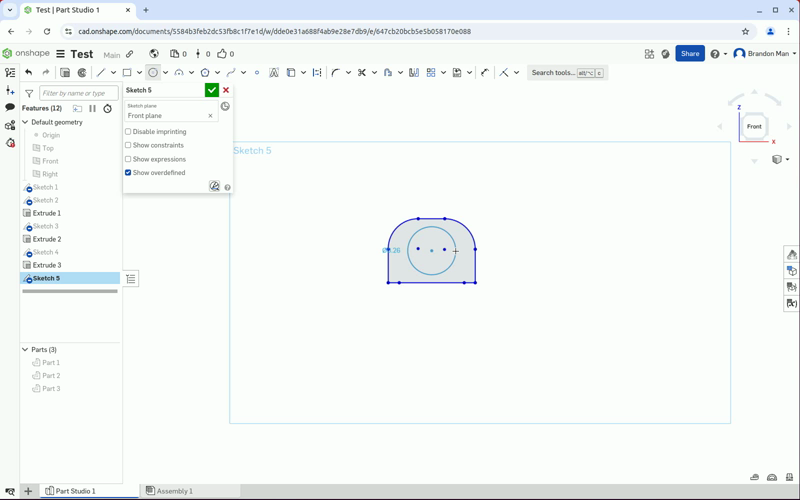
click(455, 250)
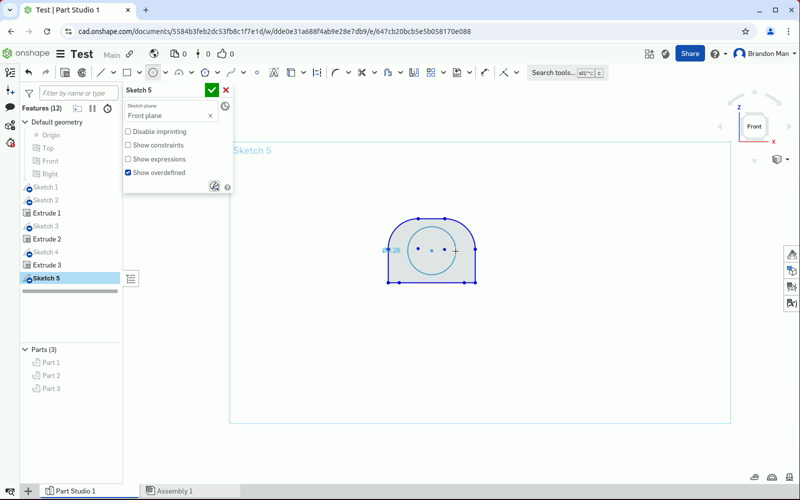
key(esc)
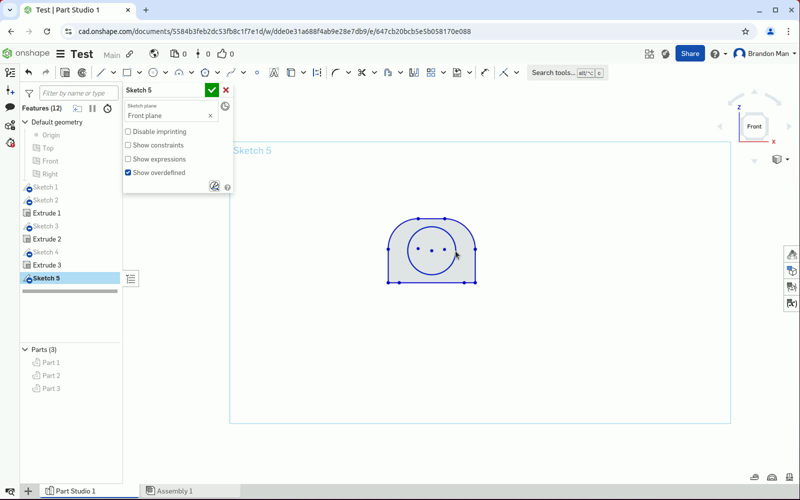
mouse_move(471, 277)
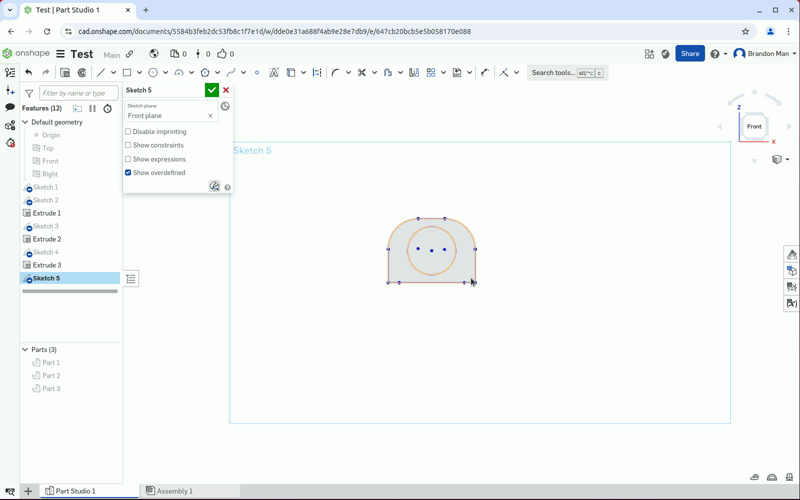
click(471, 277)
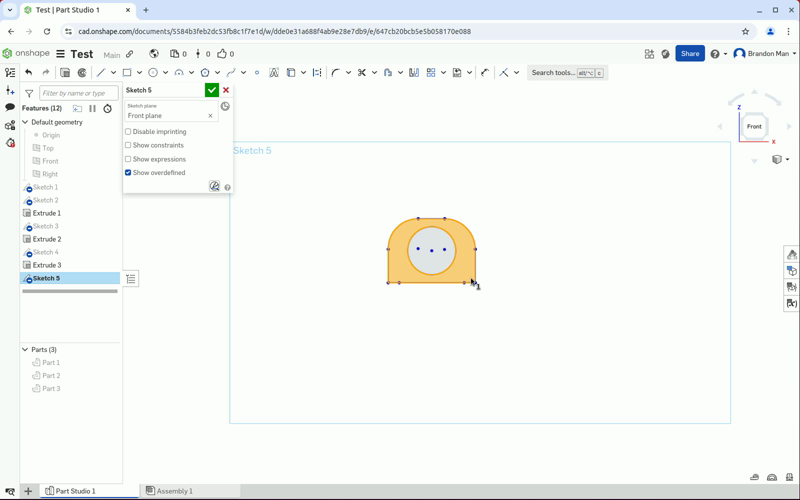
mouse_move(73, 352)
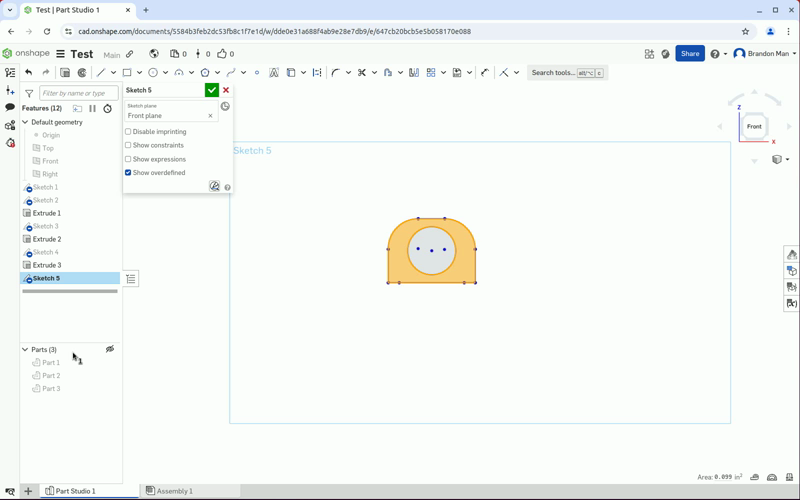
key(shift+y)
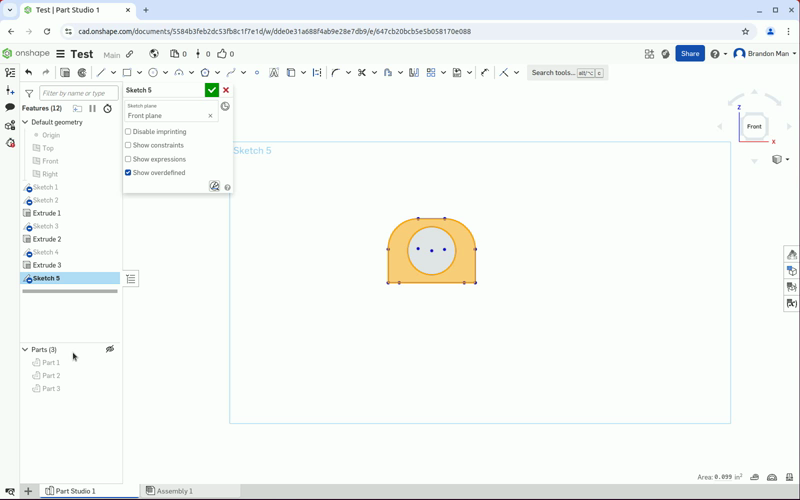
key(shift+e)
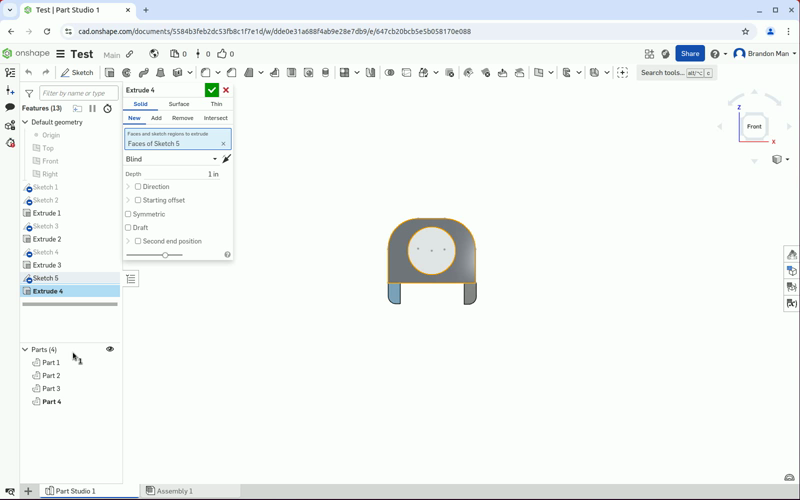
mouse_move(143, 106)
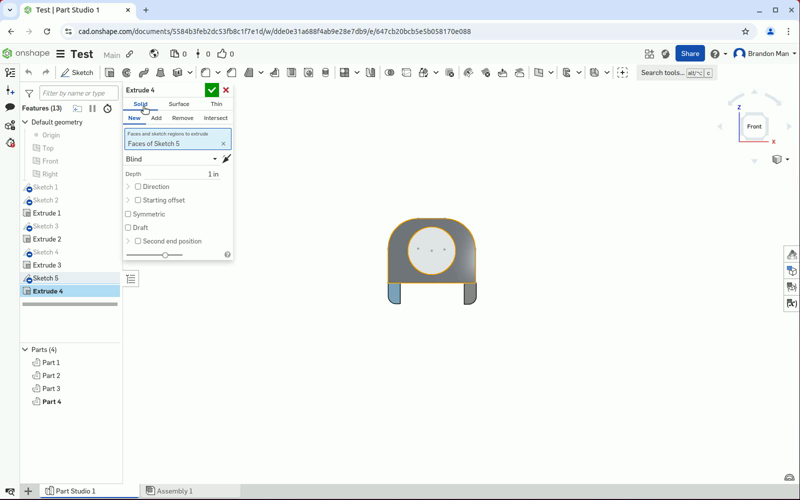
click(143, 106)
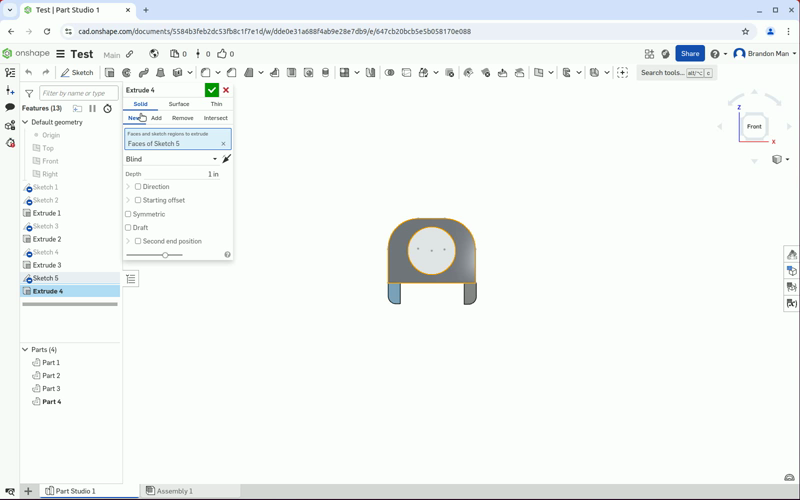
mouse_move(137, 120)
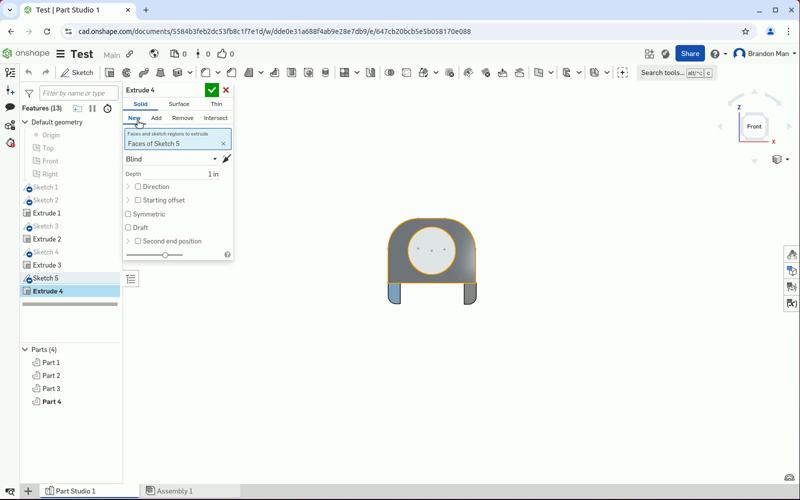
click(137, 120)
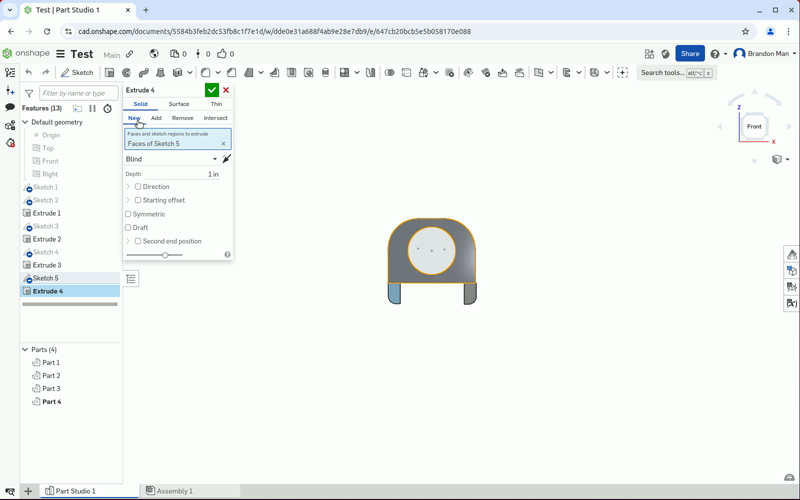
key(tab, 4)
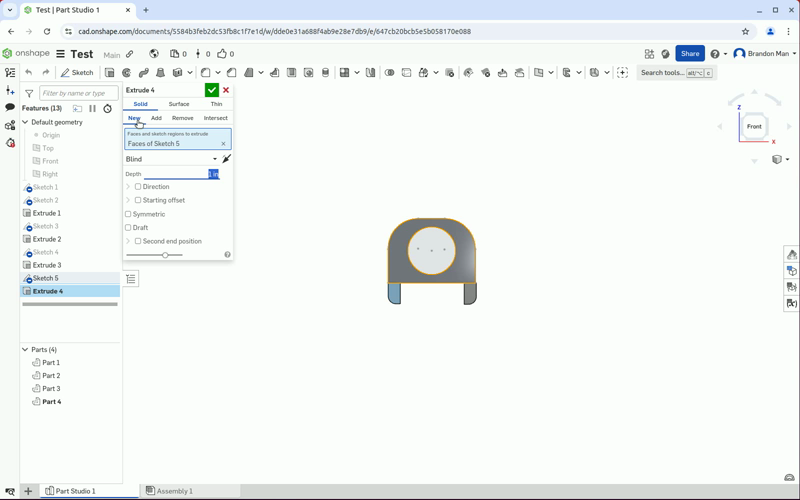
text(0.61)
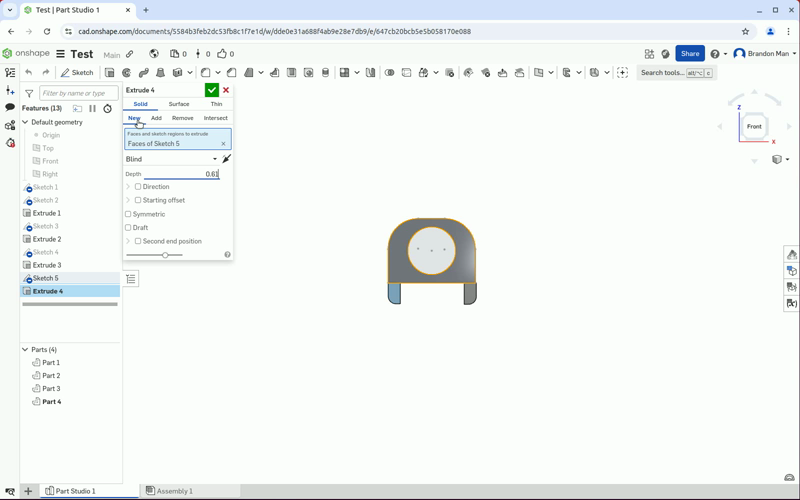
key(enter)
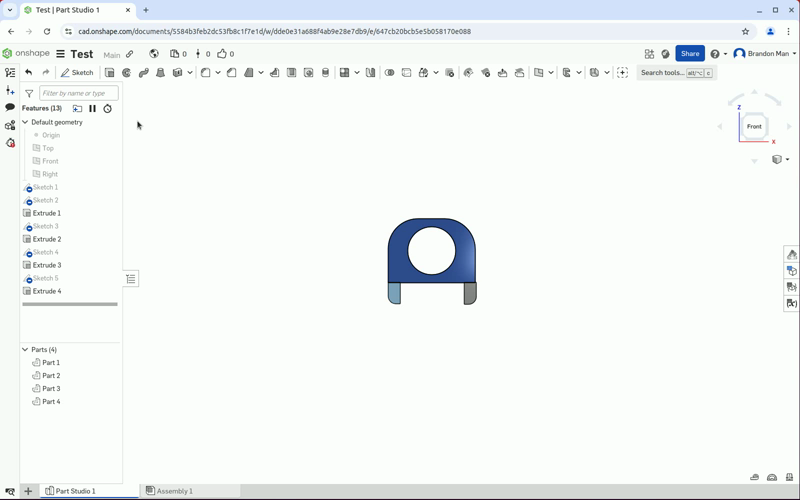
key(shift+h)
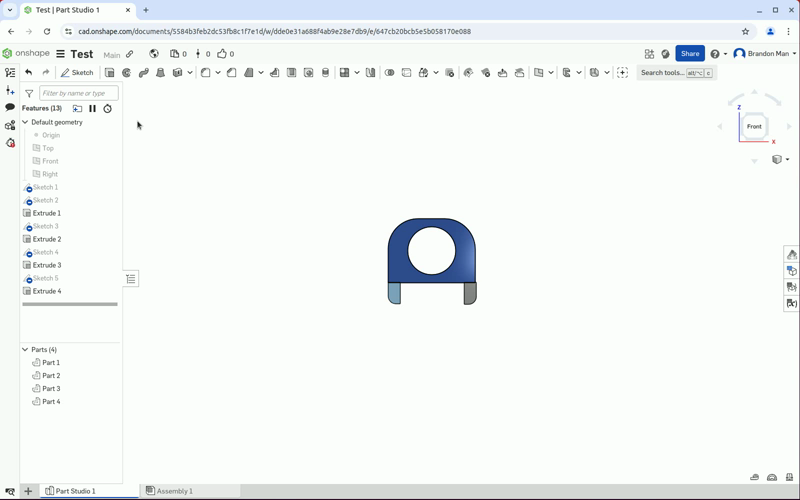
key(shift+h)
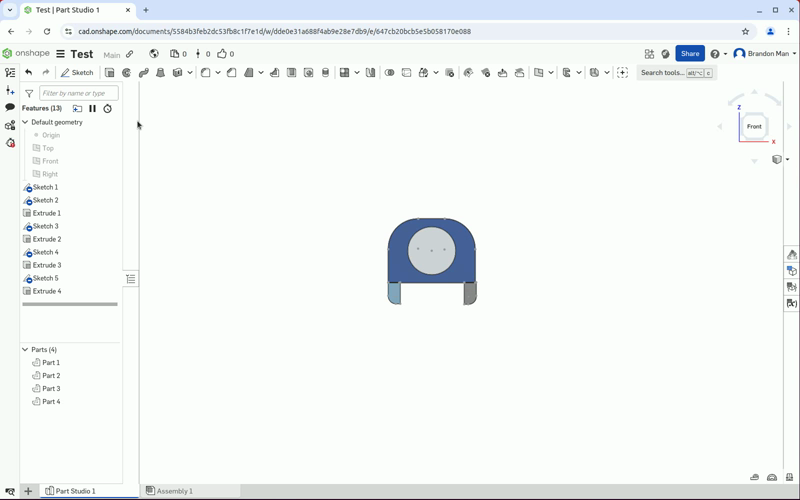
key(shift+7)
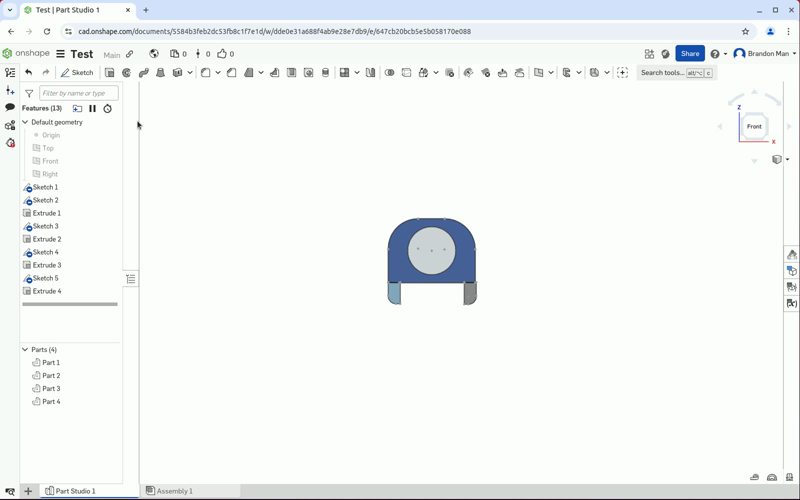
key(left, 2)
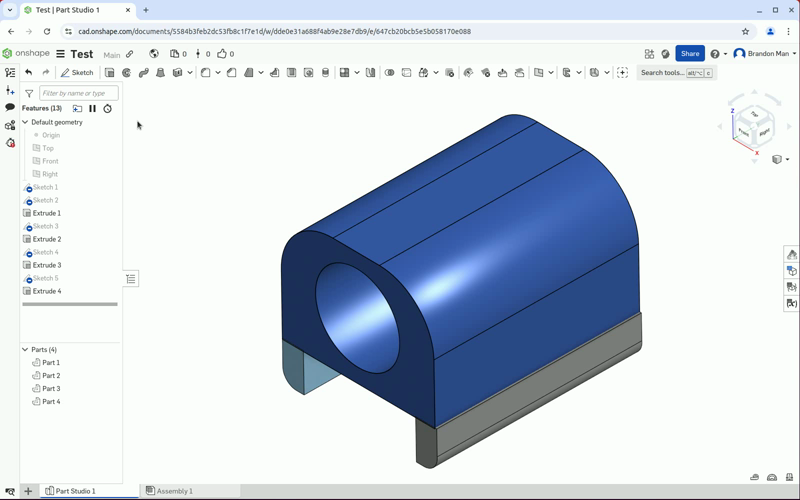
key(down, 2)
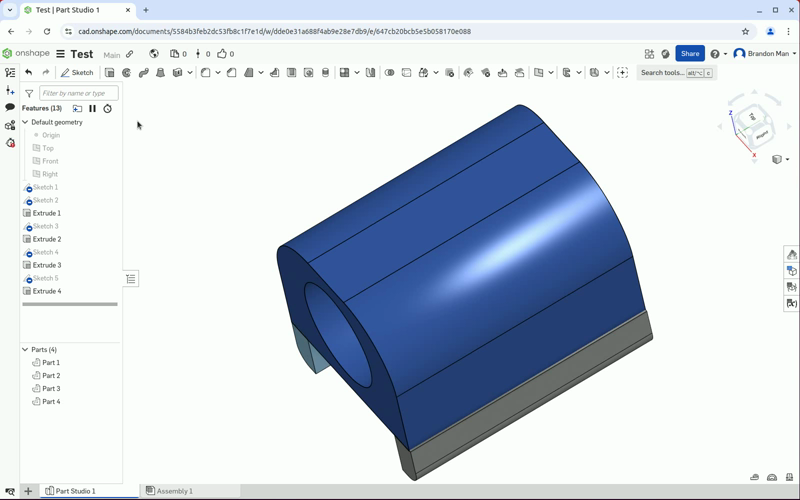
key(up, 2)
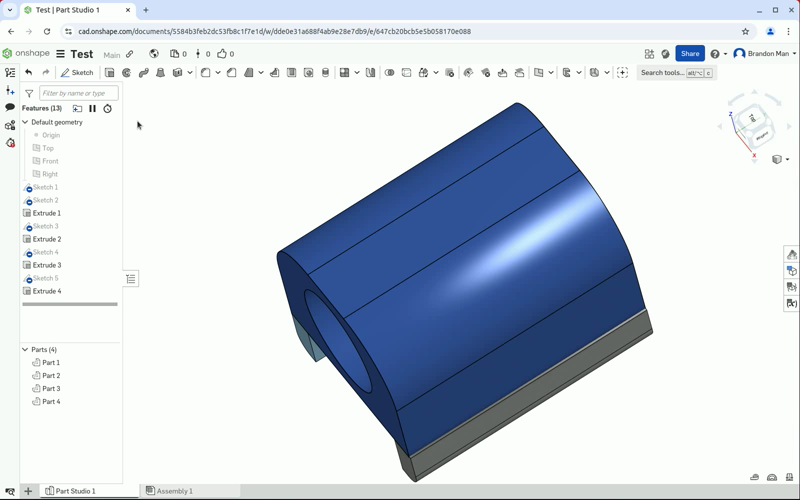
key(right, 2)
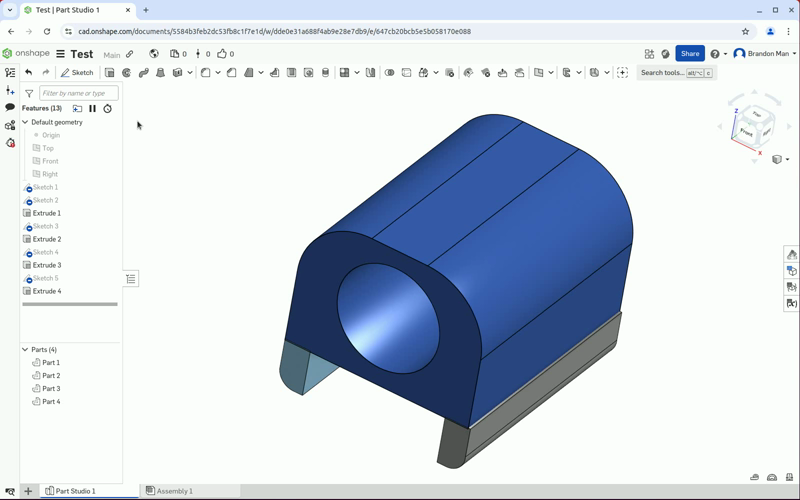
mouse_move(73, 189)
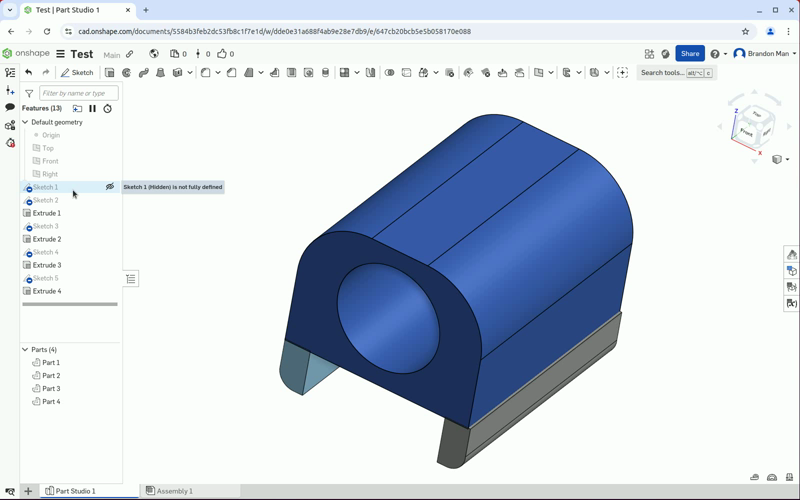
click(73, 189)